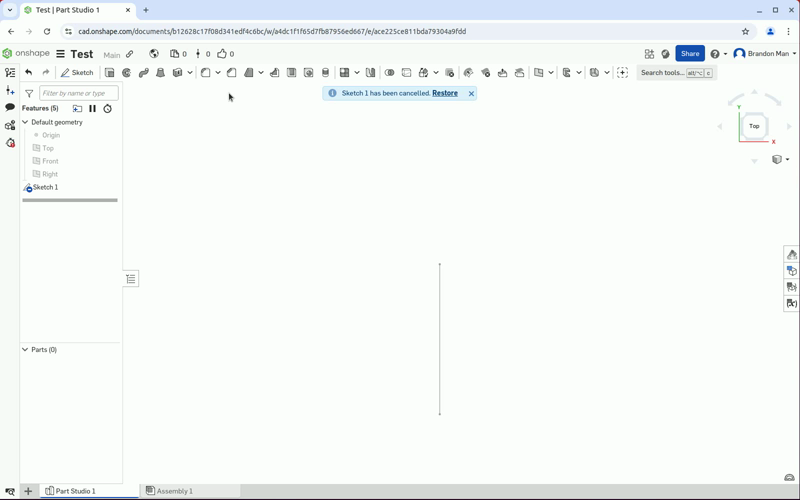
key(shift+h)
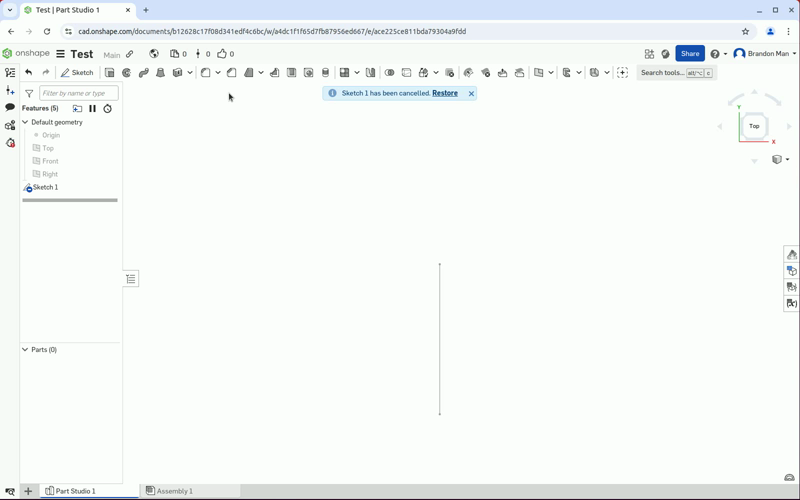
key(shift+s)
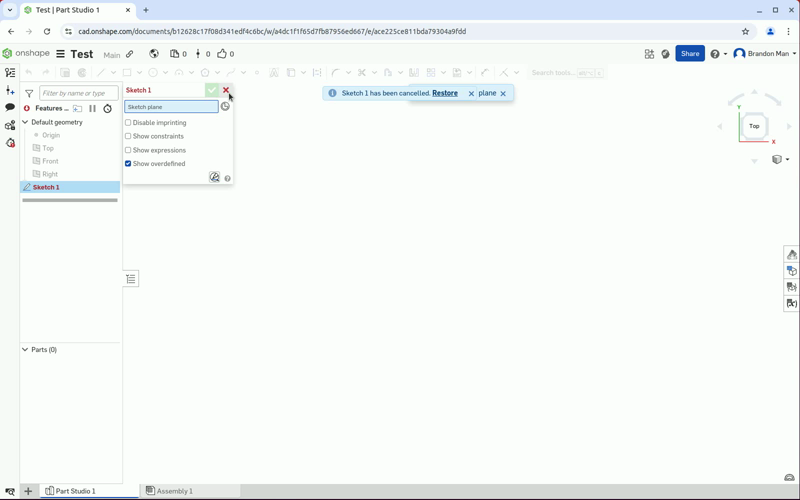
mouse_move(73, 150)
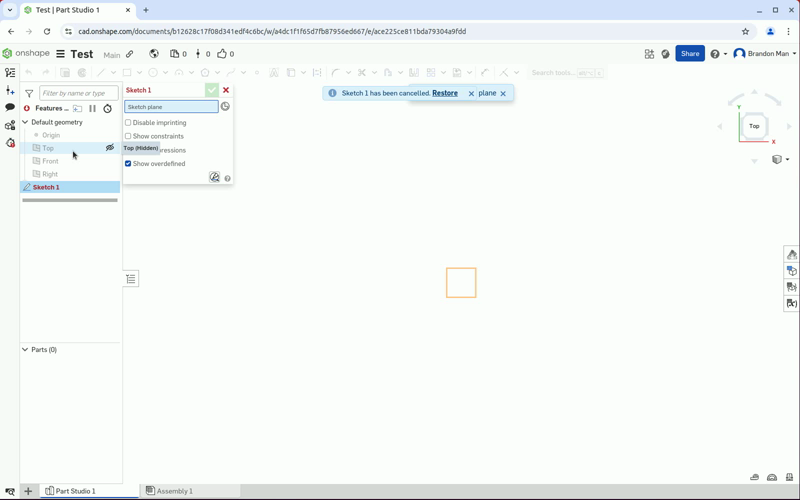
click(73, 150)
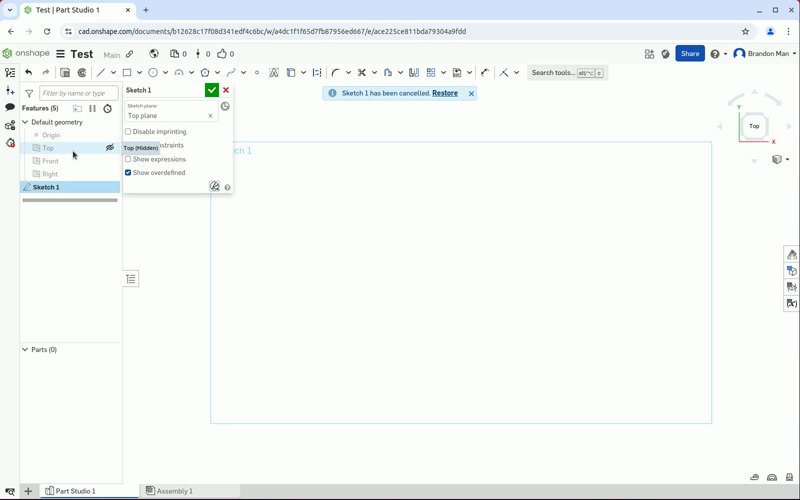
mouse_move(73, 352)
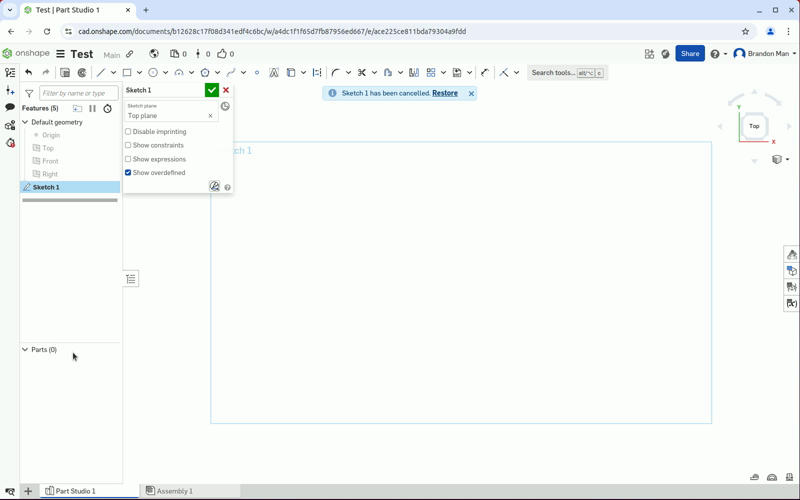
key(y)
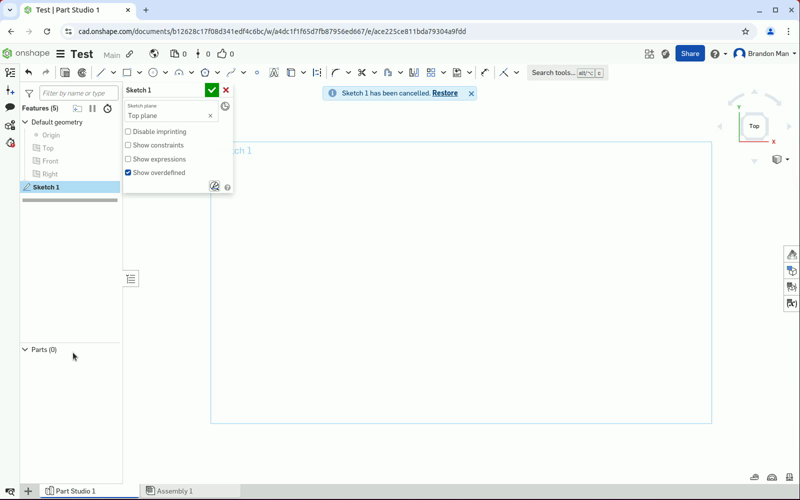
key(l)
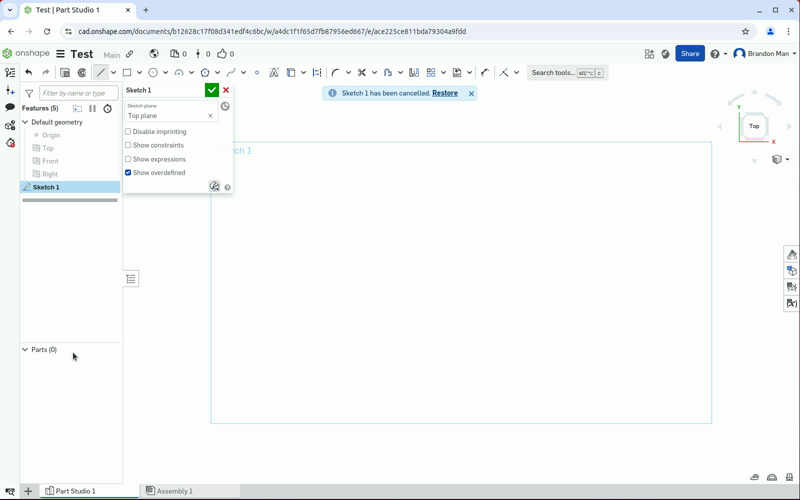
key_down(shift)
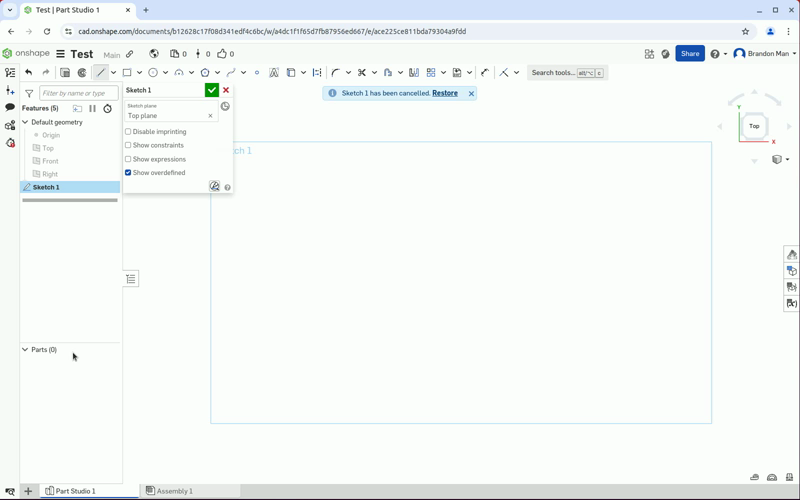
mouse_move(348, 292)
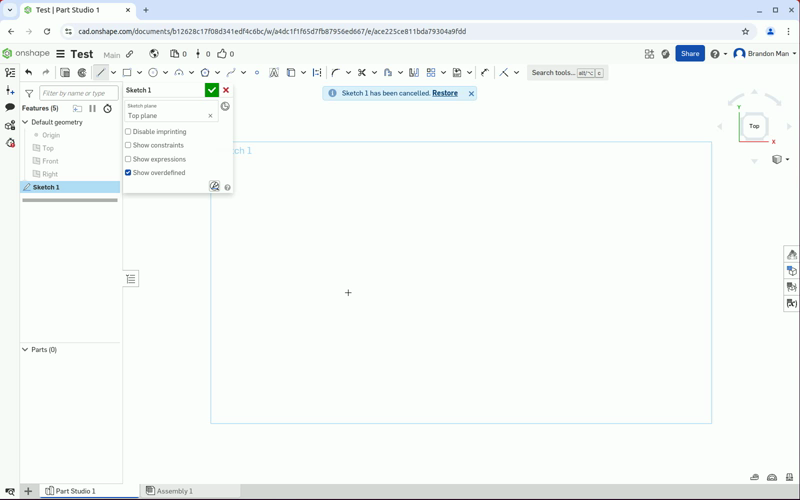
click(348, 292)
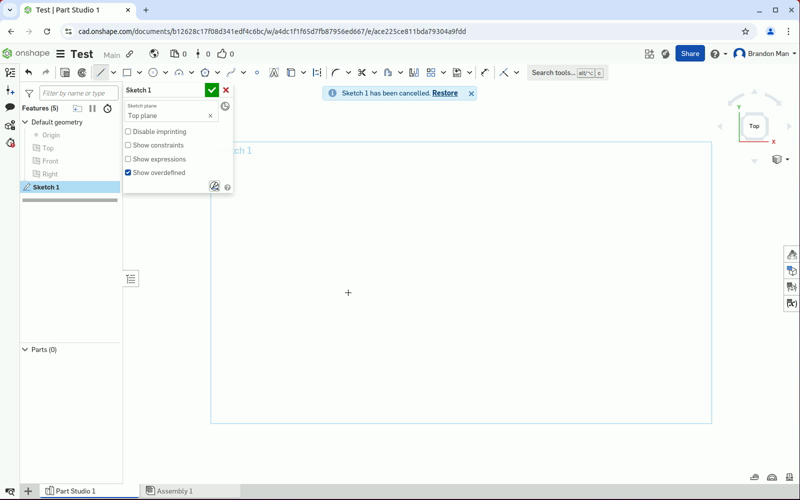
key_up(shift)
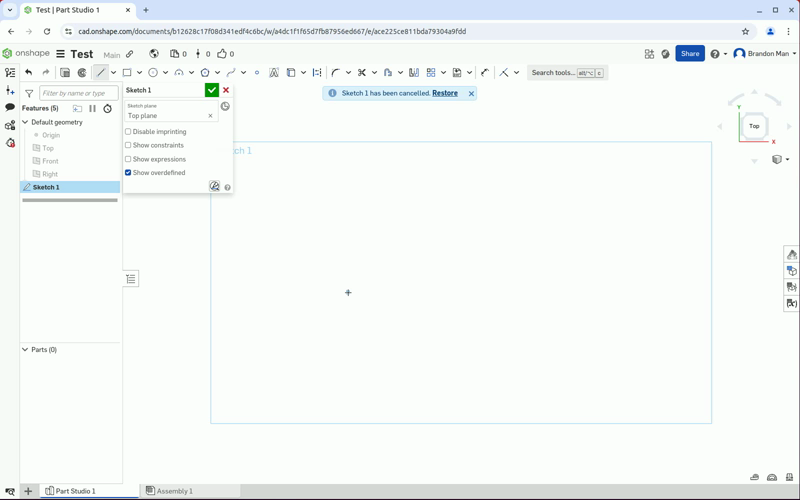
key_down(shift)
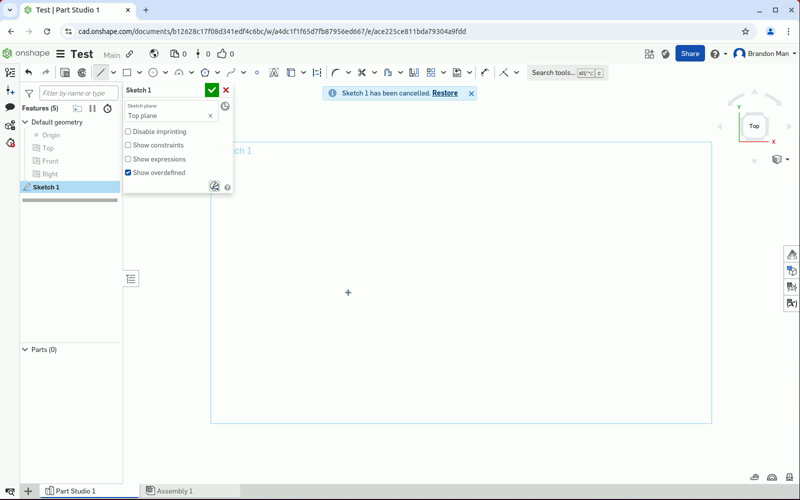
mouse_move(451, 292)
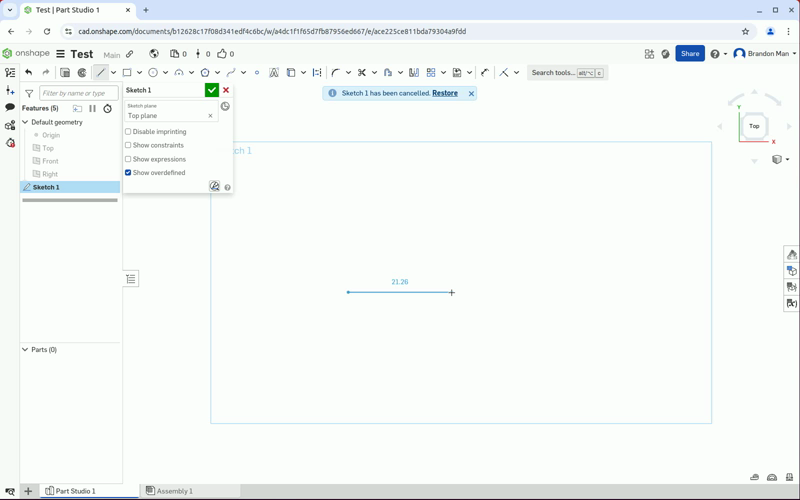
click(451, 292)
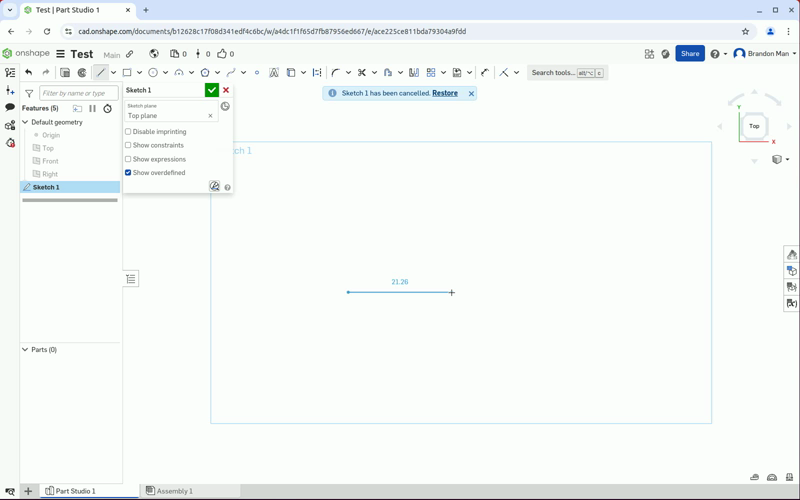
key_up(shift)
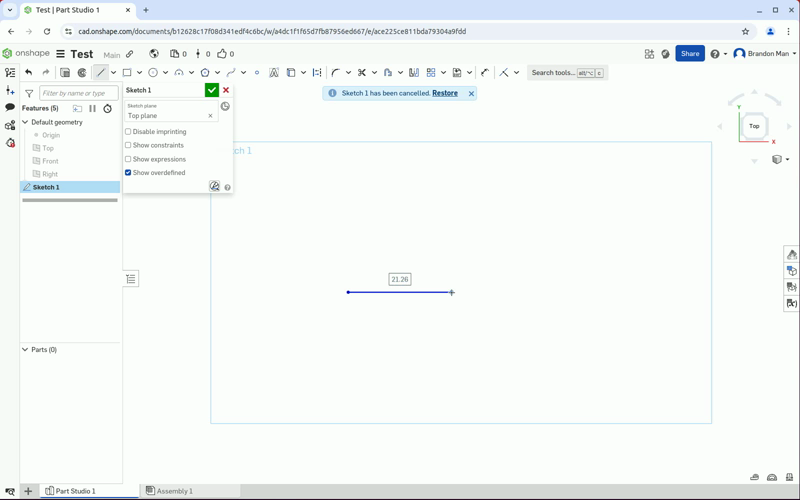
key(esc)
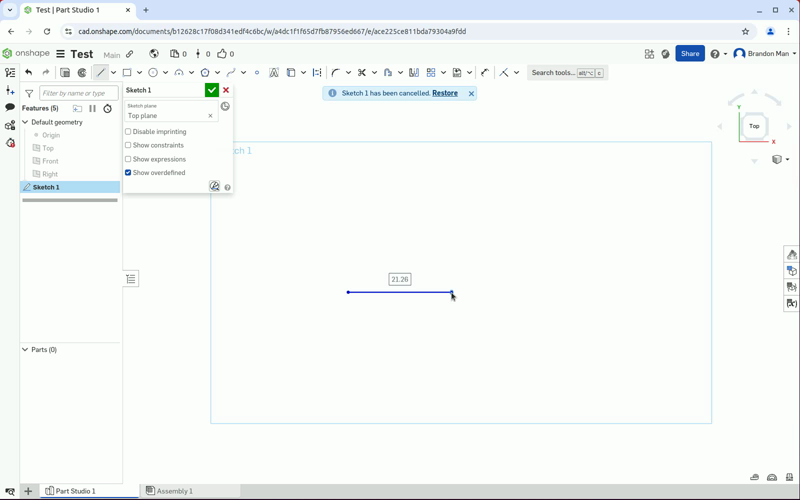
key(a)
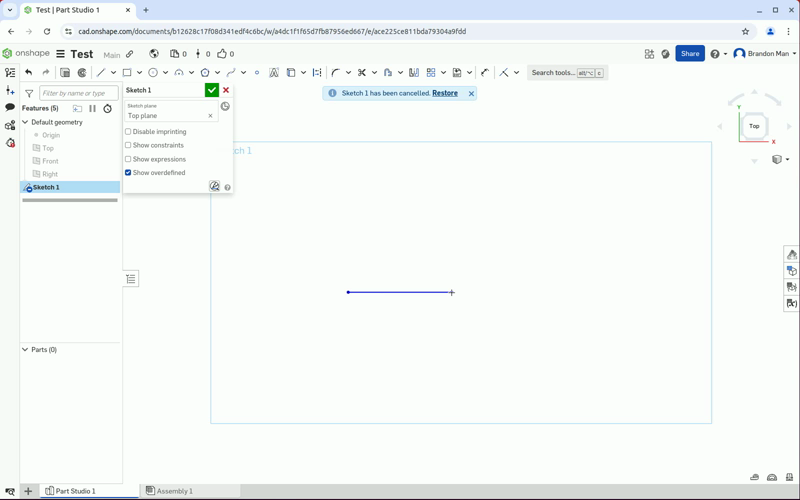
mouse_move(451, 292)
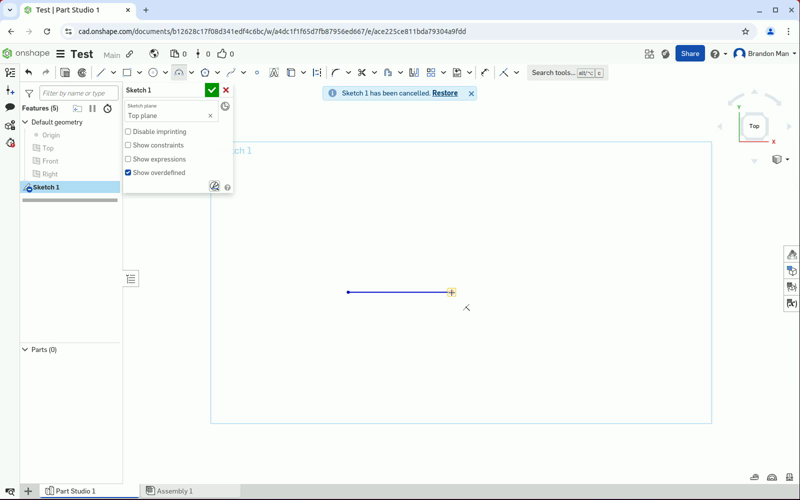
click(451, 292)
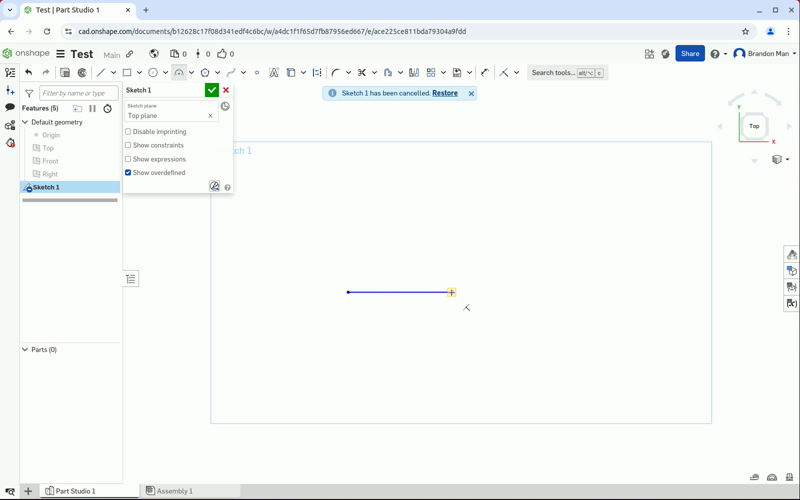
key_down(shift)
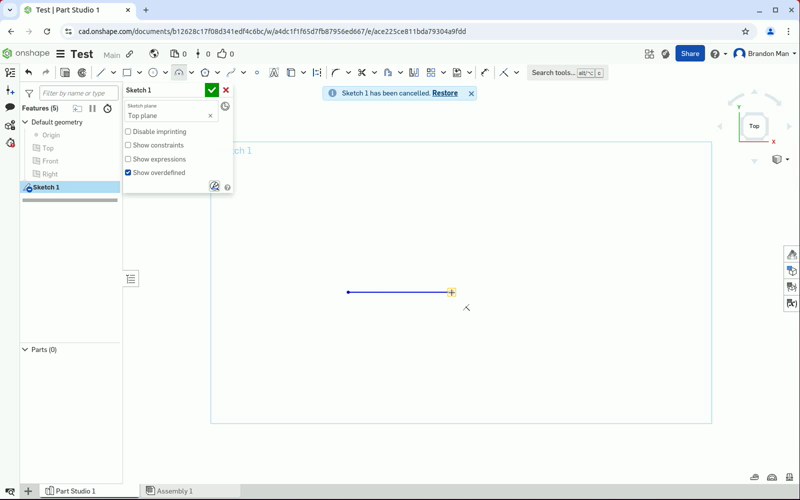
mouse_move(451, 273)
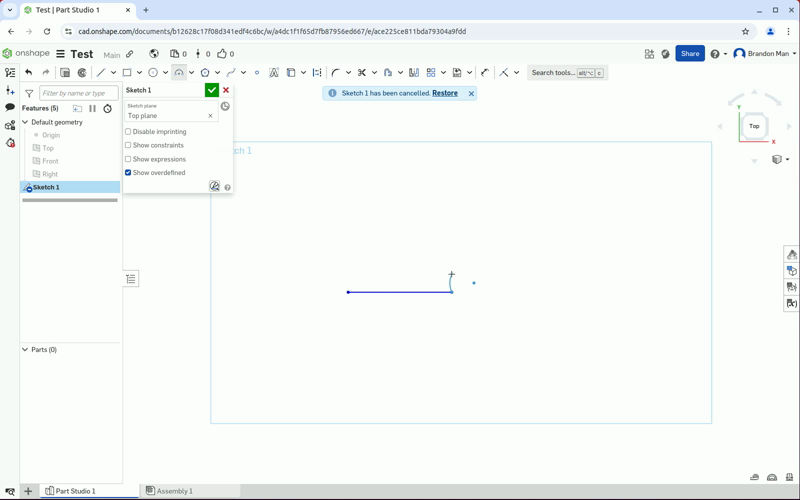
click(451, 273)
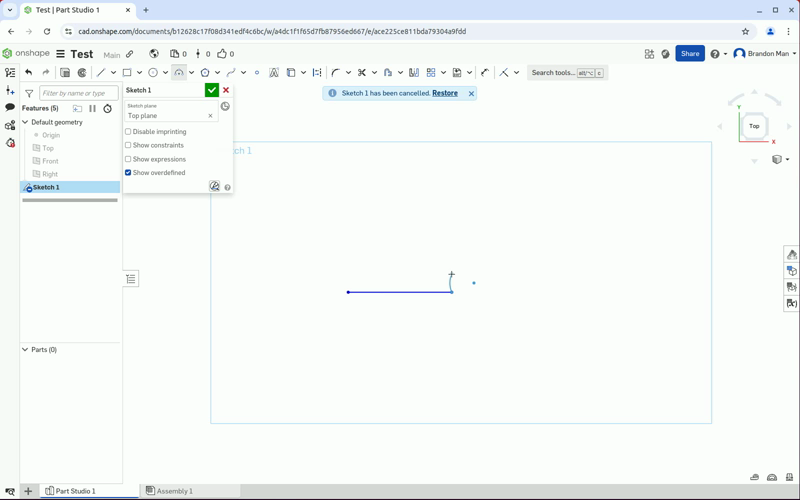
mouse_move(447, 282)
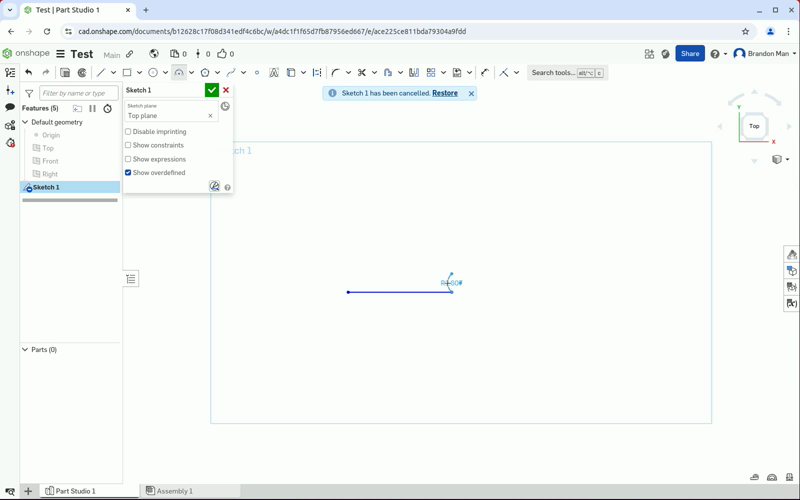
click(447, 282)
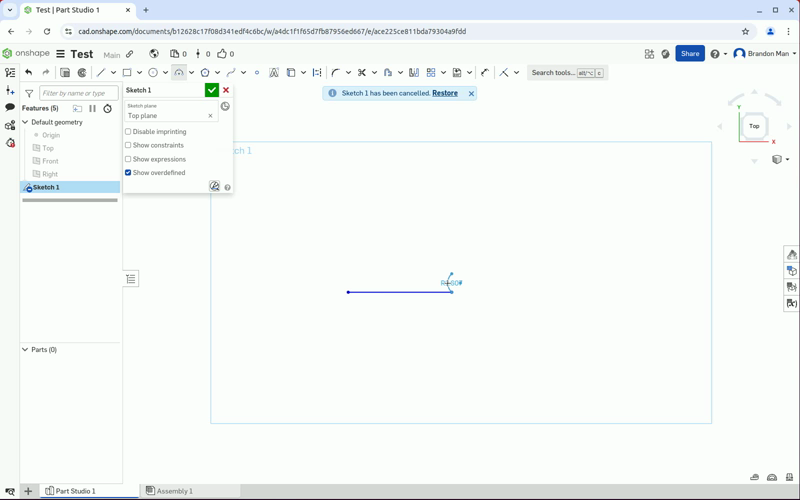
key_up(shift)
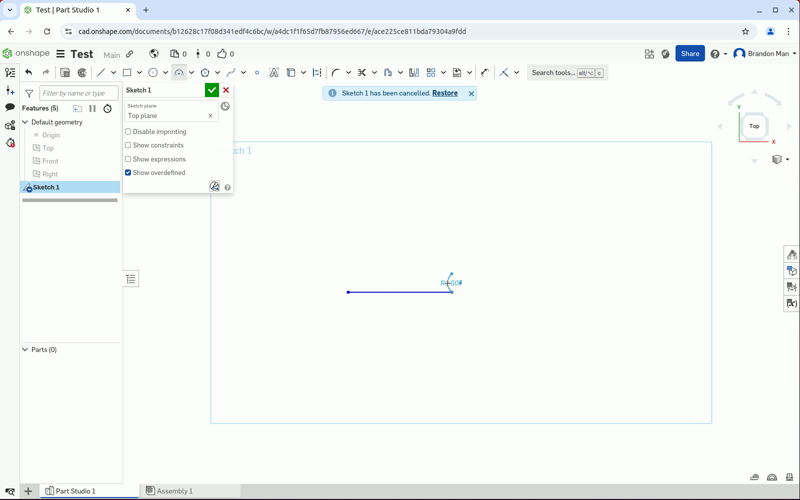
key(esc)
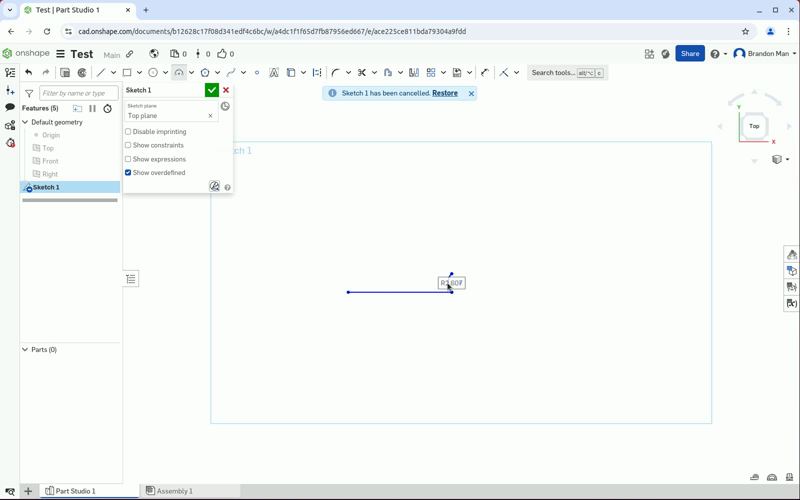
key(l)
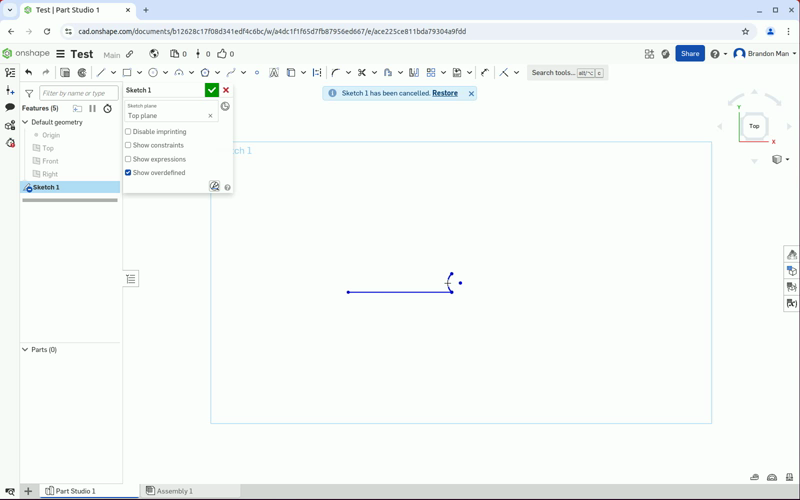
mouse_move(451, 273)
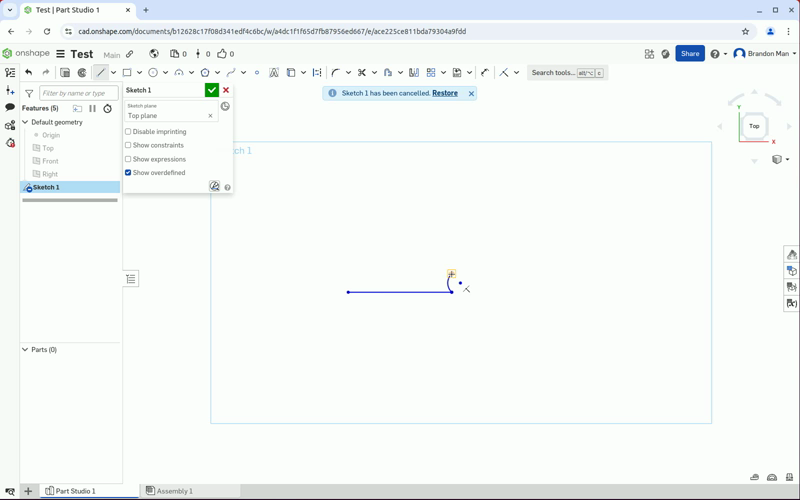
click(451, 273)
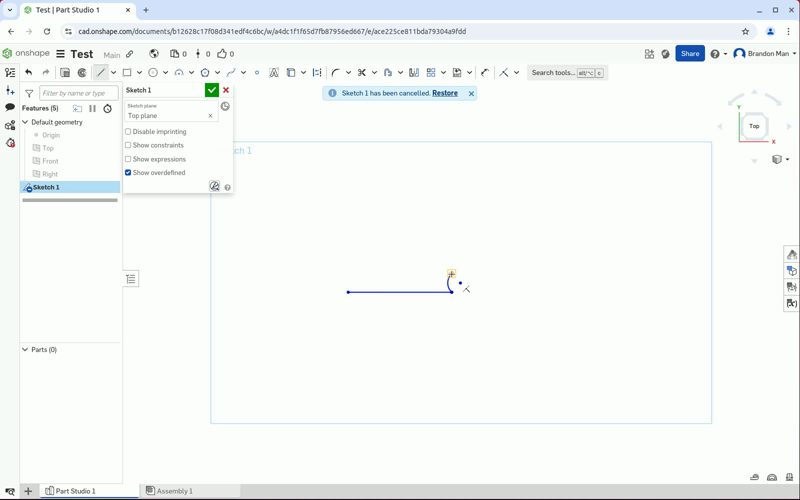
key_down(shift)
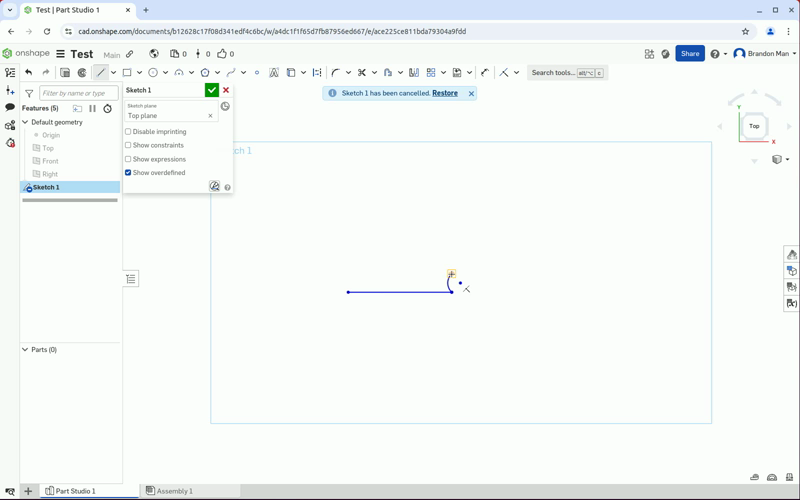
mouse_move(363, 273)
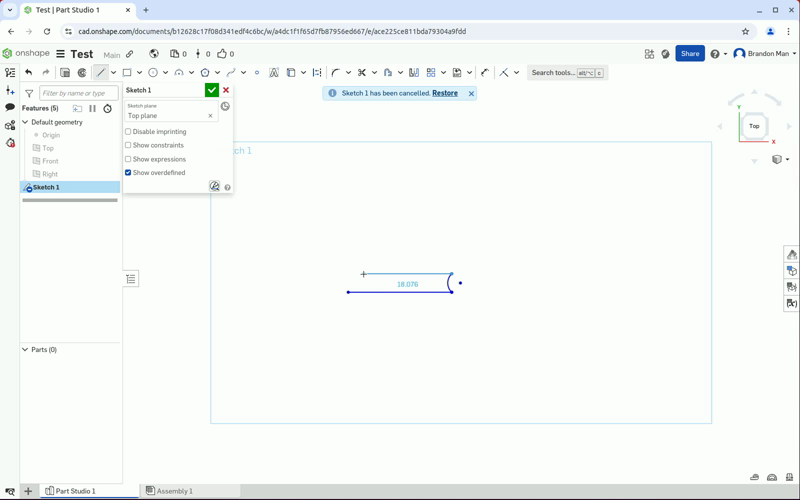
click(363, 273)
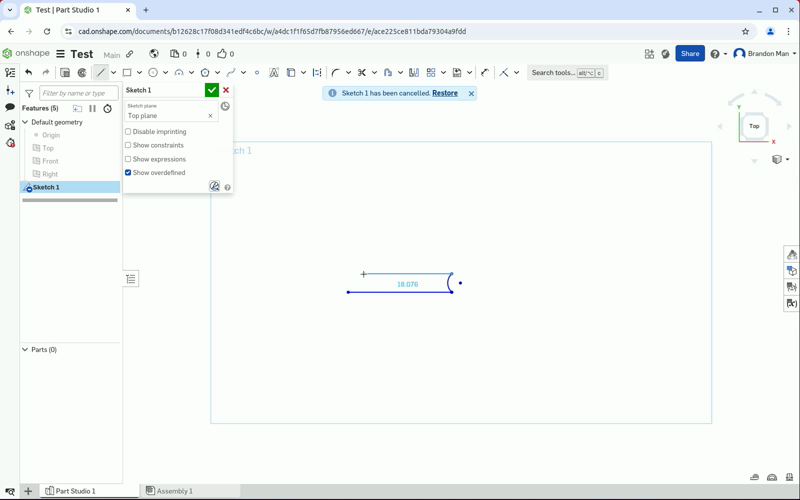
key_up(shift)
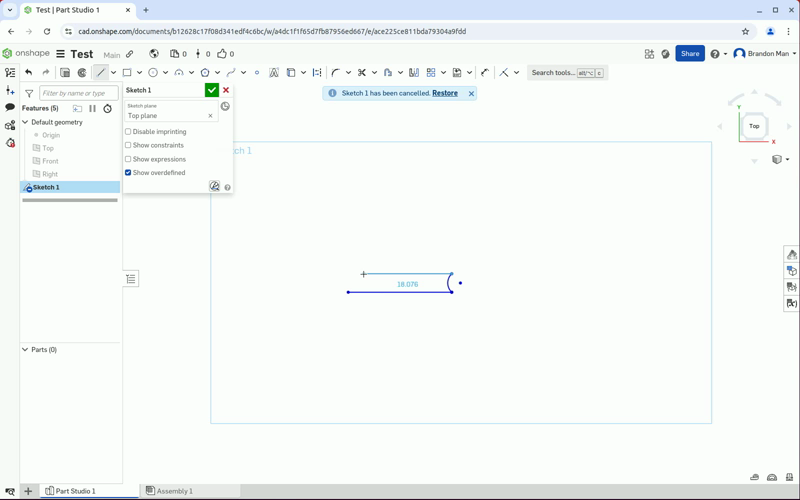
key_down(shift)
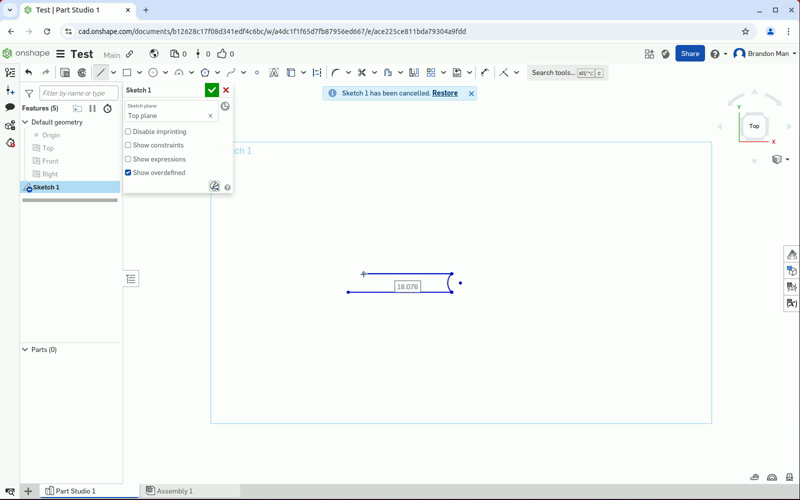
mouse_move(393, 273)
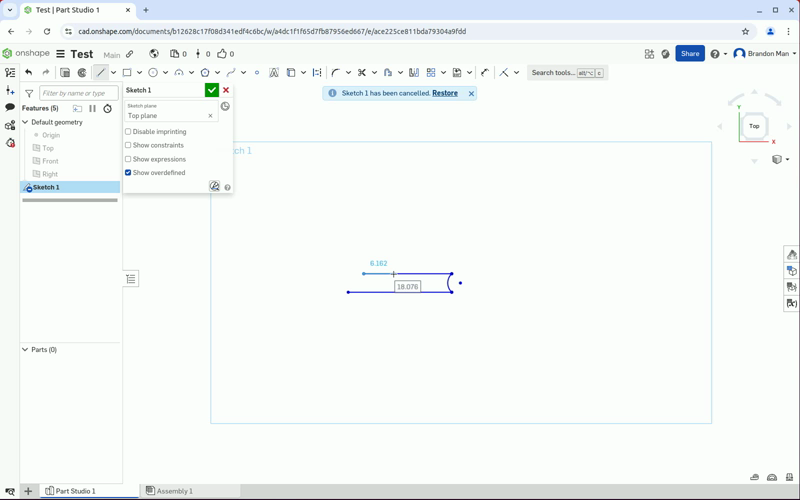
mouse_move(363, 276)
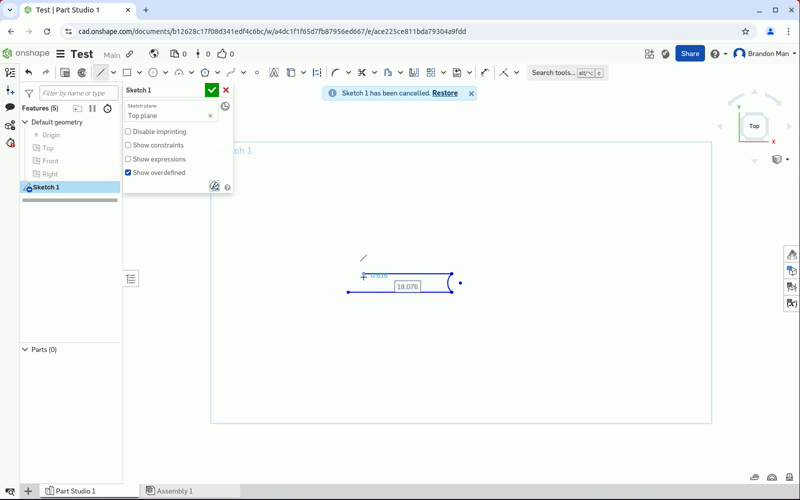
scroll(6)
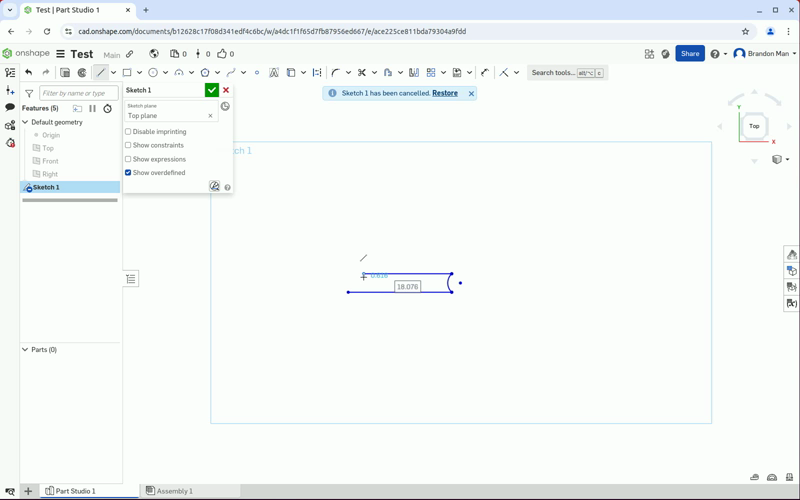
scroll(6)
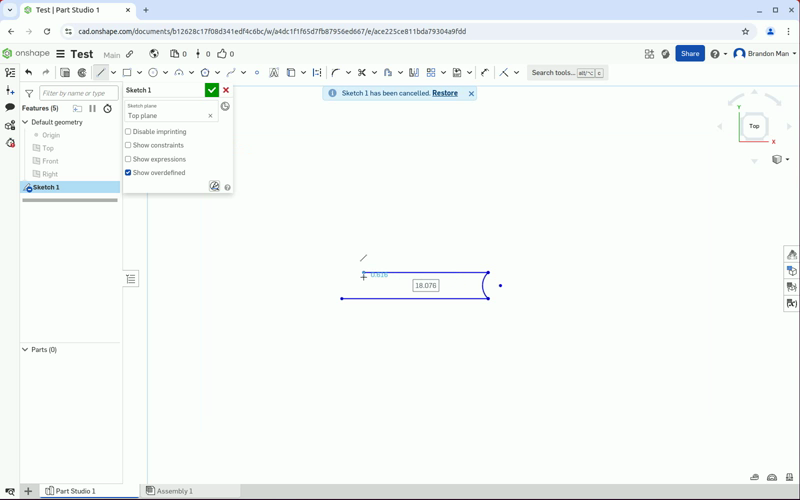
scroll(6)
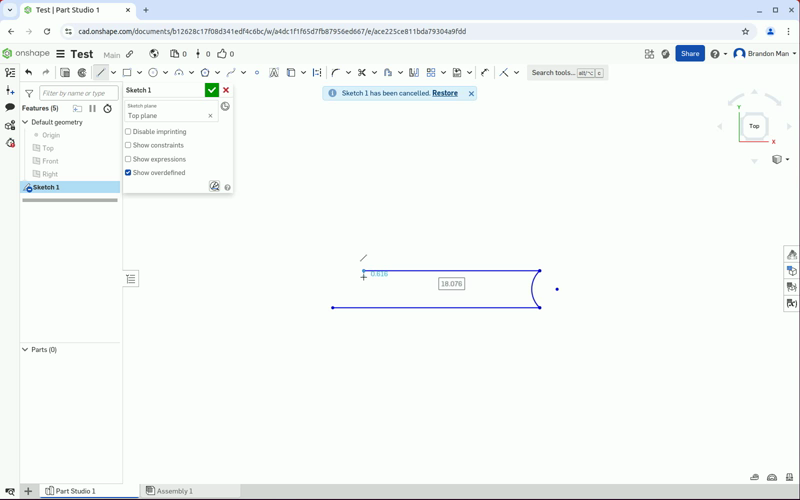
scroll(6)
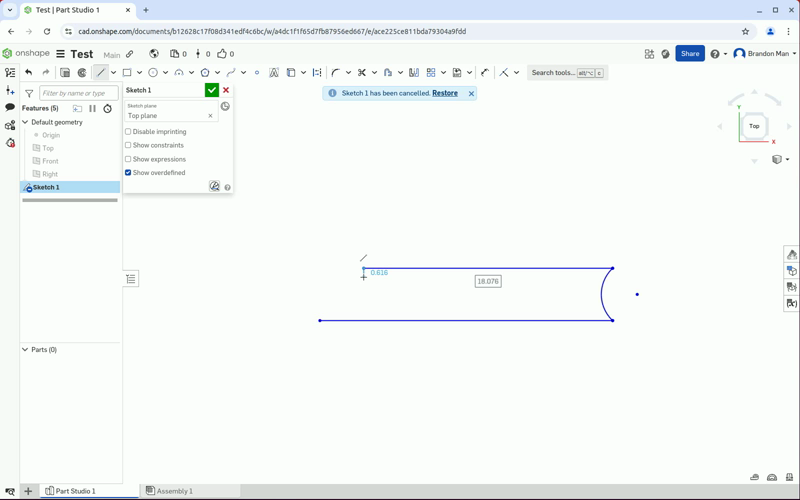
scroll(6)
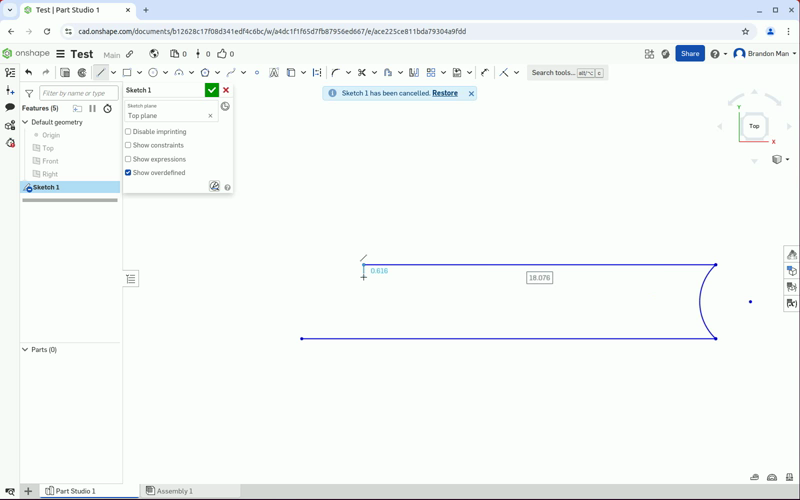
scroll(6)
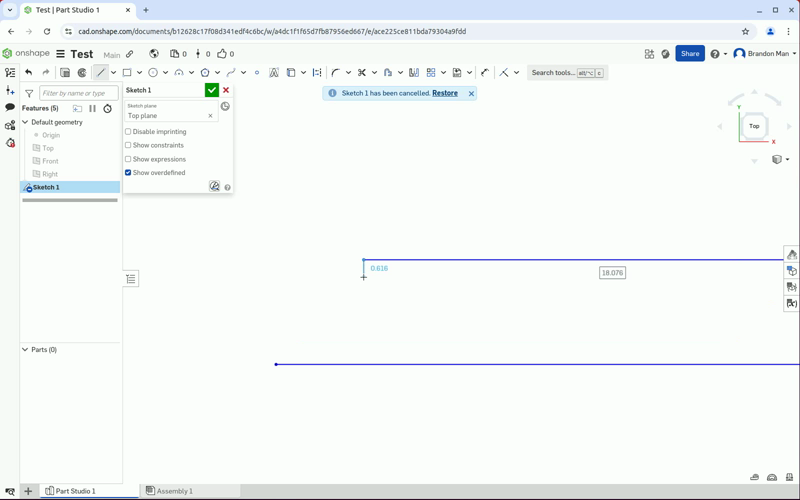
scroll(6)
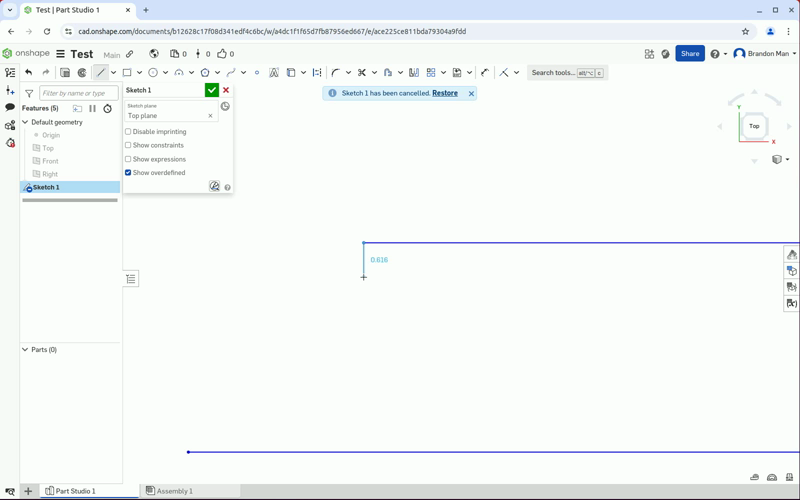
click(363, 276)
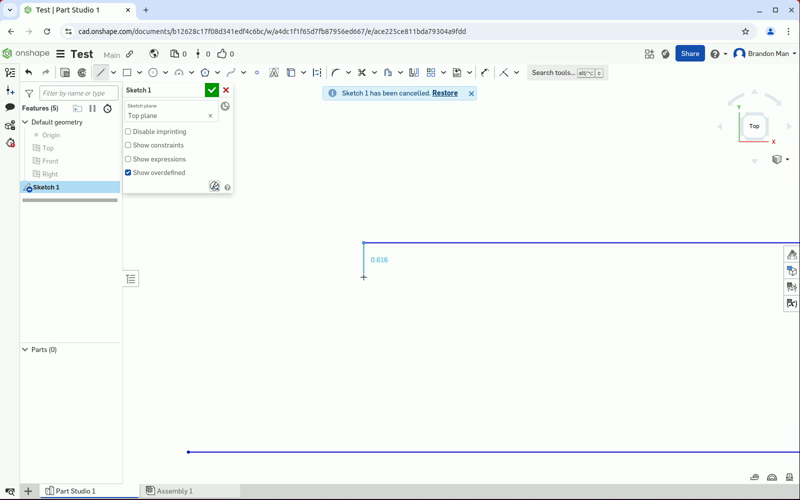
scroll(-6)
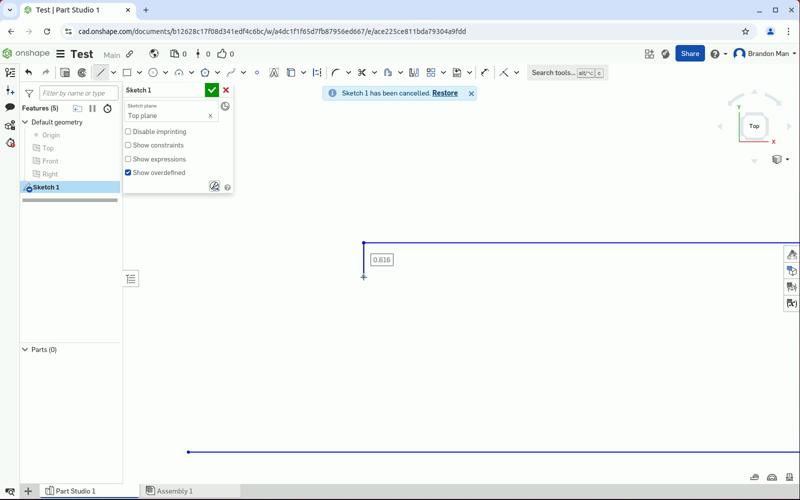
scroll(-6)
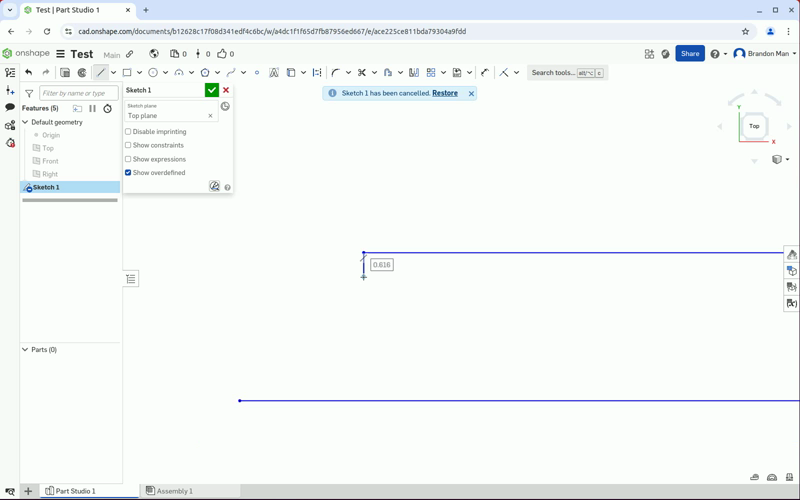
scroll(-6)
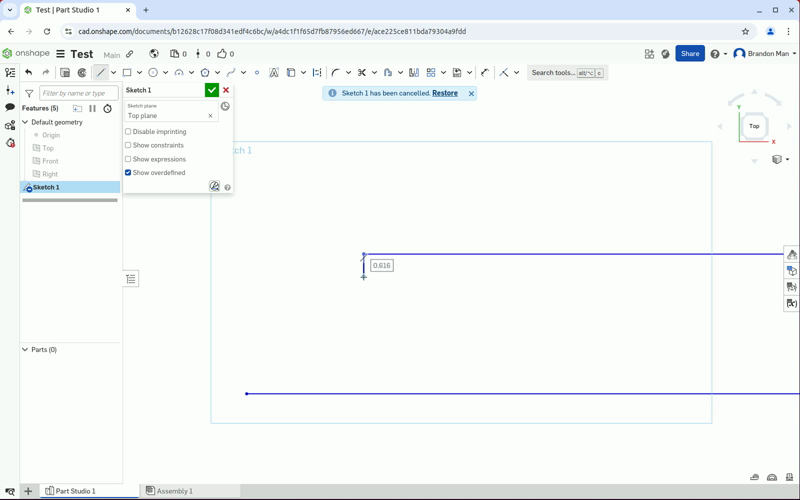
scroll(-6)
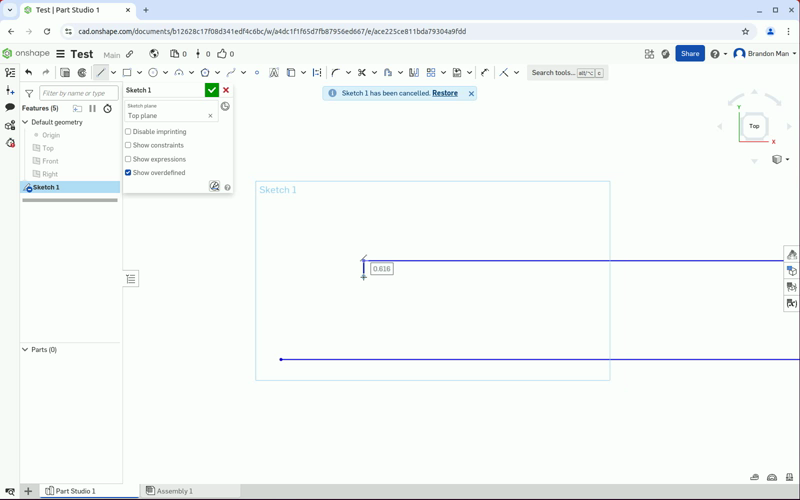
scroll(-6)
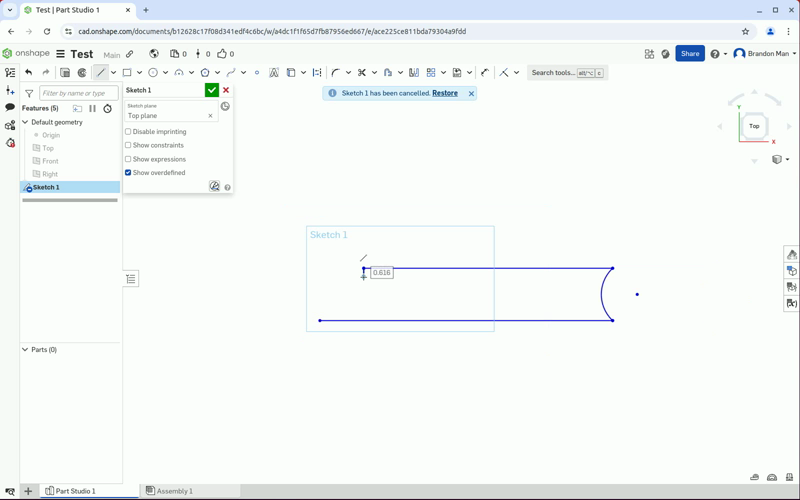
scroll(-6)
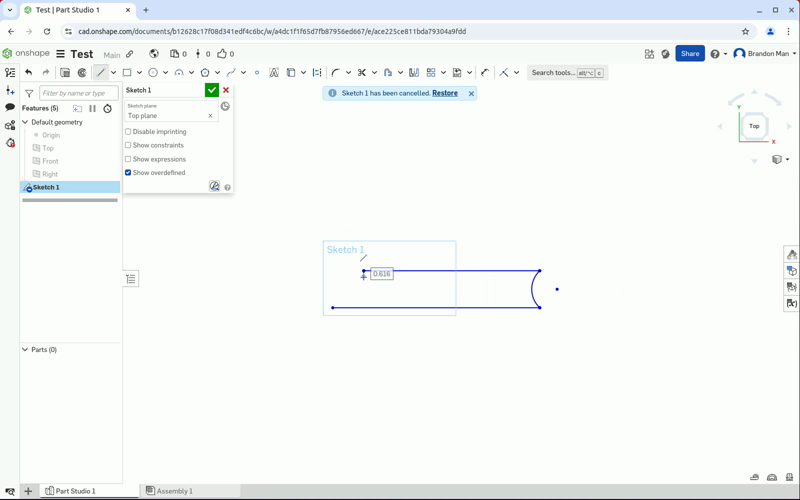
scroll(-6)
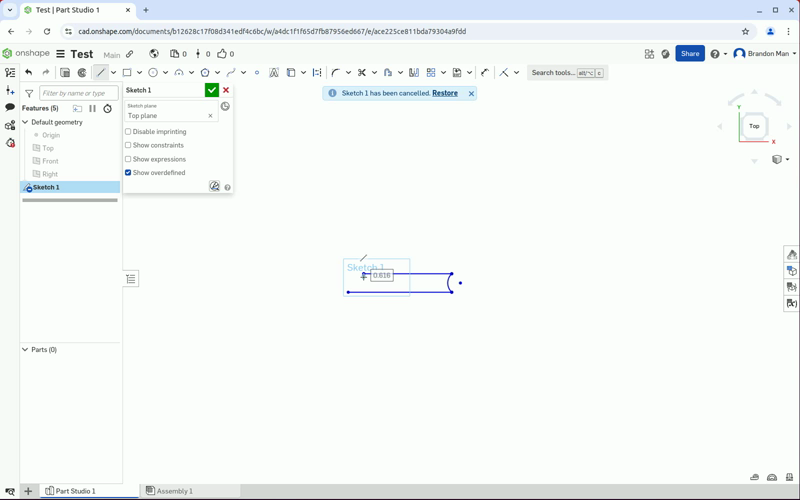
key_up(shift)
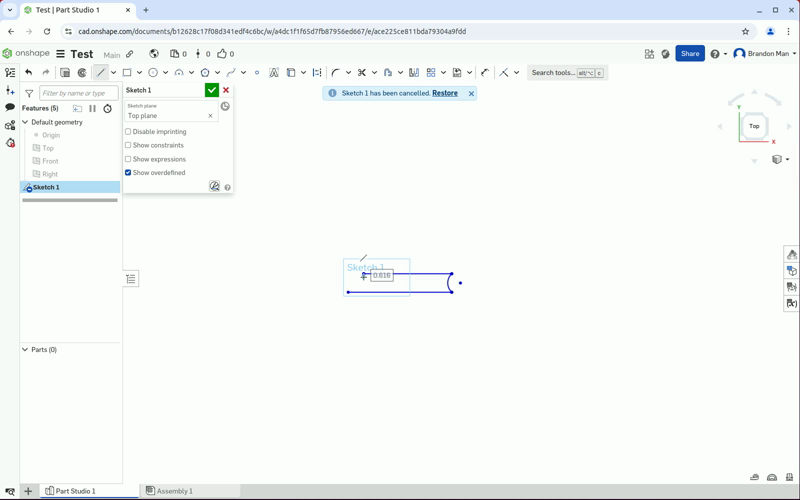
key_down(shift)
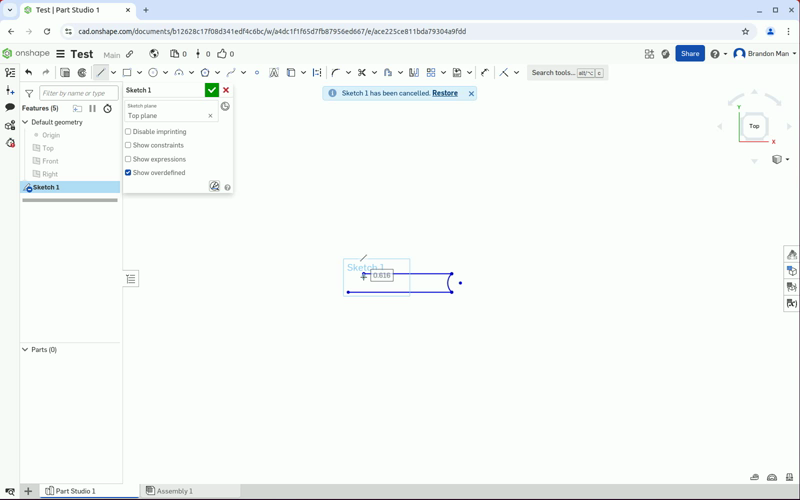
mouse_move(393, 276)
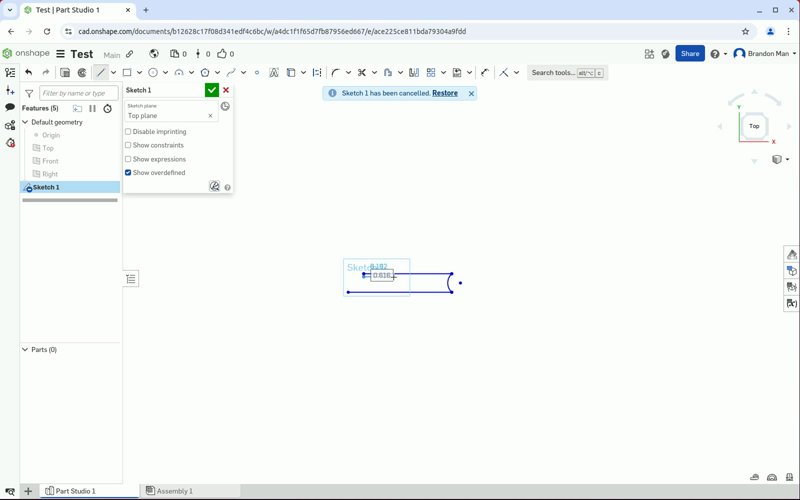
mouse_move(355, 276)
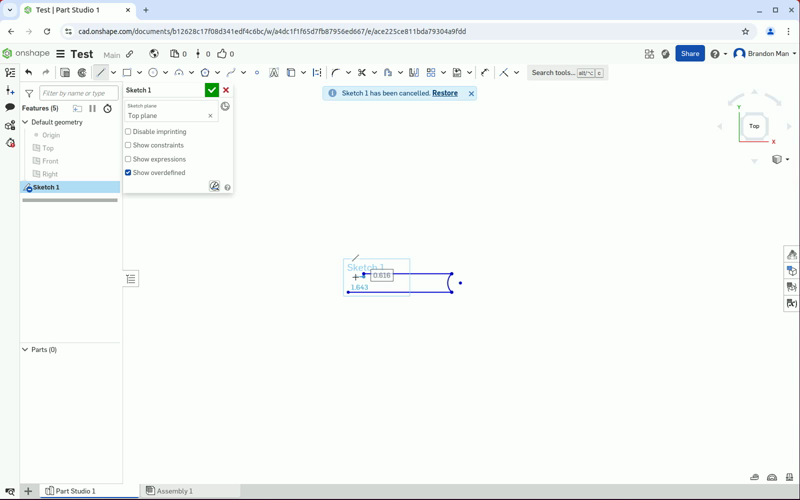
click(355, 276)
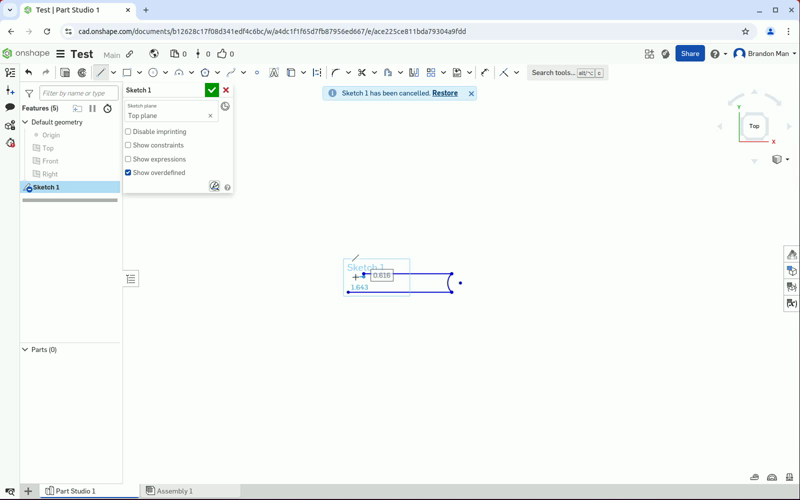
key_up(shift)
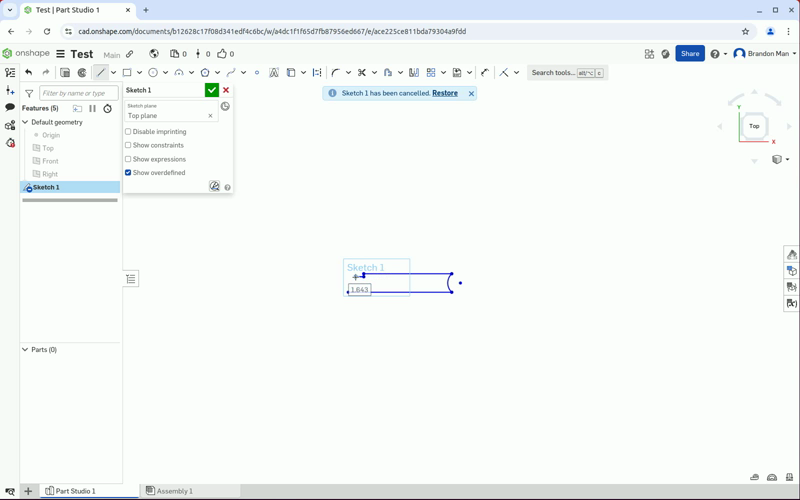
key_down(shift)
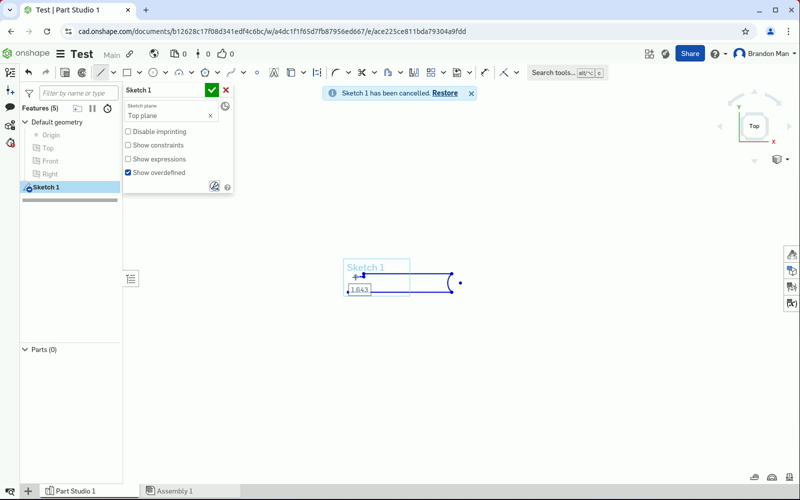
mouse_move(385, 276)
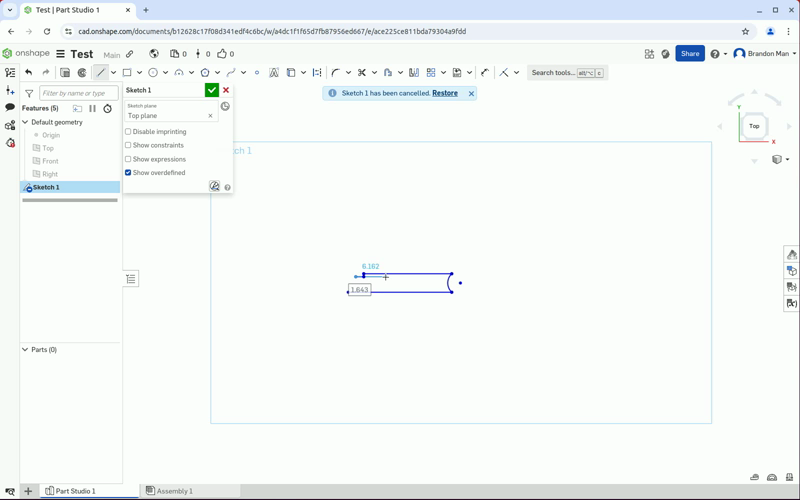
mouse_move(355, 273)
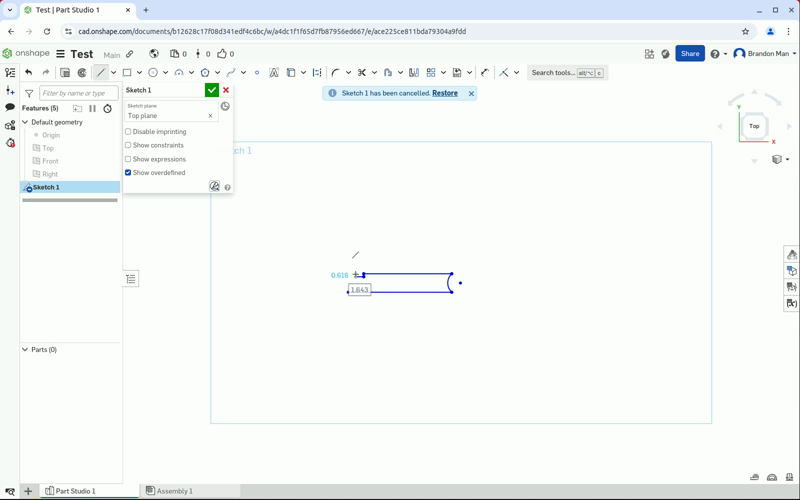
scroll(6)
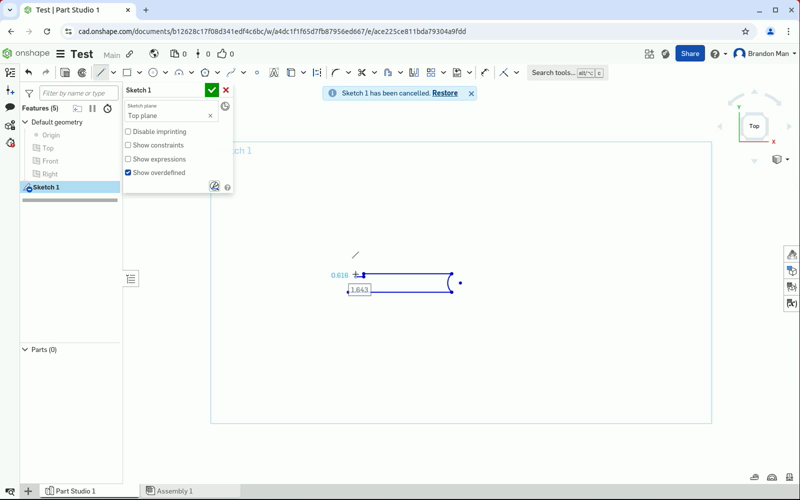
scroll(6)
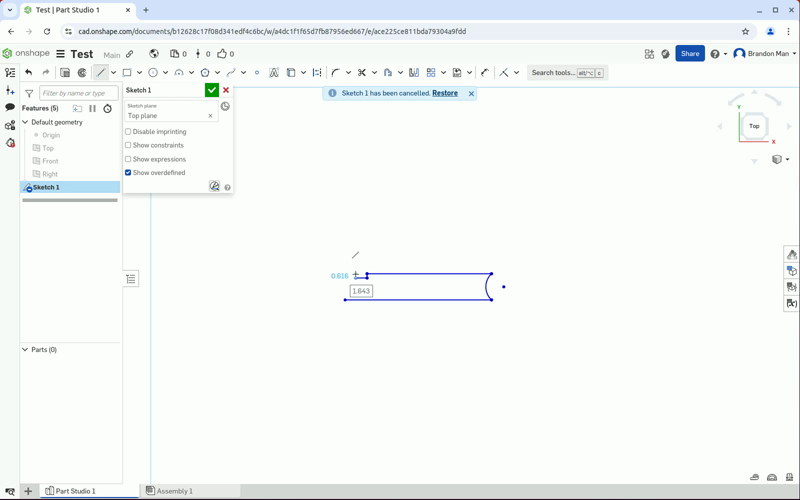
scroll(6)
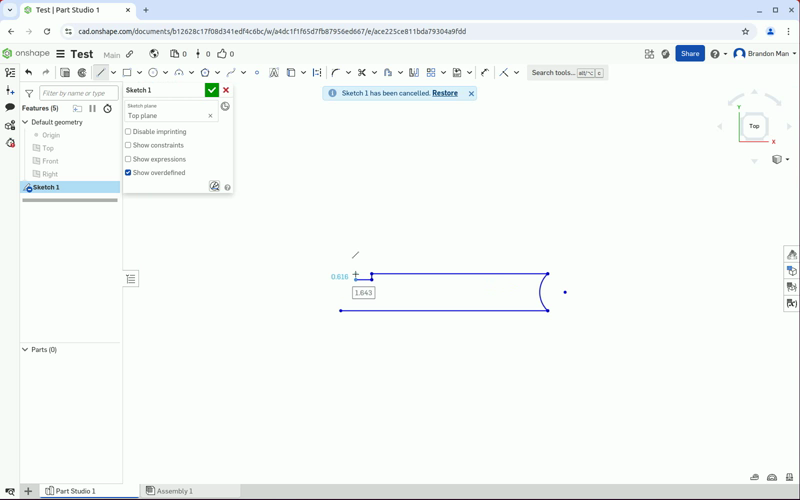
scroll(6)
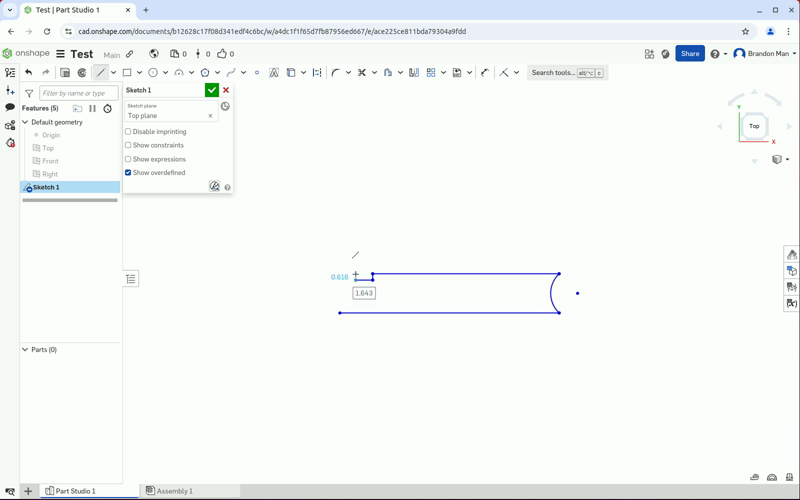
scroll(6)
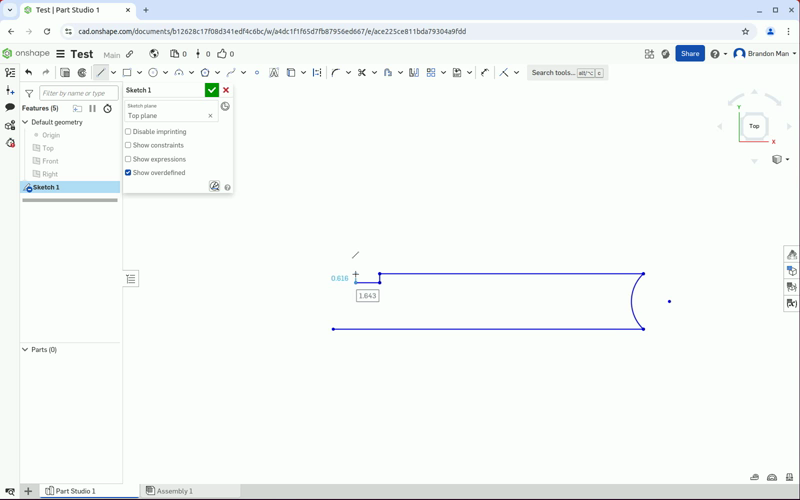
scroll(6)
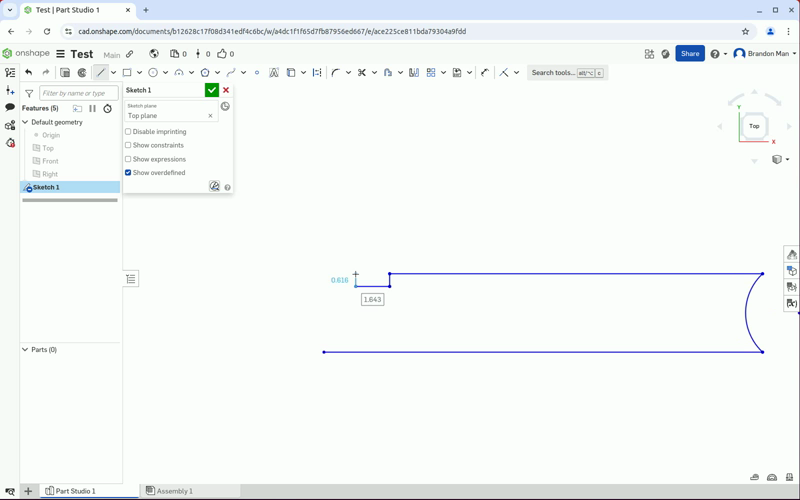
scroll(6)
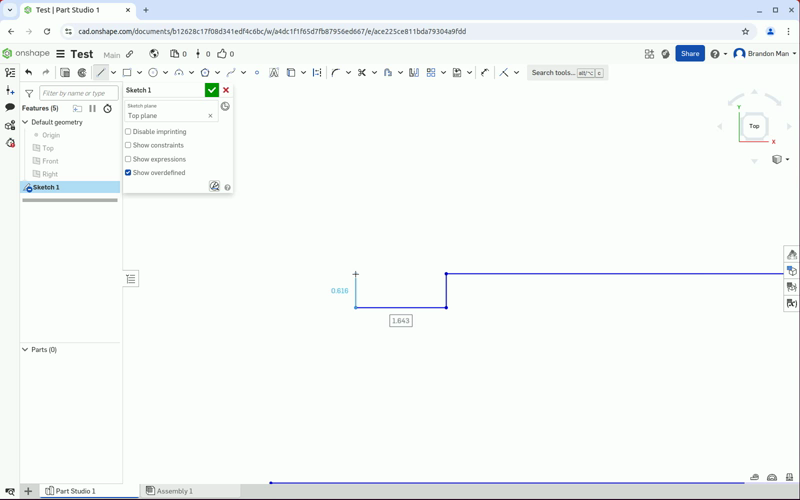
click(355, 273)
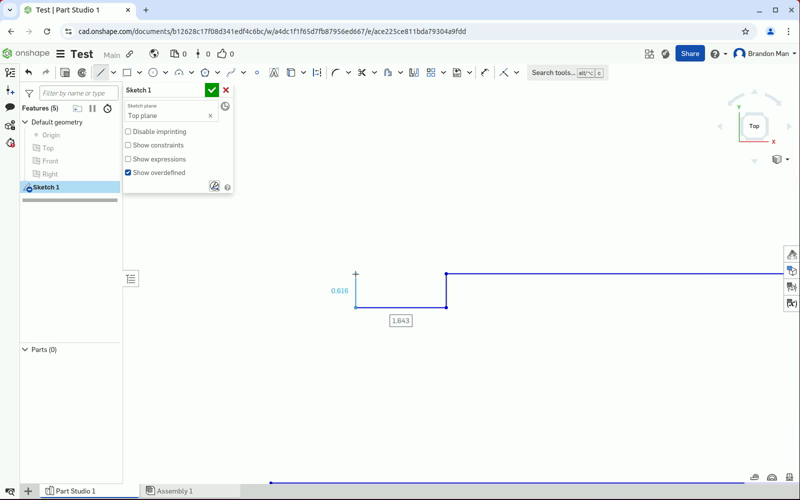
scroll(-6)
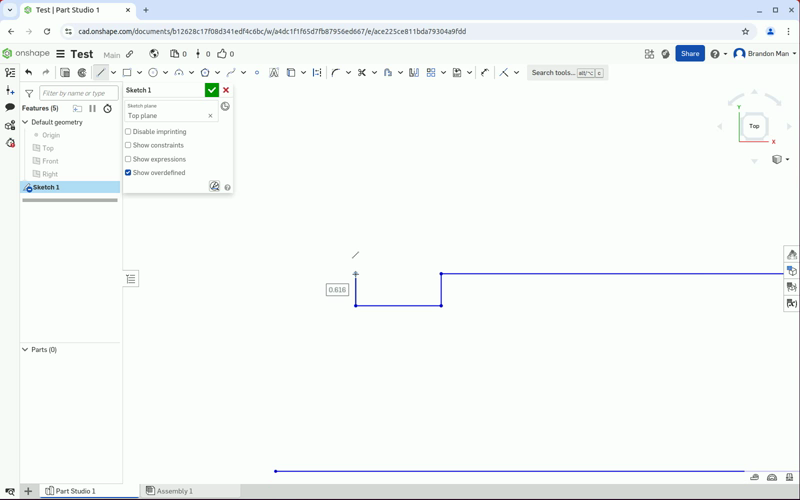
scroll(-6)
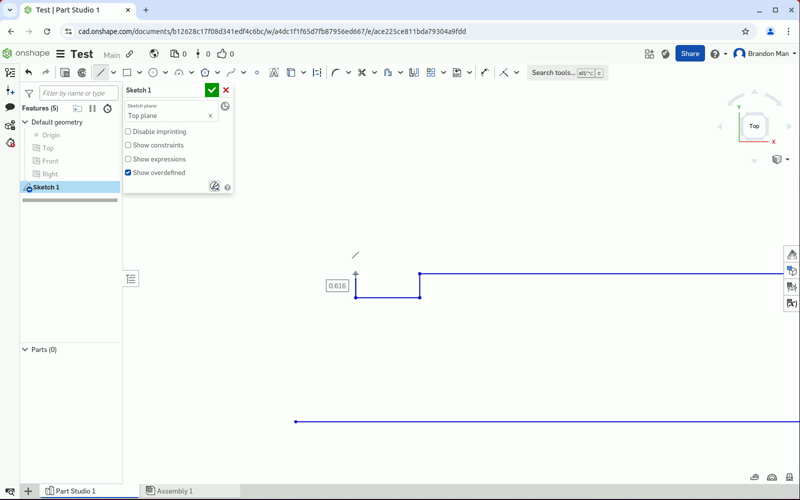
scroll(-6)
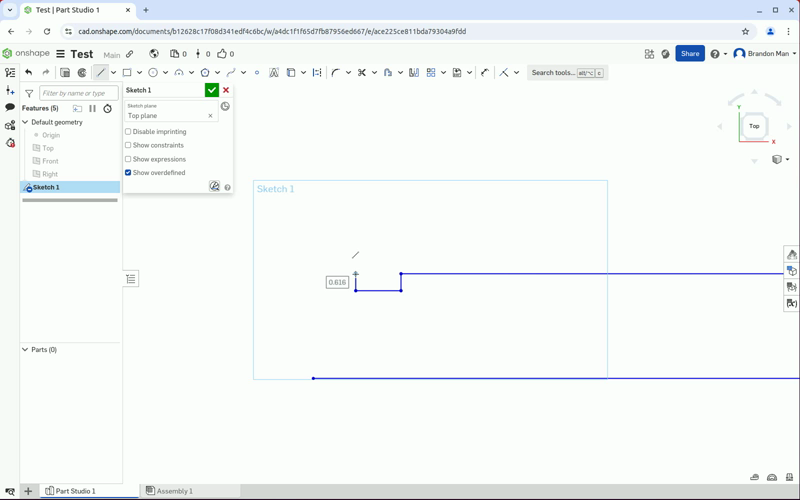
scroll(-6)
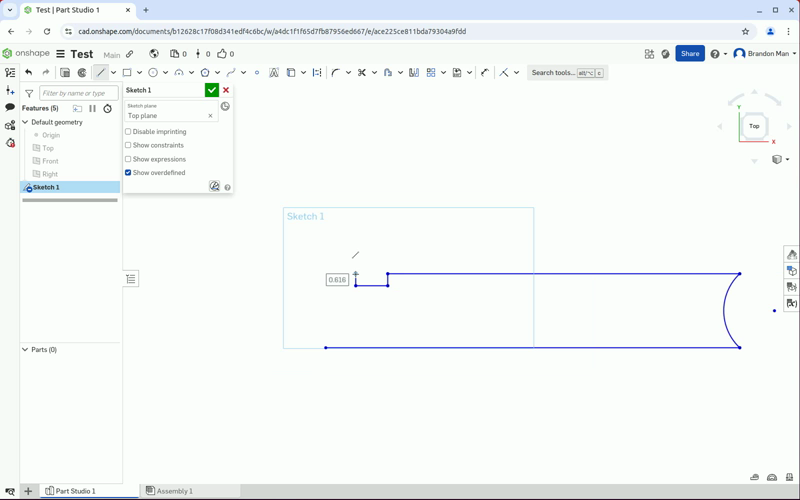
scroll(-6)
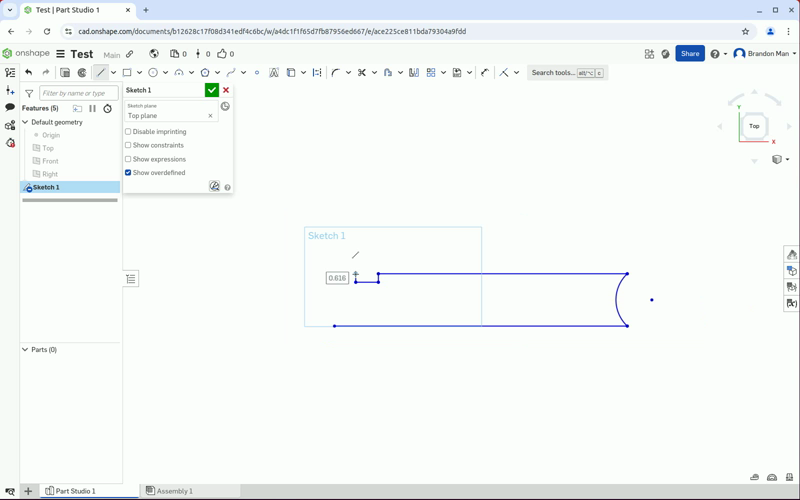
scroll(-6)
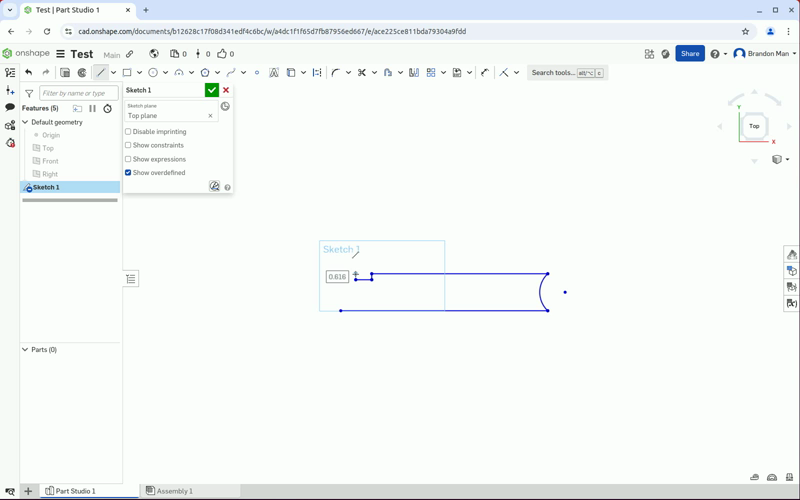
scroll(-6)
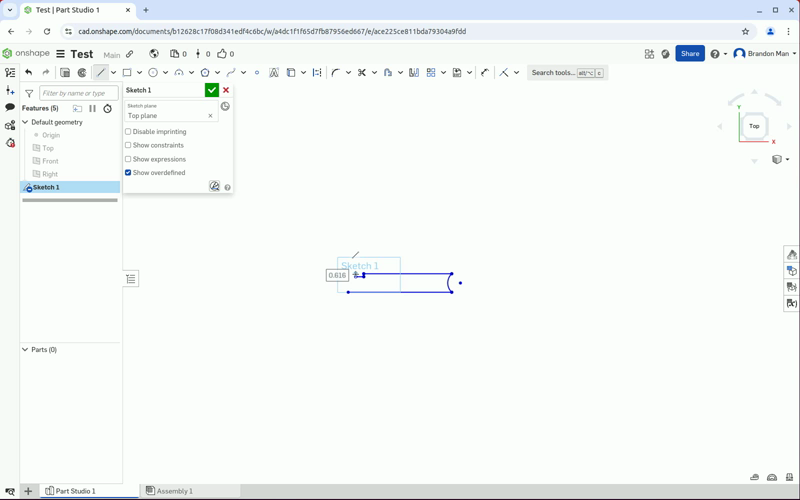
key_up(shift)
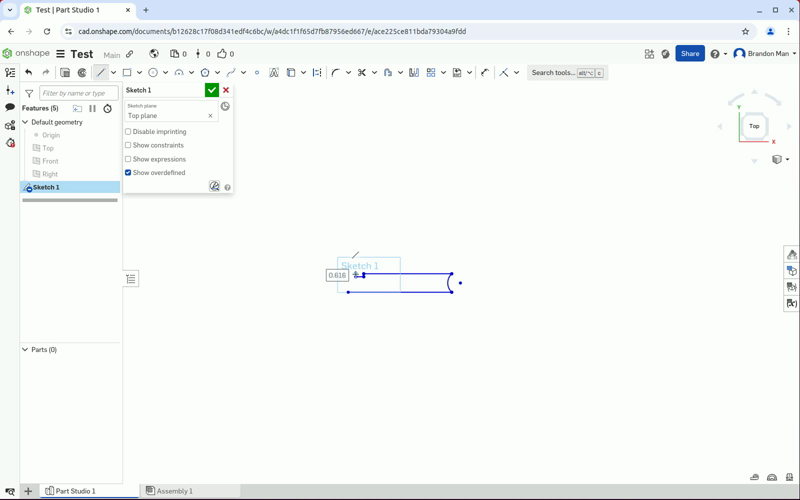
key_down(shift)
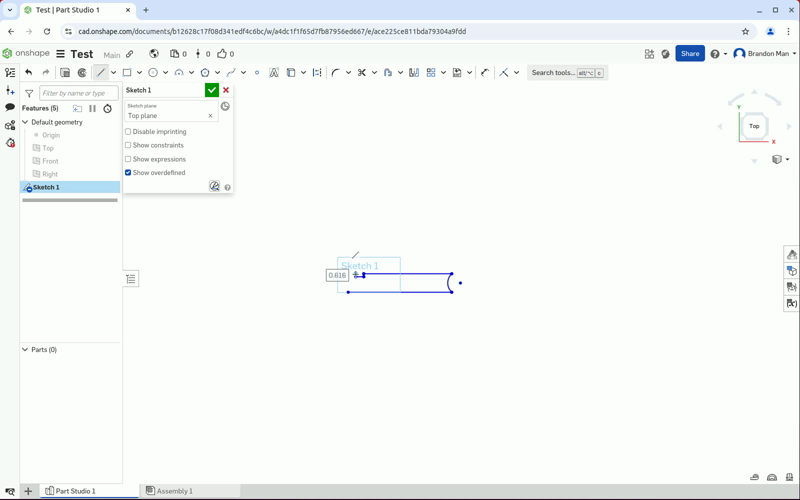
mouse_move(385, 273)
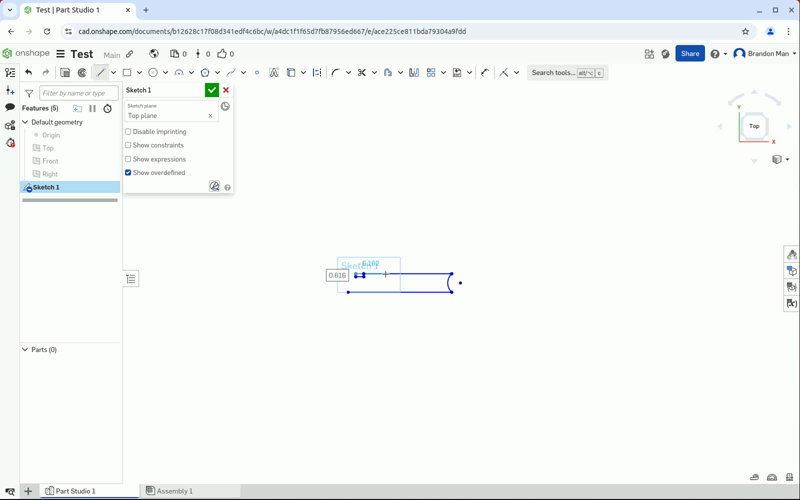
mouse_move(348, 273)
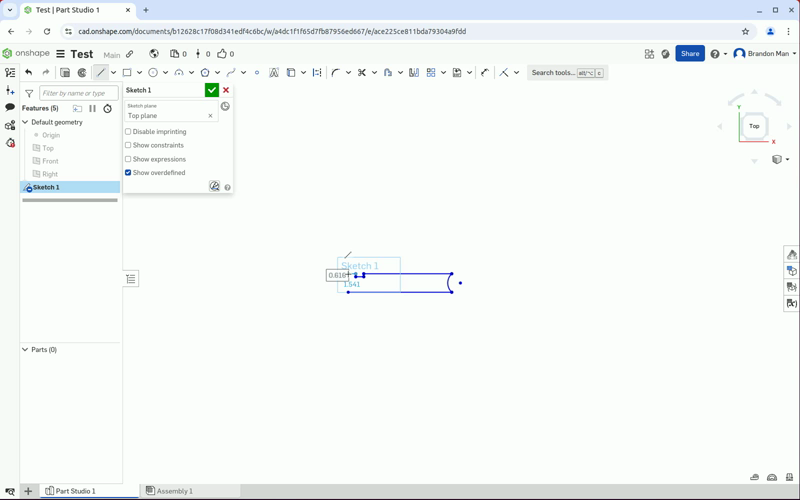
scroll(6)
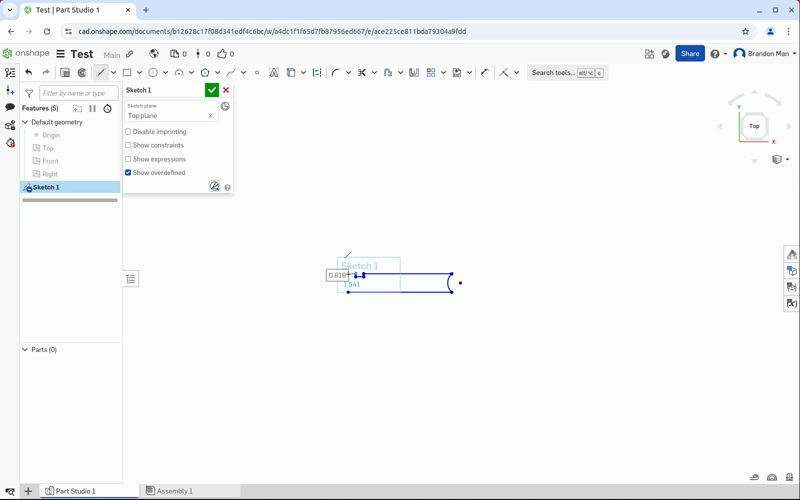
scroll(6)
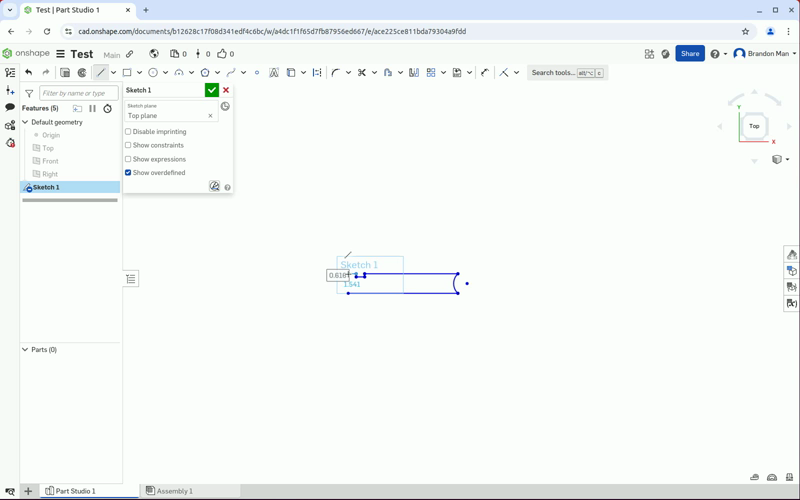
scroll(6)
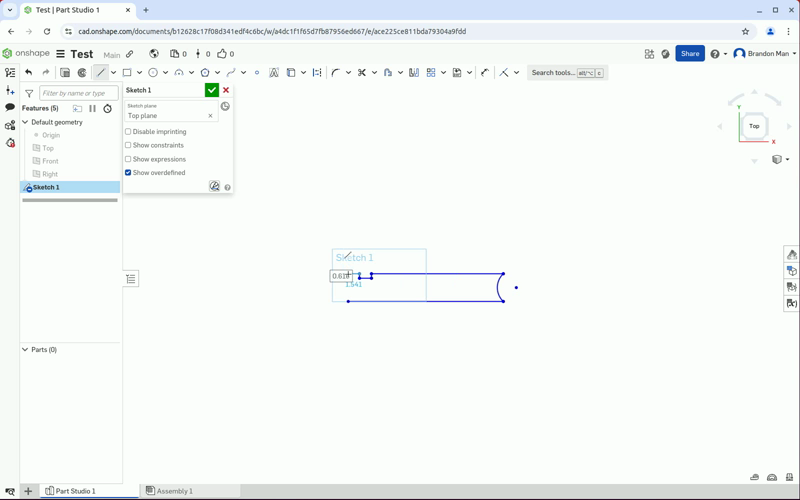
scroll(6)
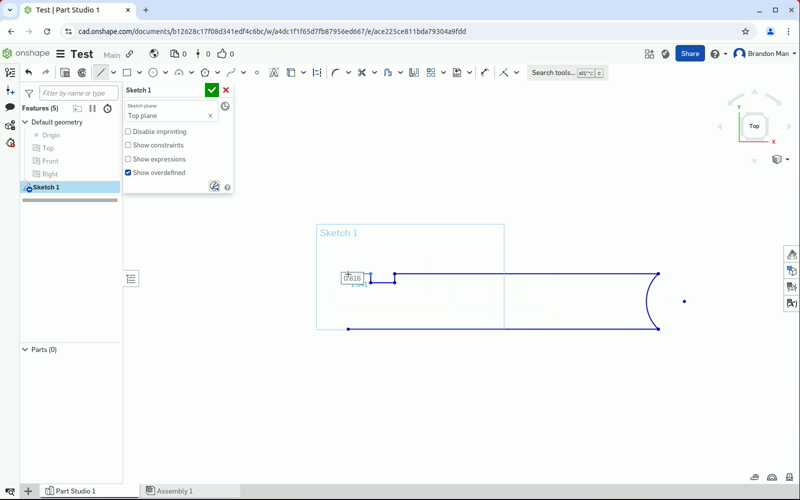
scroll(6)
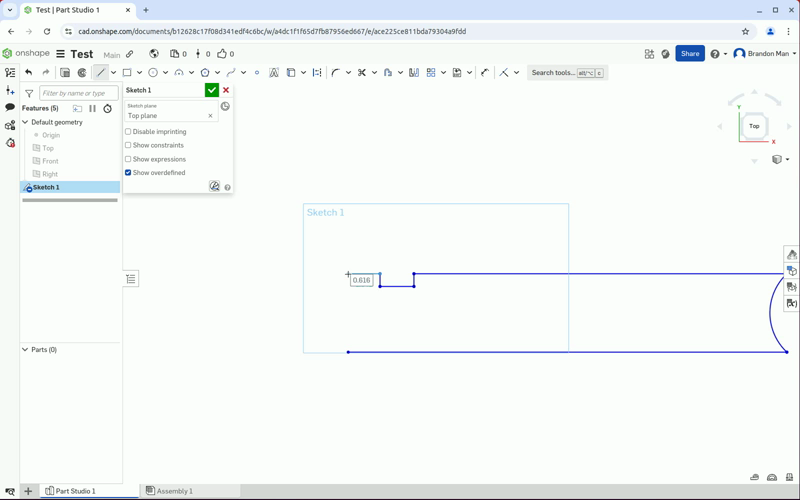
scroll(6)
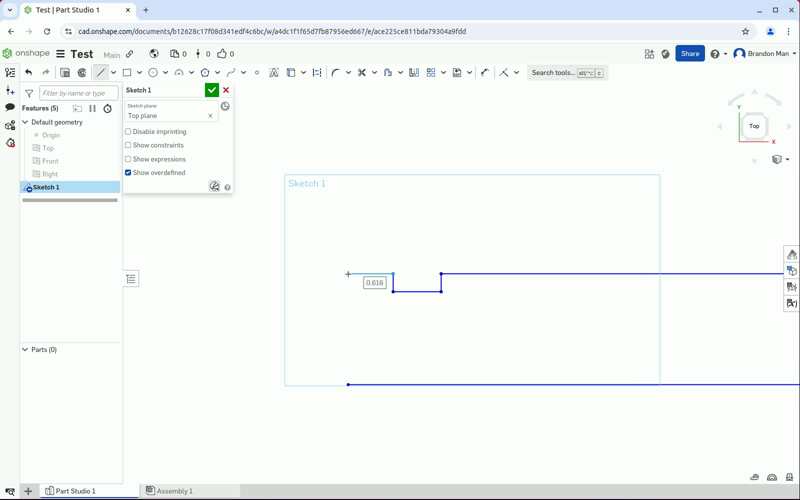
scroll(6)
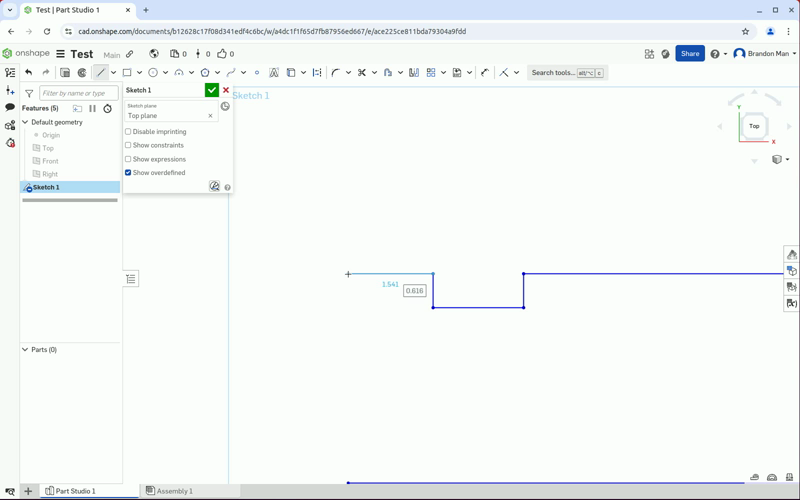
click(348, 273)
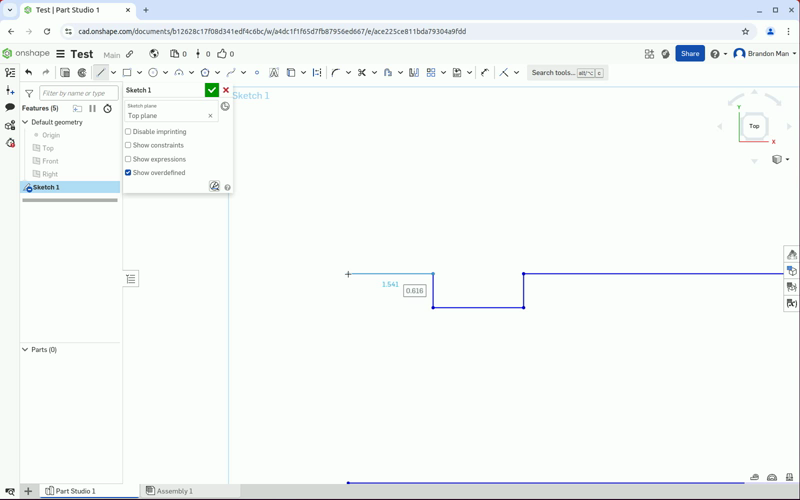
scroll(-6)
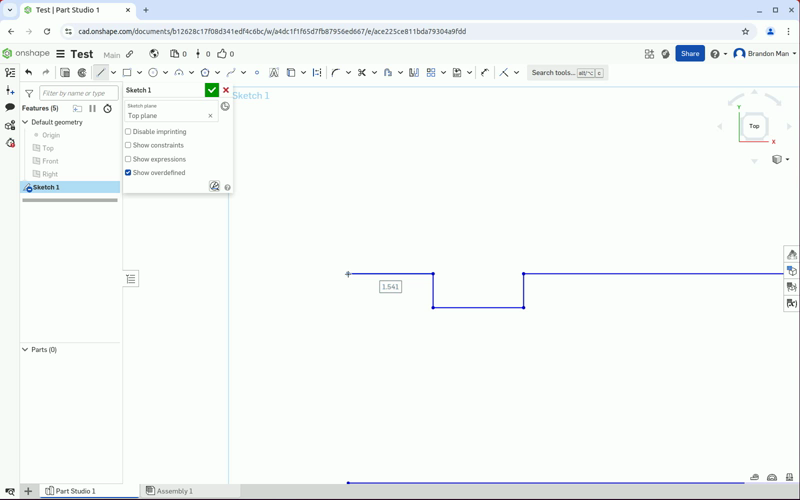
scroll(-6)
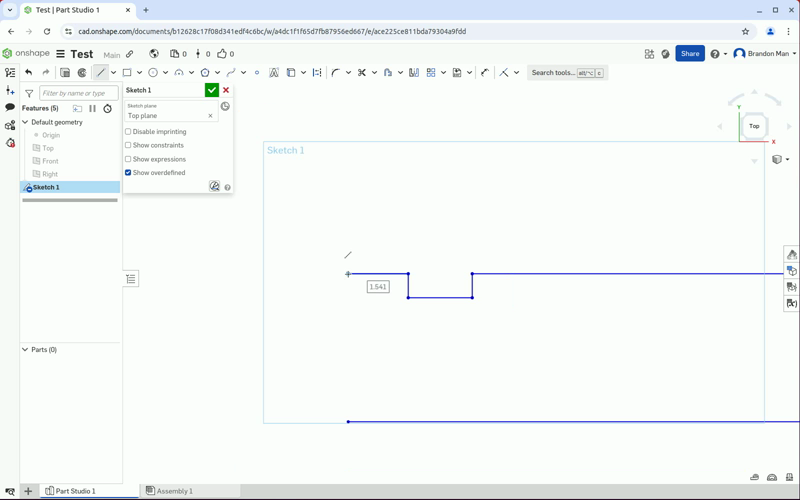
scroll(-6)
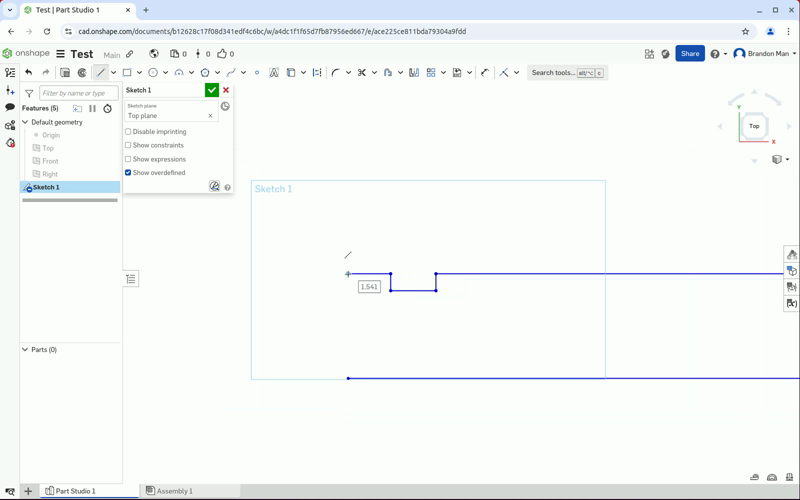
scroll(-6)
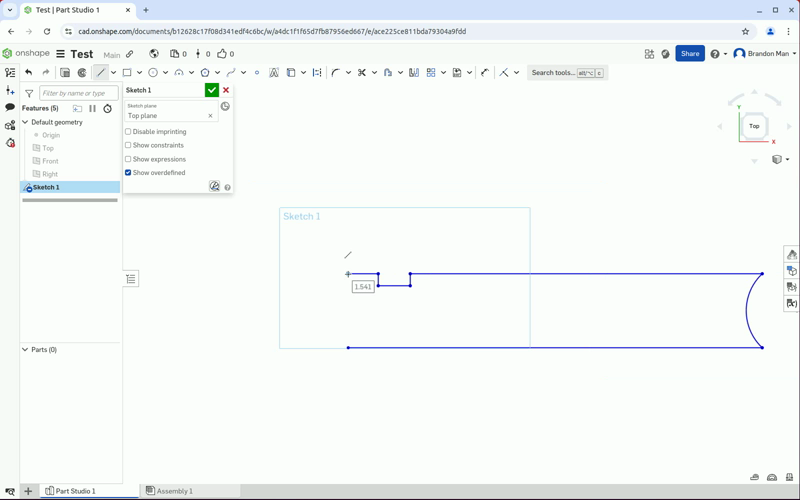
scroll(-6)
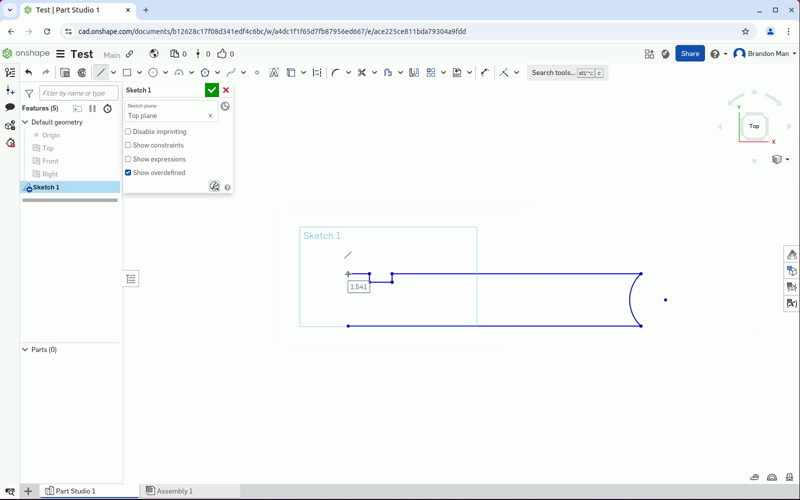
scroll(-6)
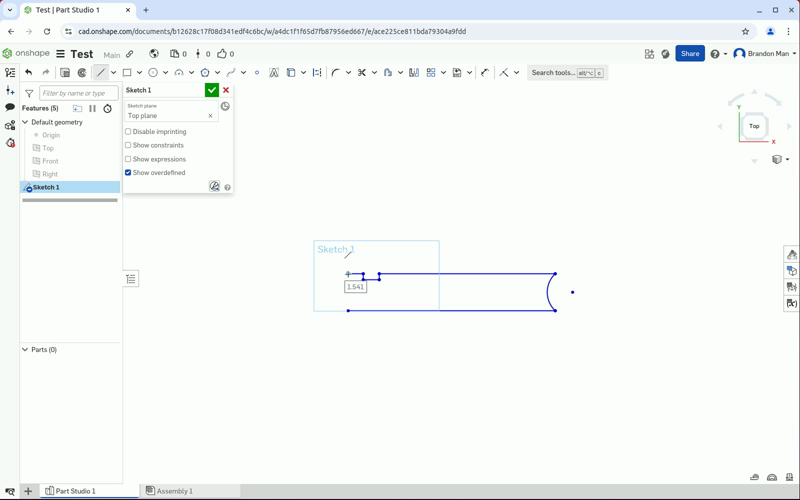
scroll(-6)
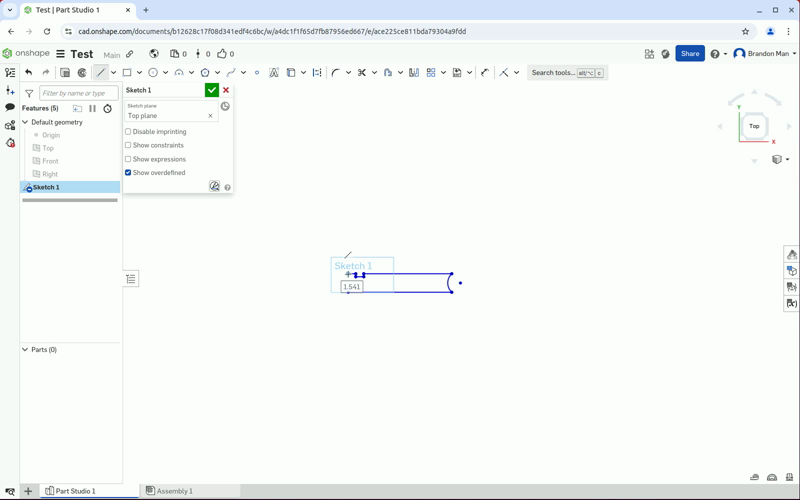
key_up(shift)
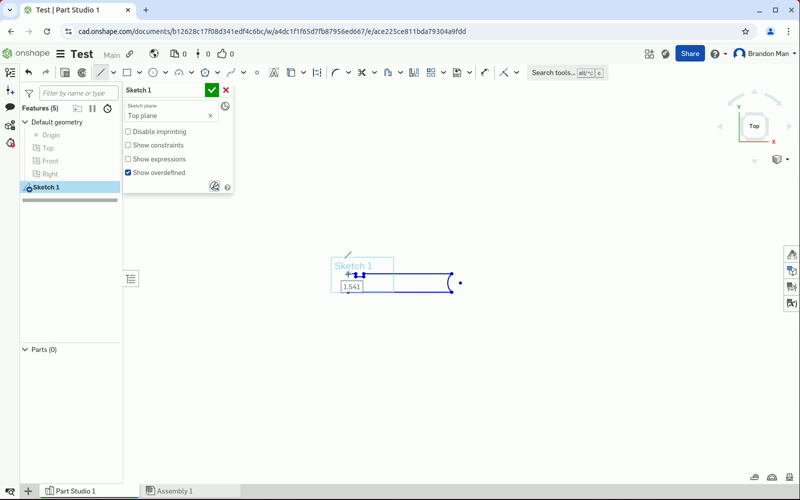
mouse_move(378, 273)
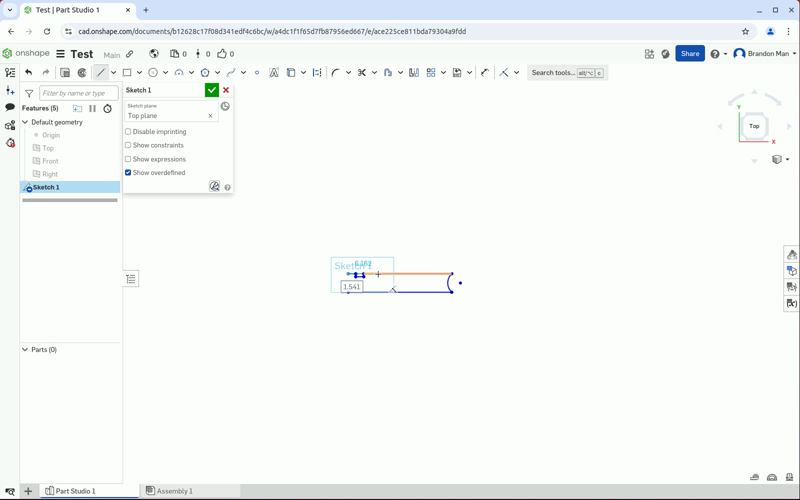
key_down(shift)
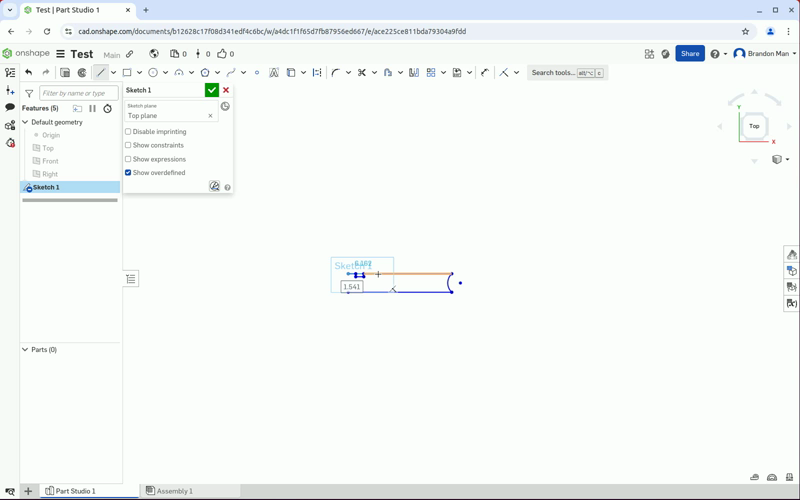
mouse_move(348, 292)
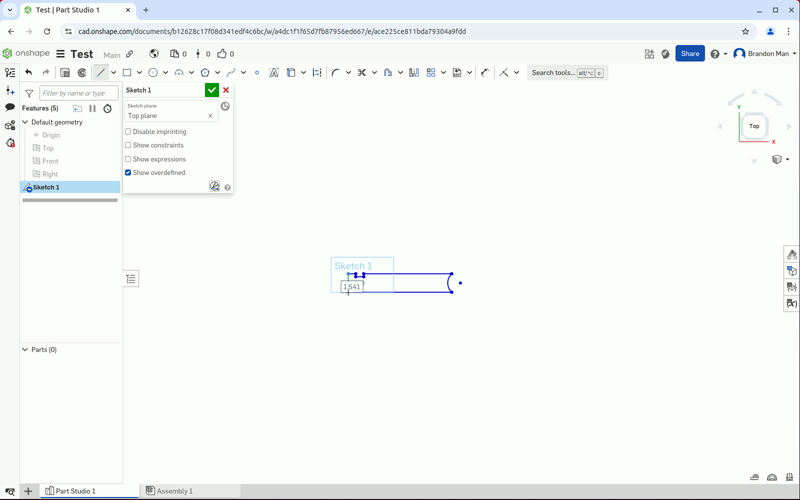
key_up(shift)
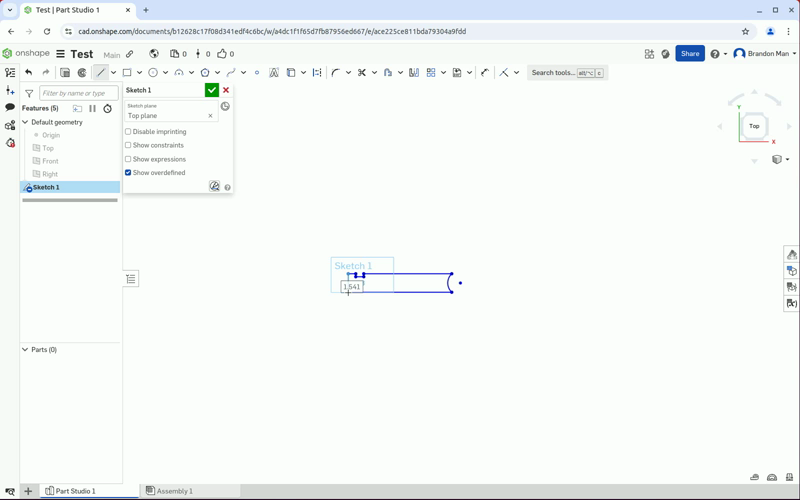
click(348, 292)
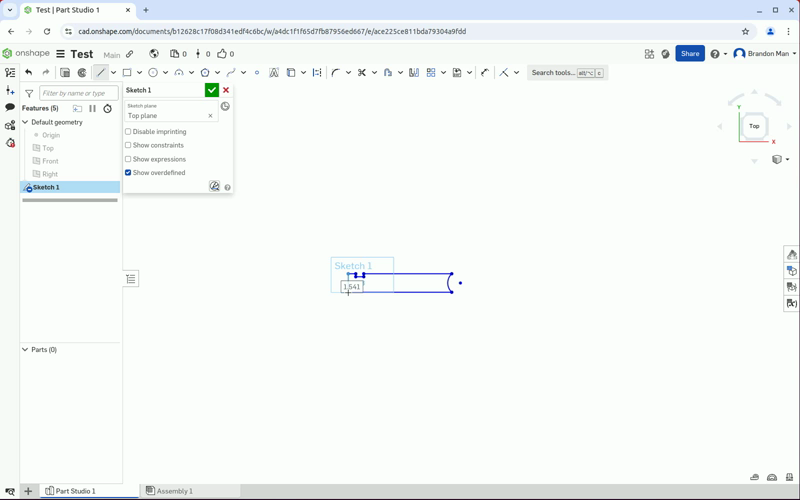
key(esc)
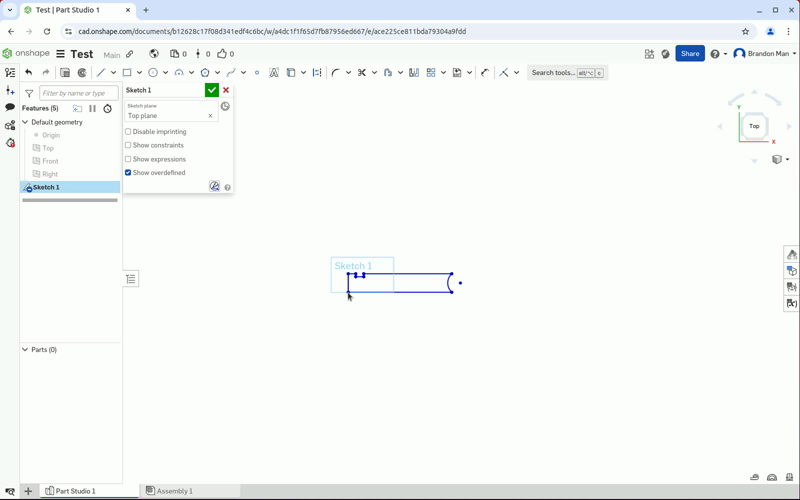
key(c)
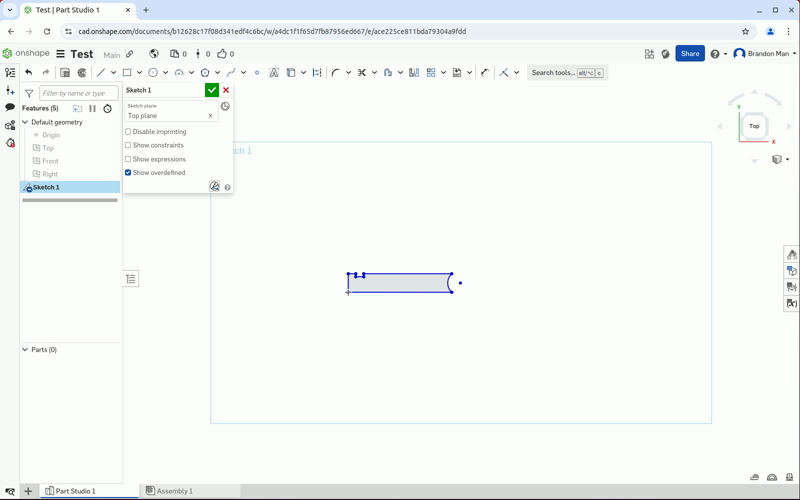
key_down(shift)
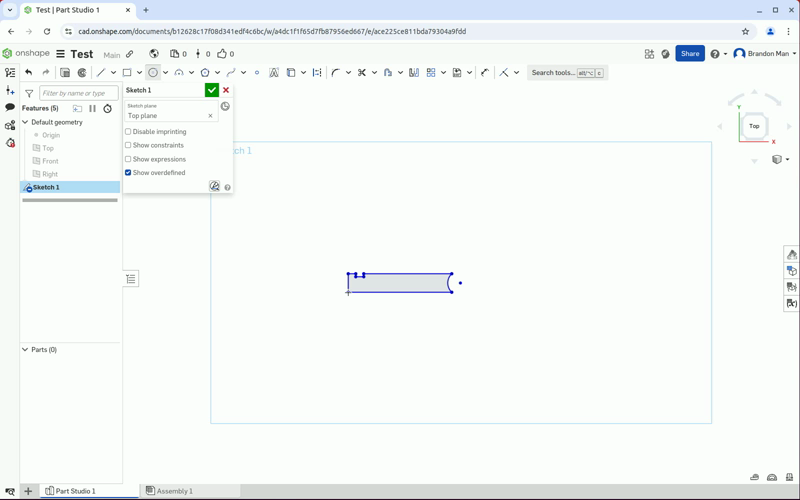
mouse_move(404, 282)
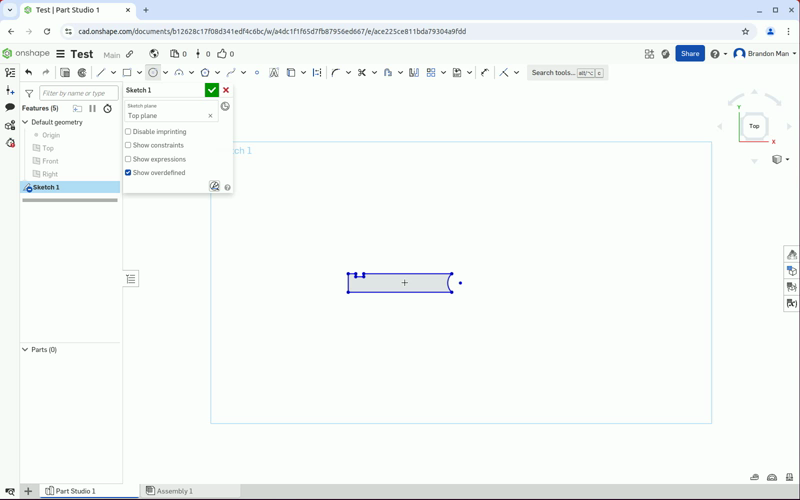
click(404, 282)
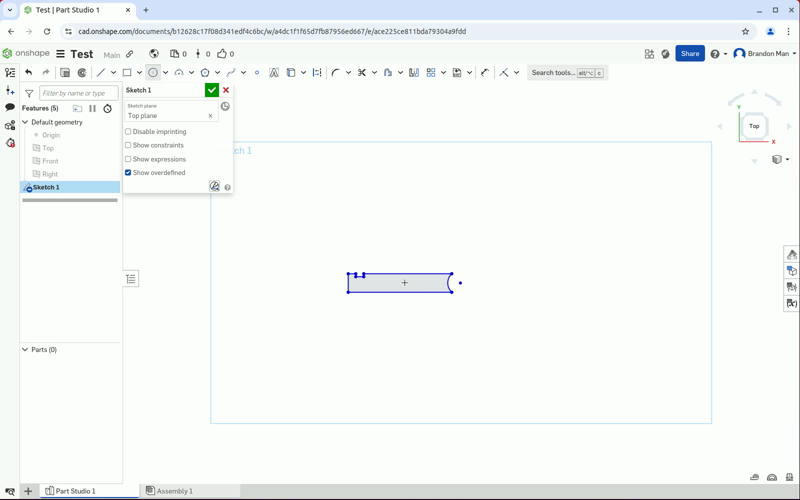
key_up(shift)
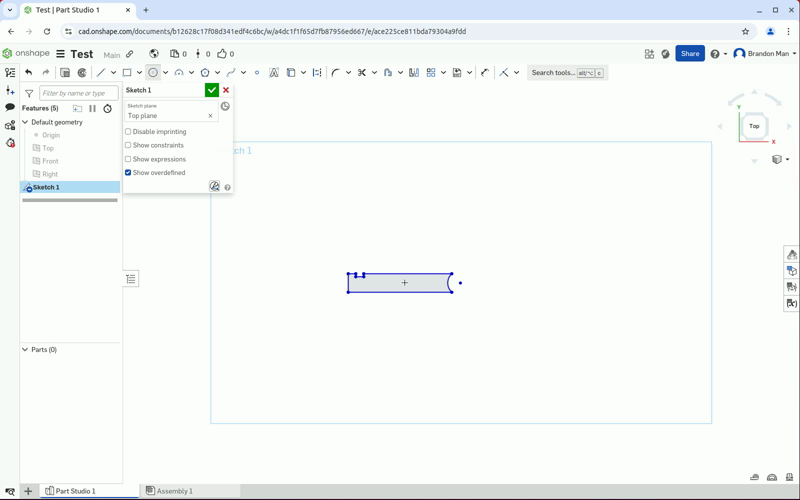
mouse_move(407, 282)
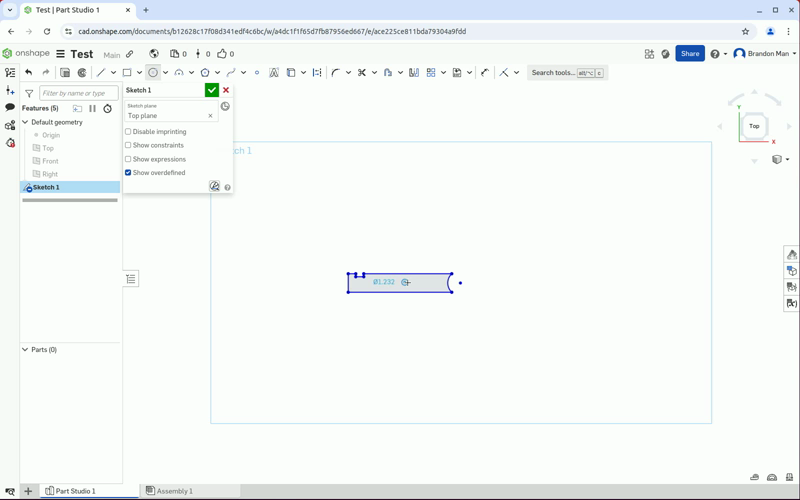
click(407, 282)
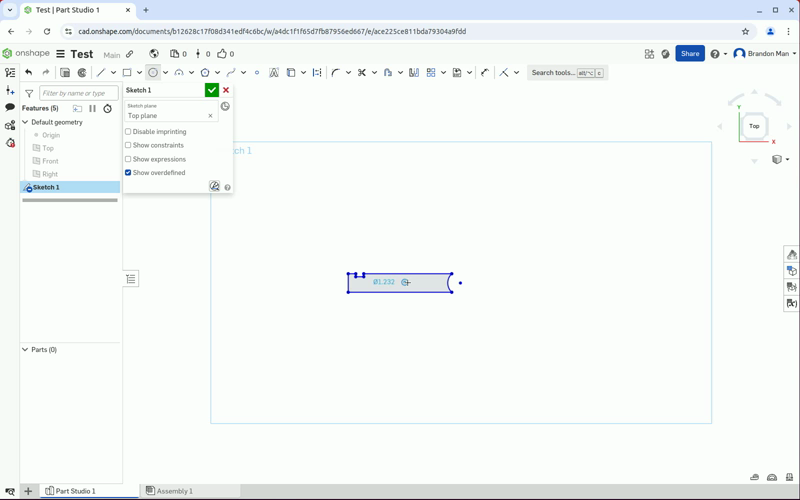
key(esc)
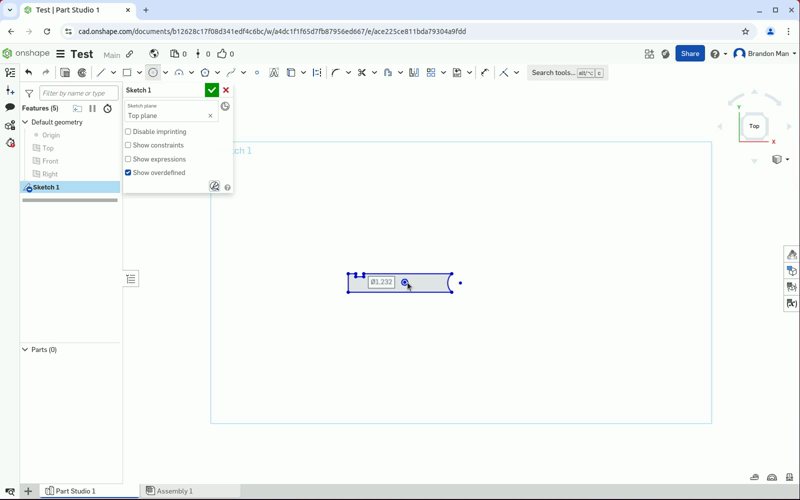
mouse_move(388, 289)
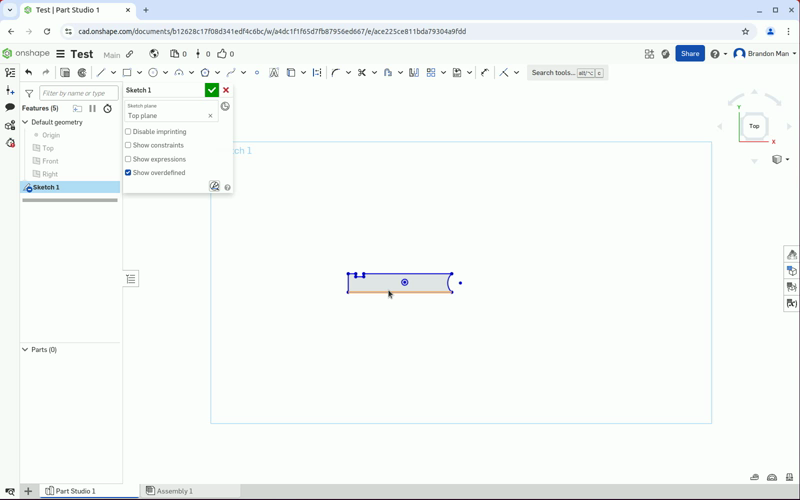
click(388, 289)
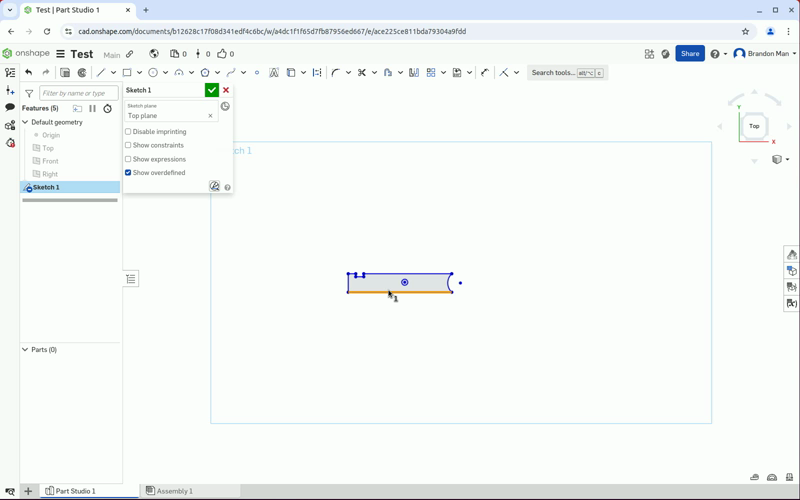
mouse_move(73, 352)
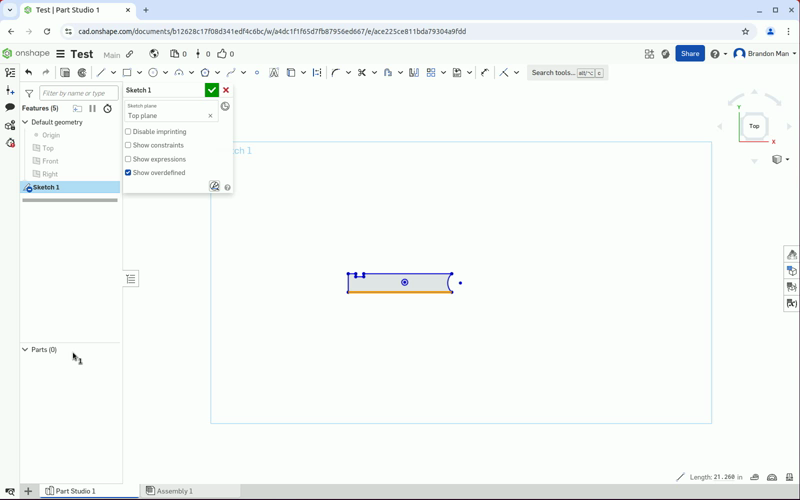
key(shift+y)
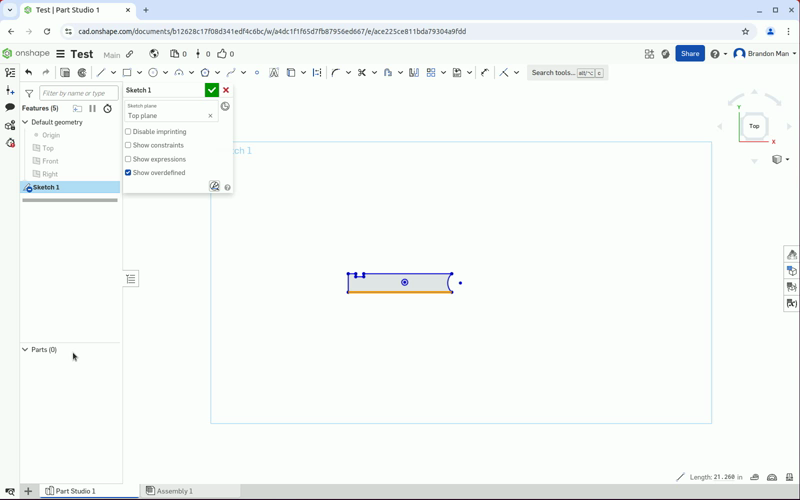
key(shift+e)
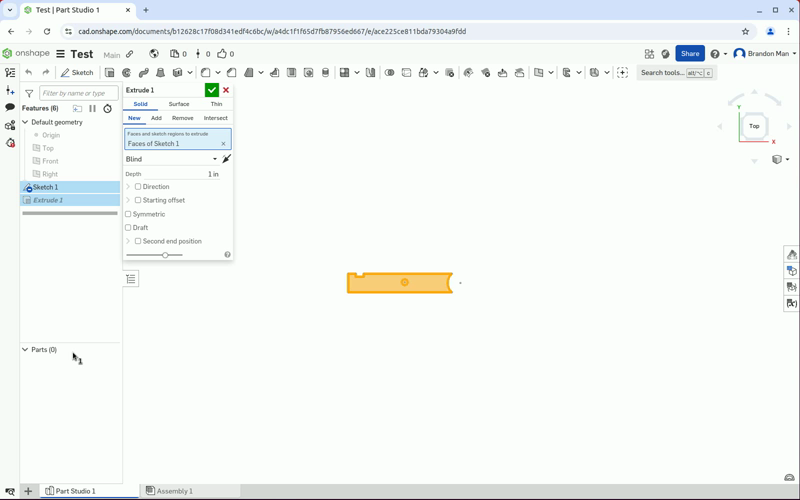
mouse_move(143, 106)
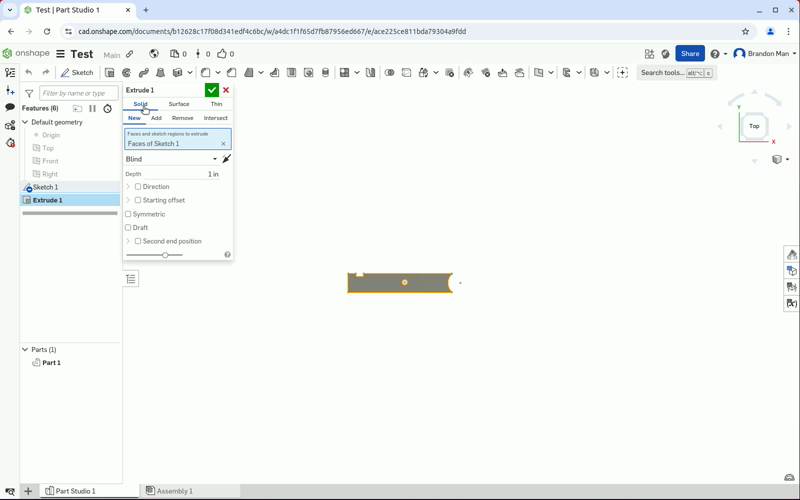
click(143, 106)
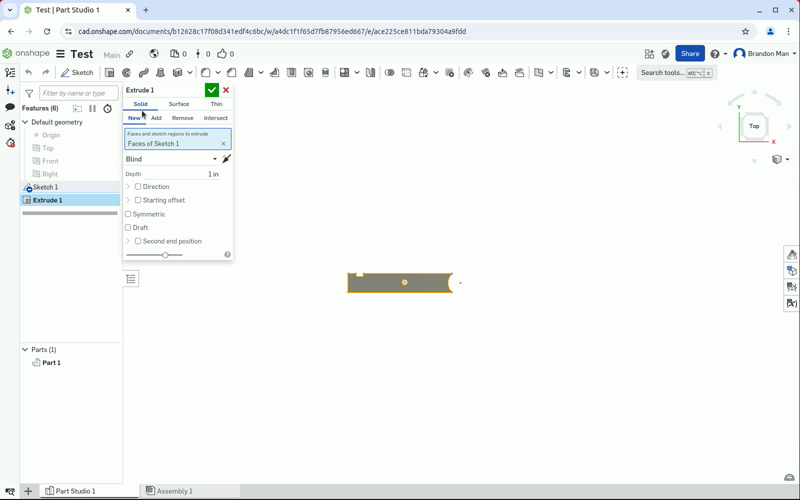
mouse_move(137, 120)
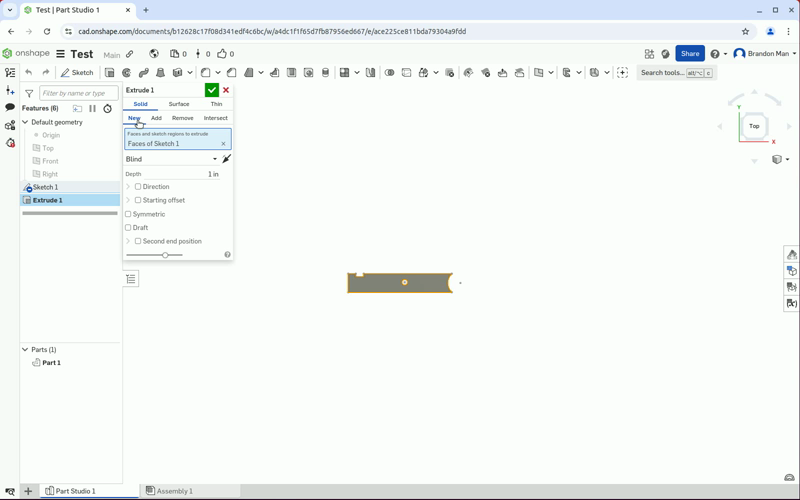
click(137, 120)
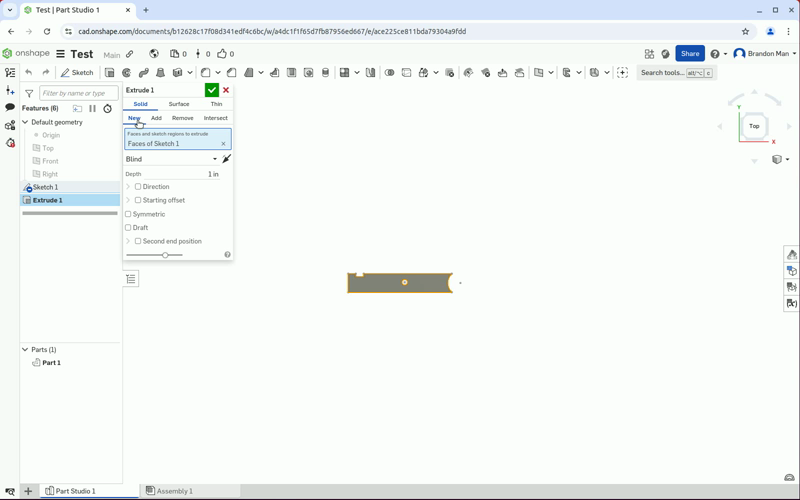
key(tab, 4)
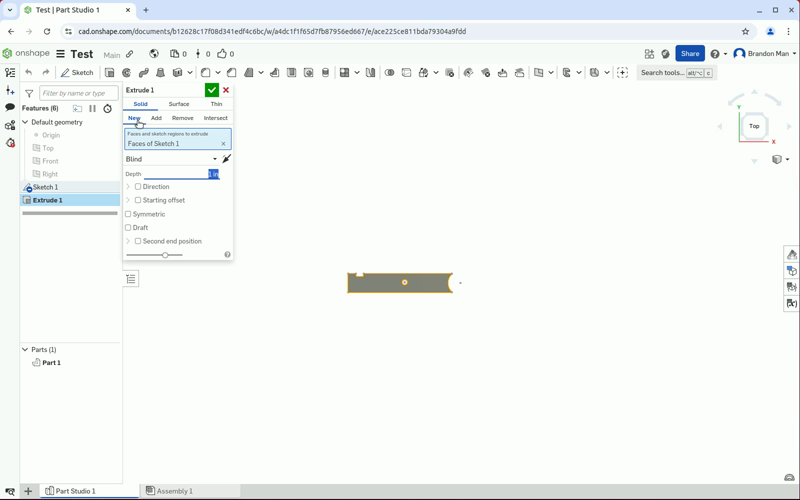
text(1.204)
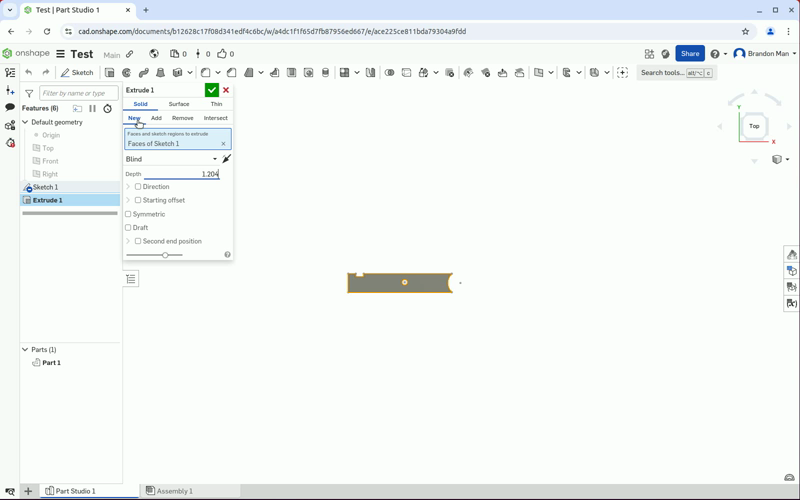
key(enter)
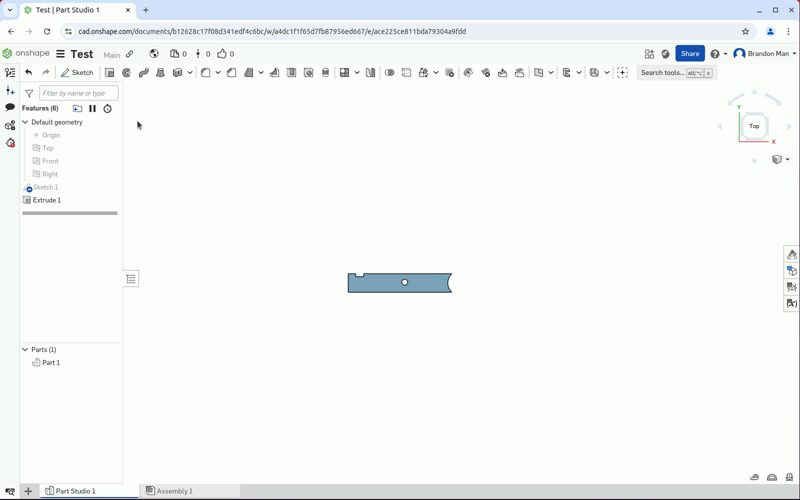
key(shift+h)
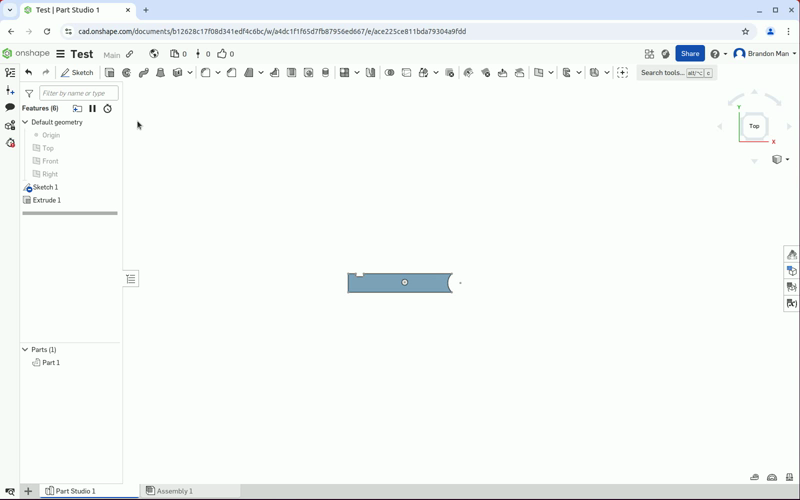
key(shift+h)
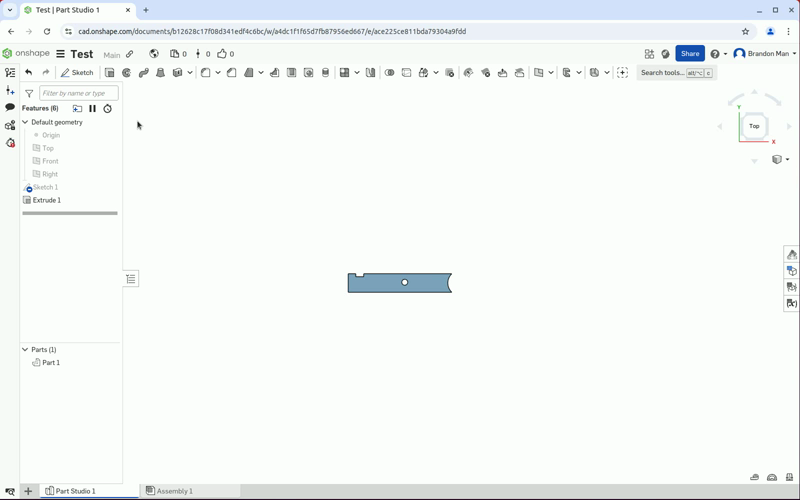
mouse_move(73, 189)
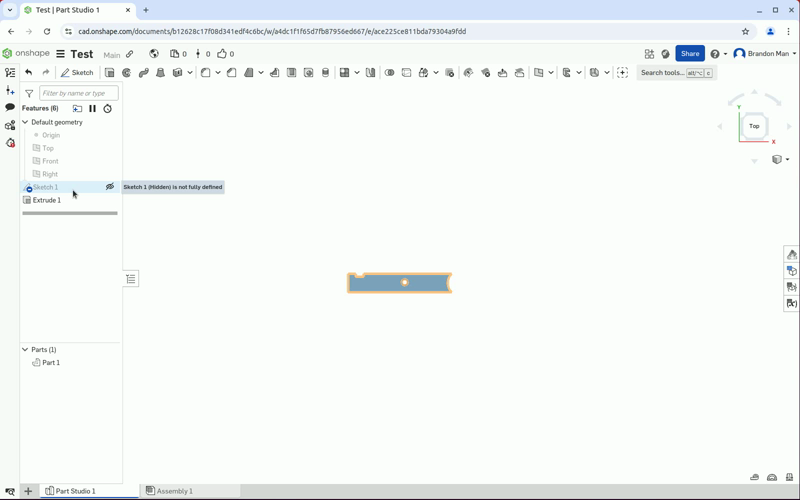
click(73, 189)
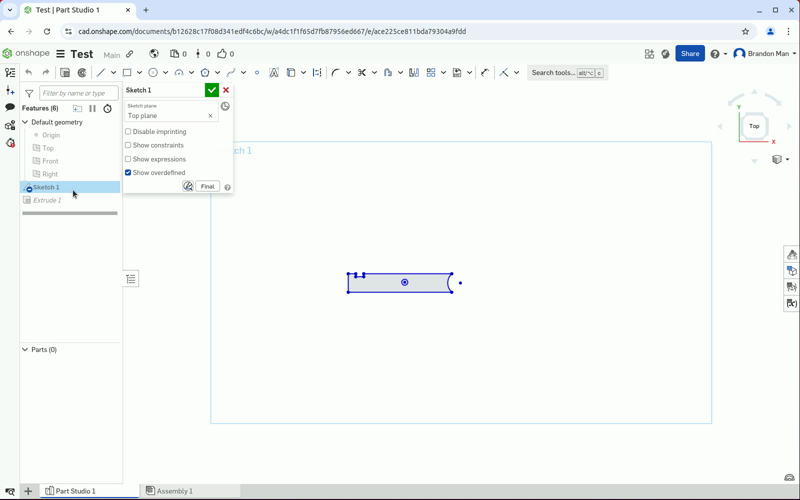
mouse_move(229, 92)
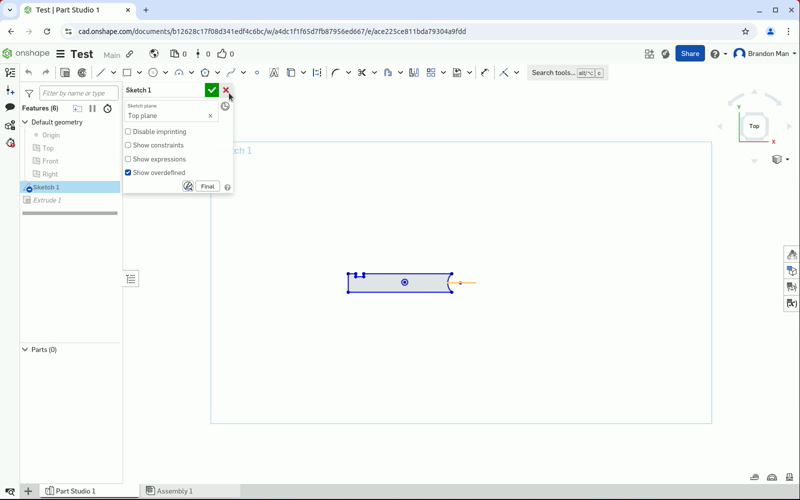
click(229, 92)
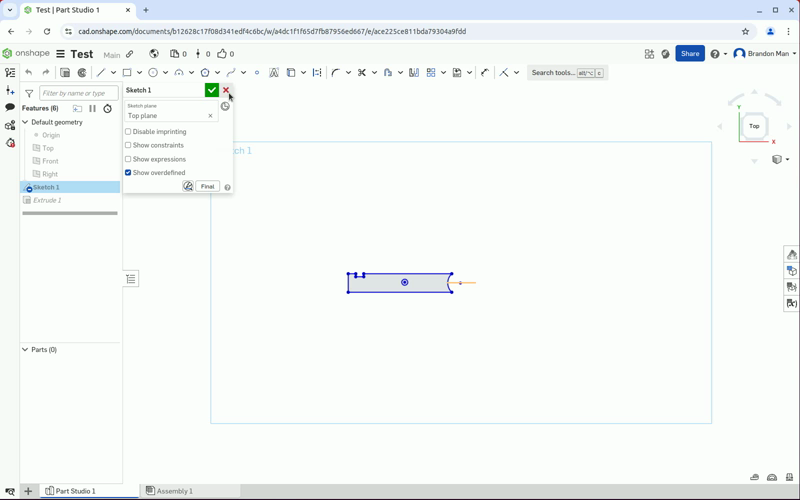
key(shift+s)
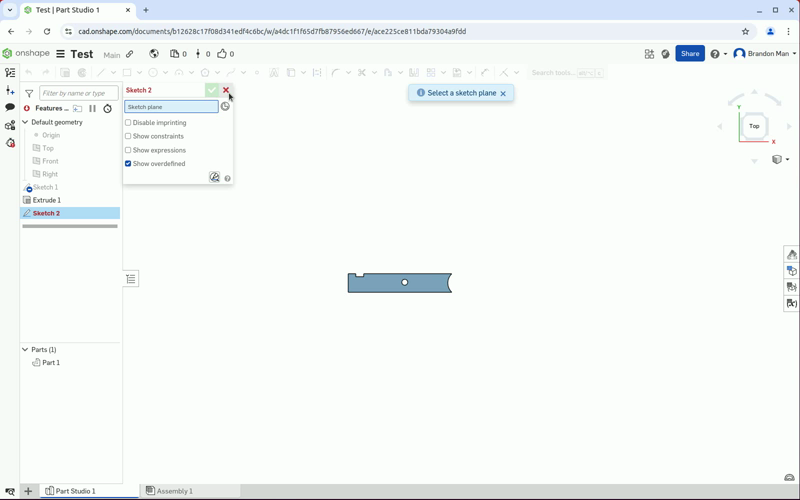
mouse_move(73, 150)
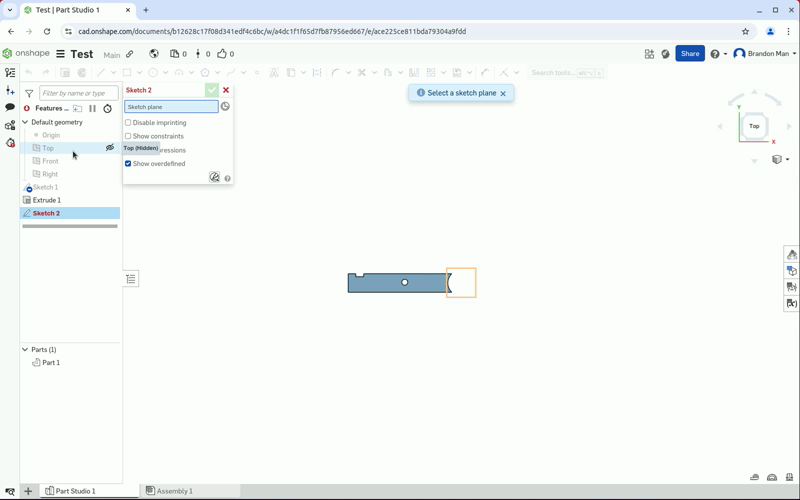
click(73, 150)
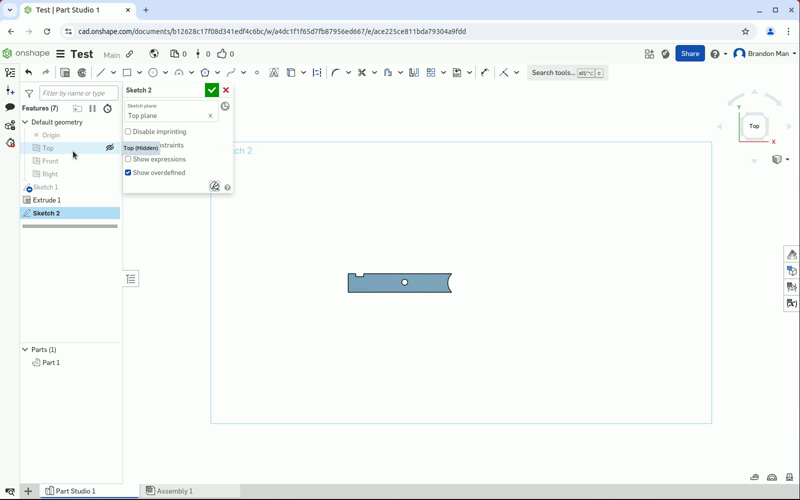
mouse_move(73, 352)
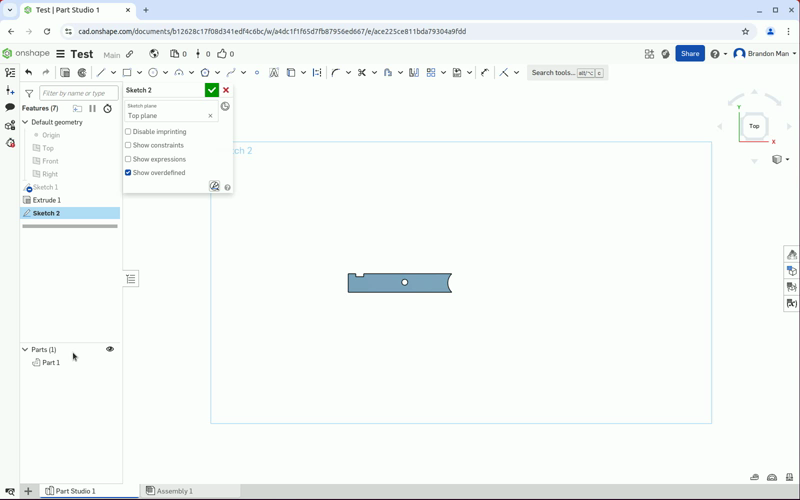
key(y)
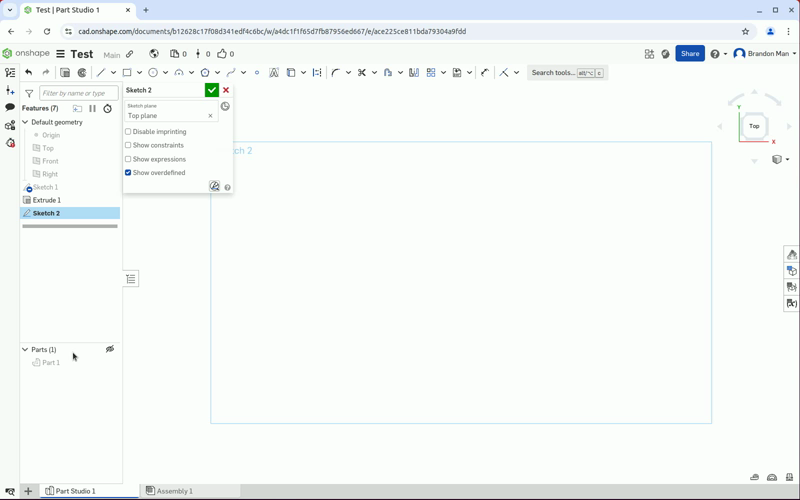
key(l)
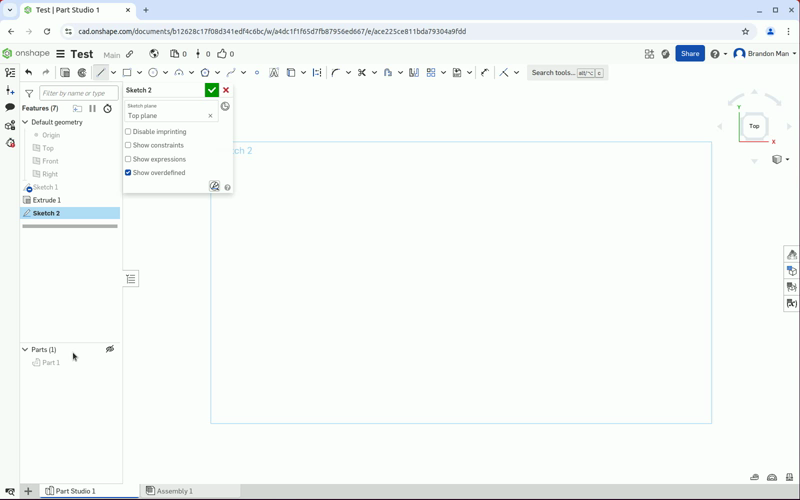
key_down(shift)
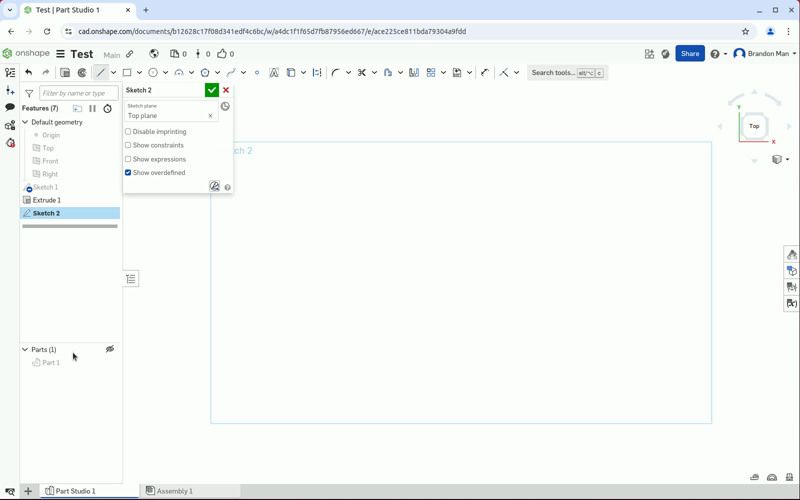
mouse_move(451, 292)
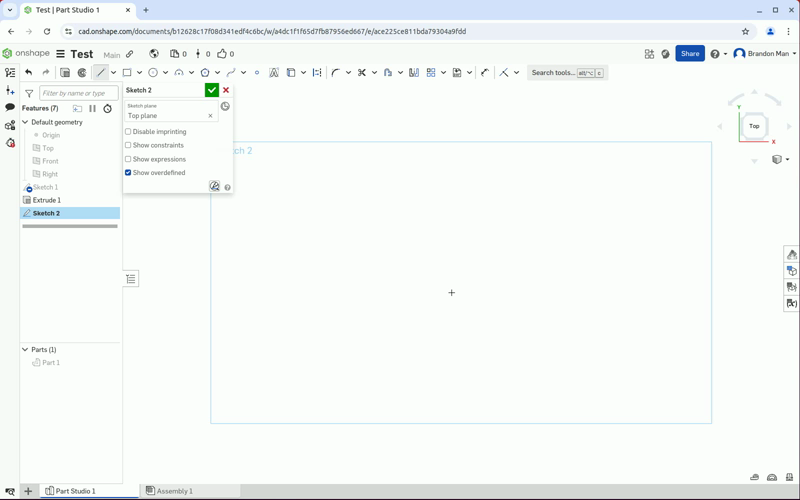
click(451, 292)
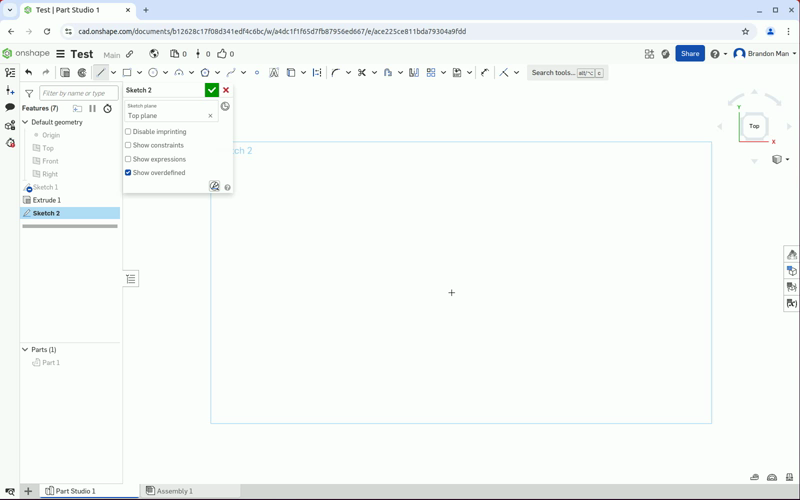
key_up(shift)
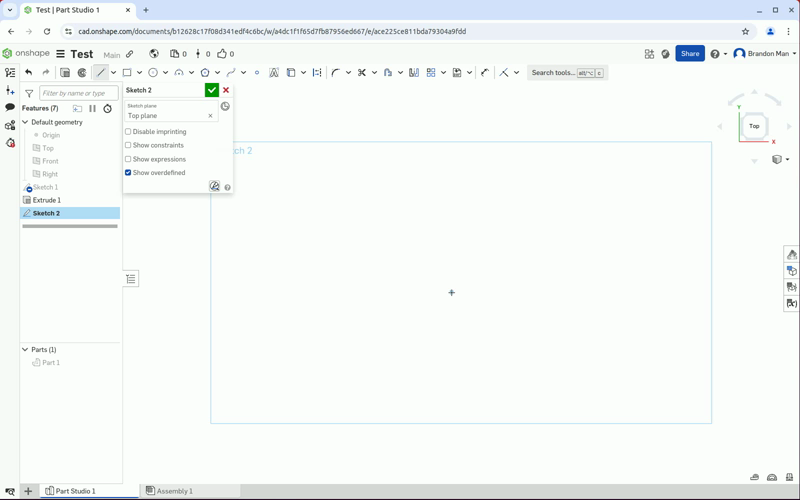
key_down(shift)
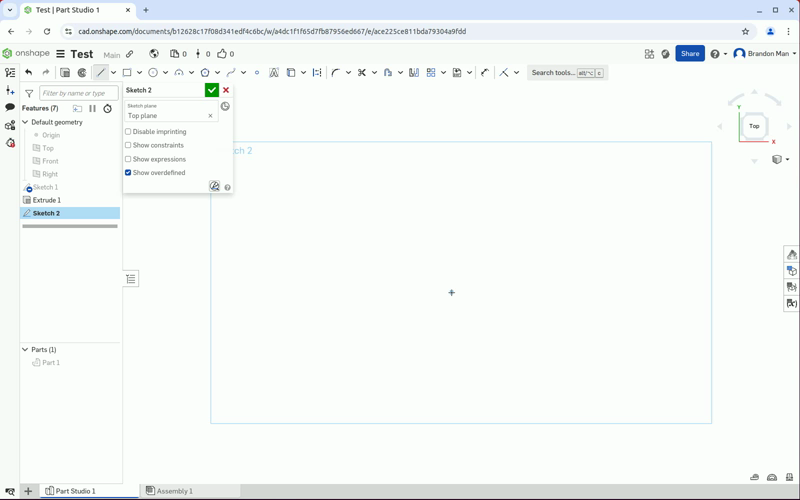
mouse_move(481, 292)
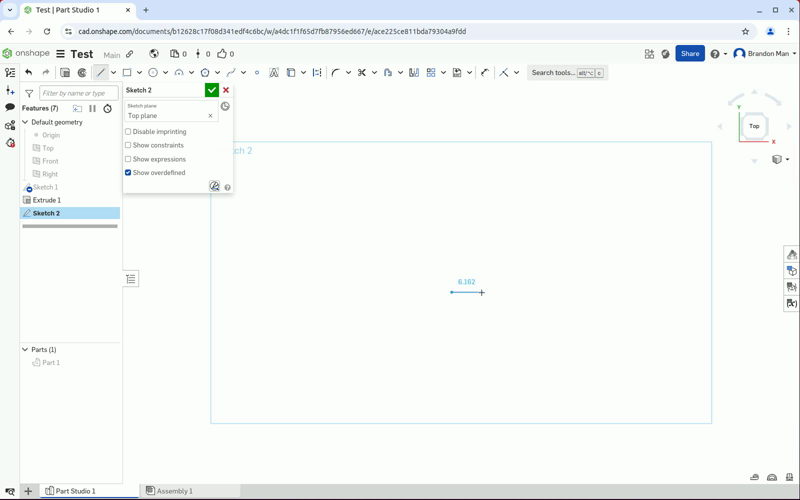
mouse_move(470, 292)
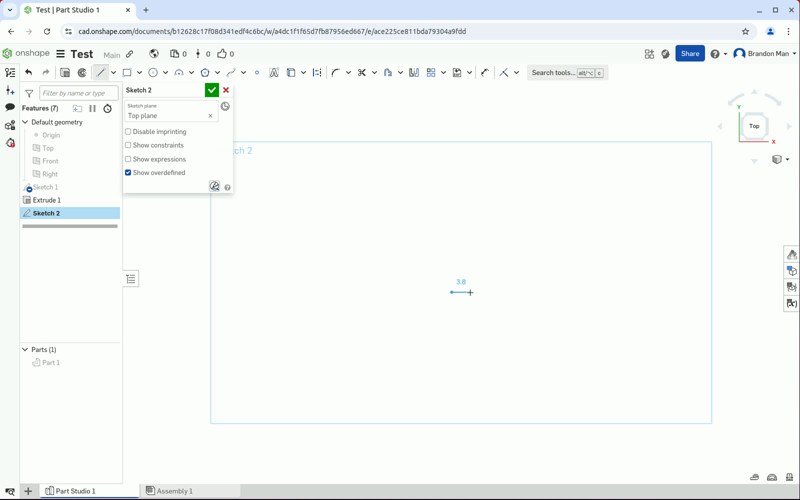
click(470, 292)
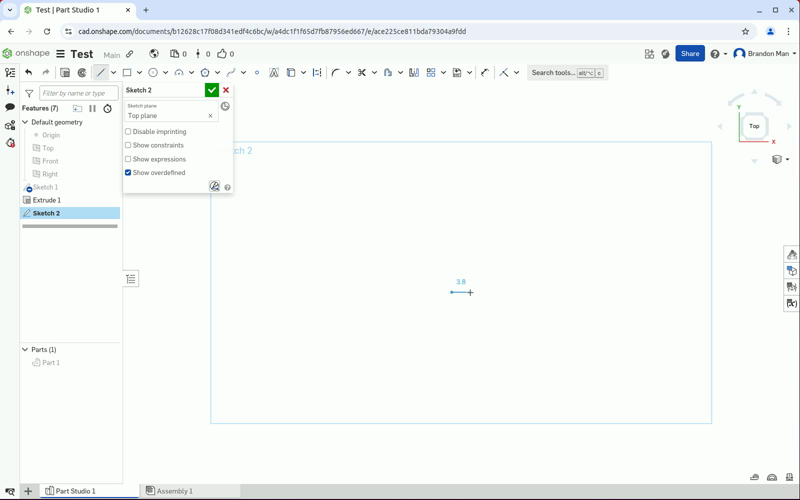
key_up(shift)
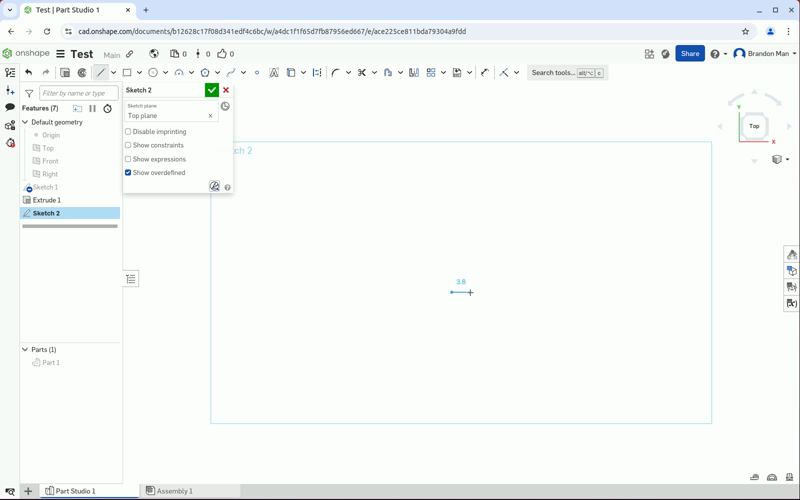
key(esc)
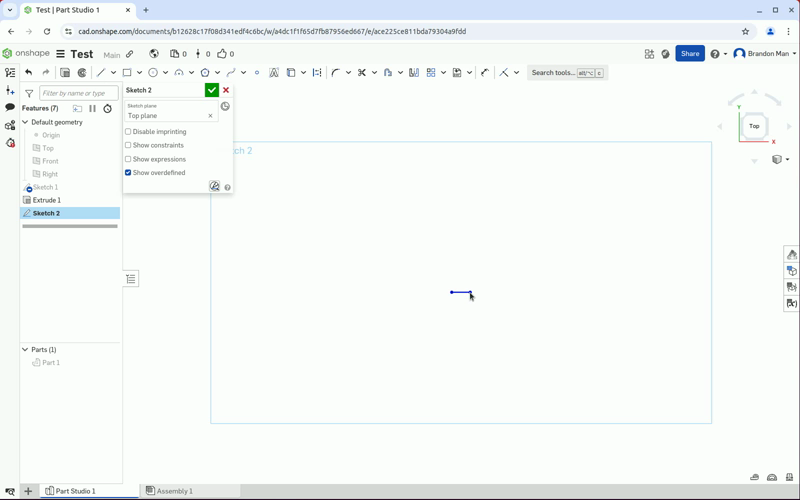
key(a)
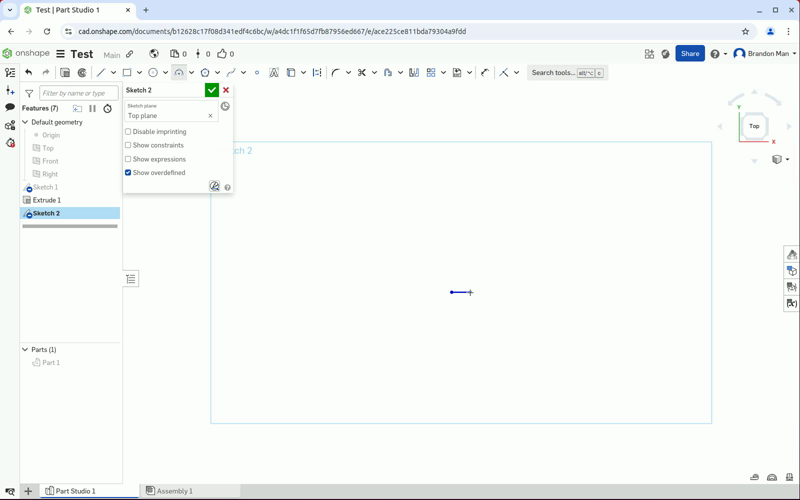
mouse_move(470, 292)
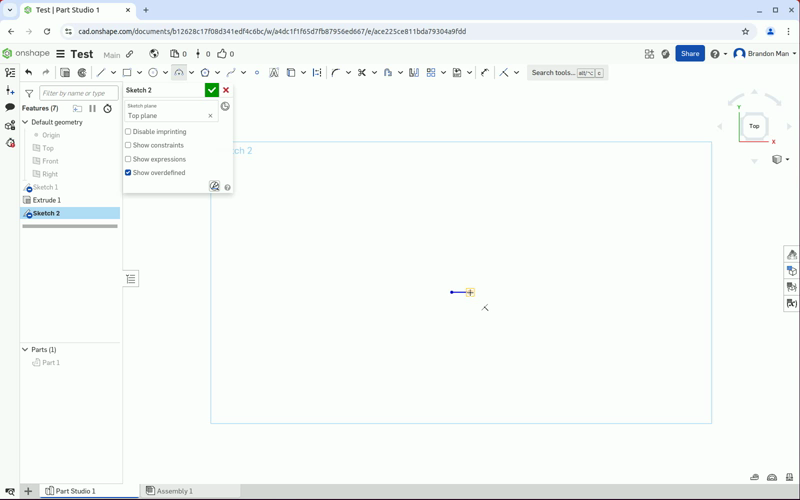
click(470, 292)
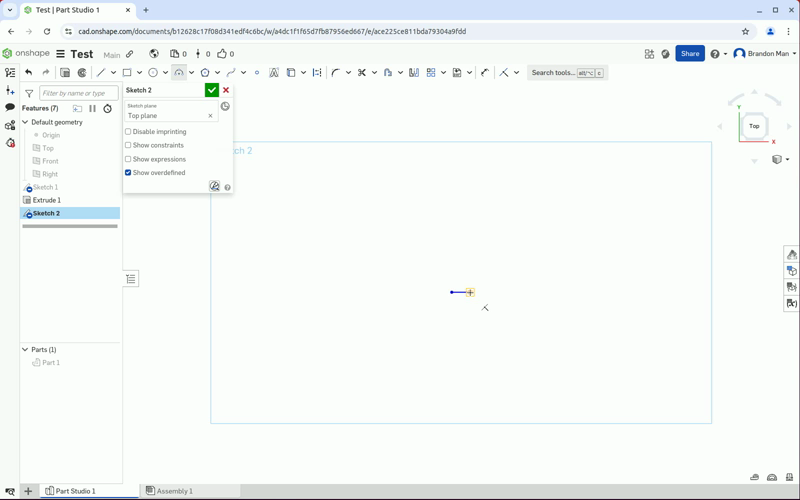
key_down(shift)
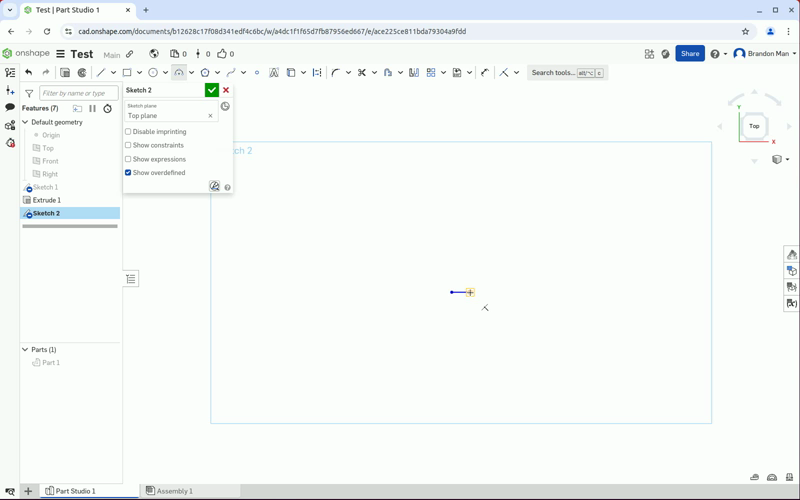
mouse_move(470, 272)
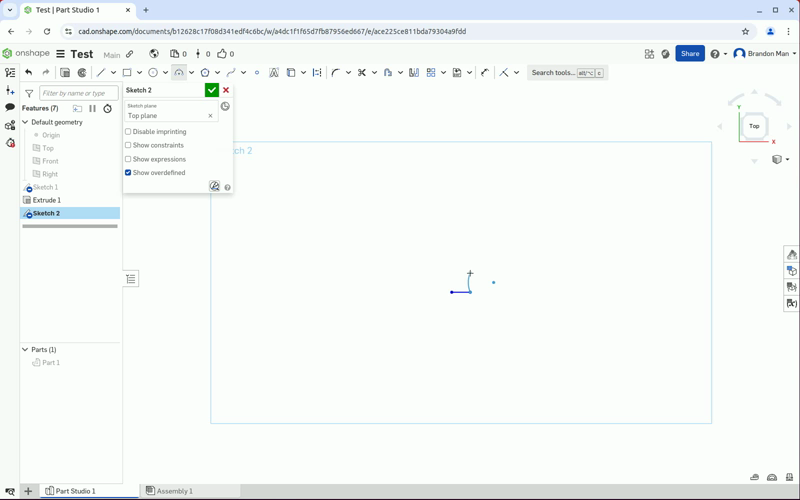
click(470, 272)
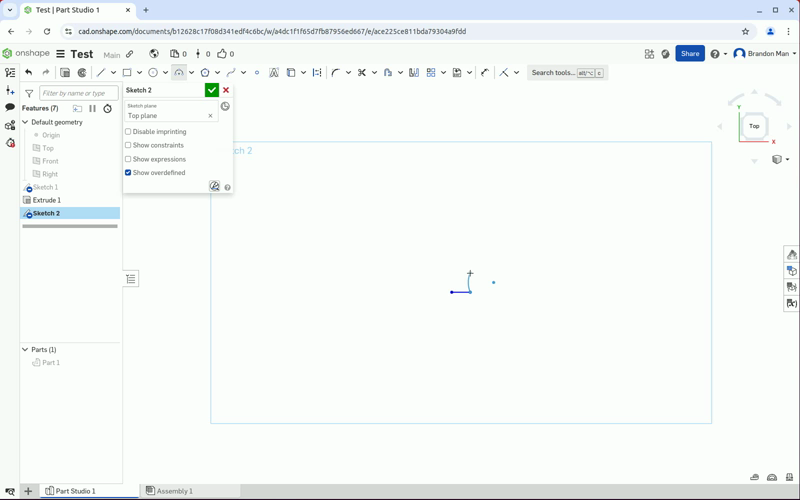
mouse_move(474, 282)
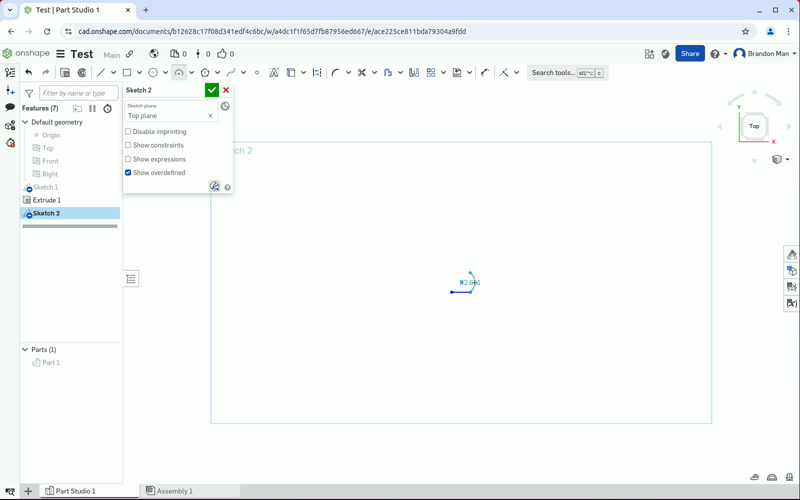
click(474, 282)
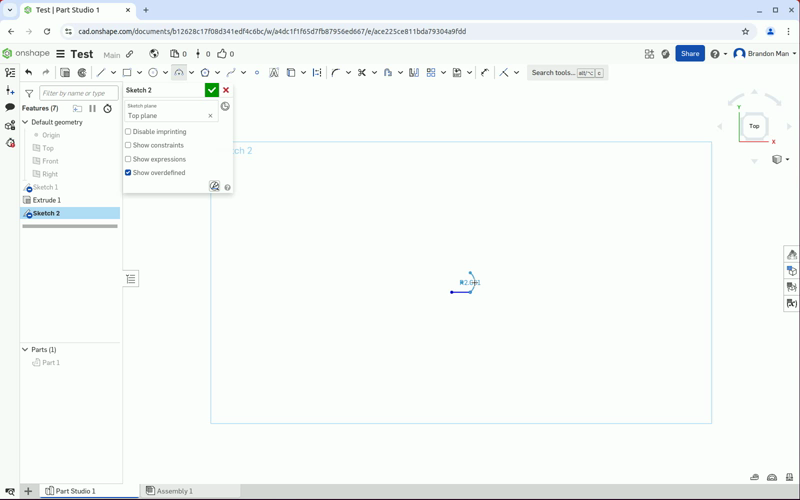
key_up(shift)
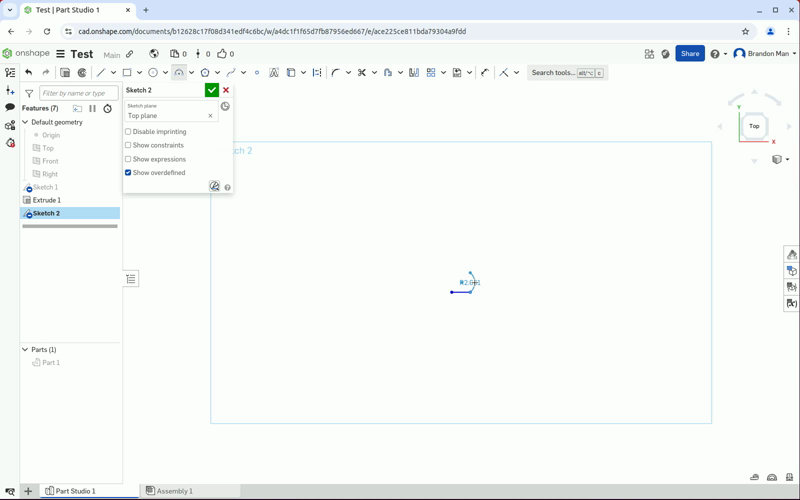
key(esc)
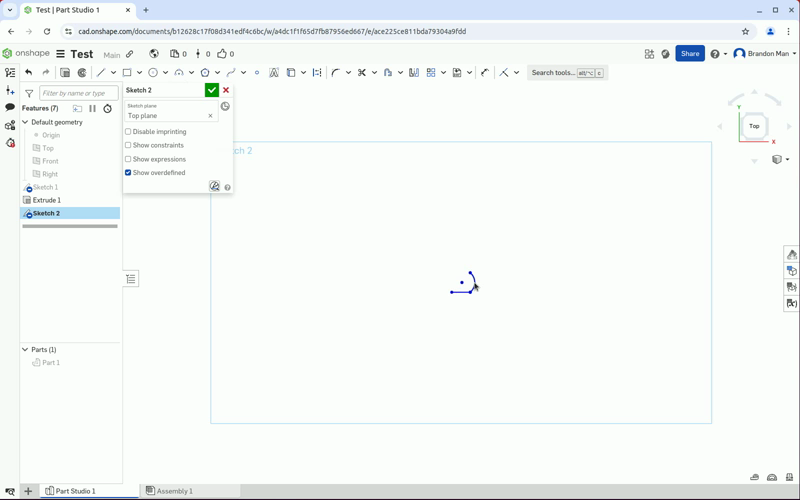
key(l)
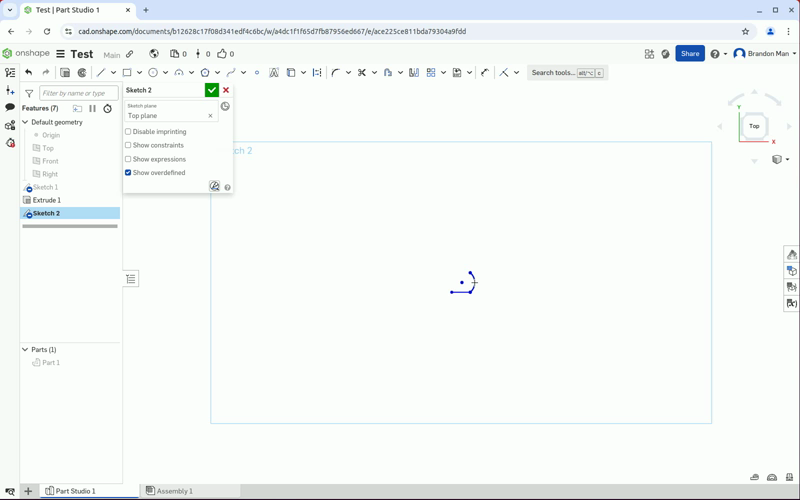
mouse_move(470, 272)
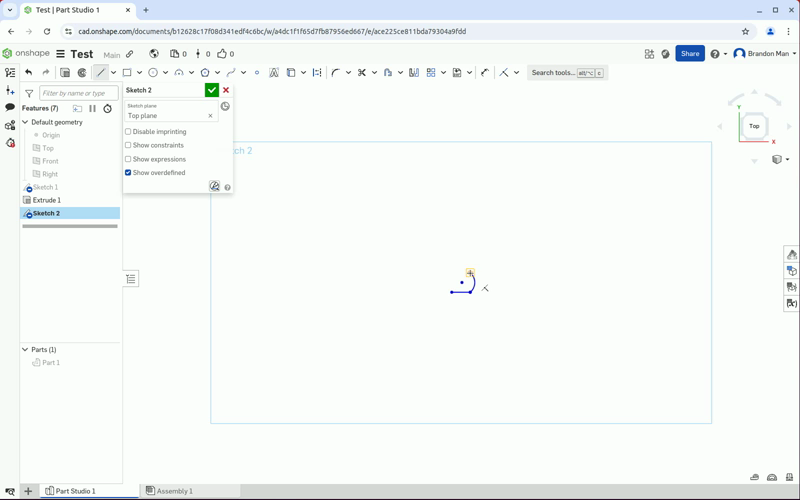
click(470, 272)
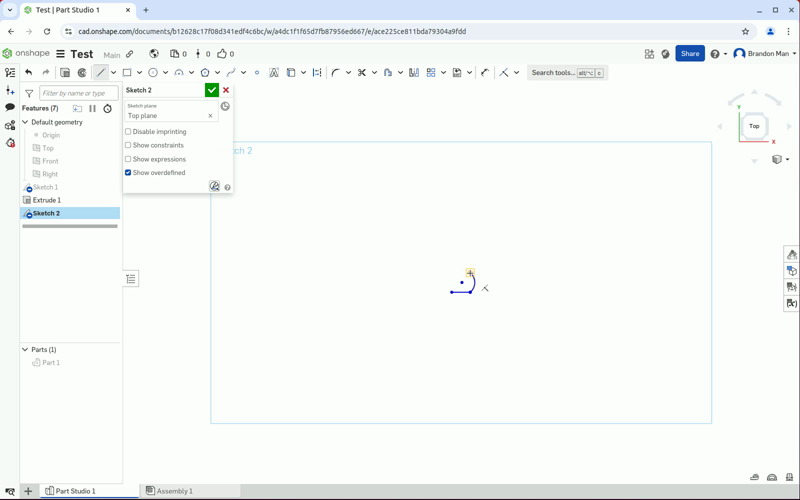
key_down(shift)
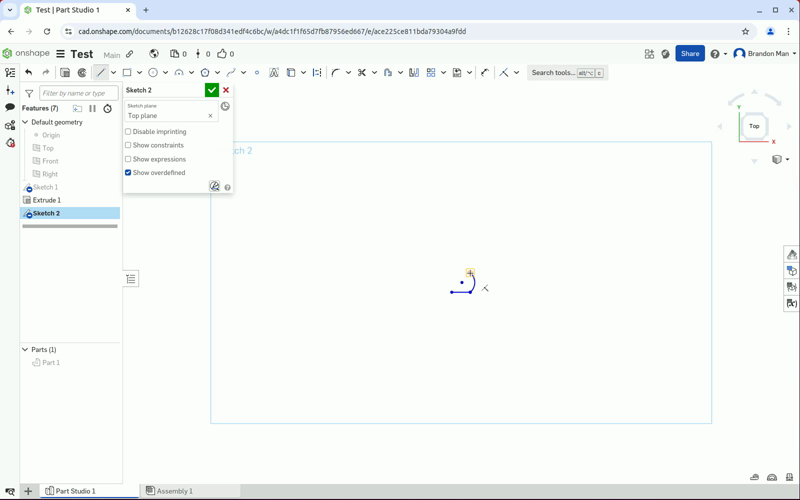
mouse_move(500, 272)
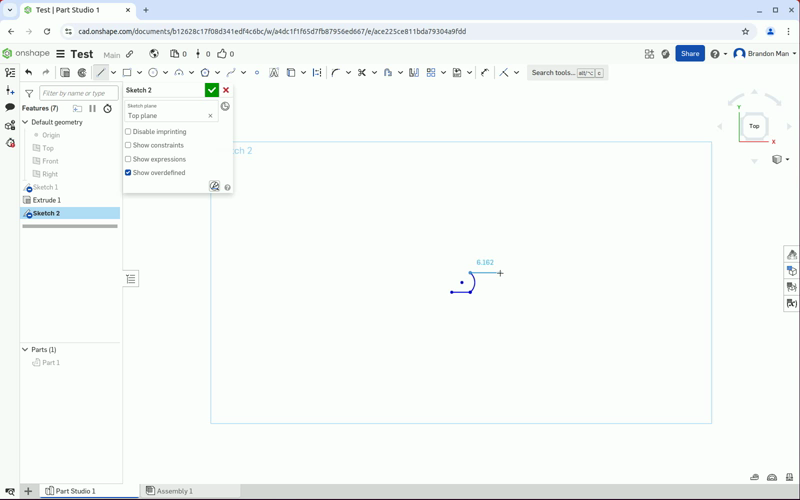
mouse_move(451, 272)
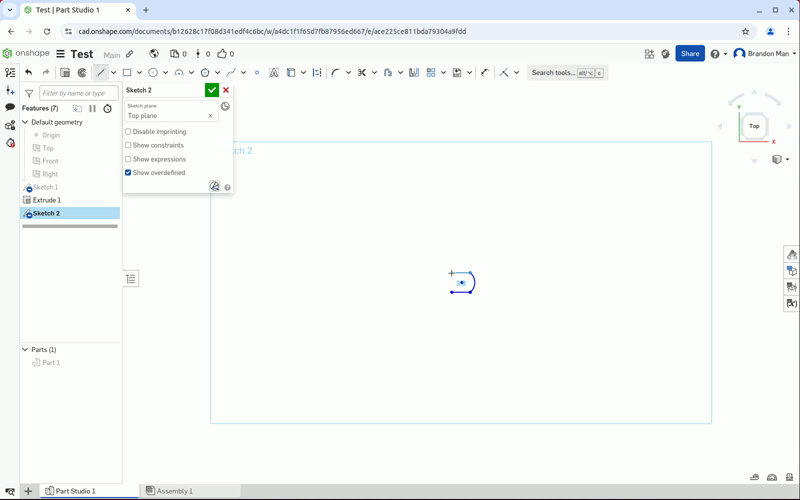
click(451, 272)
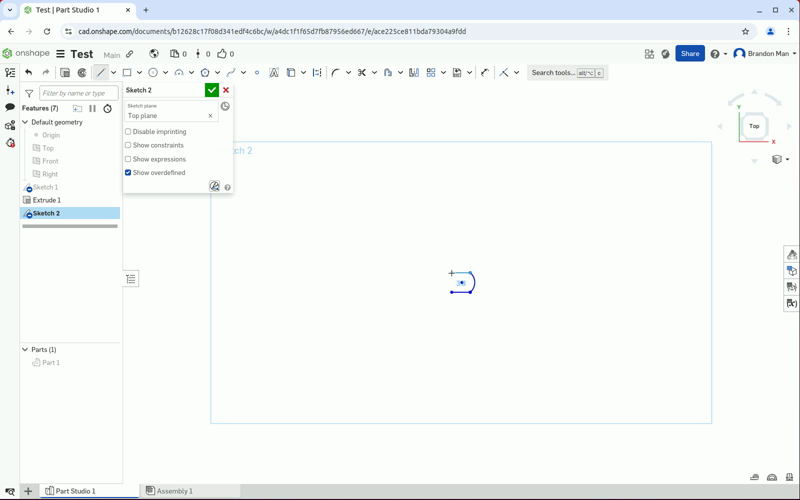
key_up(shift)
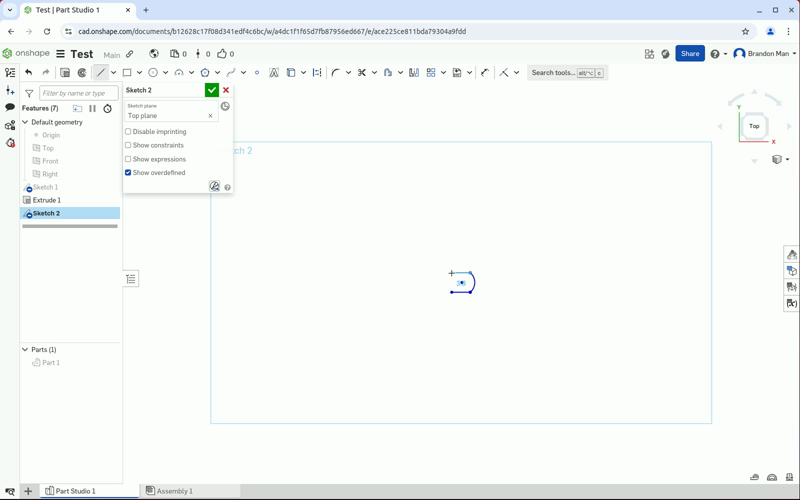
key(esc)
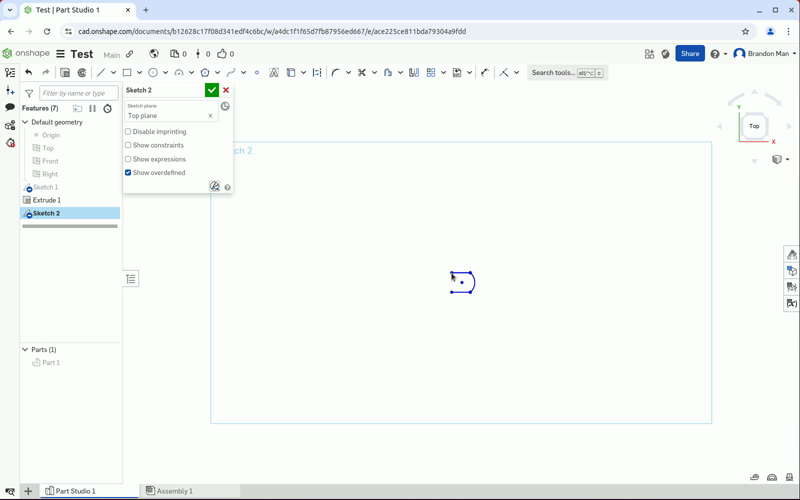
key(a)
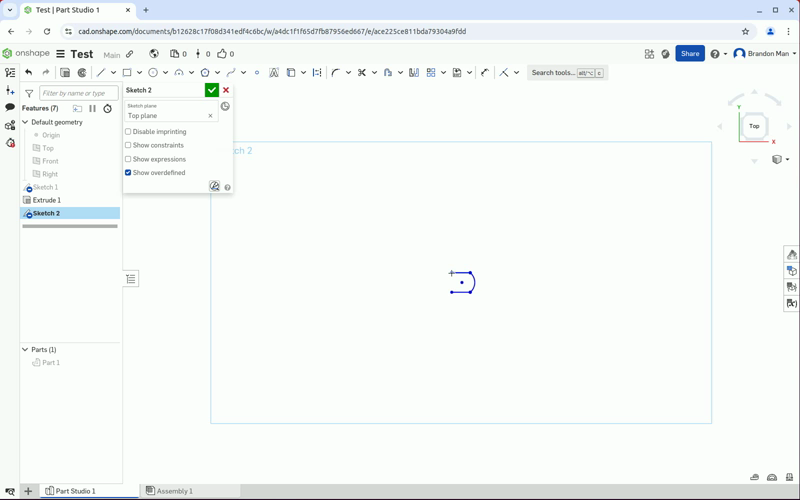
mouse_move(451, 272)
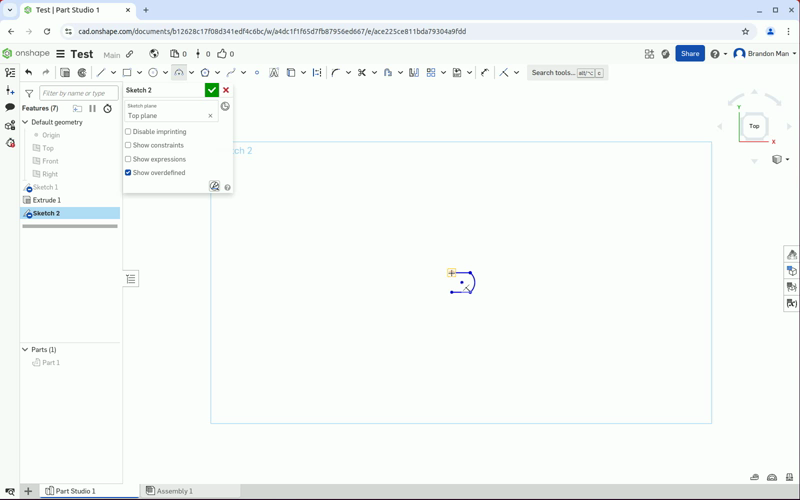
click(451, 272)
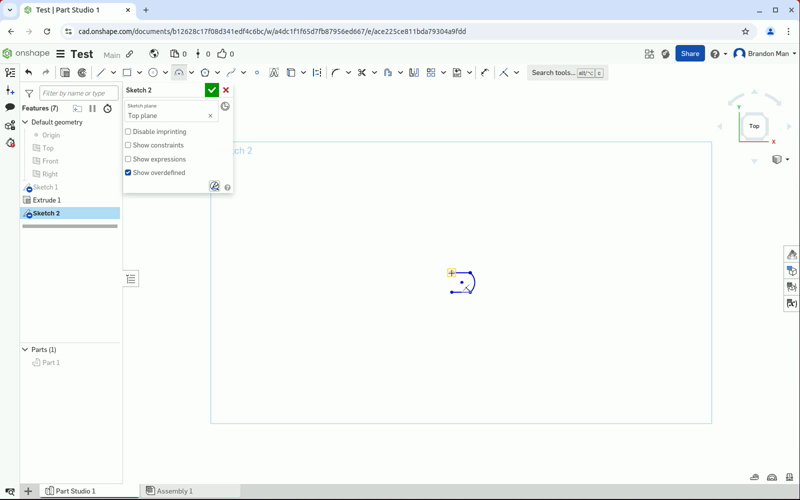
mouse_move(451, 292)
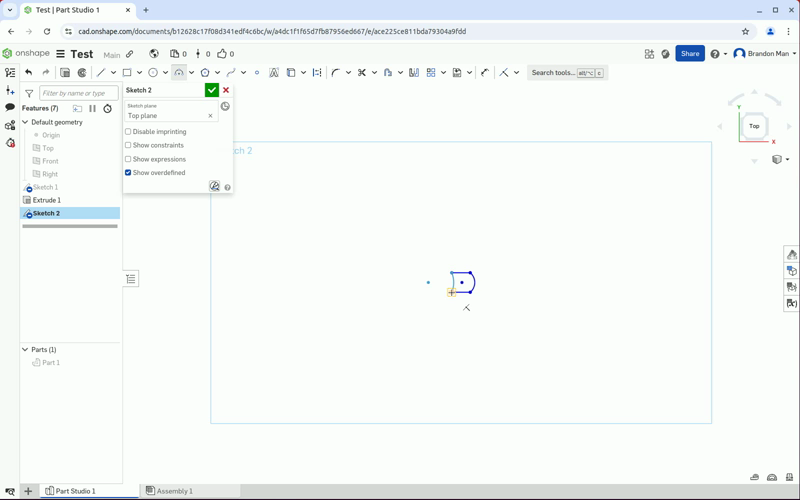
click(451, 292)
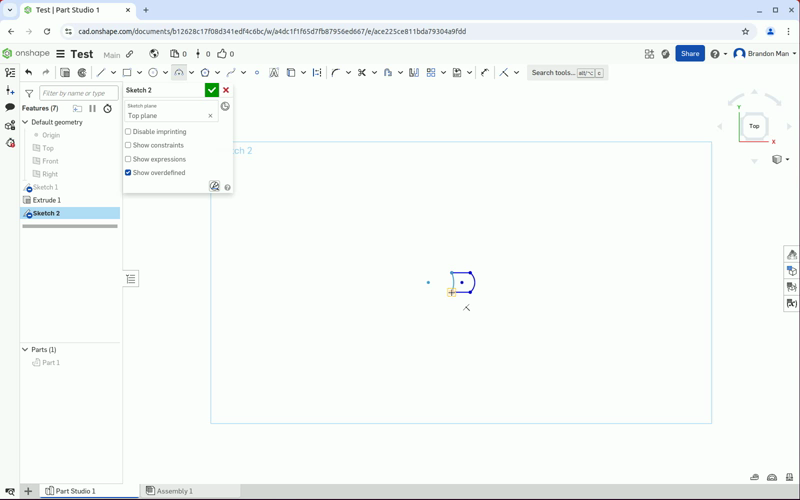
key_down(shift)
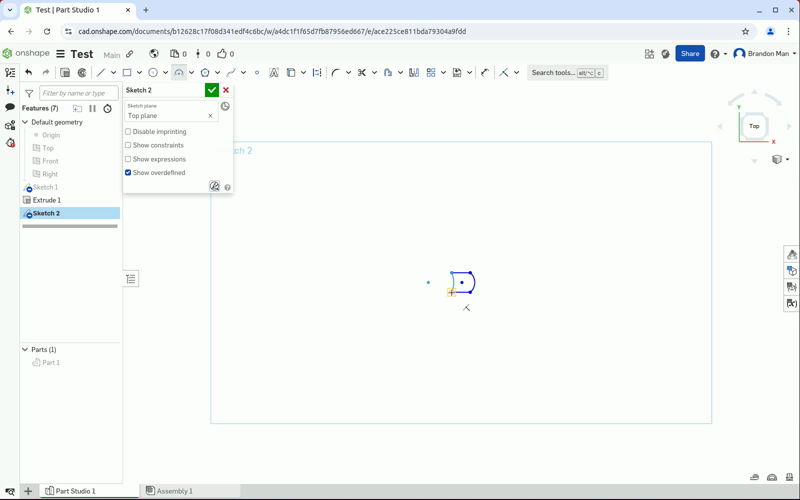
mouse_move(447, 282)
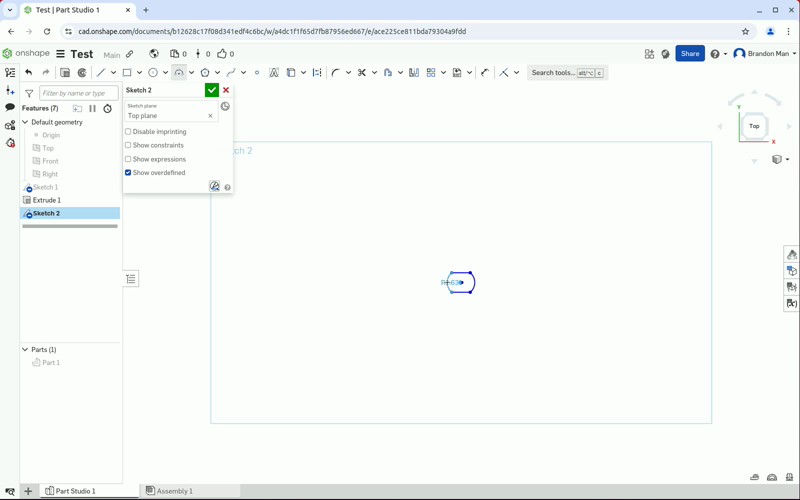
click(447, 282)
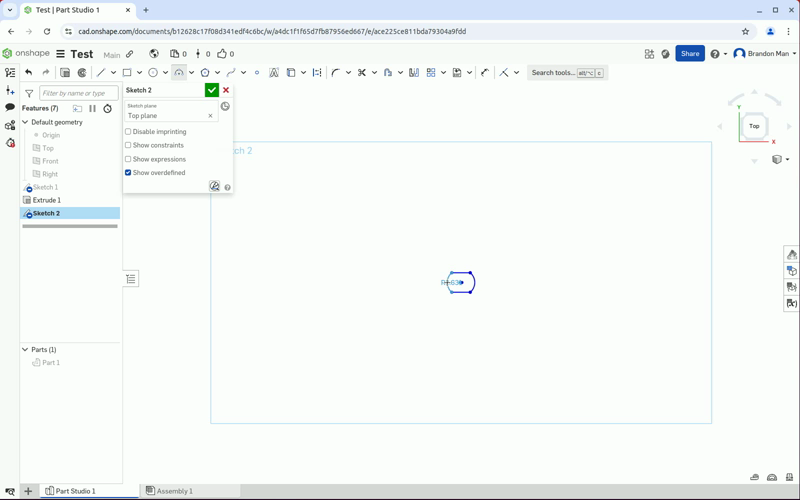
key_up(shift)
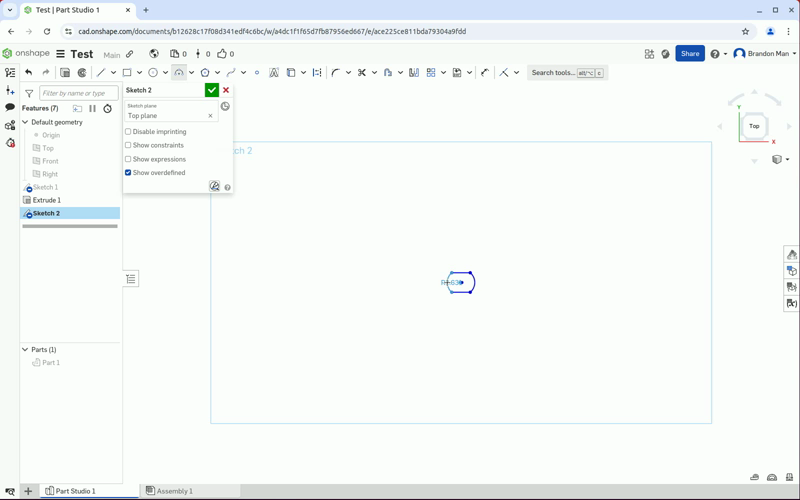
key(esc)
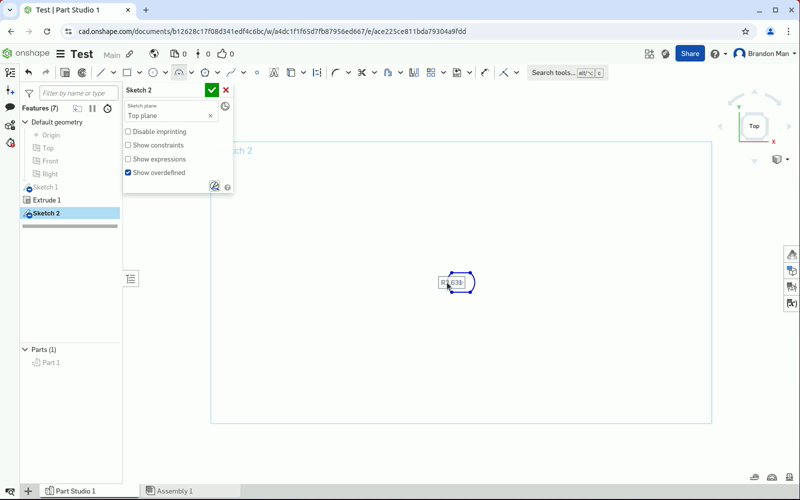
key(c)
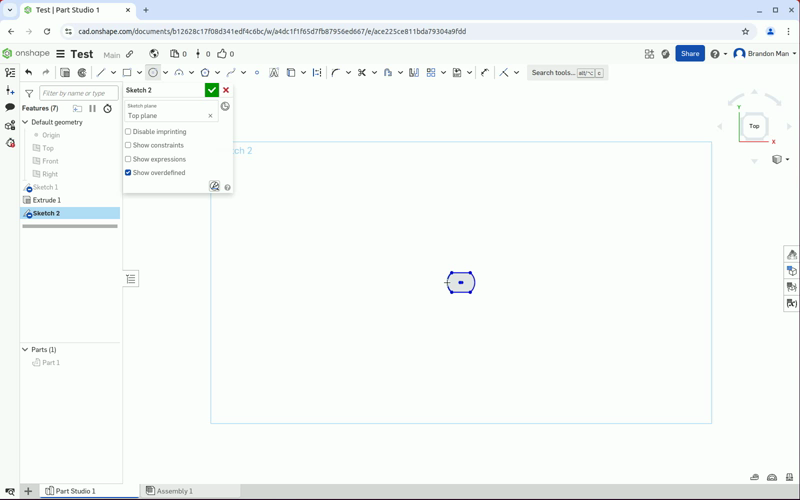
key_down(shift)
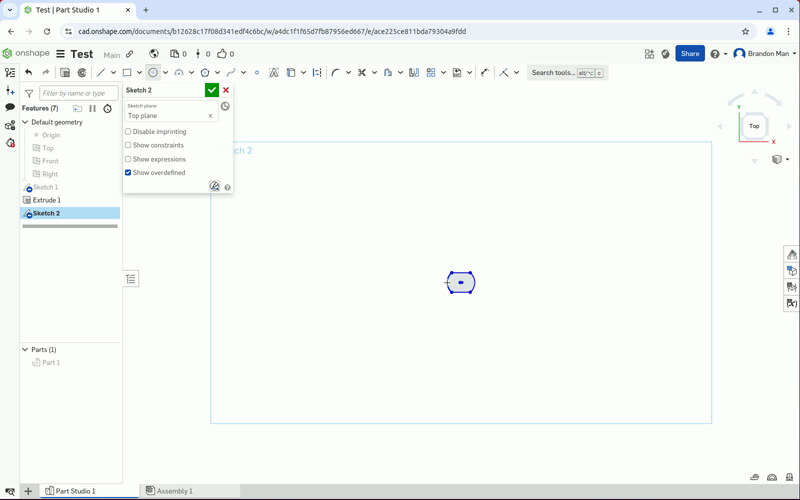
mouse_move(461, 282)
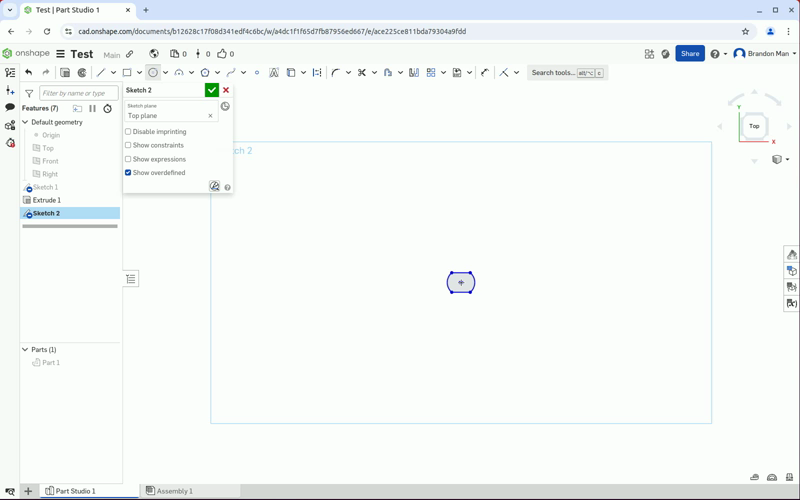
click(461, 282)
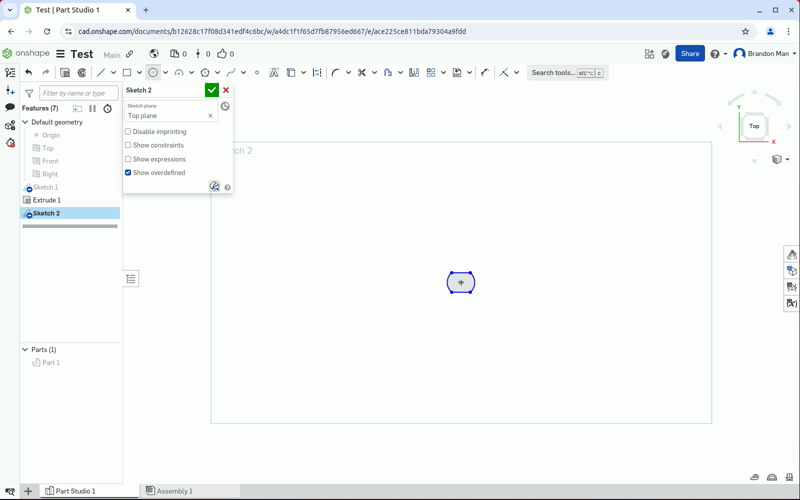
key_up(shift)
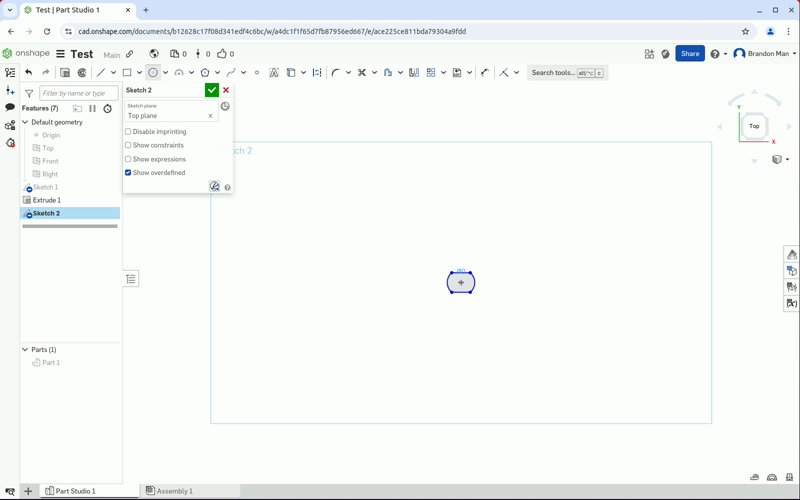
mouse_move(464, 282)
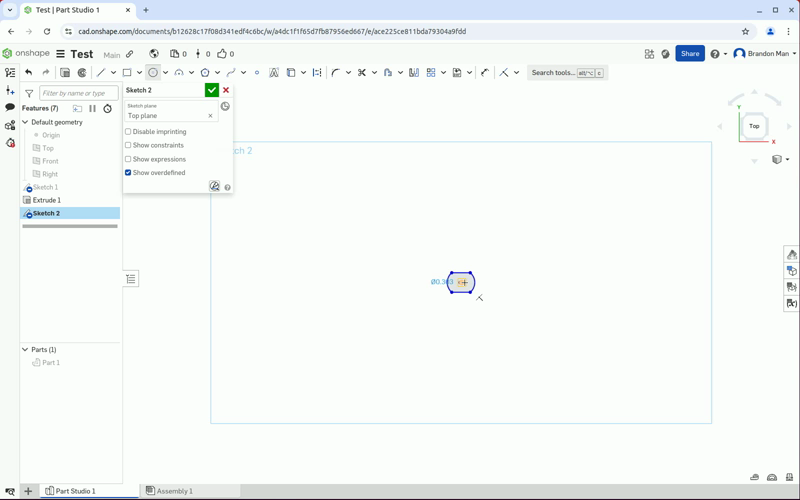
scroll(6)
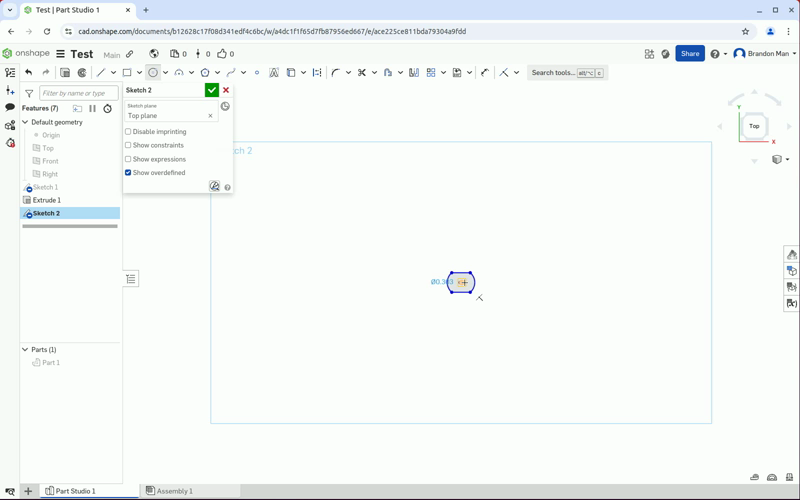
scroll(6)
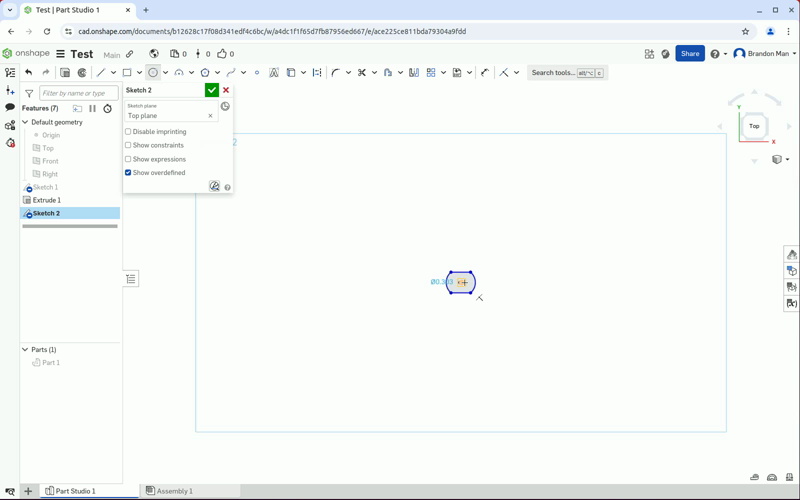
scroll(6)
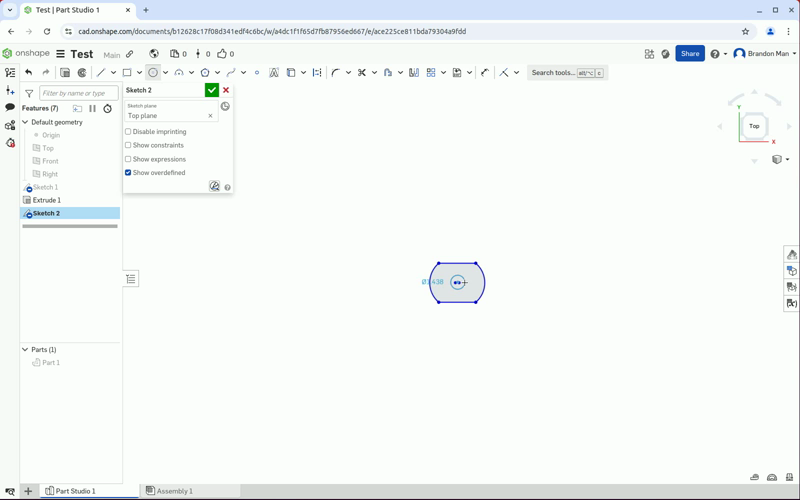
scroll(6)
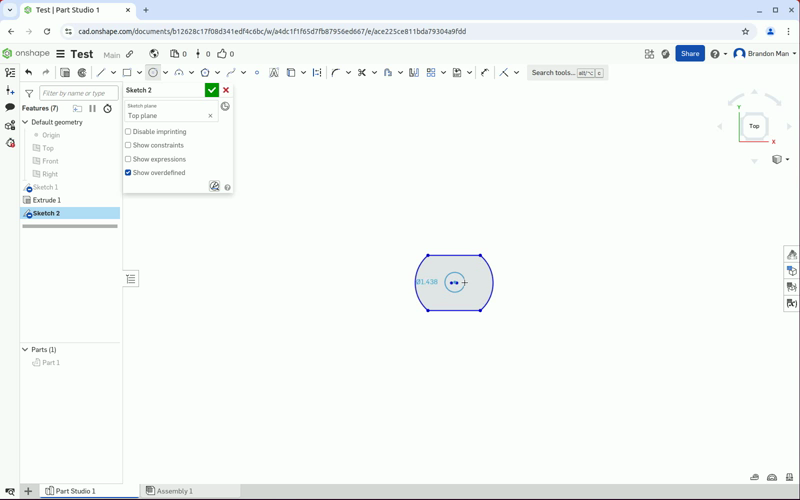
scroll(6)
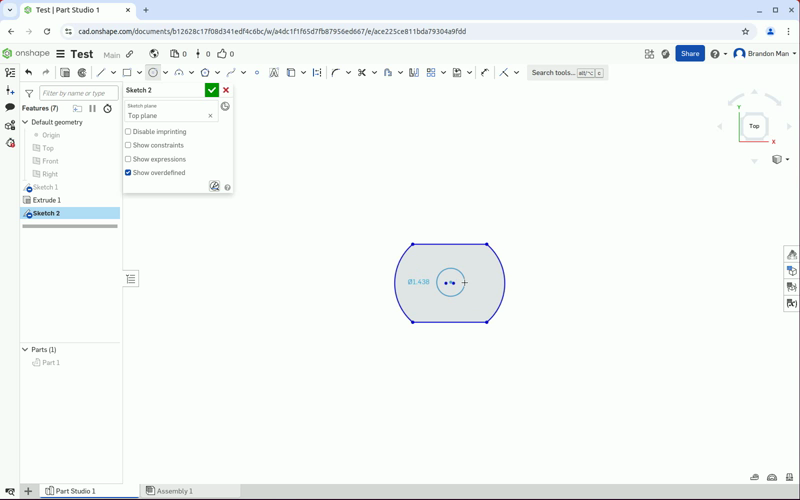
scroll(6)
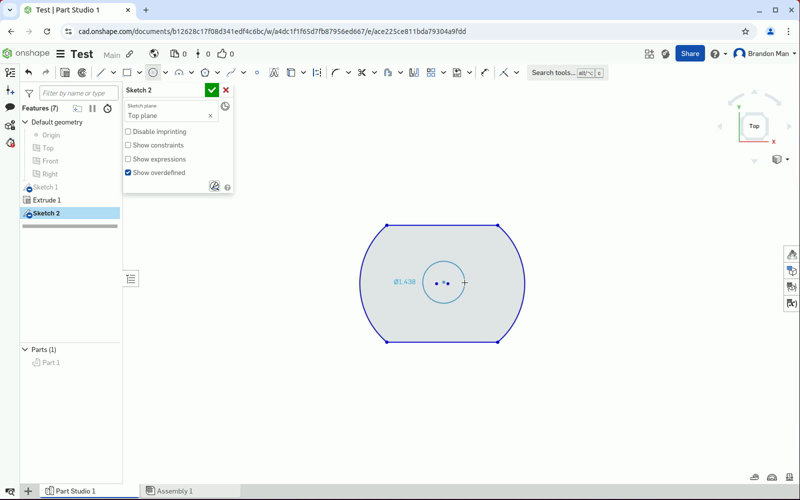
scroll(6)
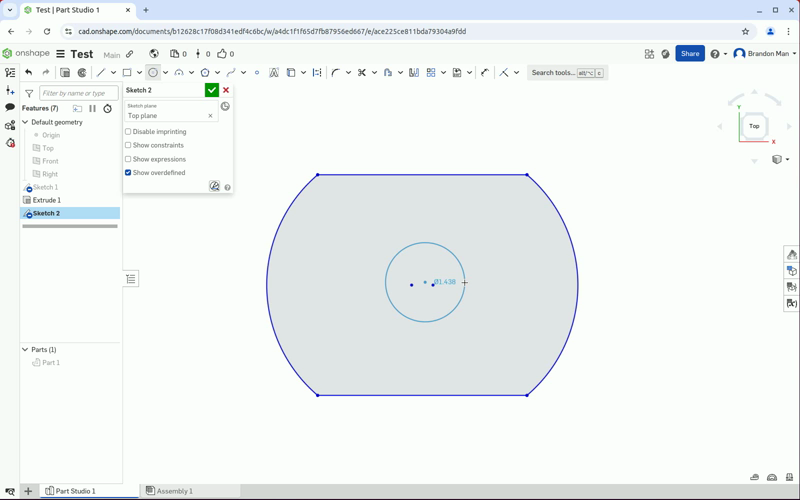
click(464, 282)
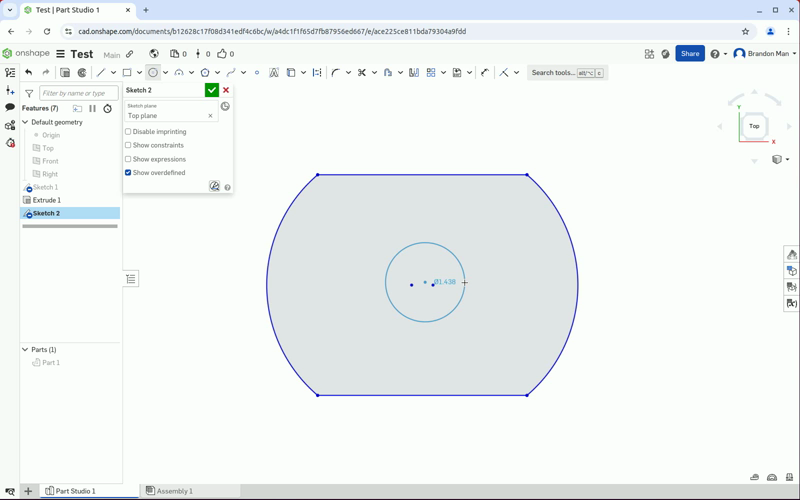
scroll(-6)
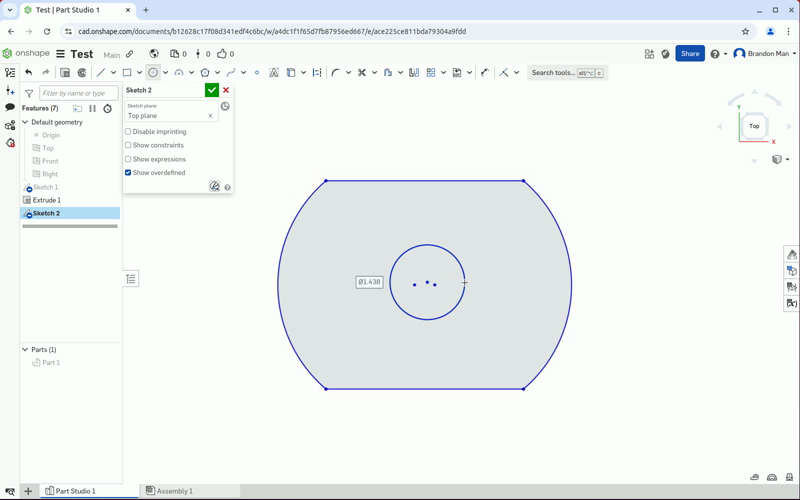
scroll(-6)
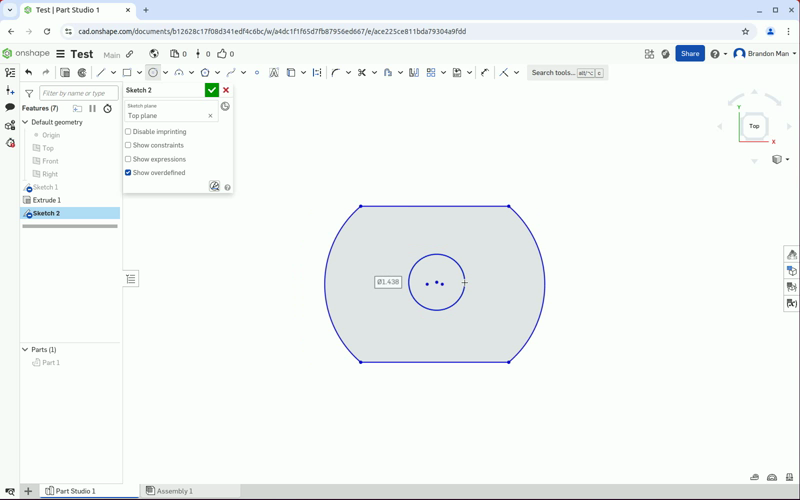
scroll(-6)
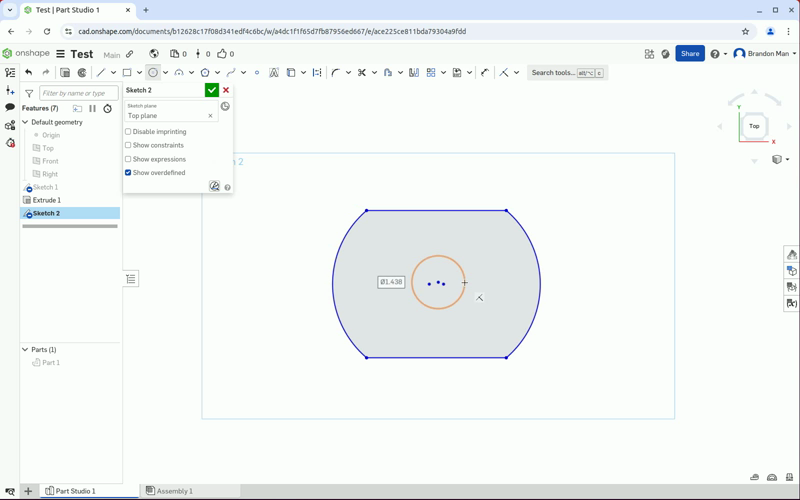
scroll(-6)
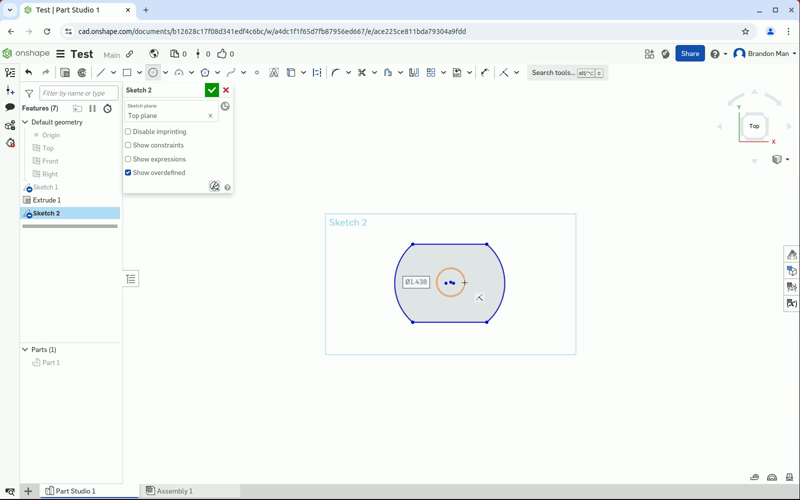
scroll(-6)
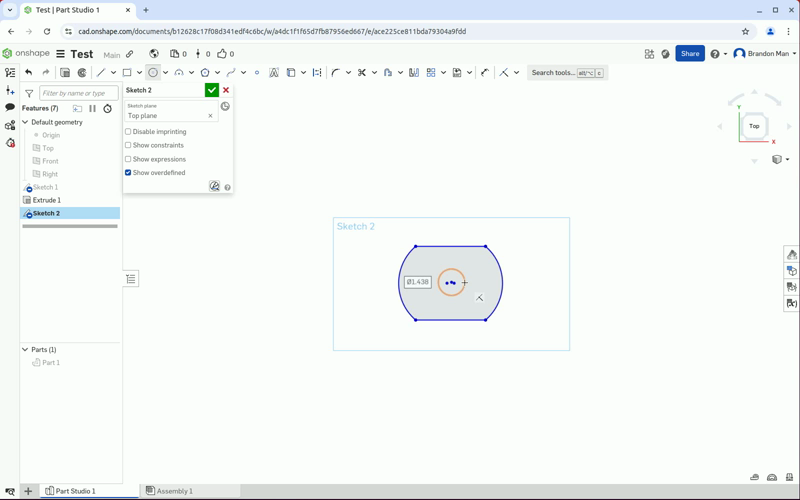
scroll(-6)
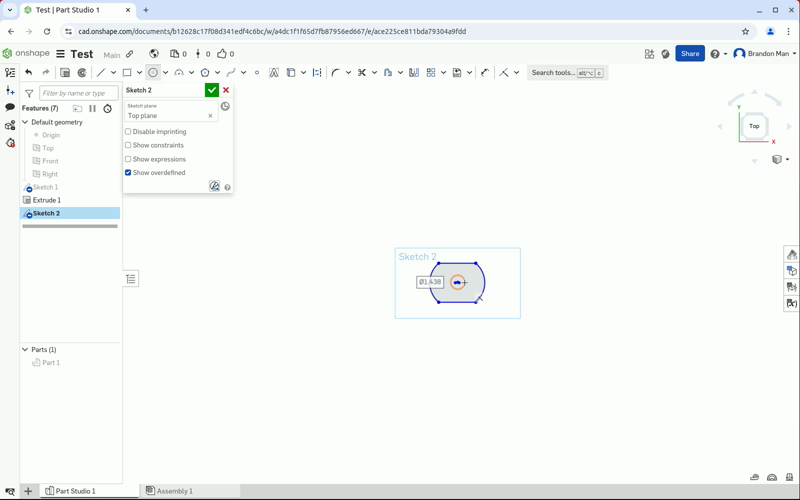
scroll(-6)
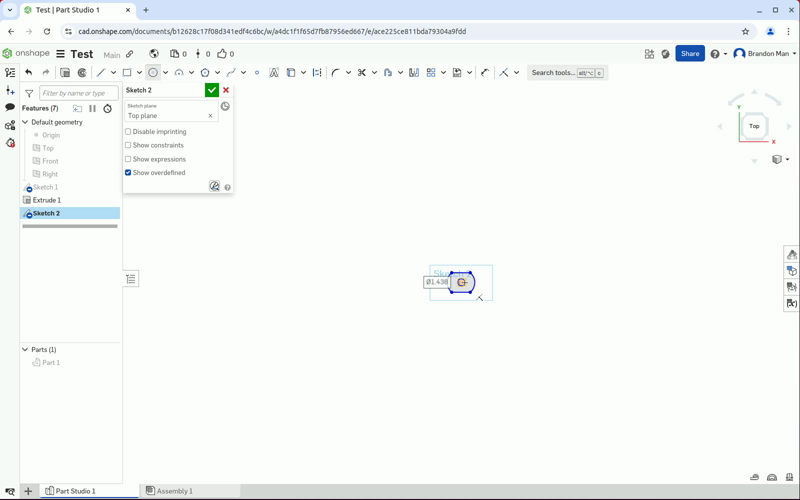
key(esc)
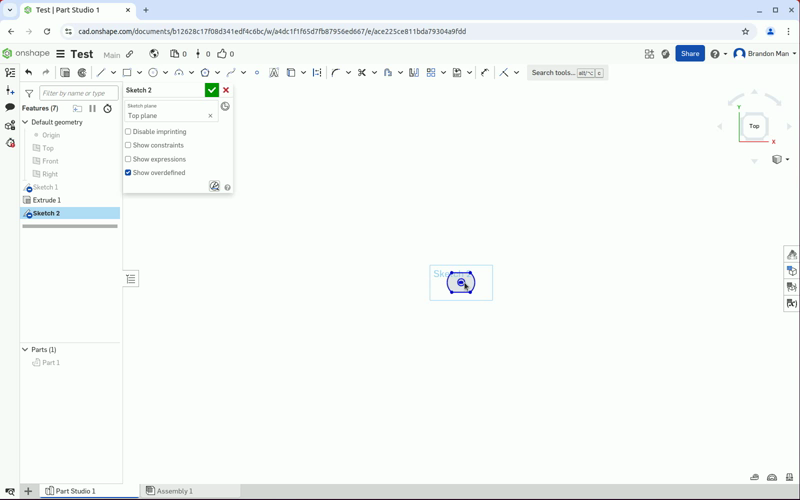
mouse_move(469, 279)
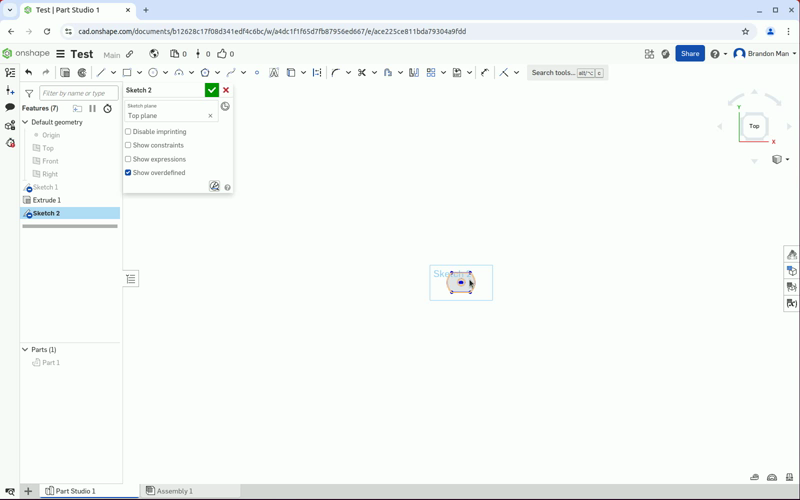
scroll(6)
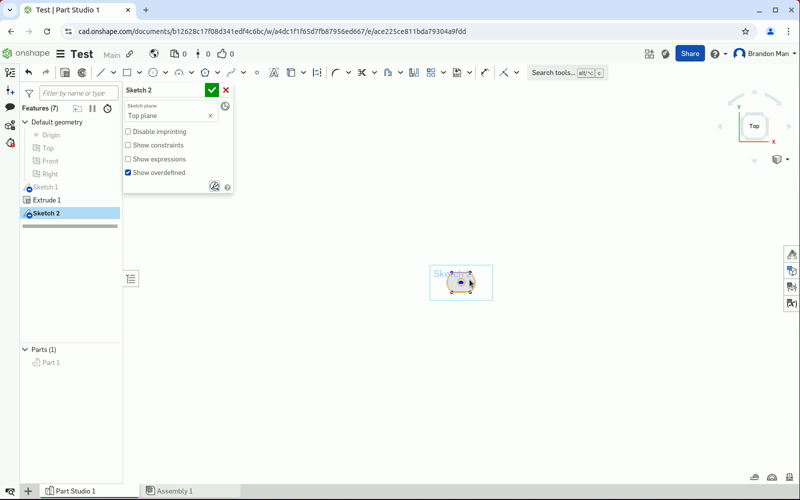
scroll(6)
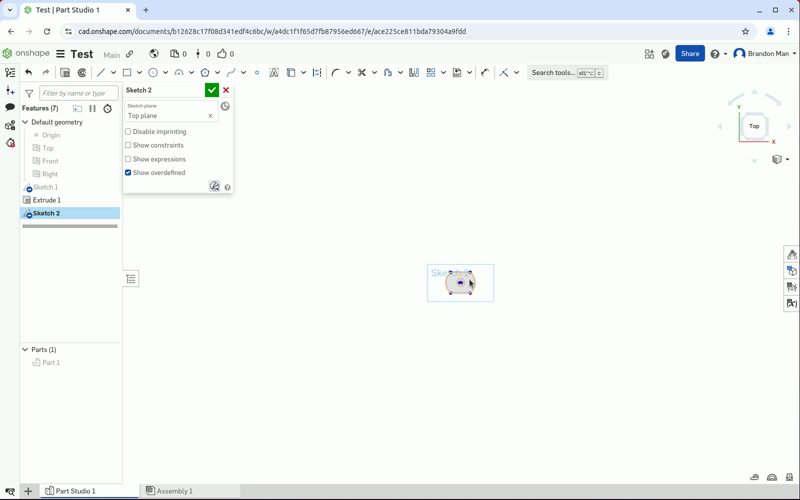
scroll(6)
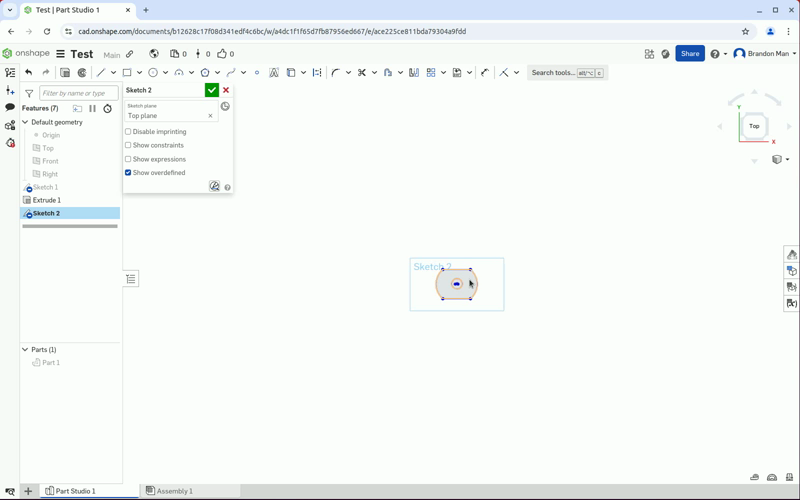
scroll(6)
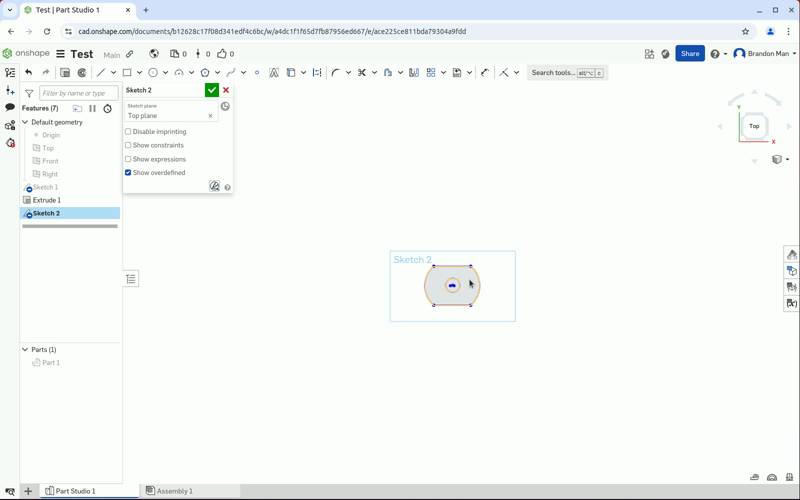
scroll(6)
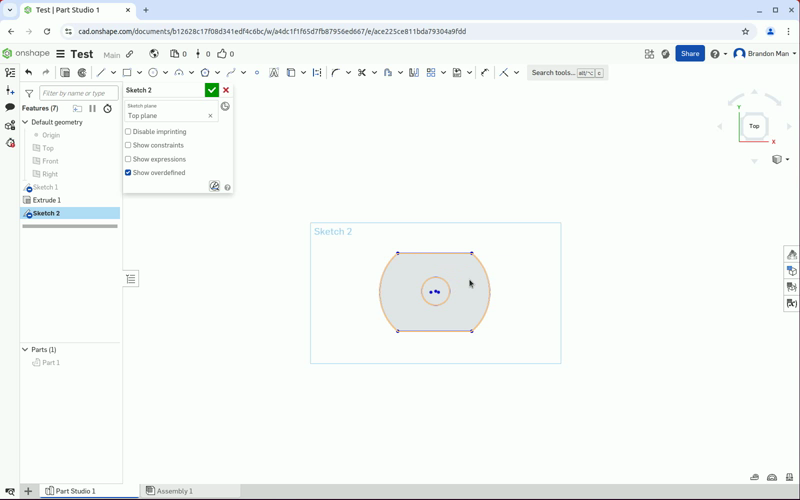
scroll(6)
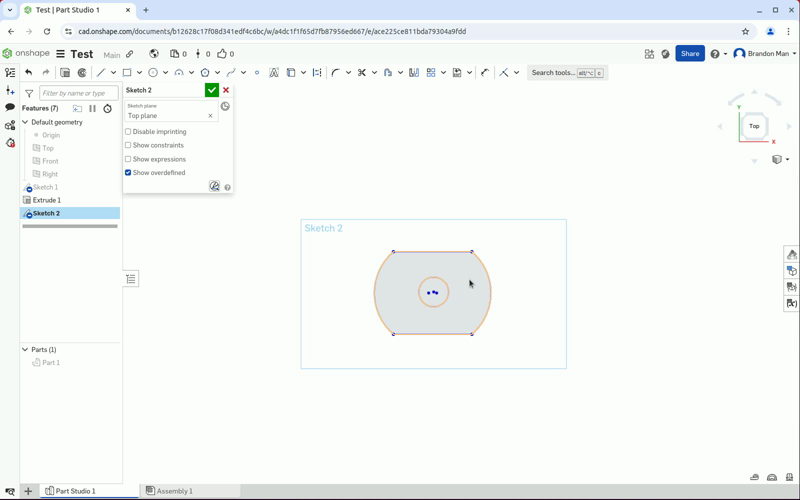
scroll(6)
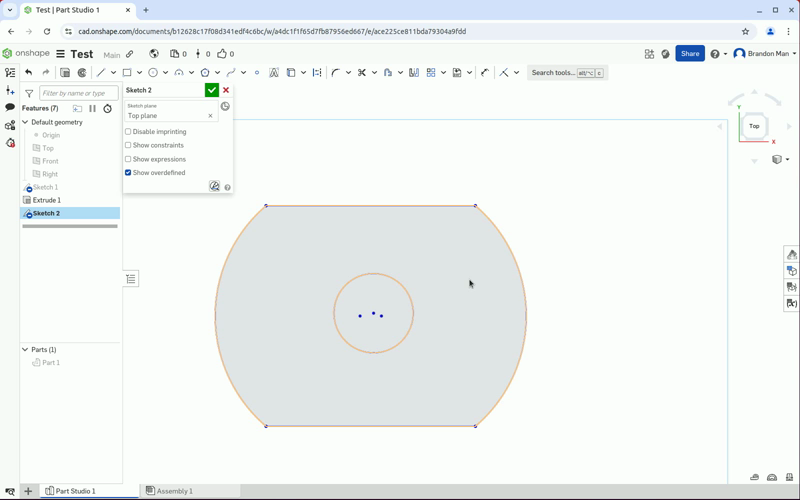
click(469, 279)
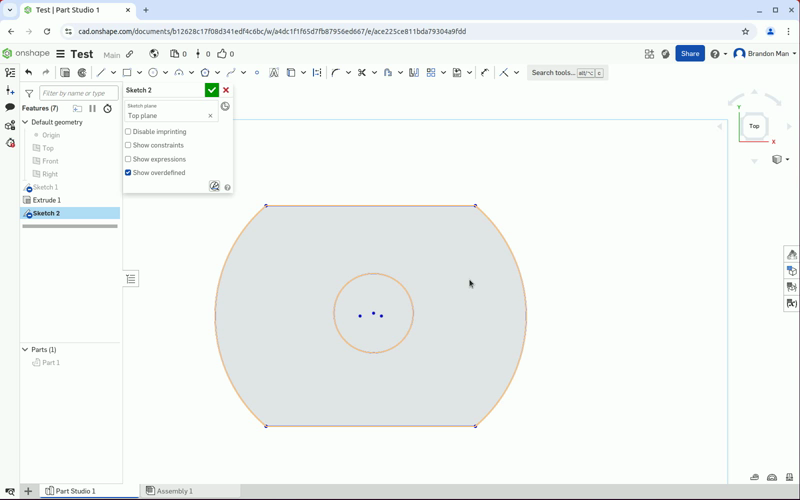
scroll(-6)
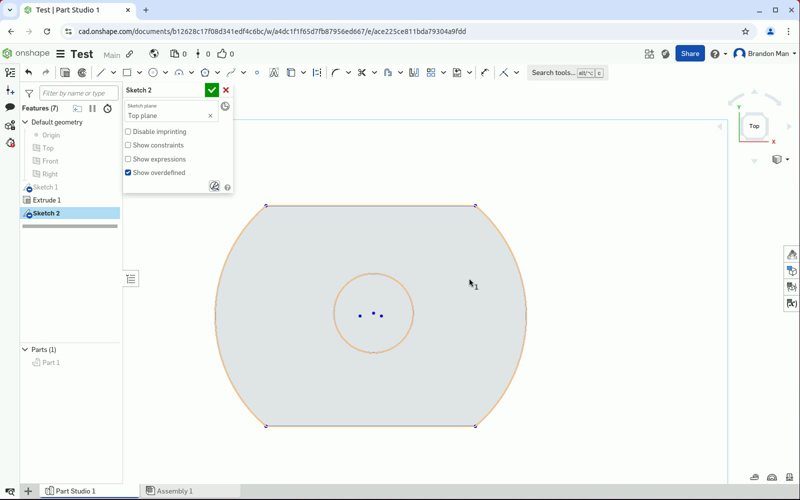
scroll(-6)
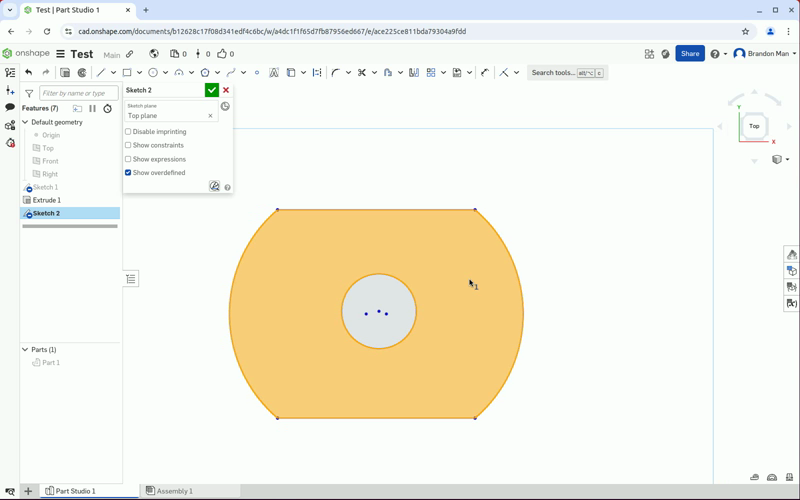
scroll(-6)
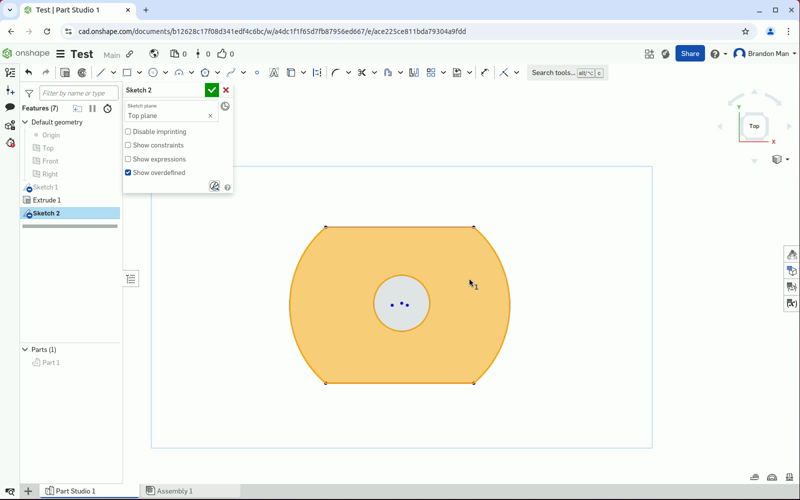
scroll(-6)
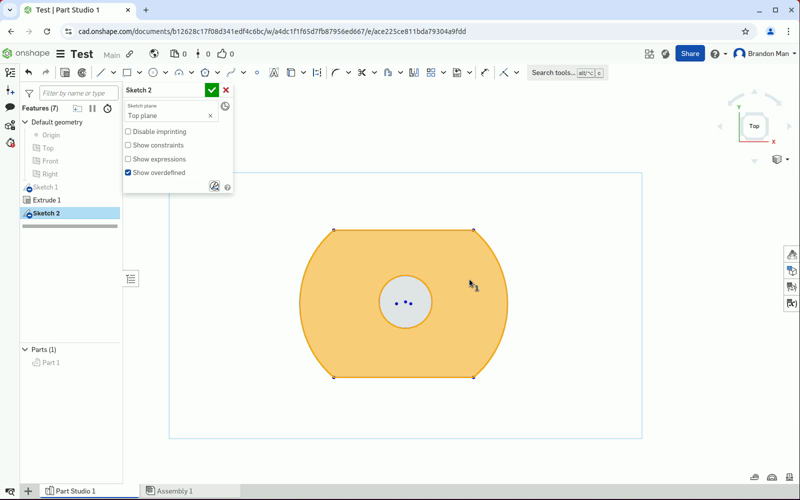
scroll(-6)
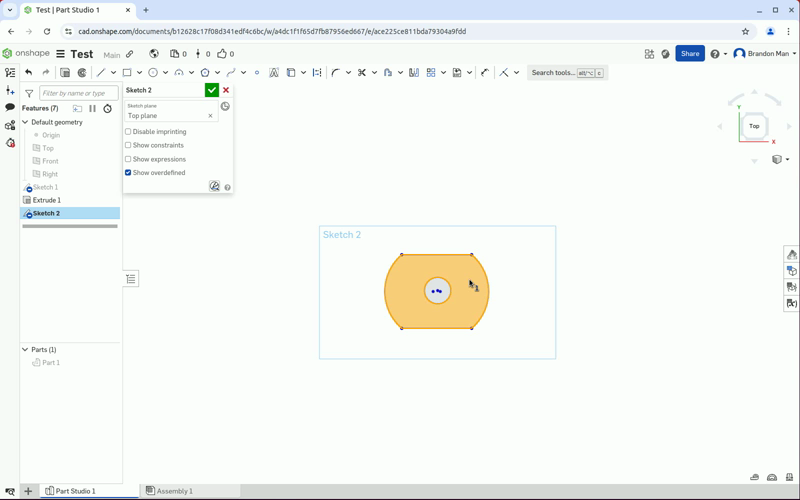
scroll(-6)
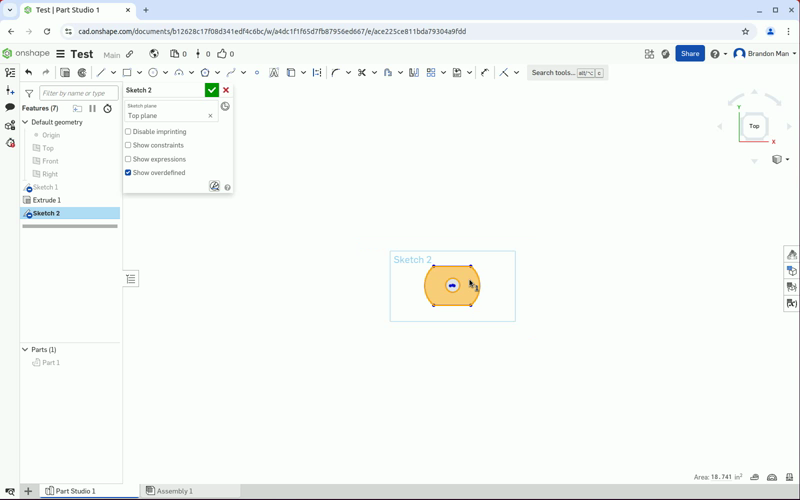
scroll(-6)
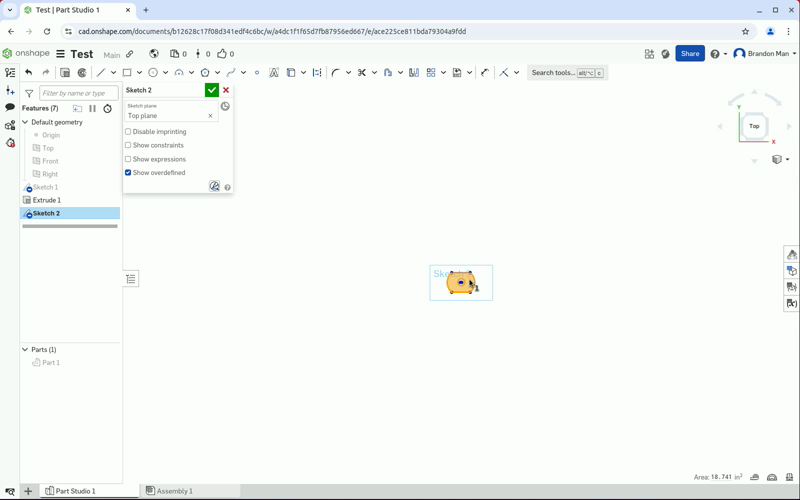
mouse_move(73, 352)
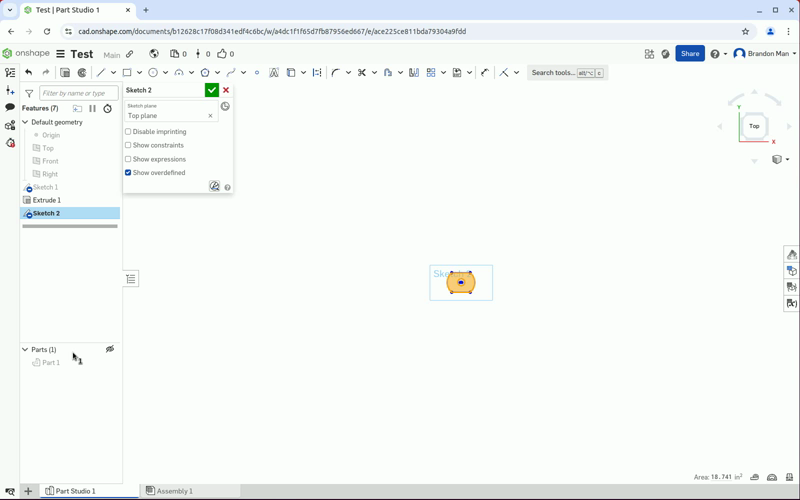
key(shift+y)
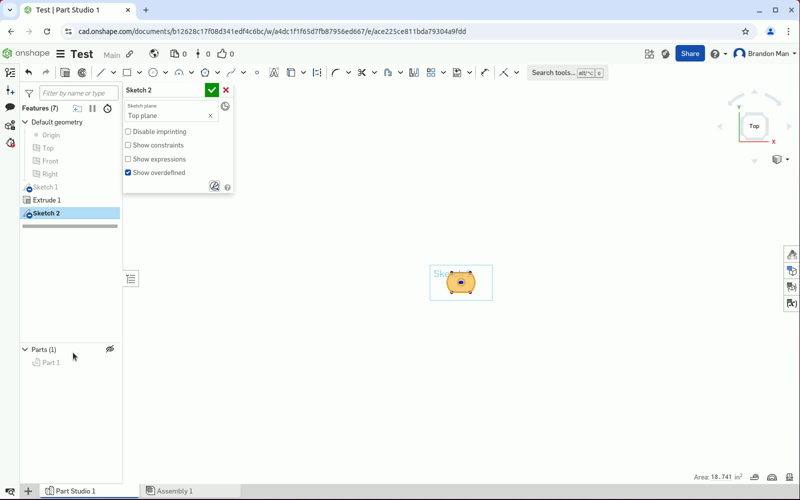
key(shift+e)
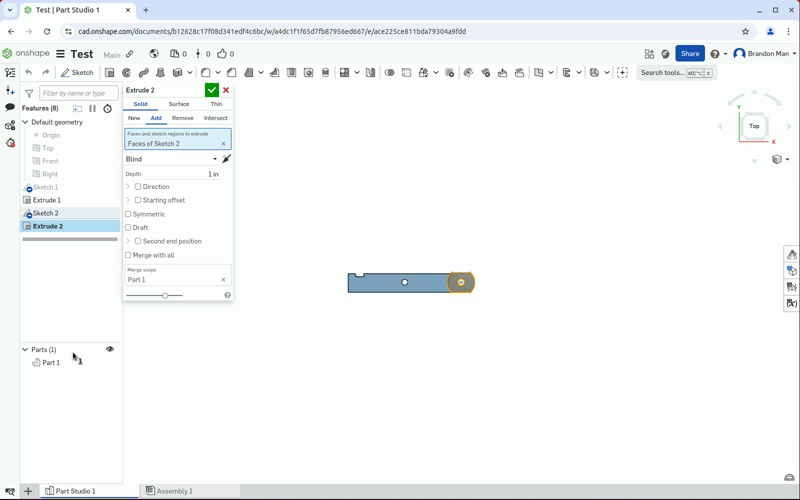
mouse_move(143, 106)
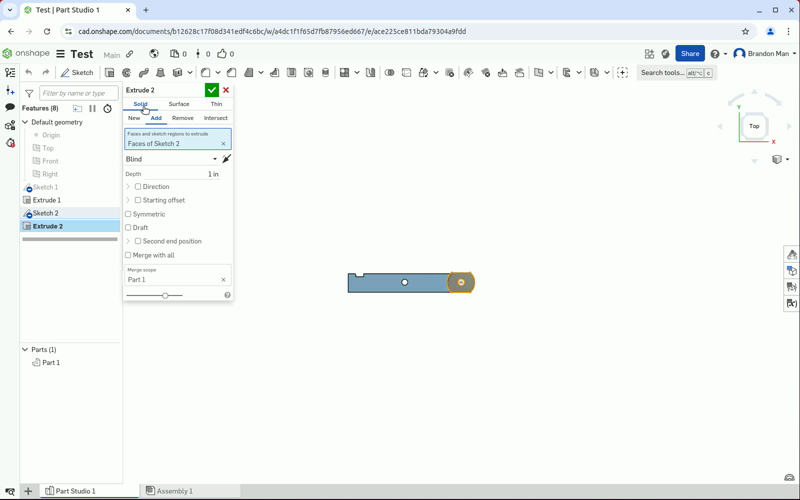
click(143, 106)
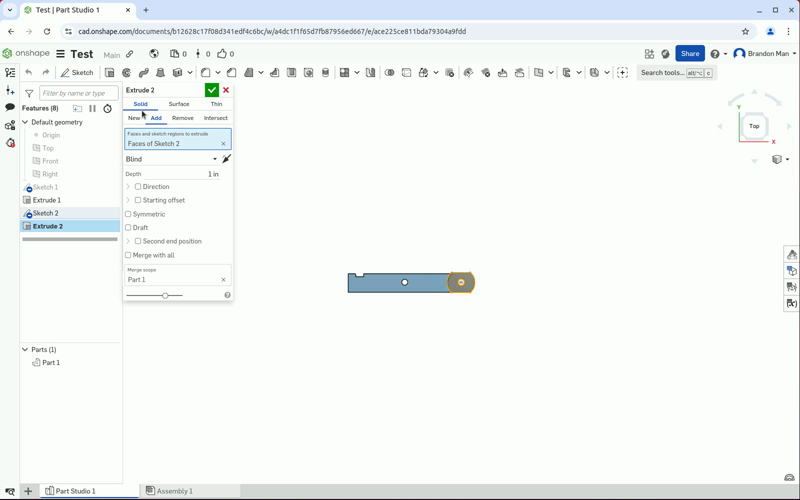
mouse_move(137, 120)
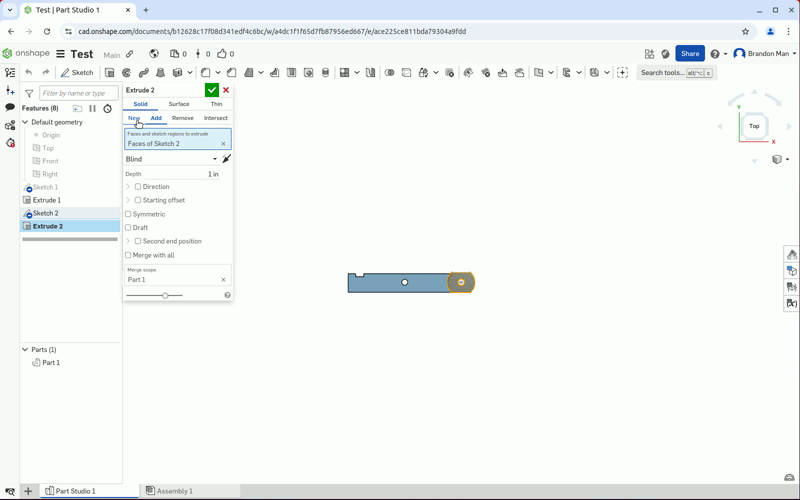
click(137, 120)
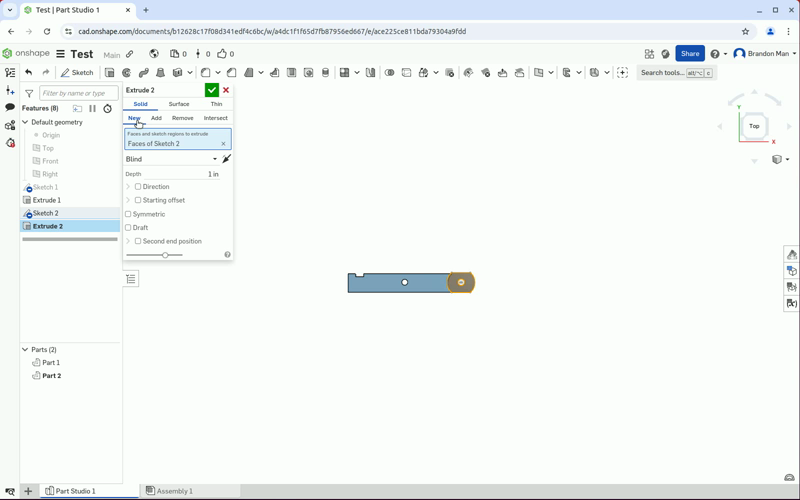
key(tab, 4)
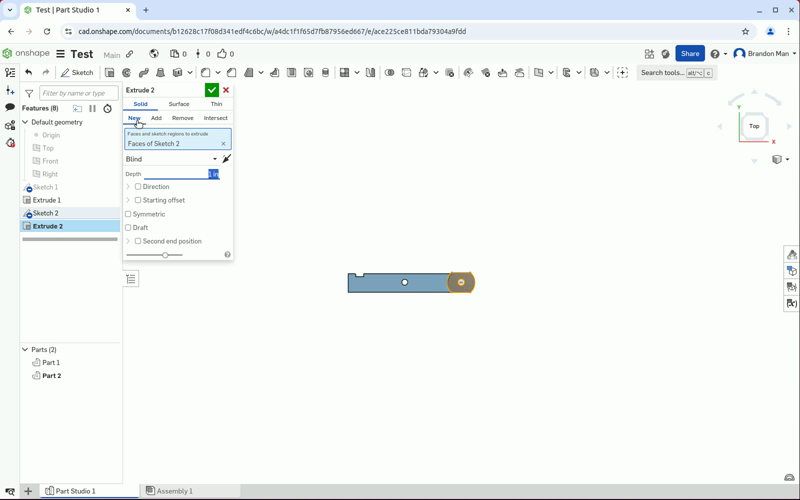
text(1.204)
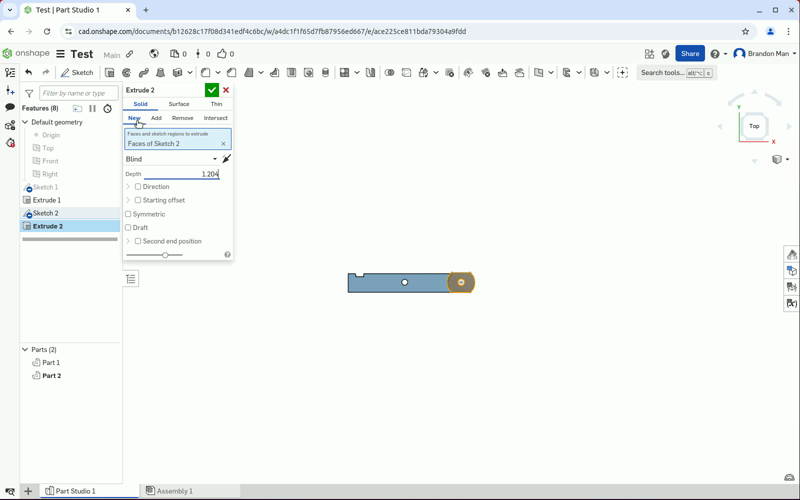
key(enter)
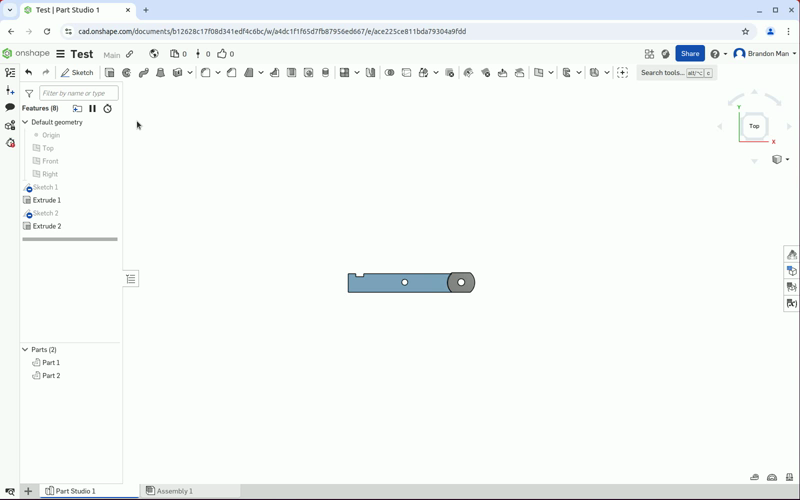
key(shift+h)
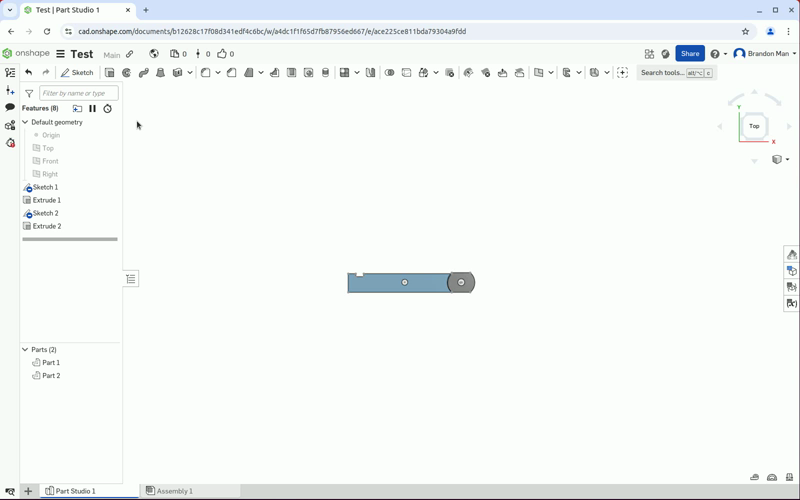
key(shift+h)
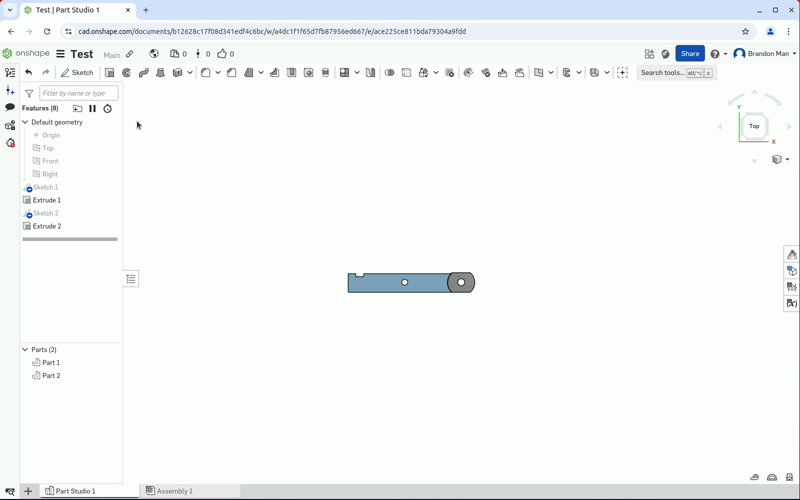
mouse_move(73, 189)
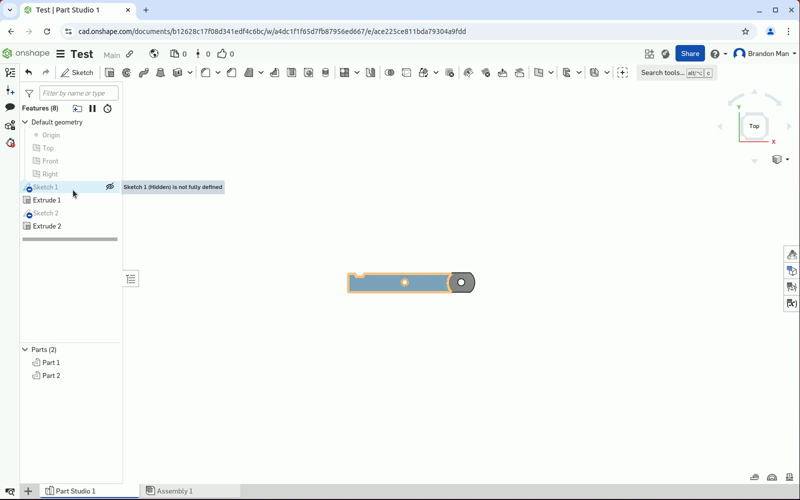
click(73, 189)
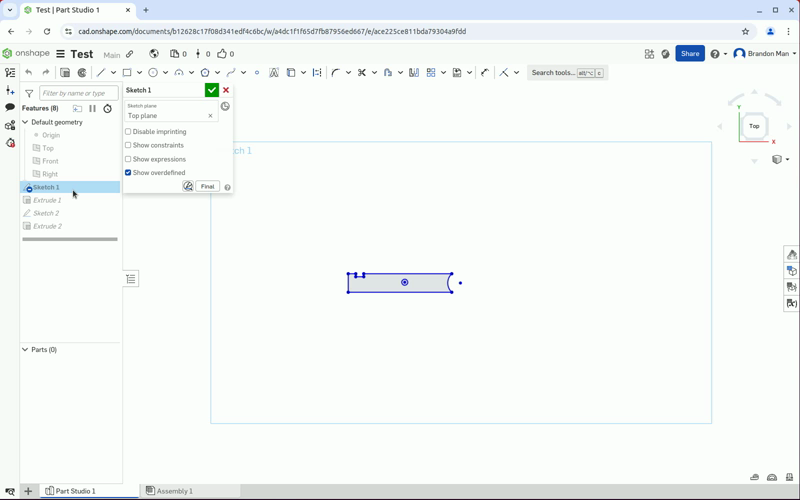
mouse_move(229, 92)
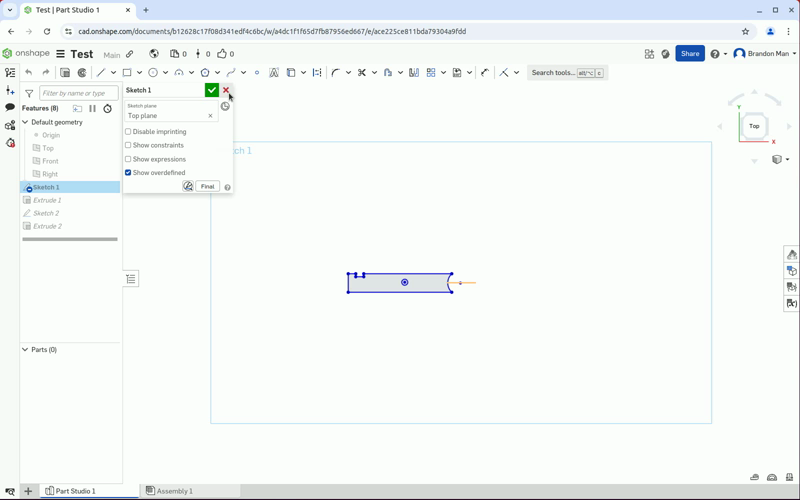
click(229, 92)
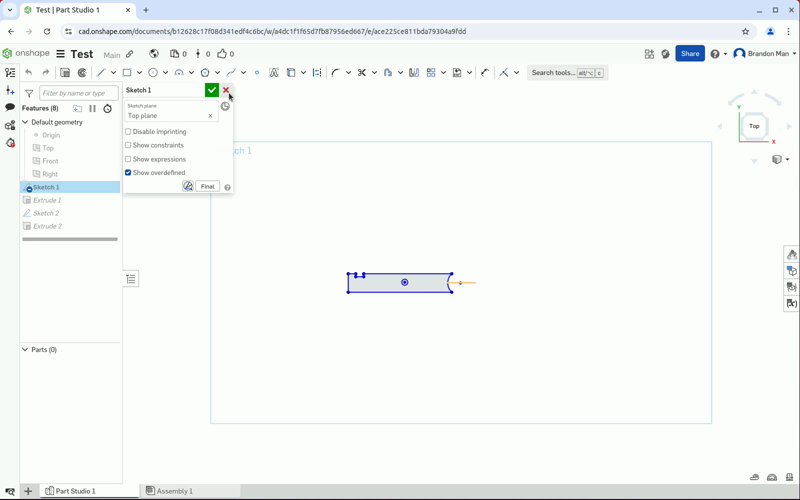
key(shift+s)
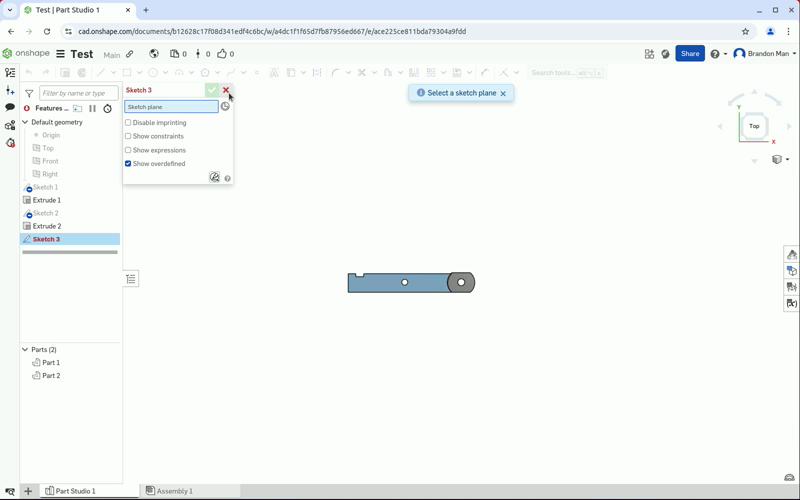
mouse_move(73, 150)
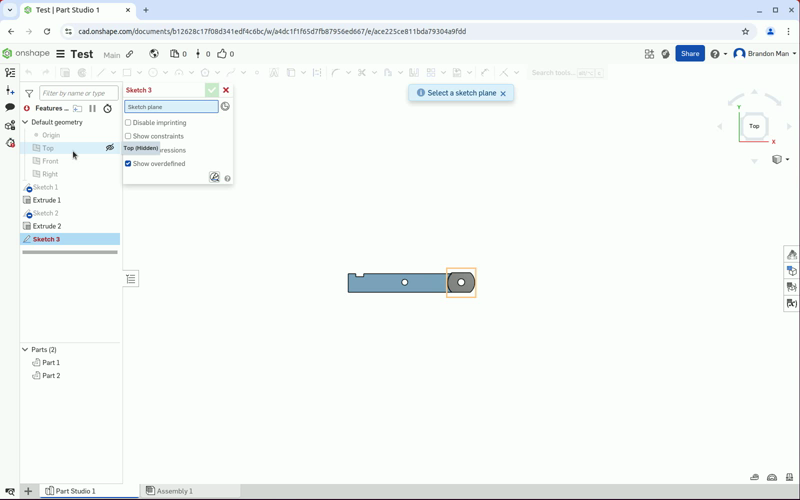
click(73, 150)
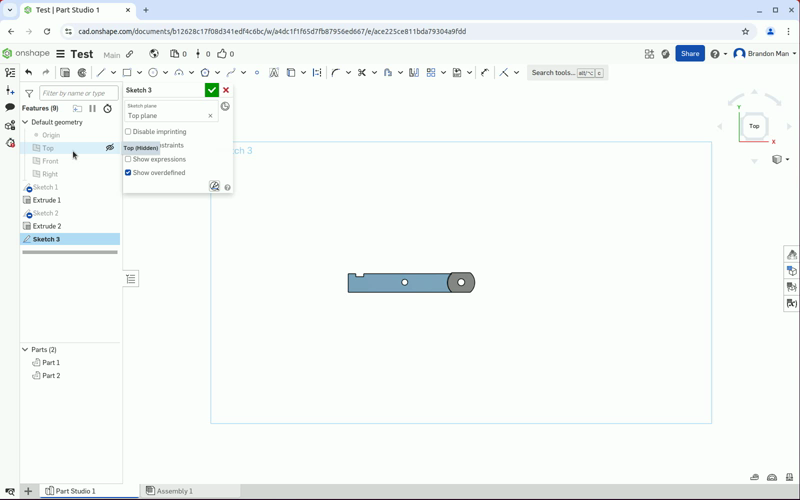
mouse_move(73, 352)
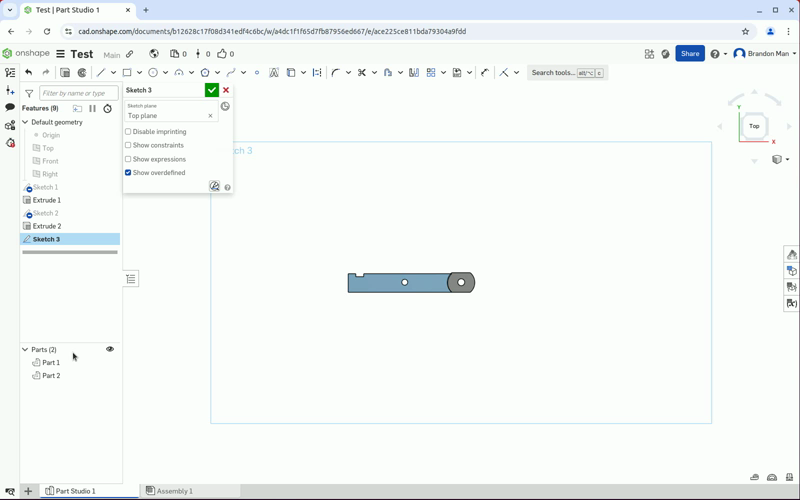
key(y)
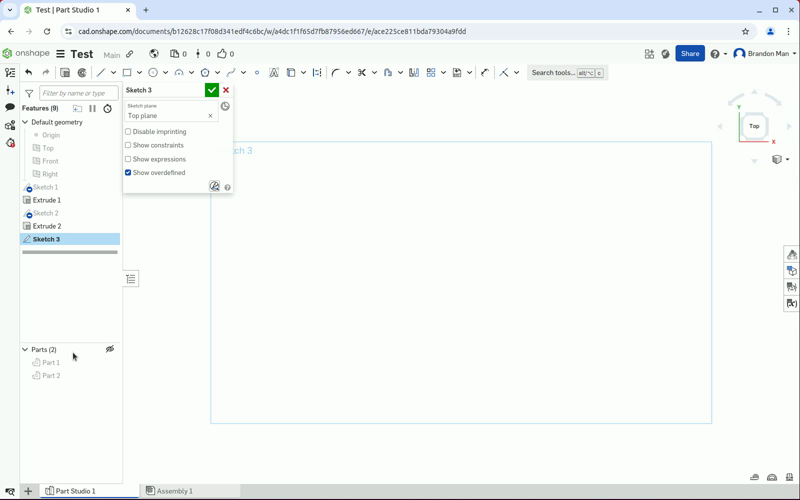
key(l)
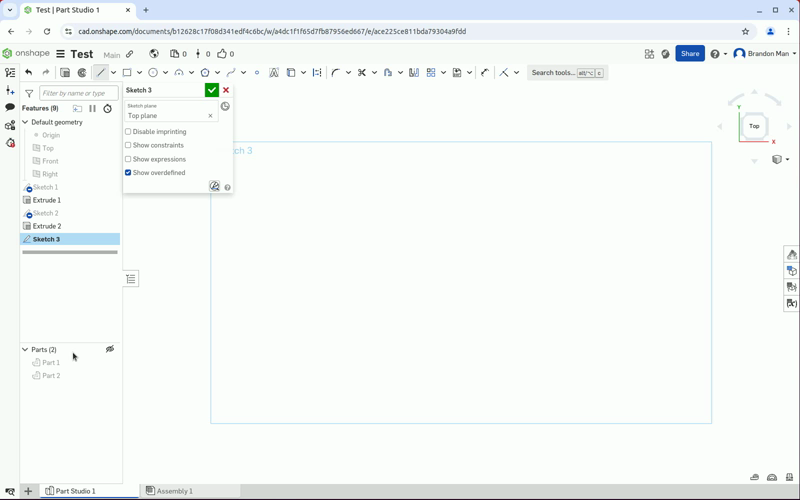
key_down(shift)
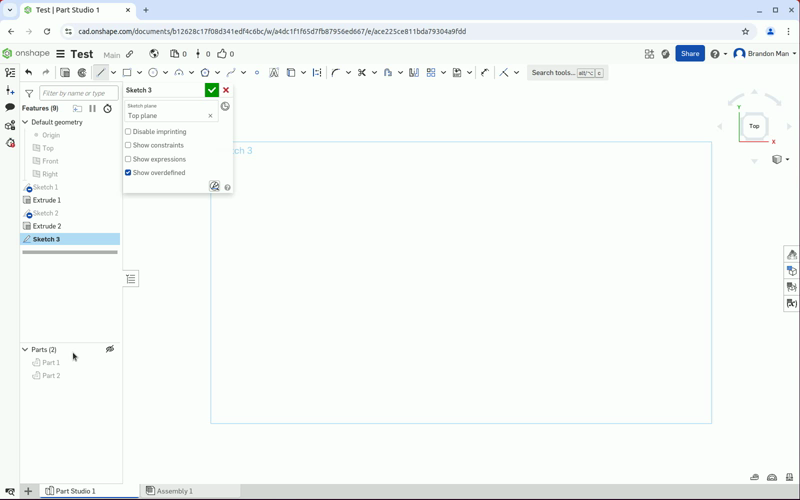
mouse_move(451, 273)
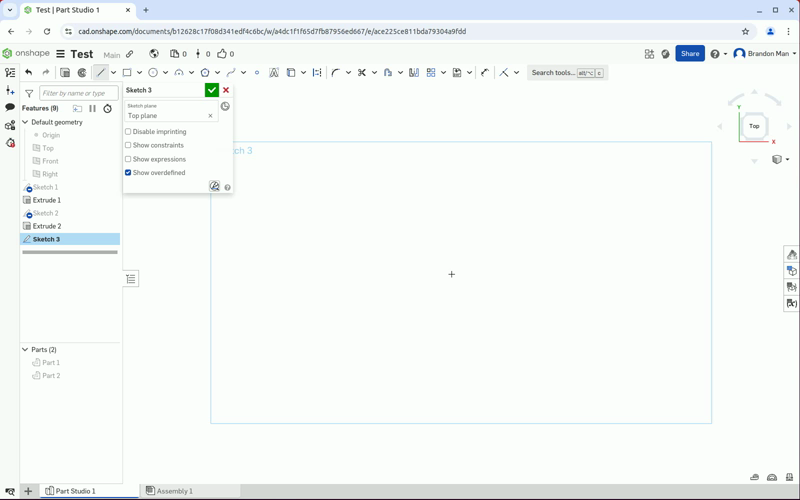
click(451, 273)
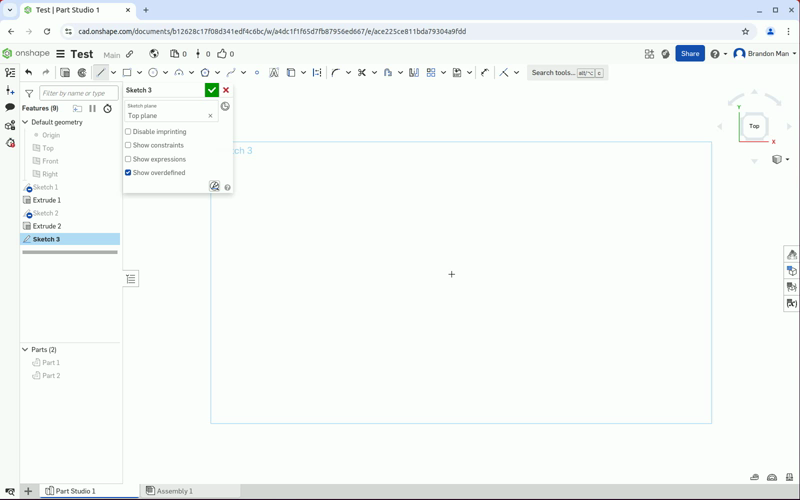
key_up(shift)
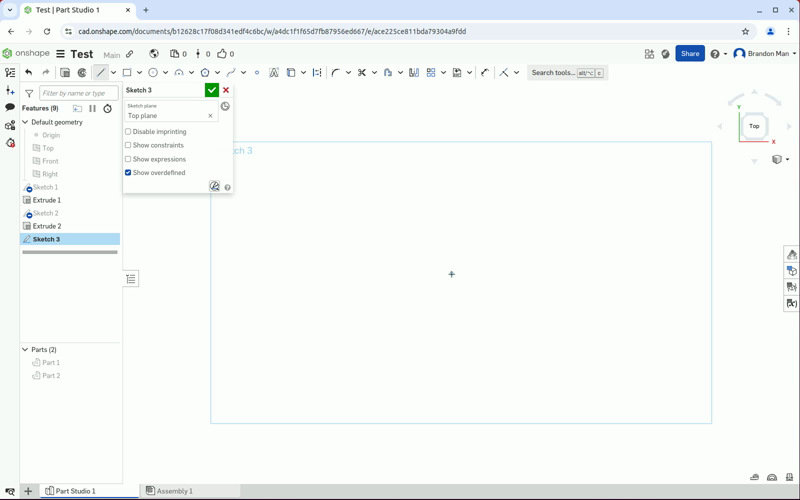
key_down(shift)
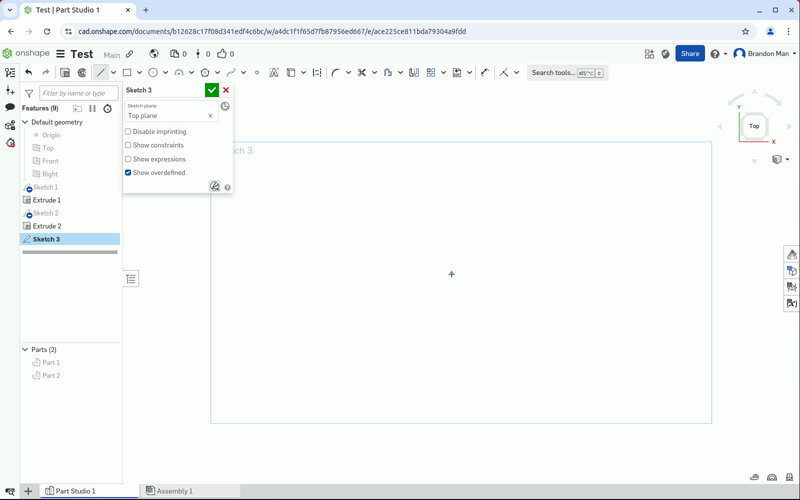
mouse_move(481, 273)
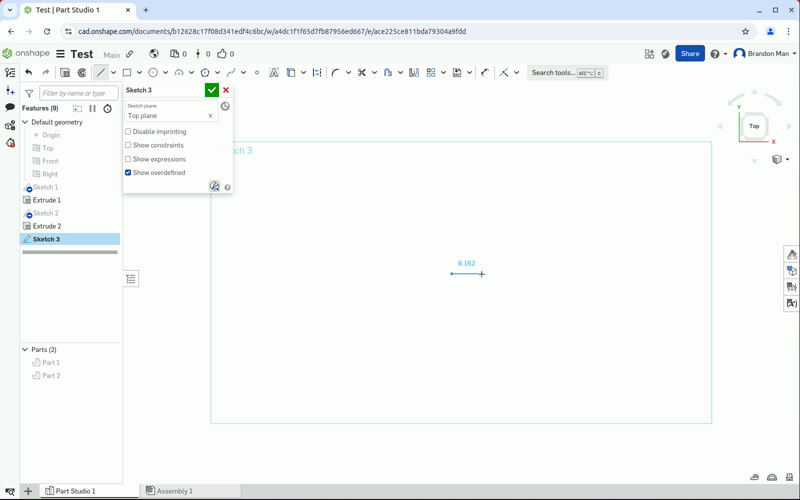
mouse_move(471, 273)
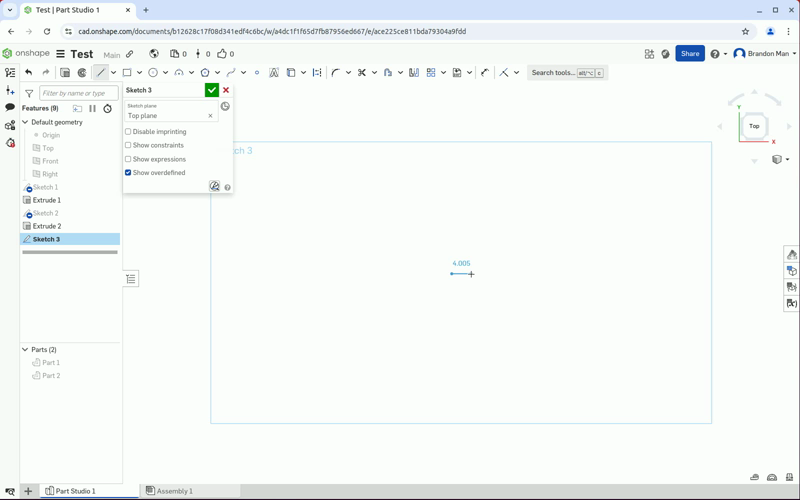
click(471, 273)
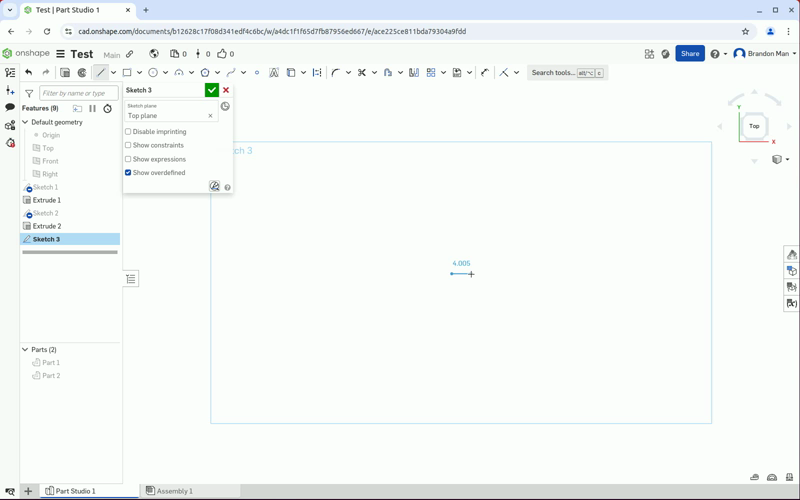
key_up(shift)
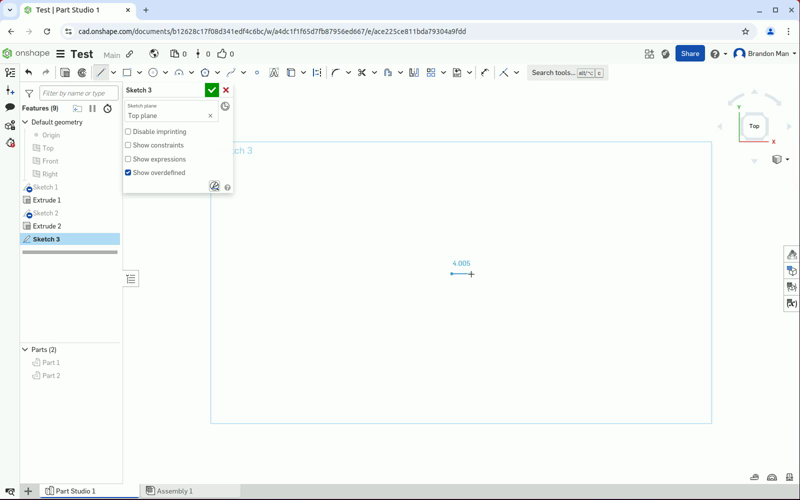
key(esc)
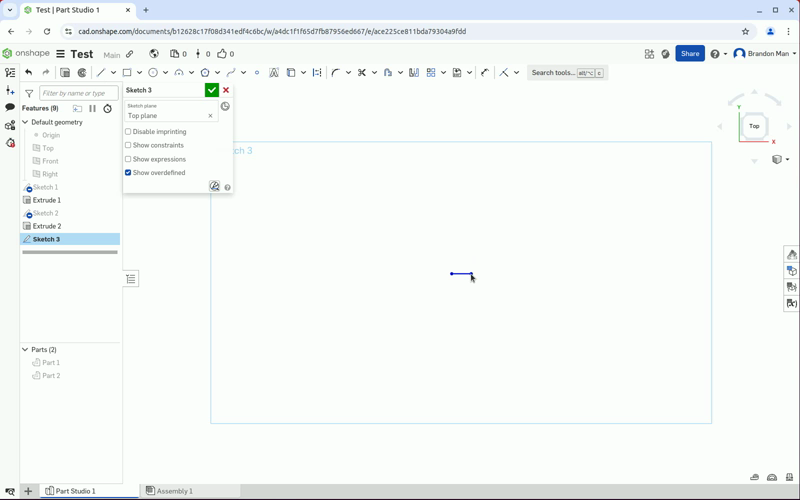
key(a)
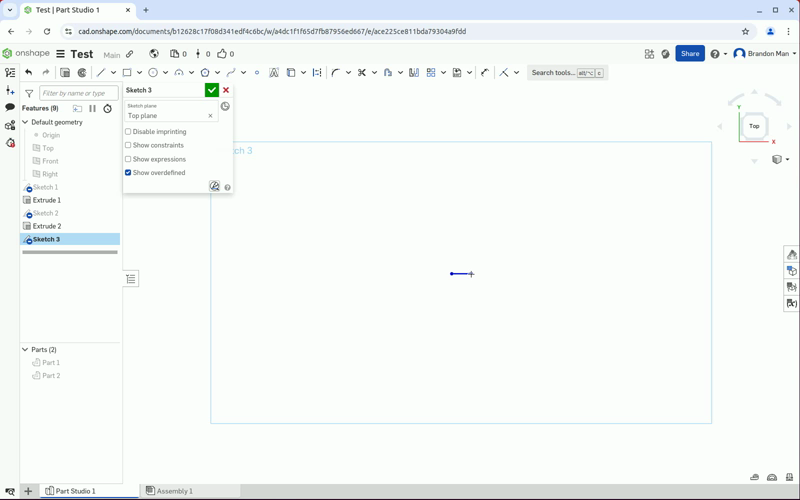
mouse_move(471, 273)
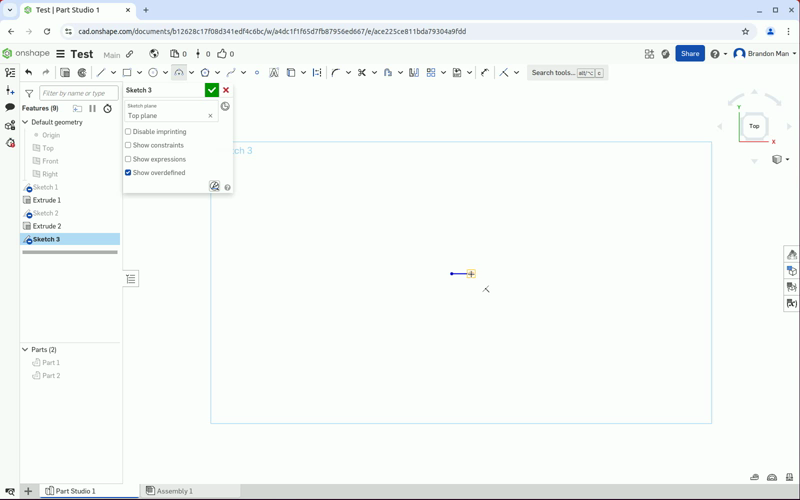
click(471, 273)
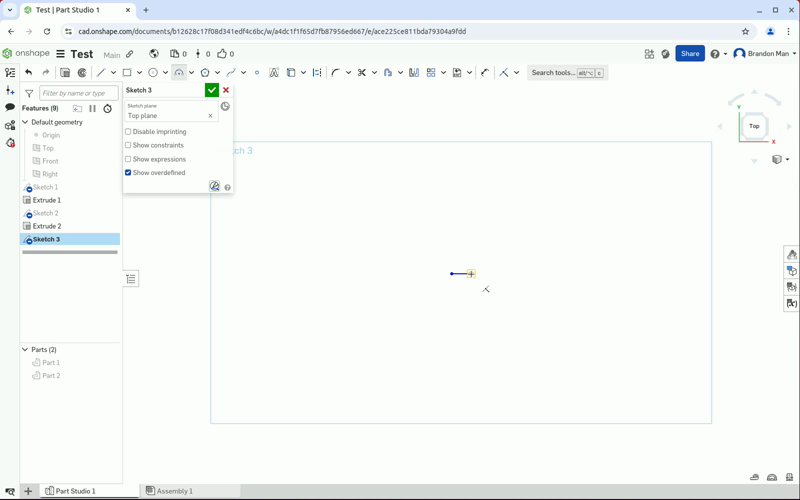
mouse_move(451, 273)
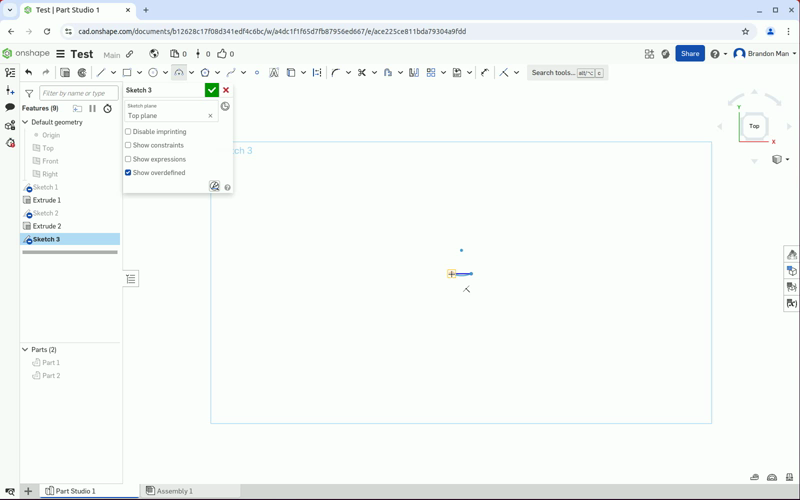
click(451, 273)
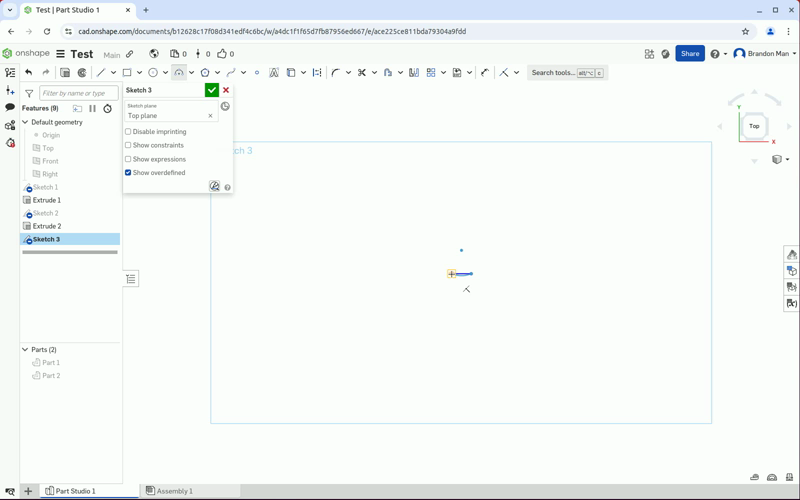
key_down(shift)
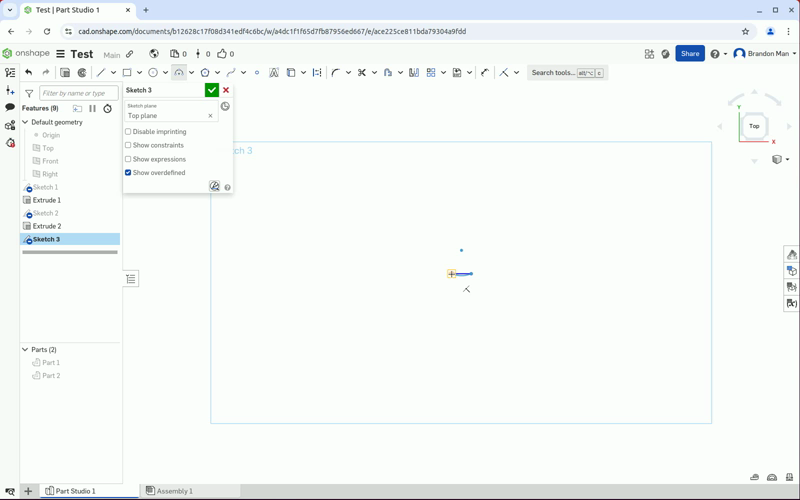
mouse_move(461, 269)
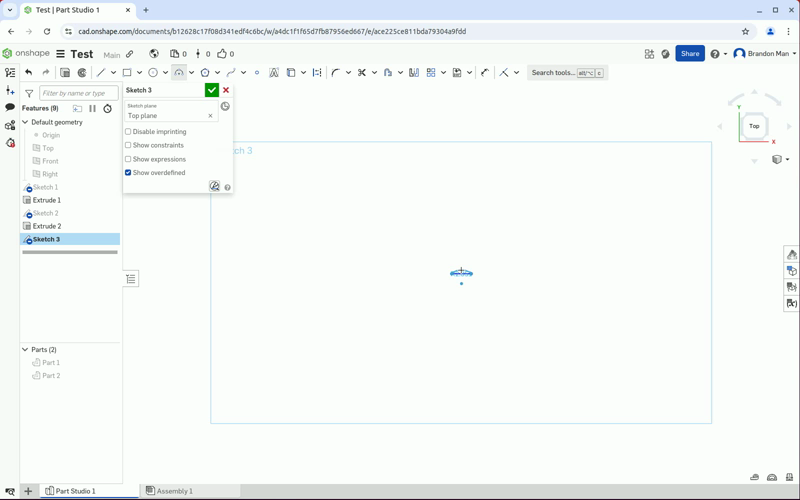
click(461, 269)
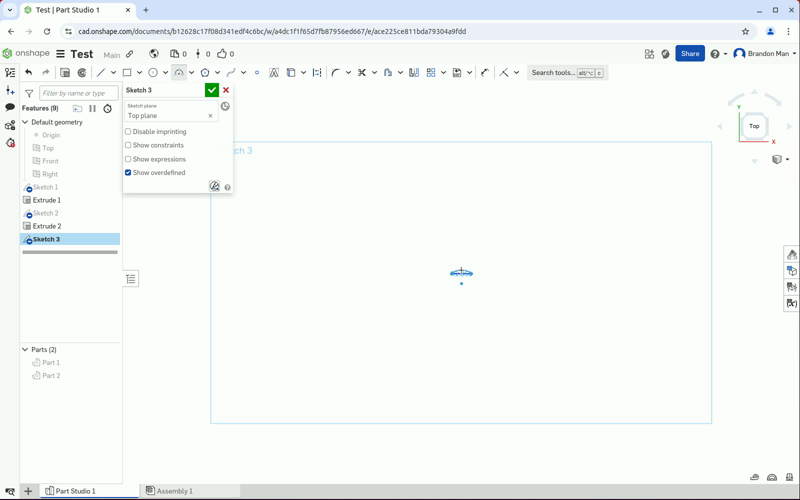
key_up(shift)
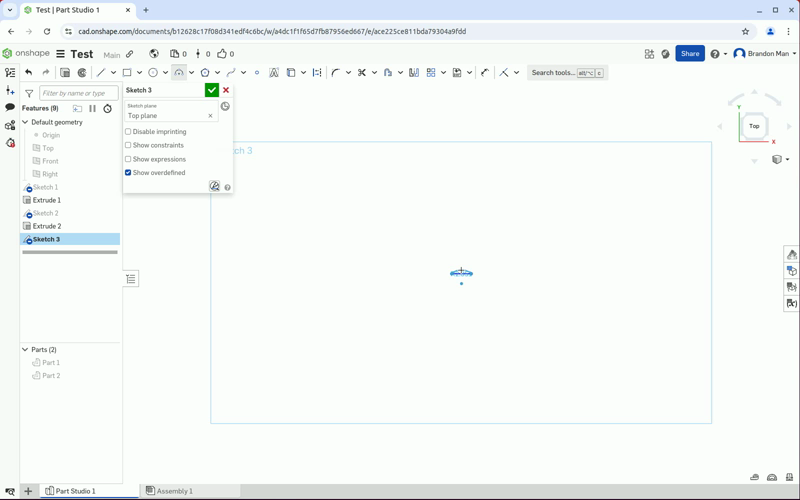
key(esc)
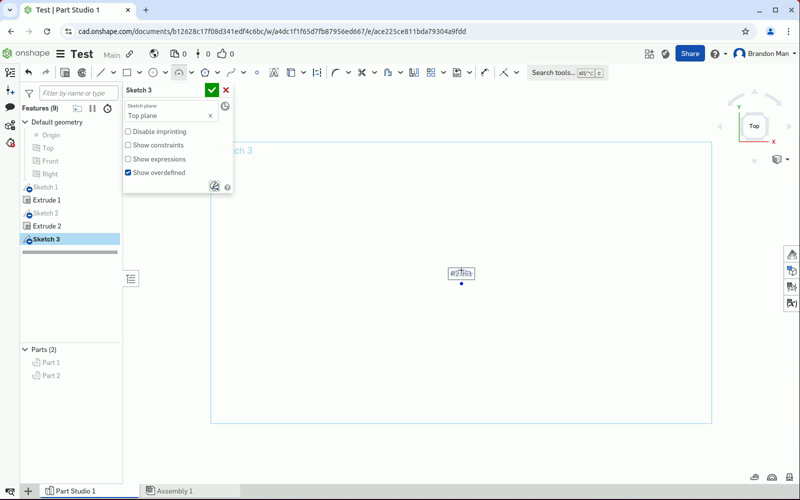
mouse_move(460, 272)
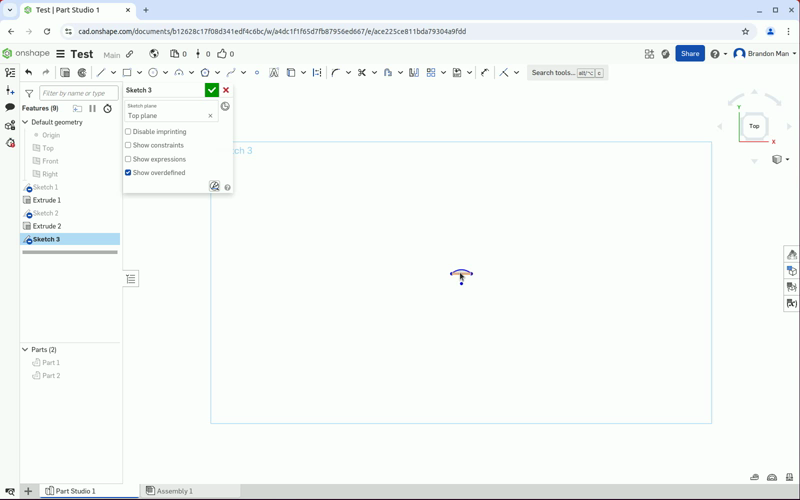
scroll(6)
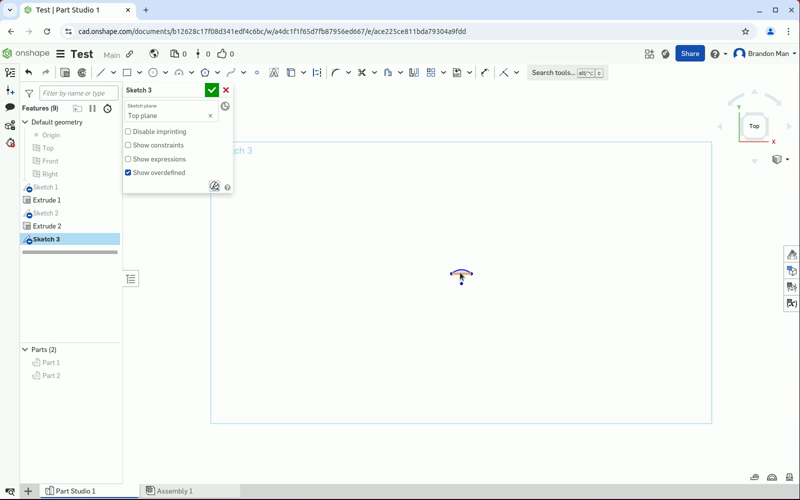
scroll(6)
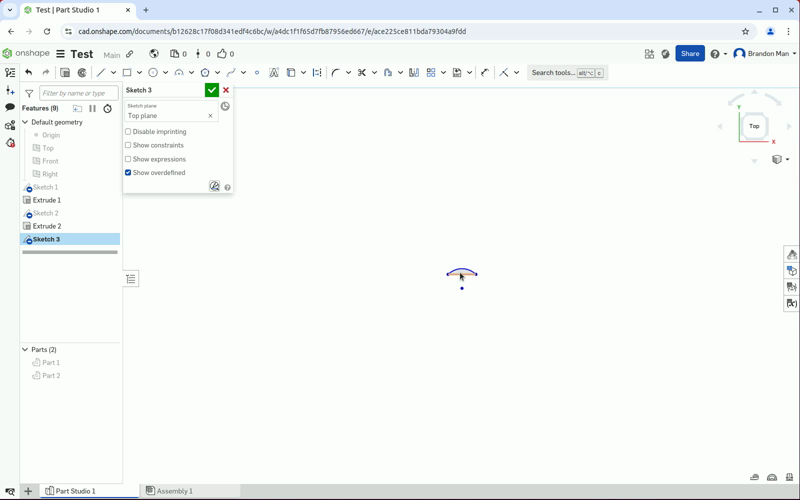
scroll(6)
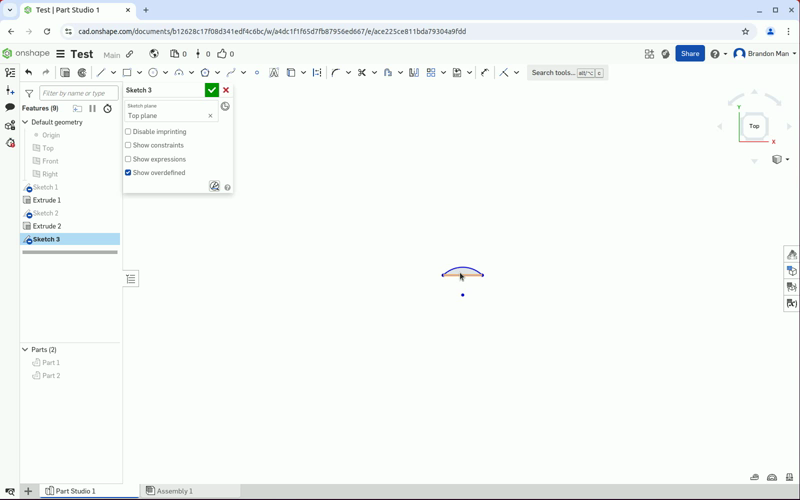
scroll(6)
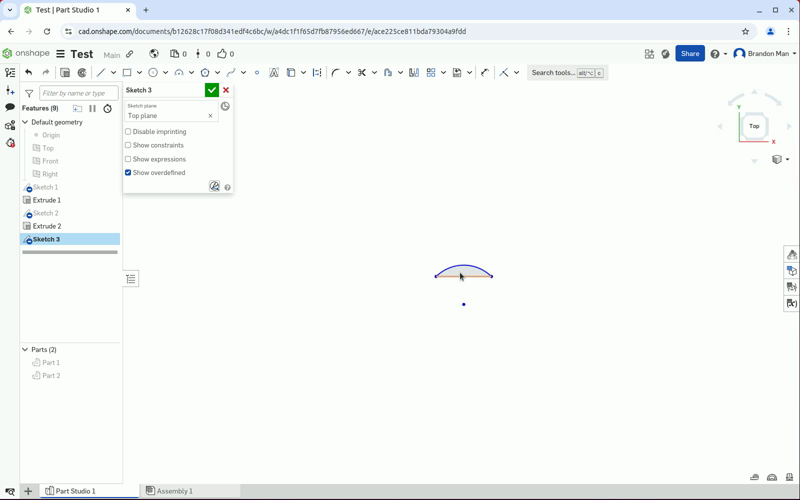
scroll(6)
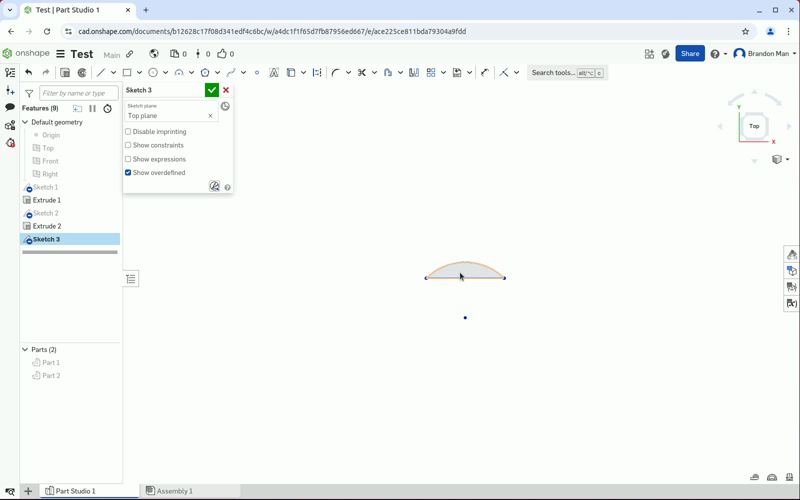
scroll(6)
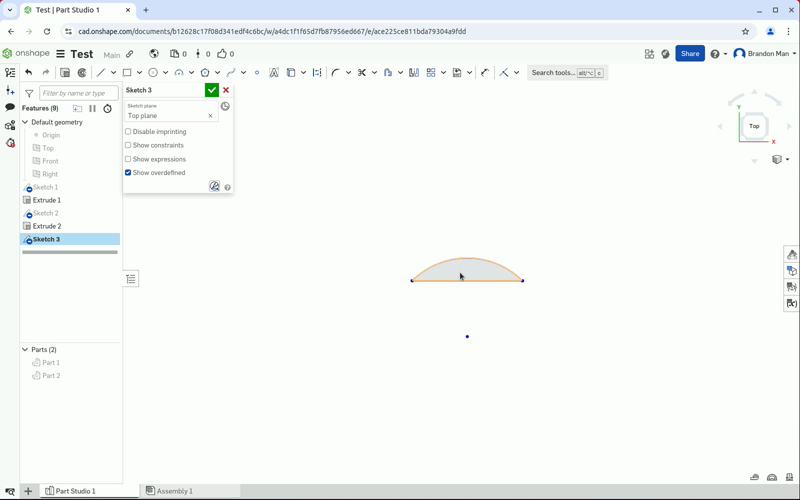
scroll(6)
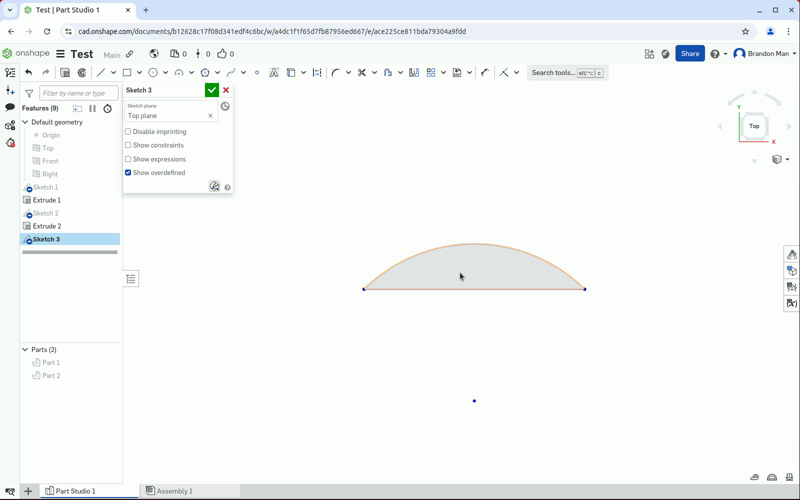
click(460, 272)
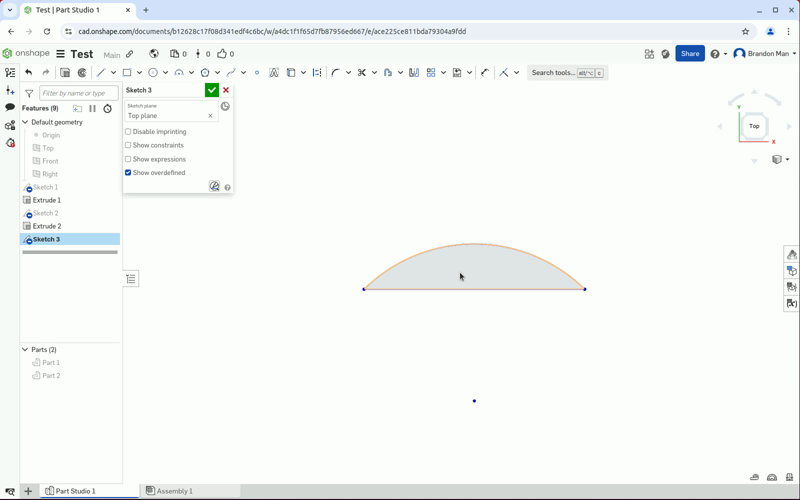
scroll(-6)
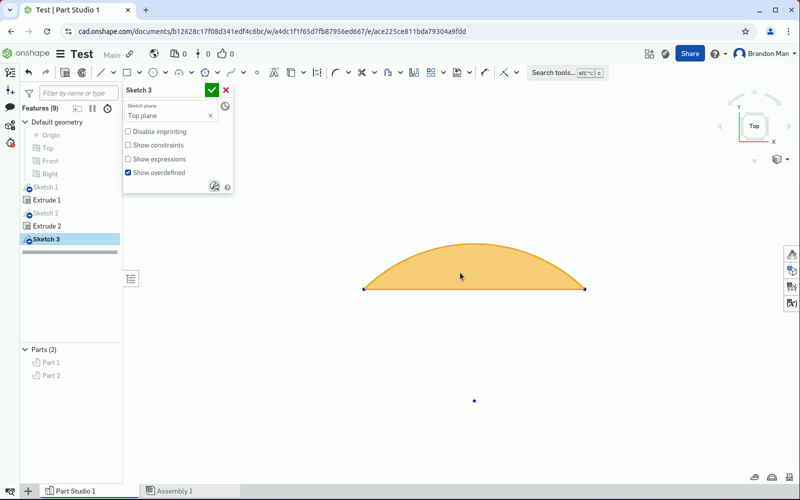
scroll(-6)
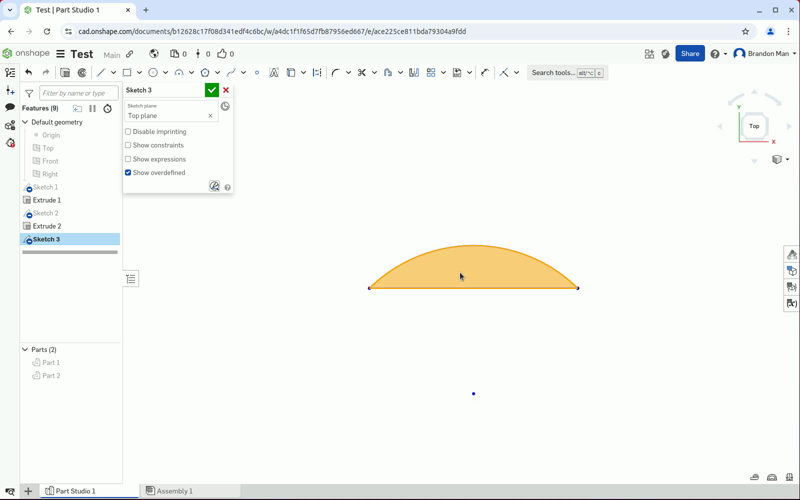
scroll(-6)
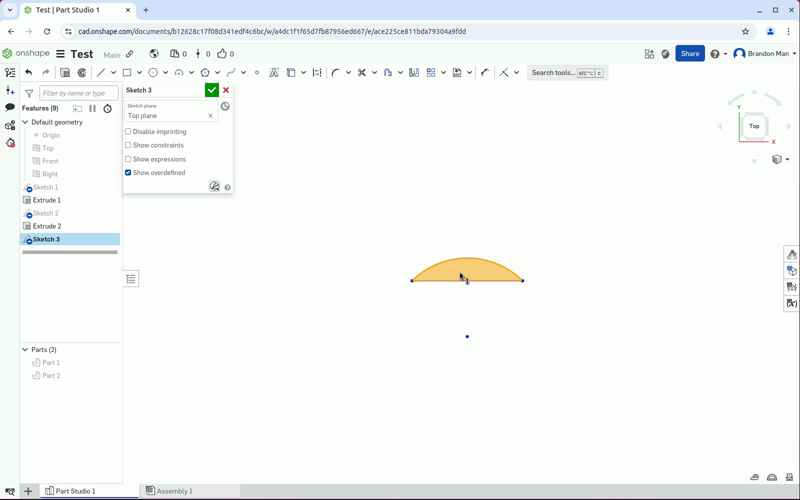
scroll(-6)
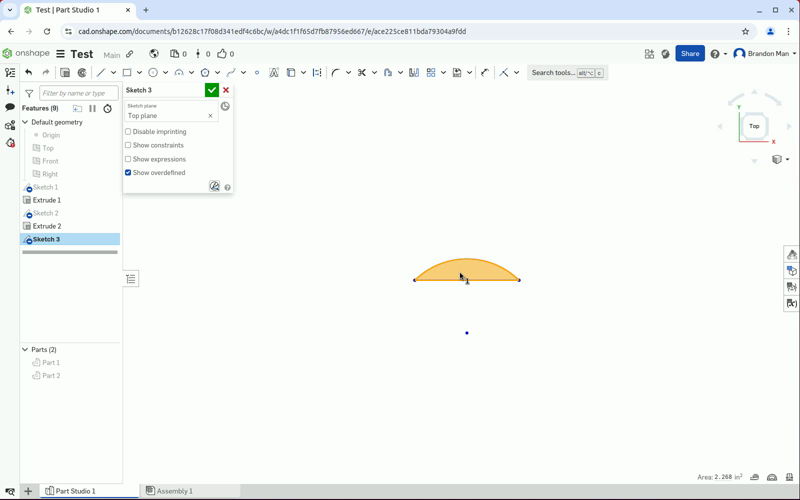
scroll(-6)
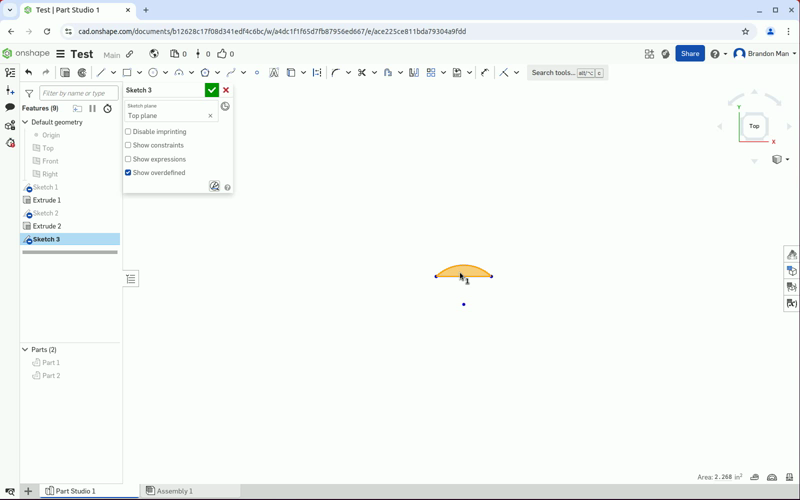
scroll(-6)
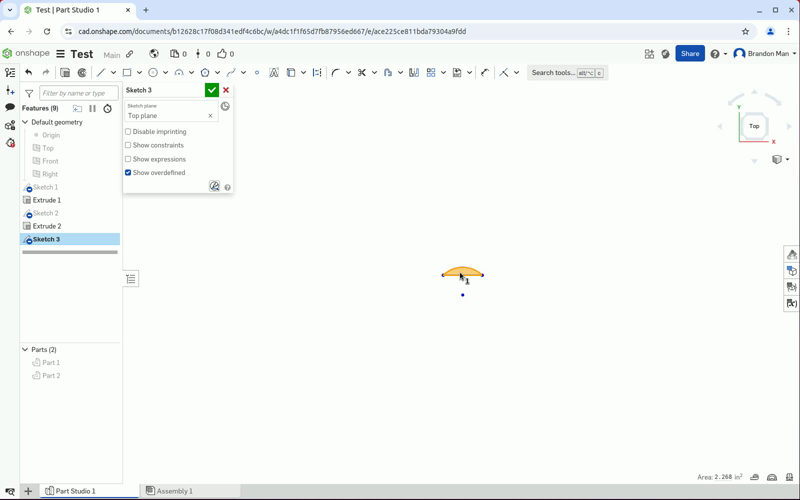
scroll(-6)
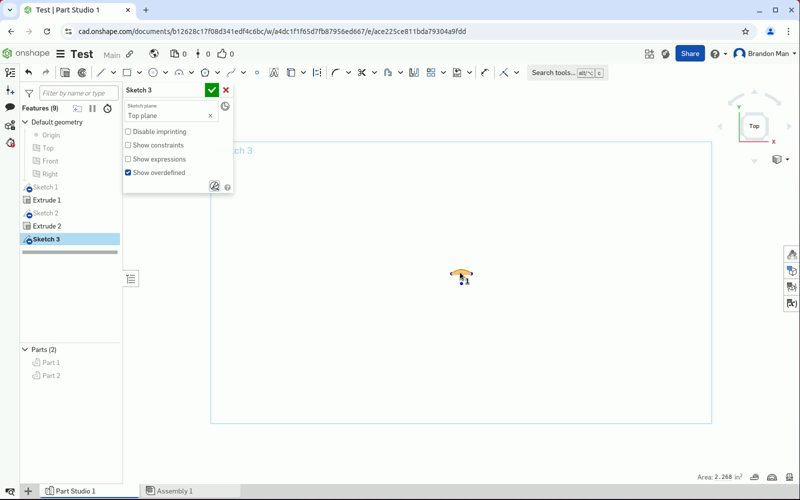
mouse_move(73, 352)
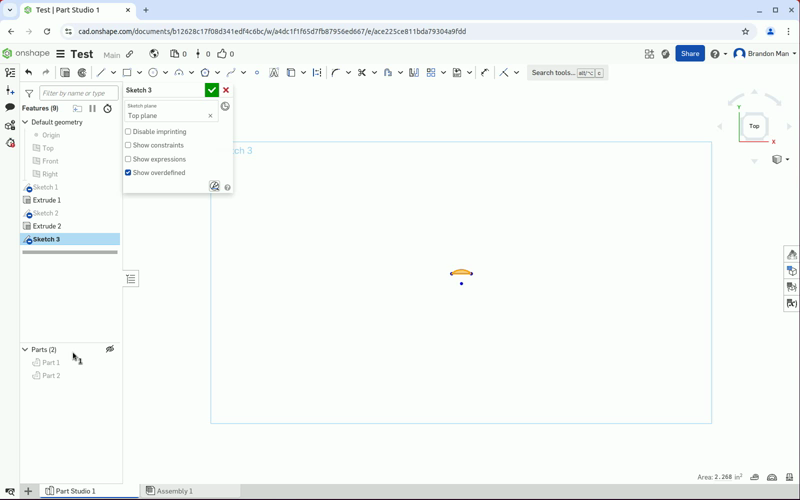
key(shift+y)
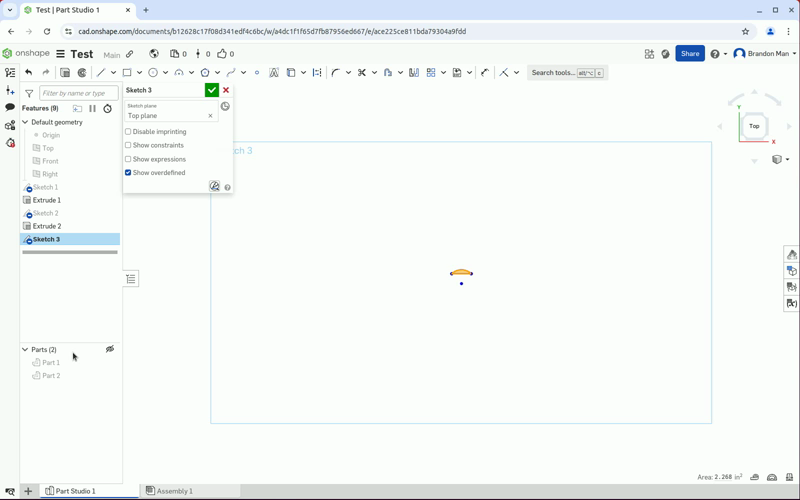
key(shift+e)
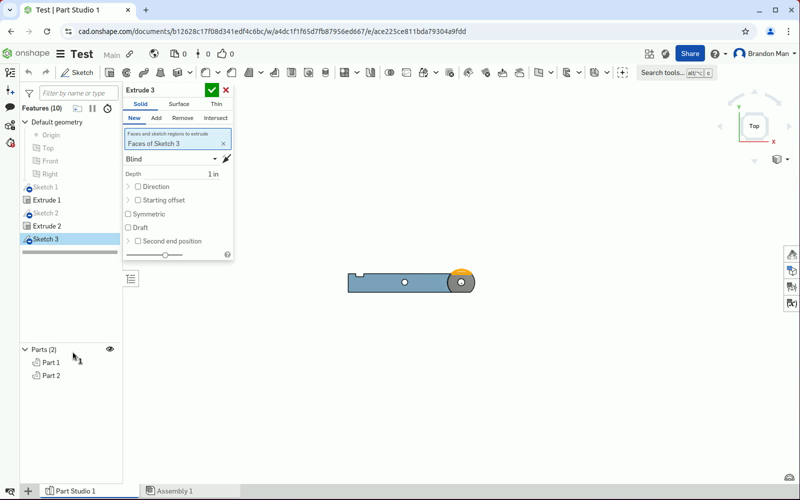
mouse_move(143, 106)
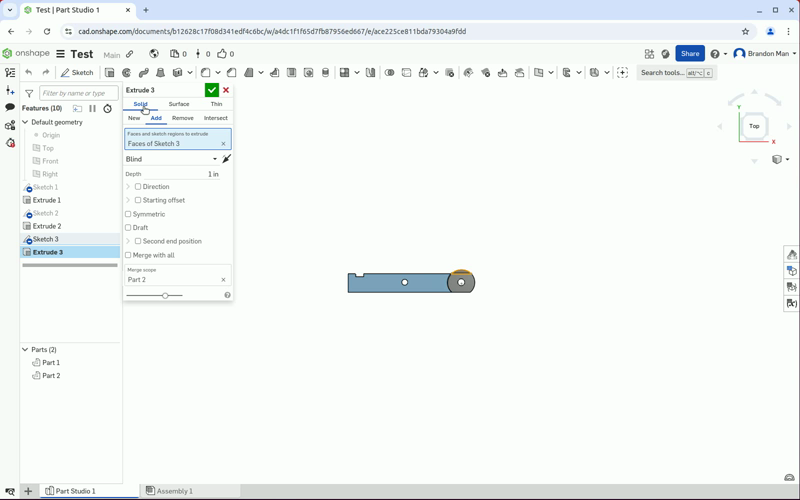
click(143, 106)
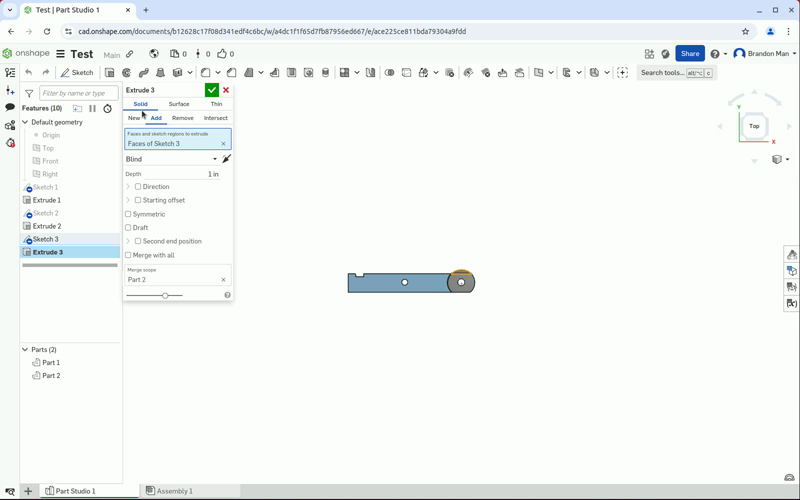
mouse_move(137, 120)
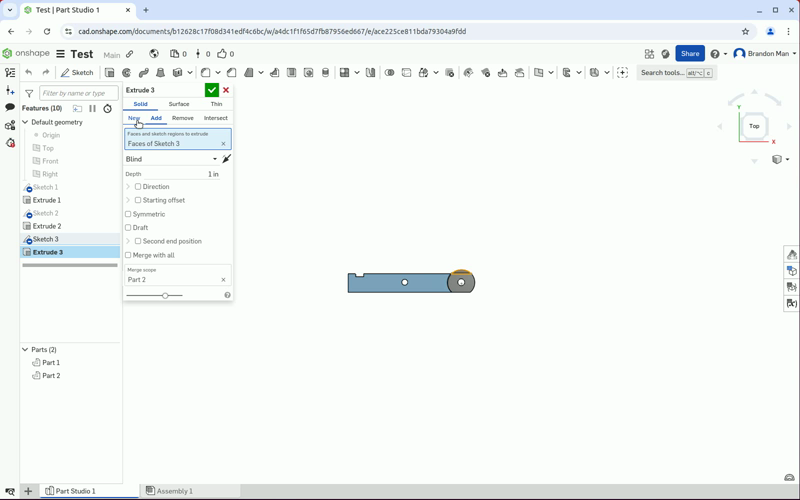
click(137, 120)
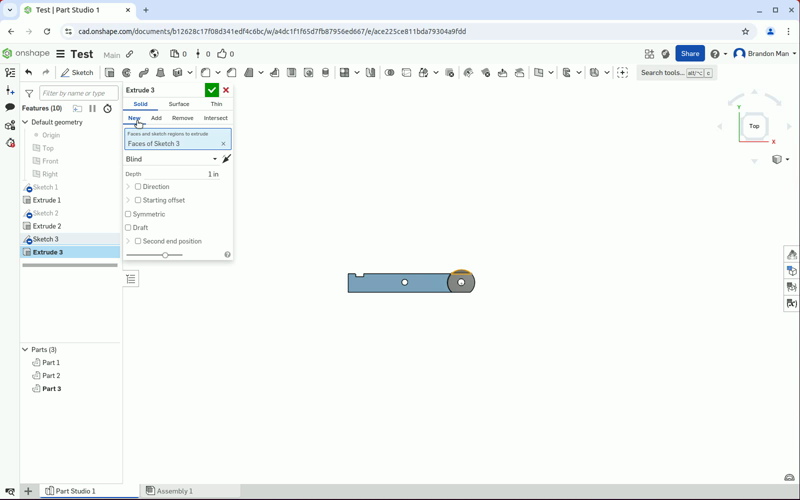
key(tab, 4)
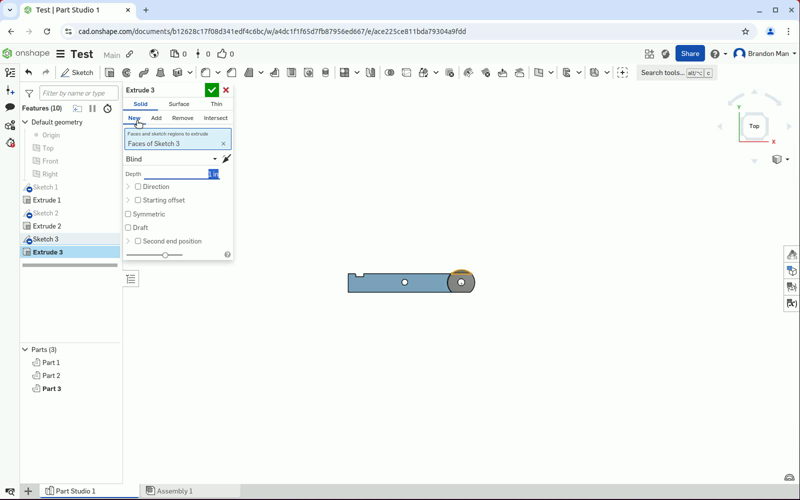
text(1.204)
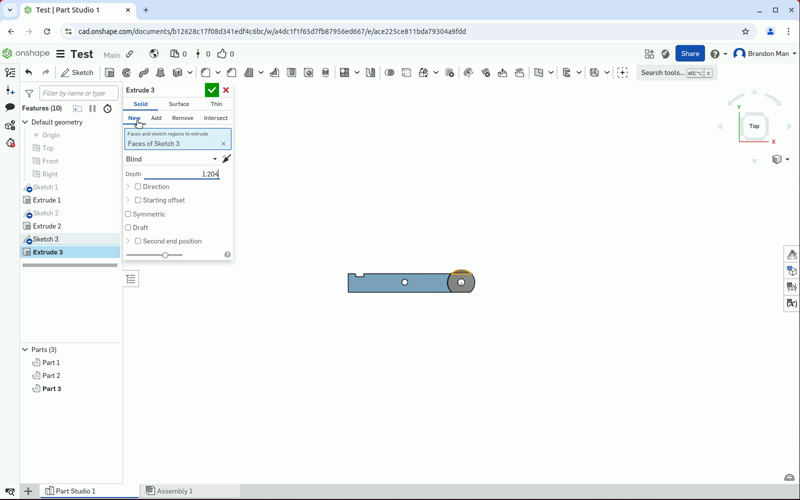
key(enter)
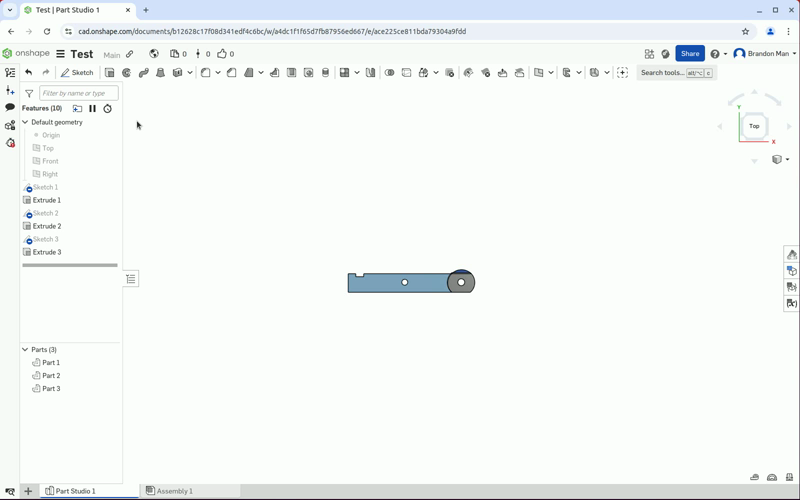
key(shift+h)
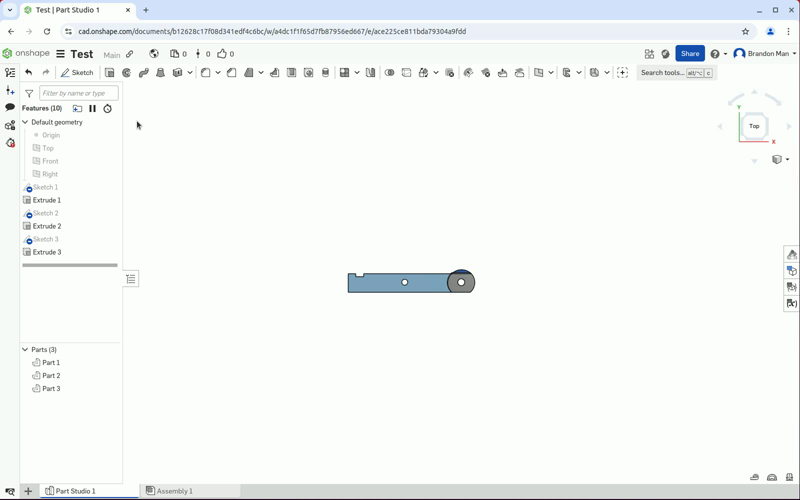
key(shift+h)
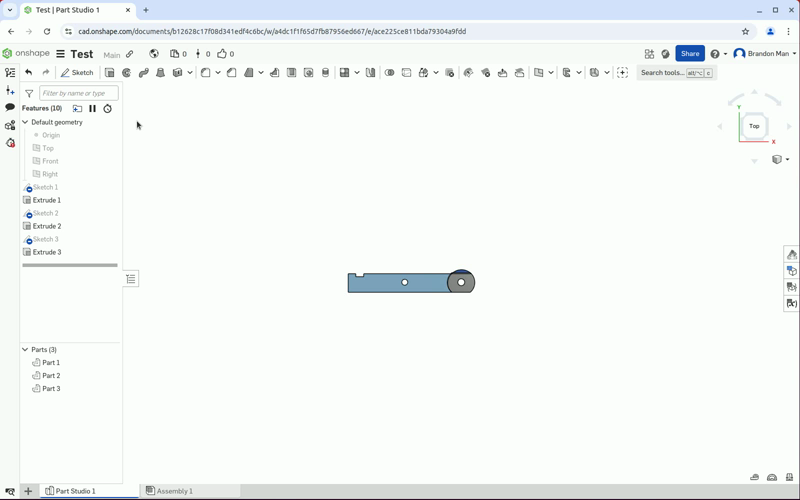
mouse_move(73, 189)
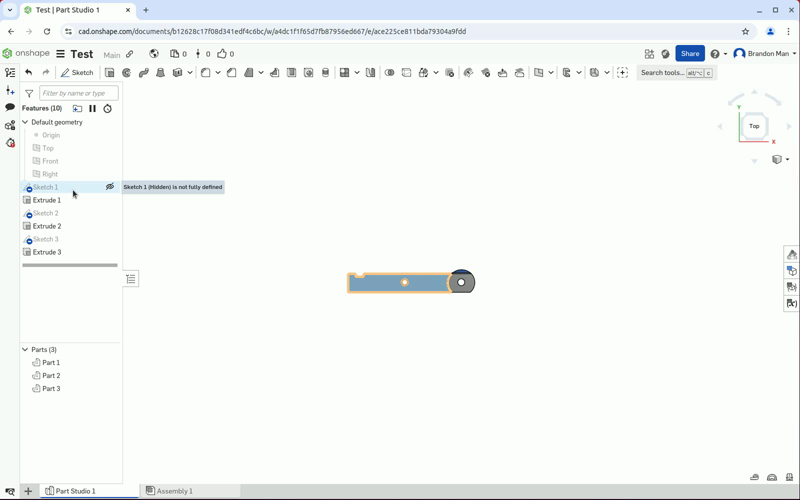
click(73, 189)
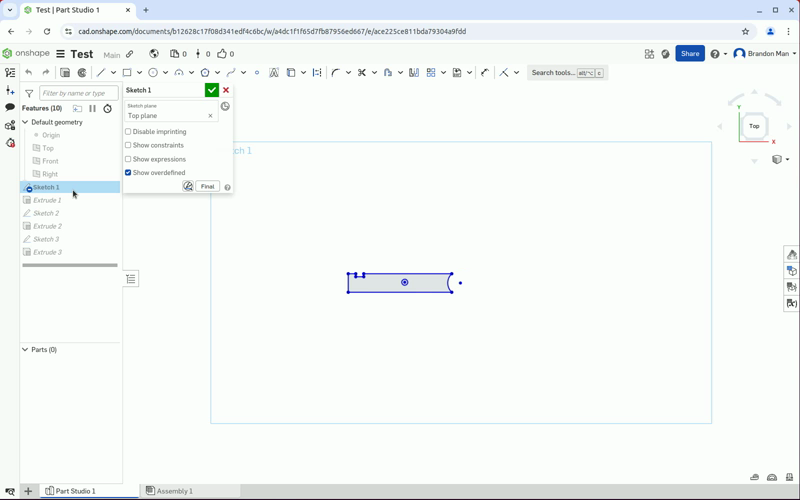
mouse_move(229, 92)
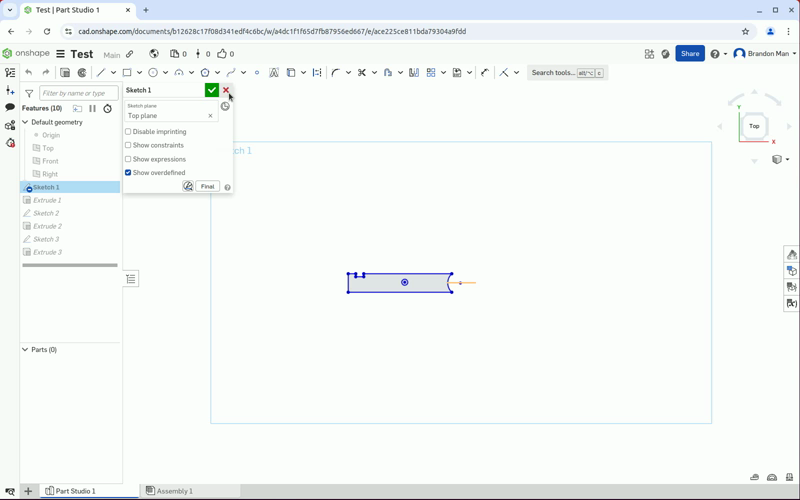
click(229, 92)
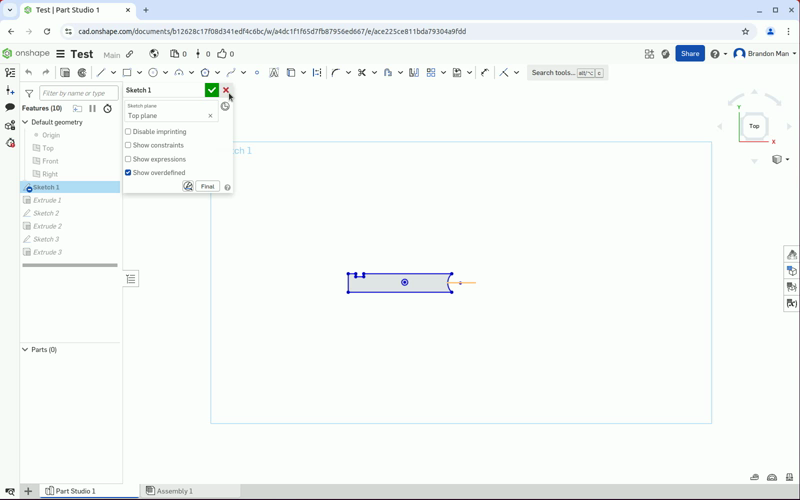
key(shift+s)
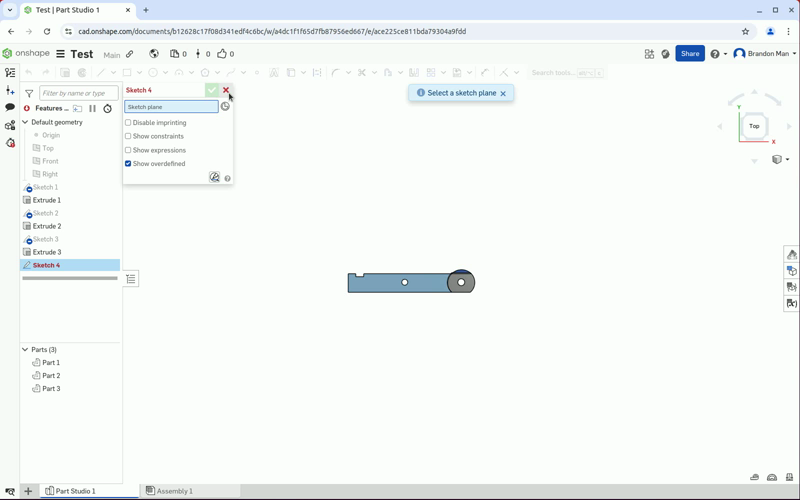
mouse_move(73, 150)
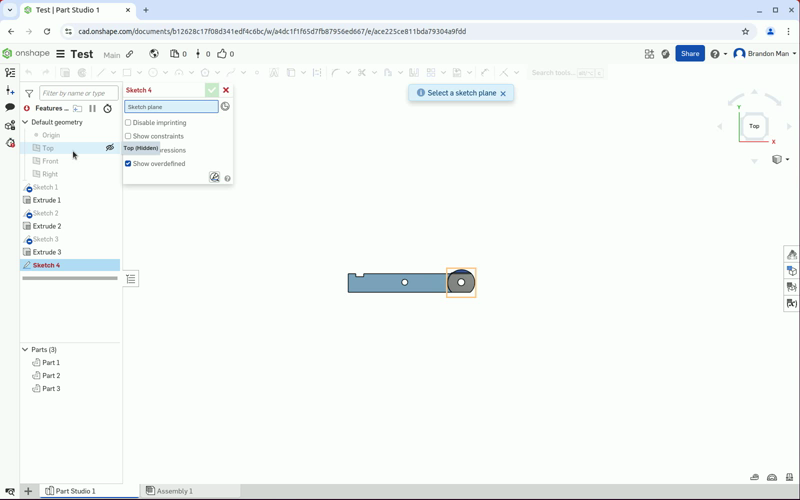
click(73, 150)
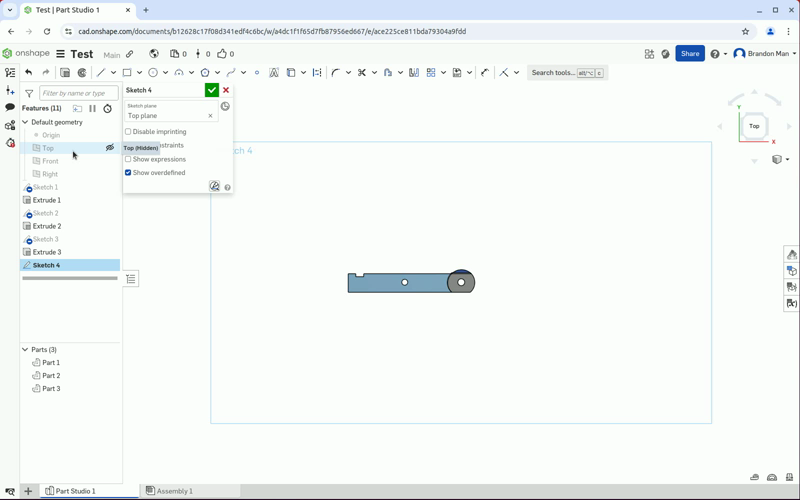
mouse_move(73, 352)
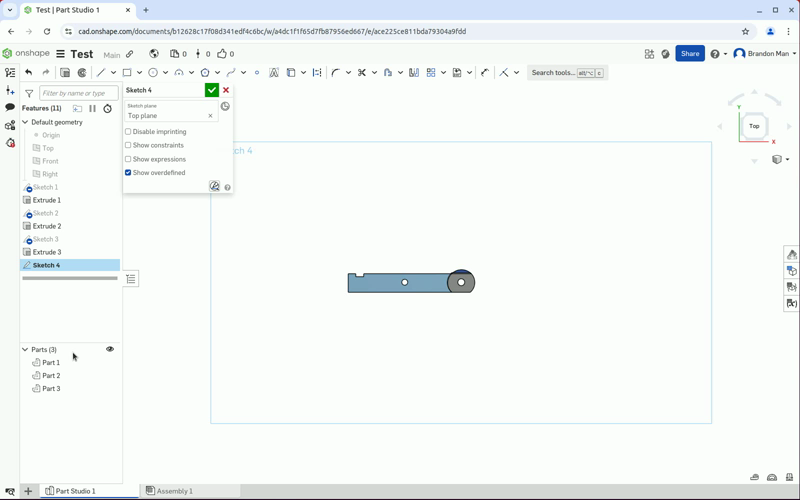
key(y)
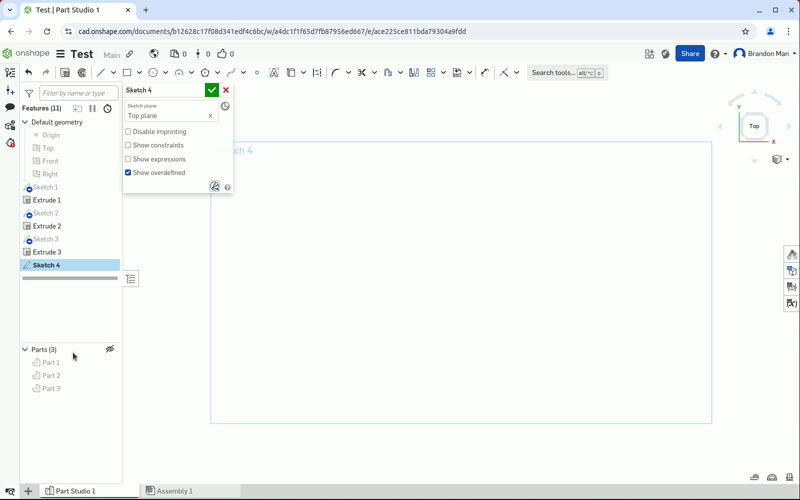
key(a)
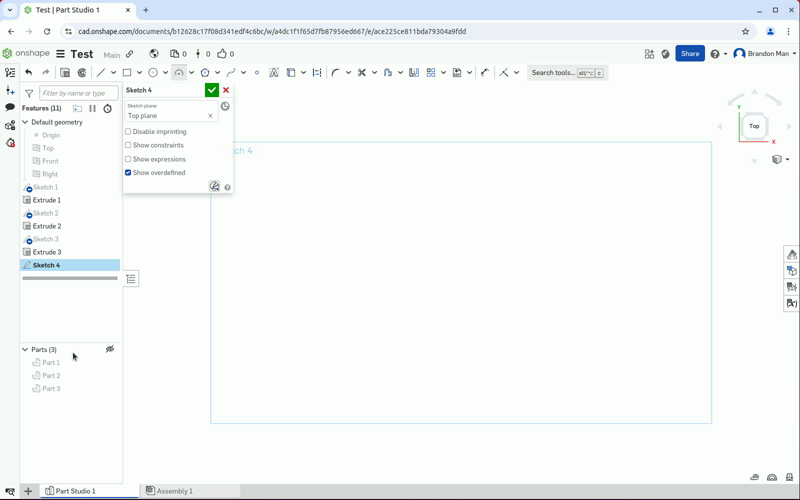
key_down(shift)
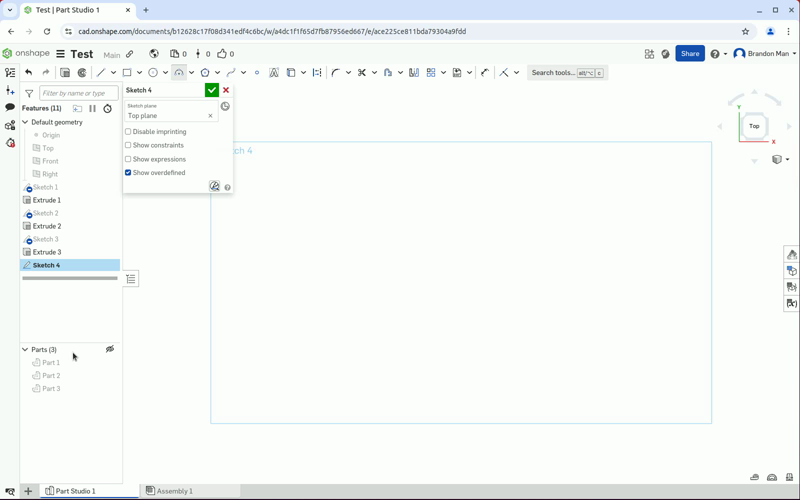
mouse_move(451, 292)
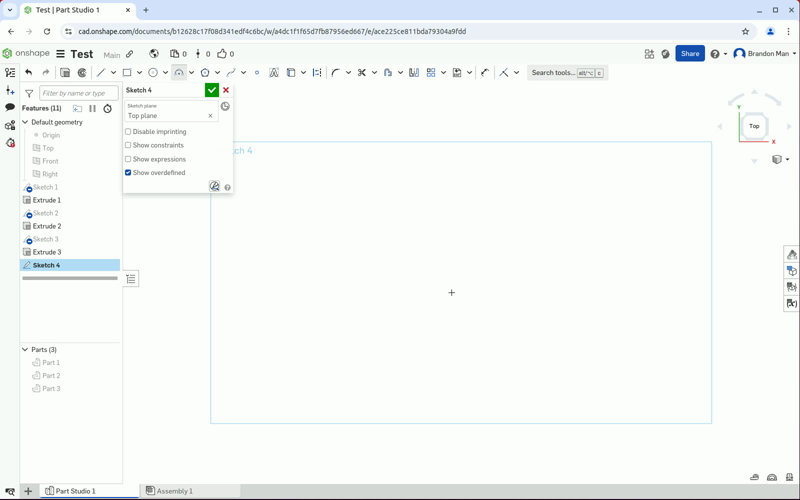
click(451, 292)
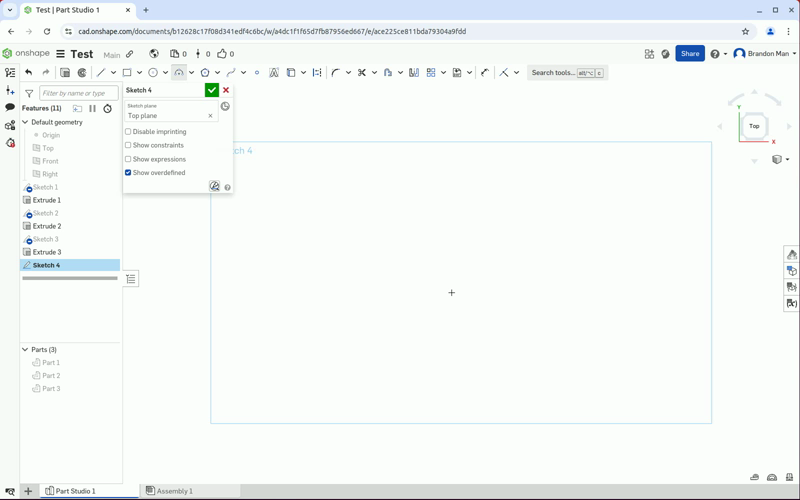
key_up(shift)
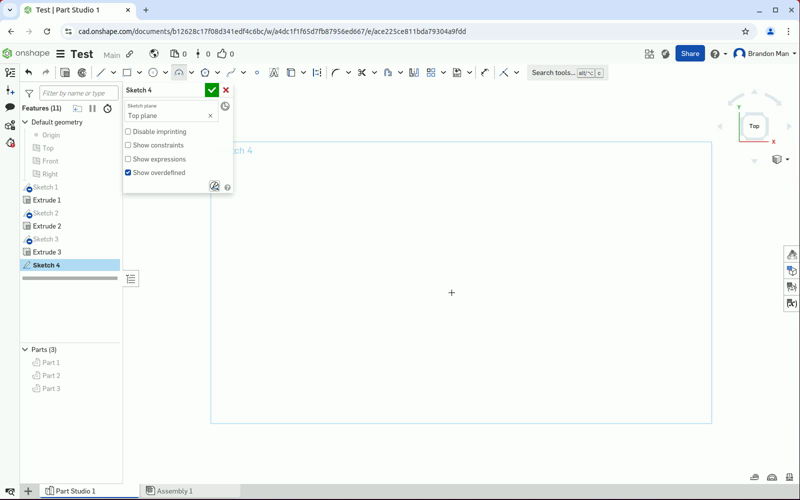
key_down(shift)
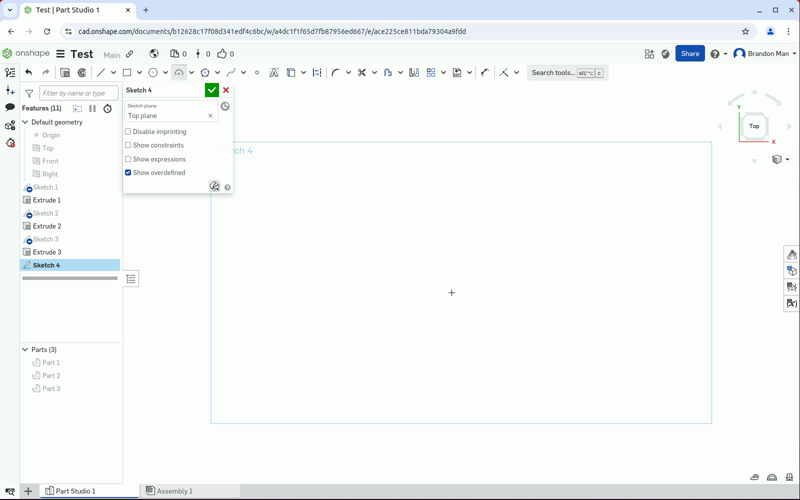
mouse_move(471, 292)
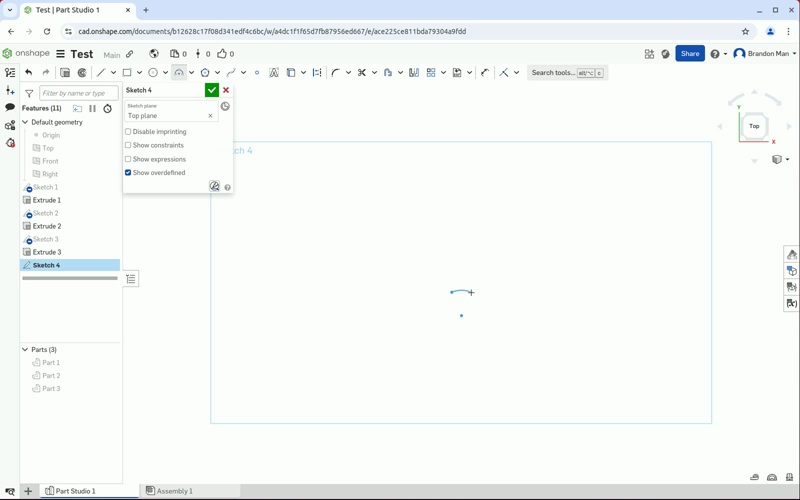
click(471, 292)
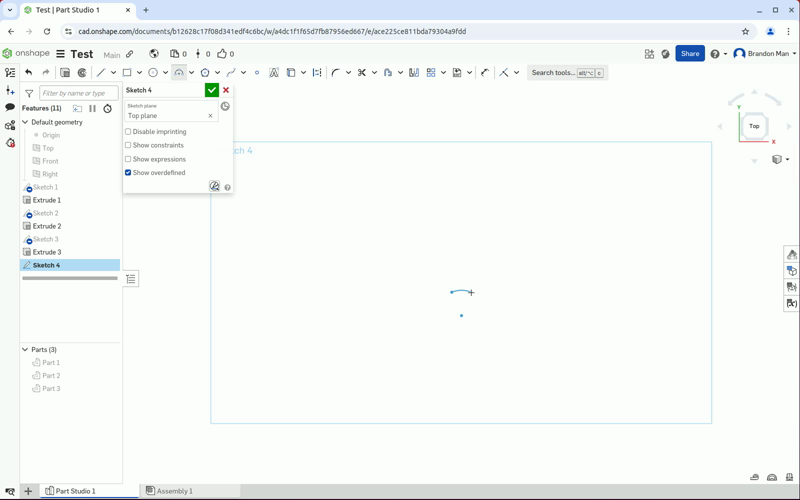
mouse_move(461, 296)
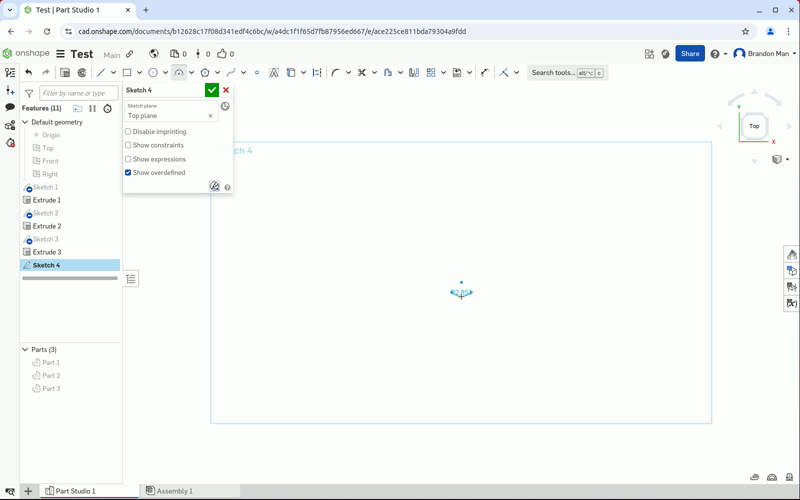
click(461, 296)
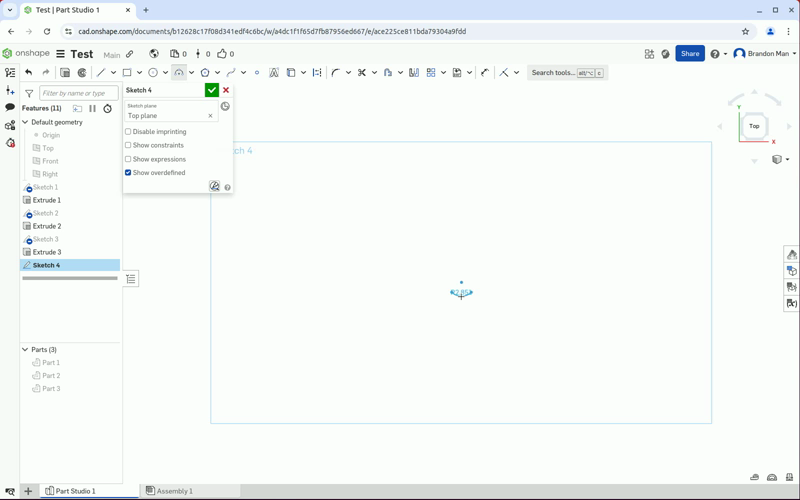
key_up(shift)
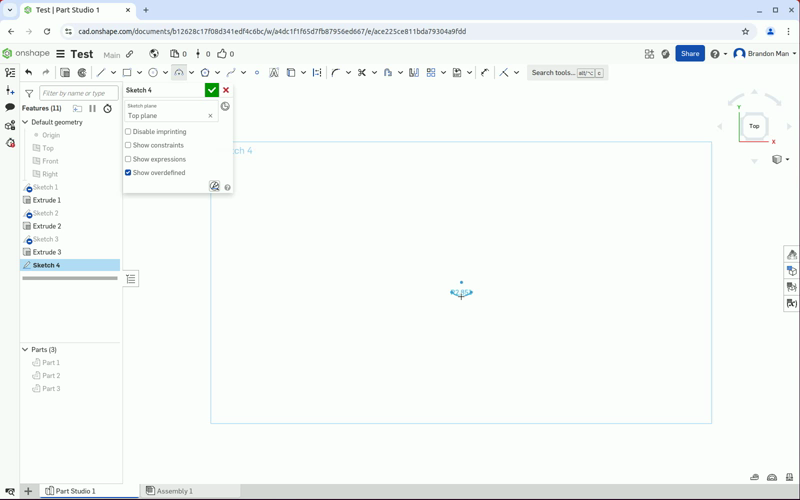
key(esc)
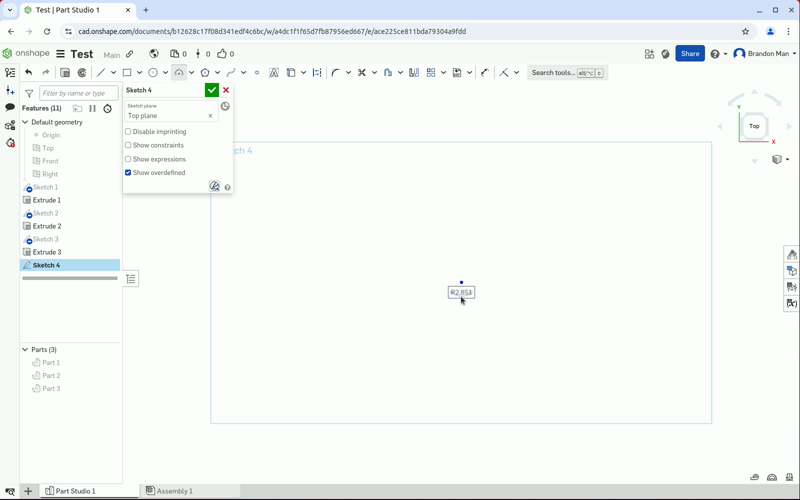
key(l)
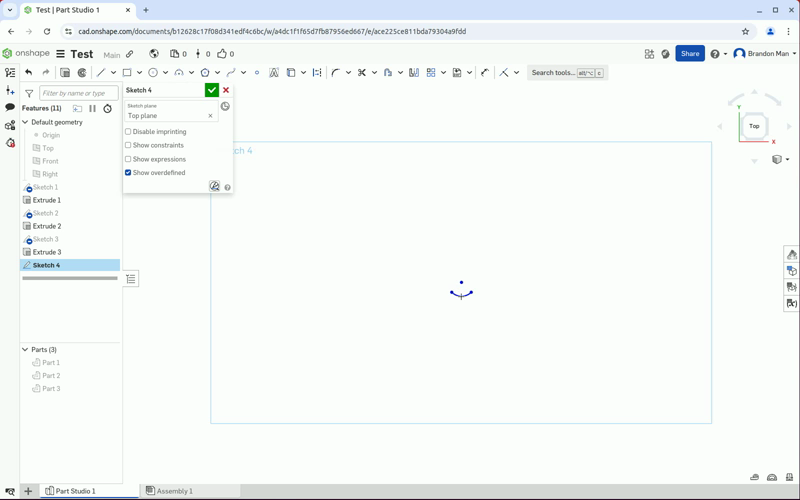
mouse_move(471, 292)
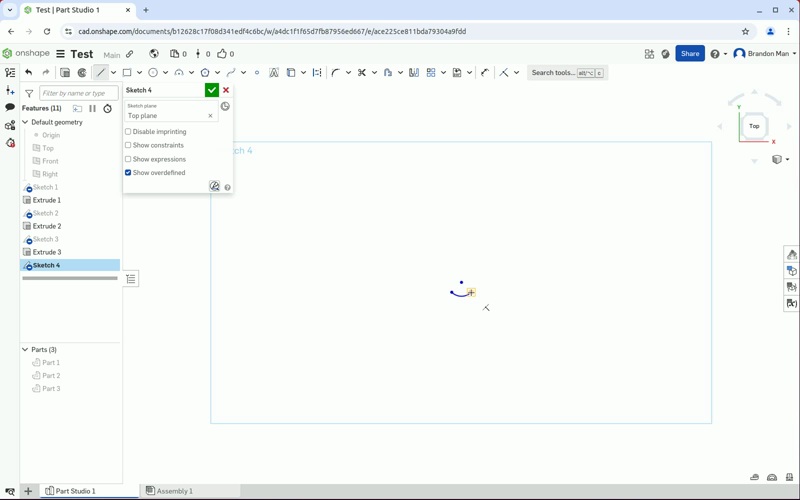
click(471, 292)
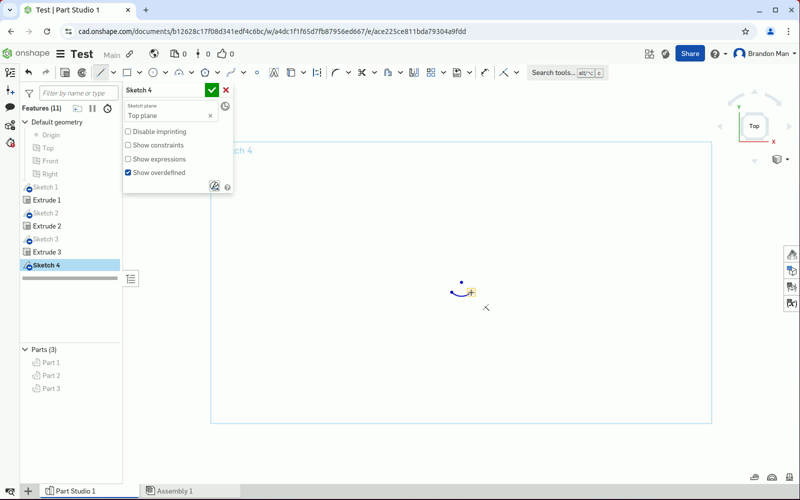
mouse_move(501, 292)
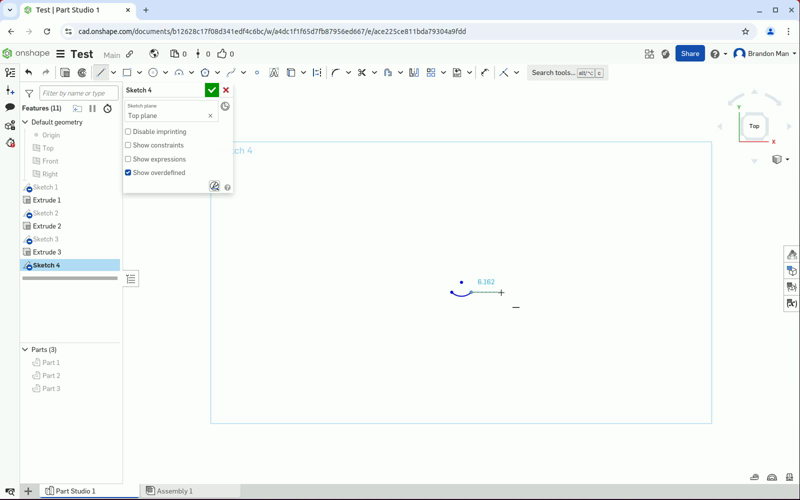
key_down(shift)
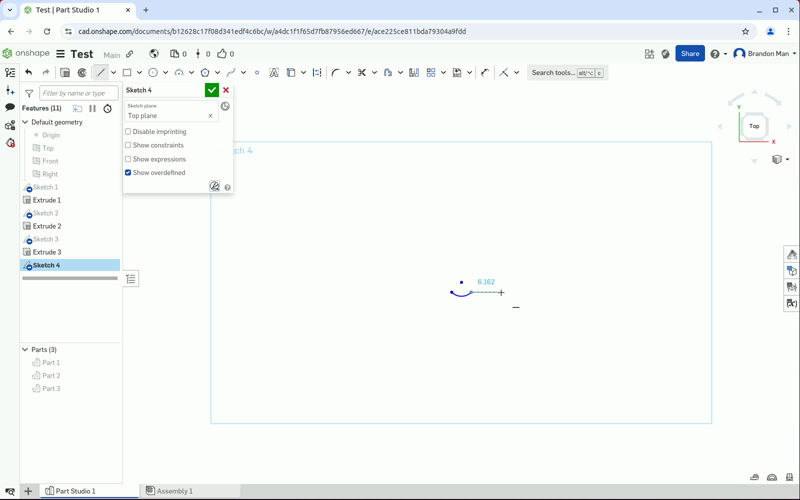
mouse_move(451, 292)
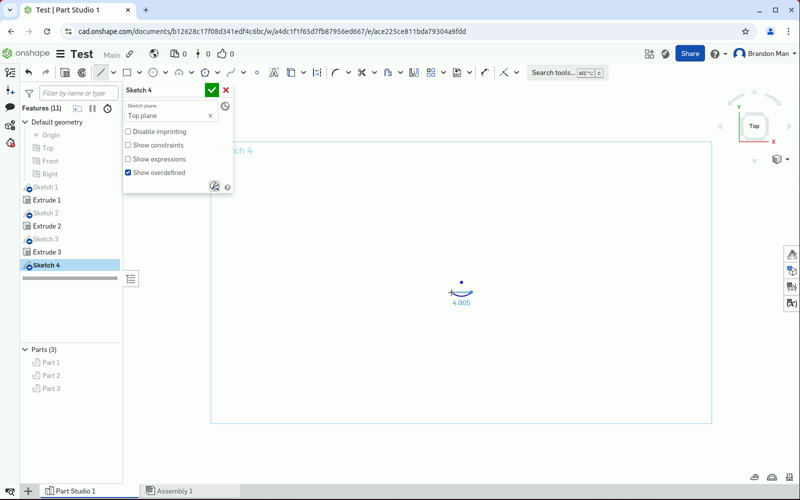
key_up(shift)
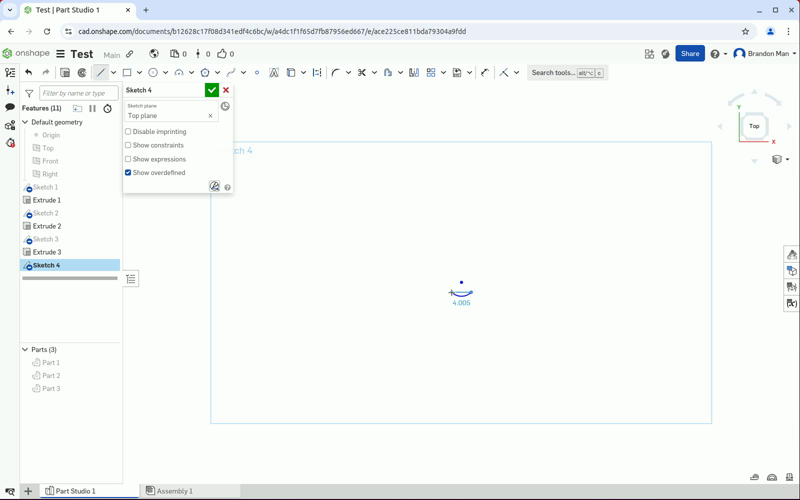
click(451, 292)
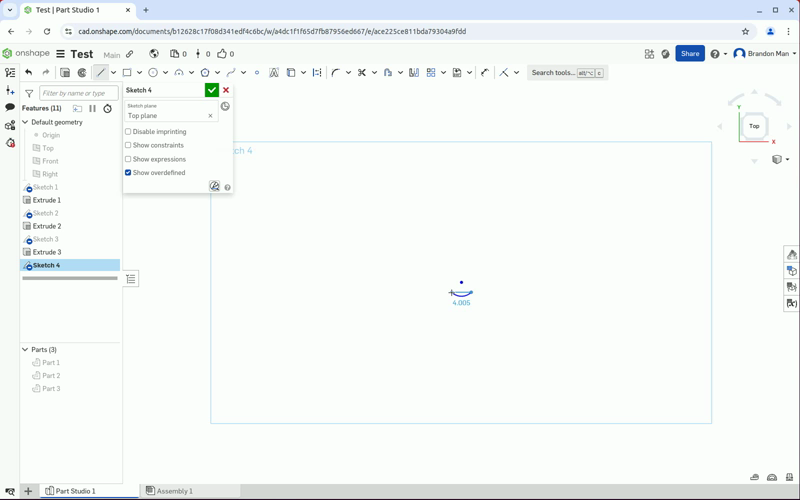
key(esc)
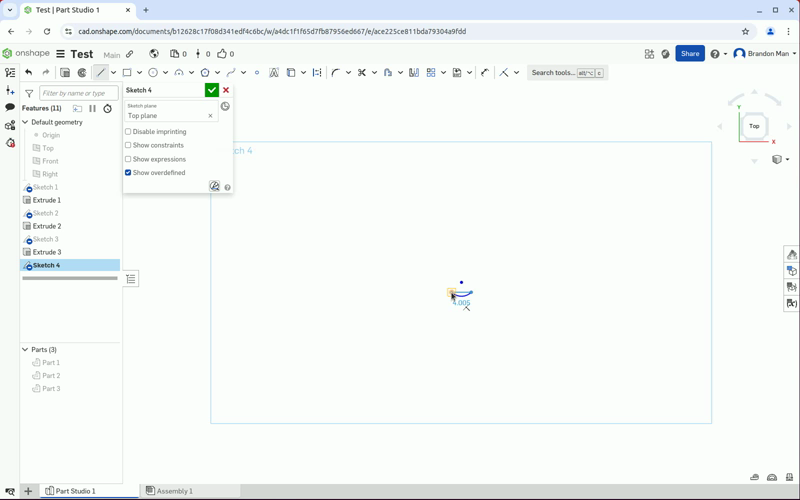
mouse_move(455, 294)
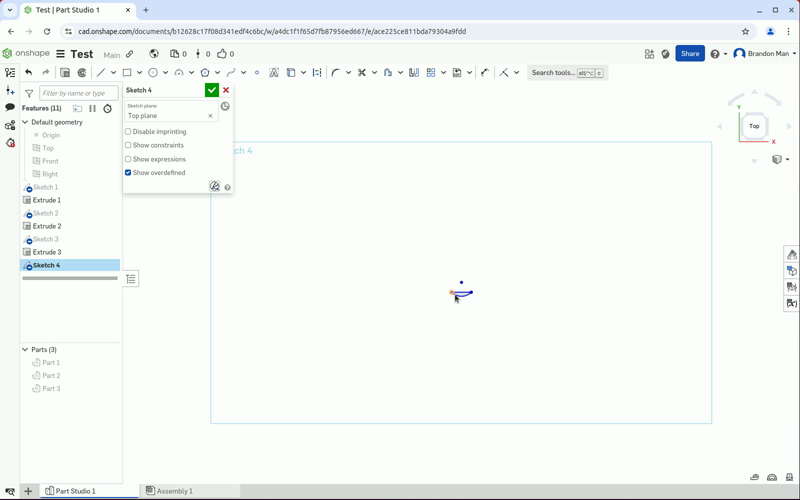
scroll(6)
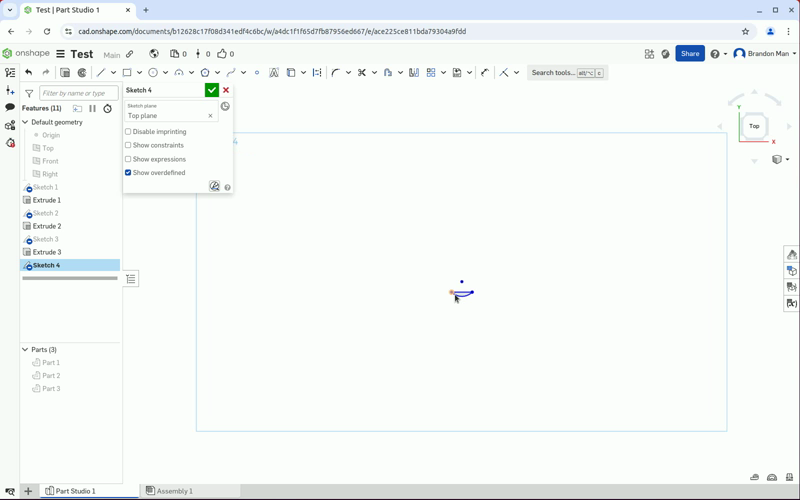
scroll(6)
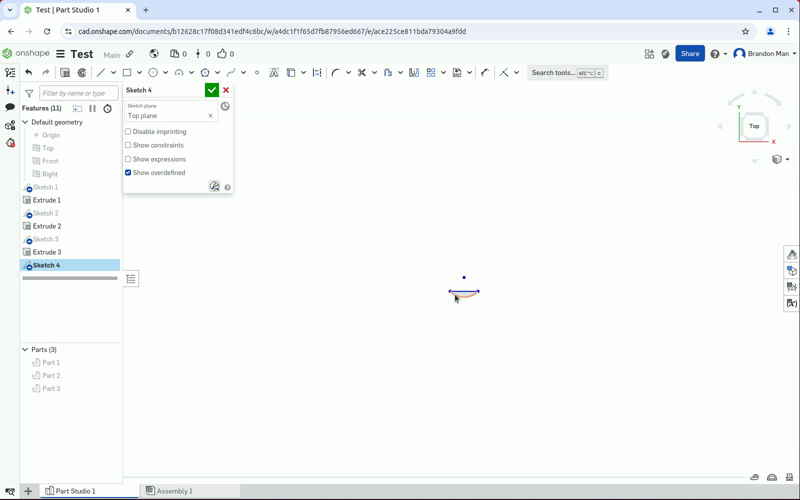
scroll(6)
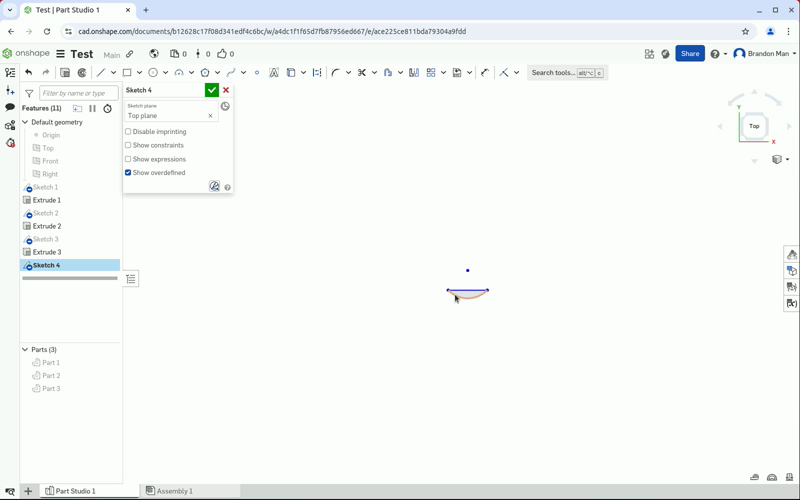
scroll(6)
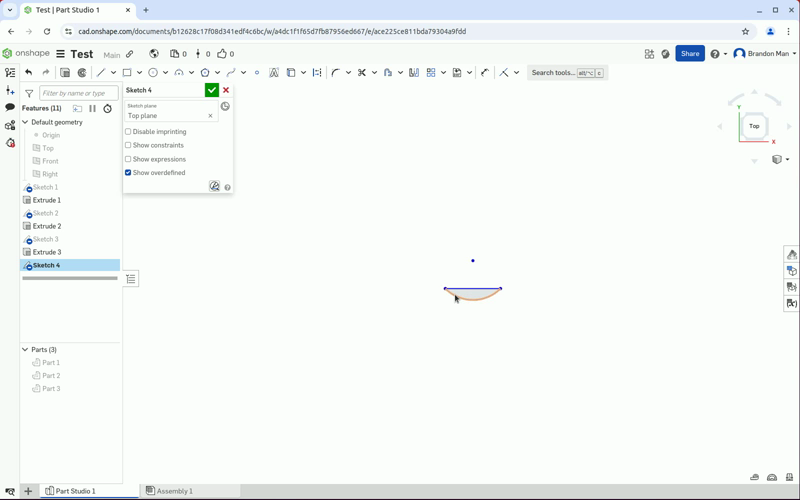
scroll(6)
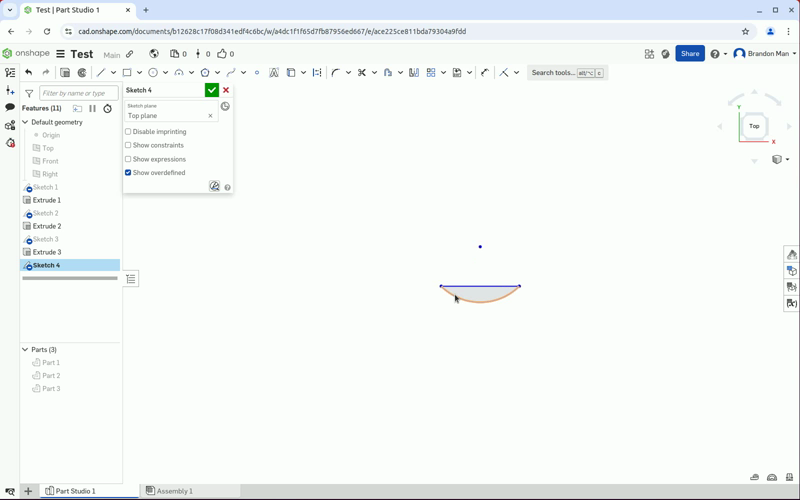
scroll(6)
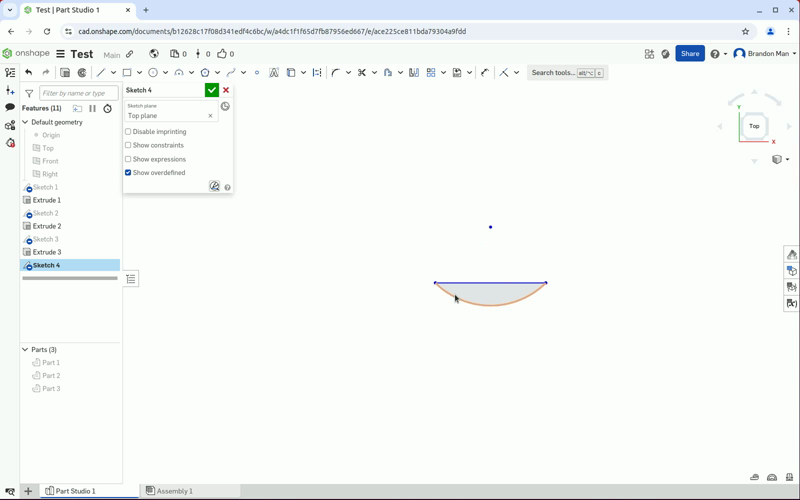
scroll(6)
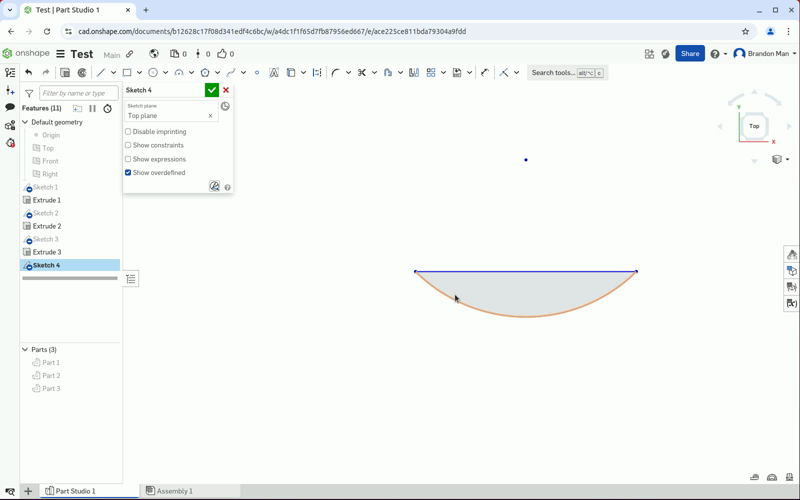
click(455, 294)
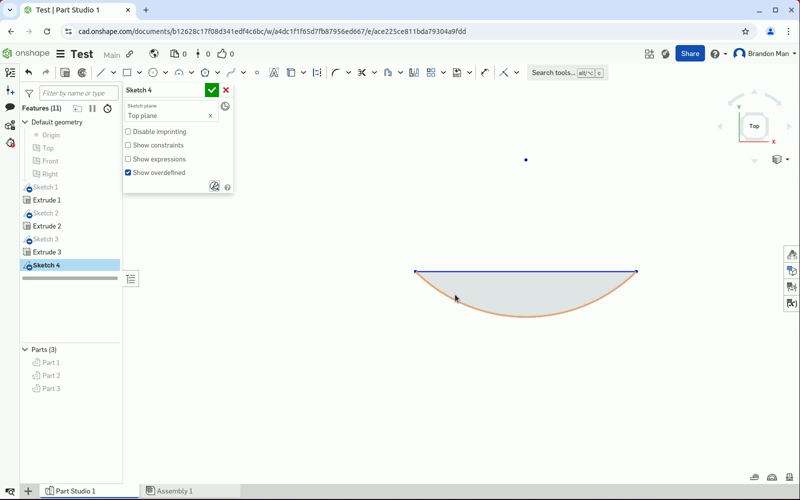
scroll(-6)
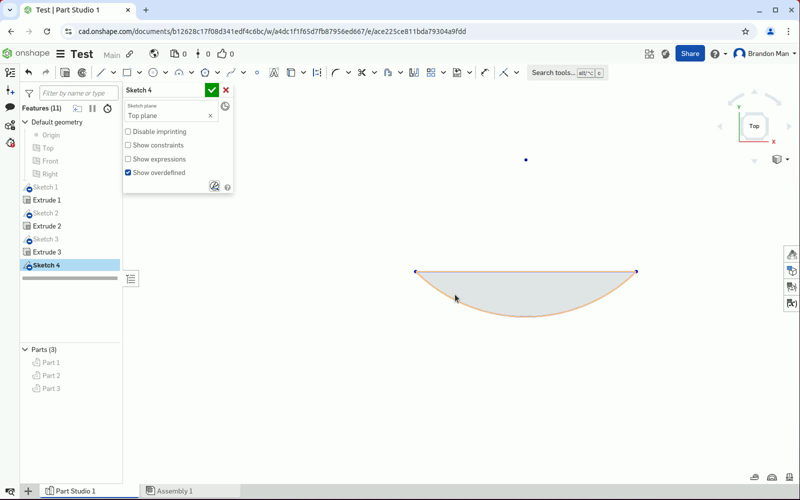
scroll(-6)
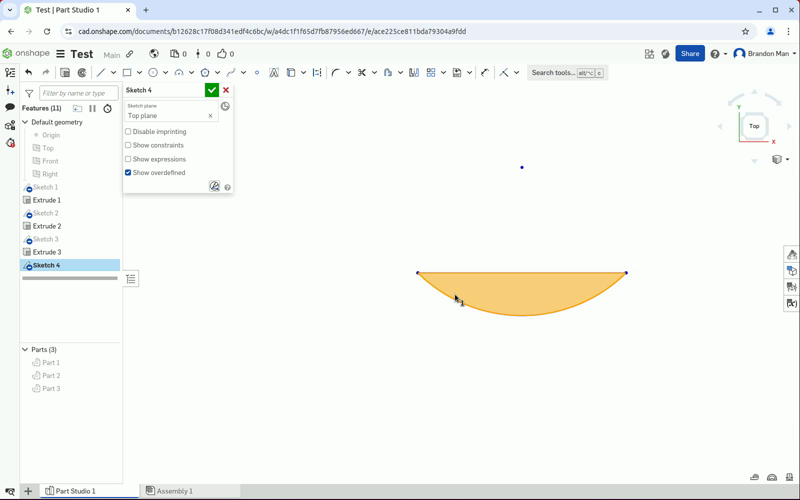
scroll(-6)
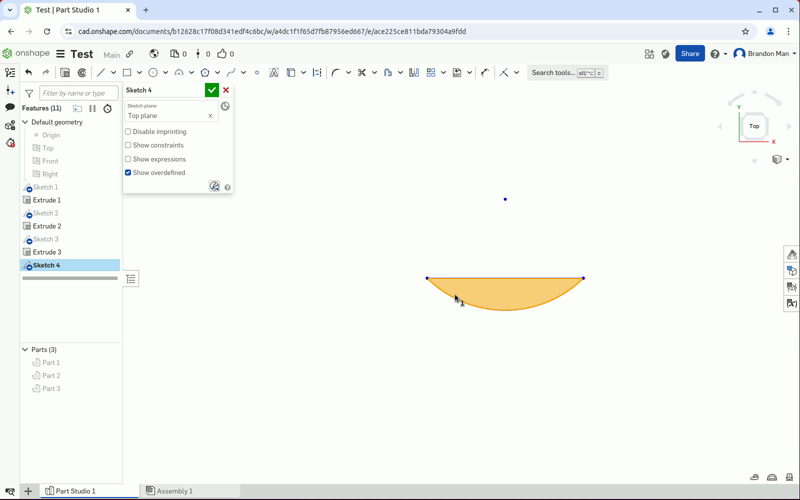
scroll(-6)
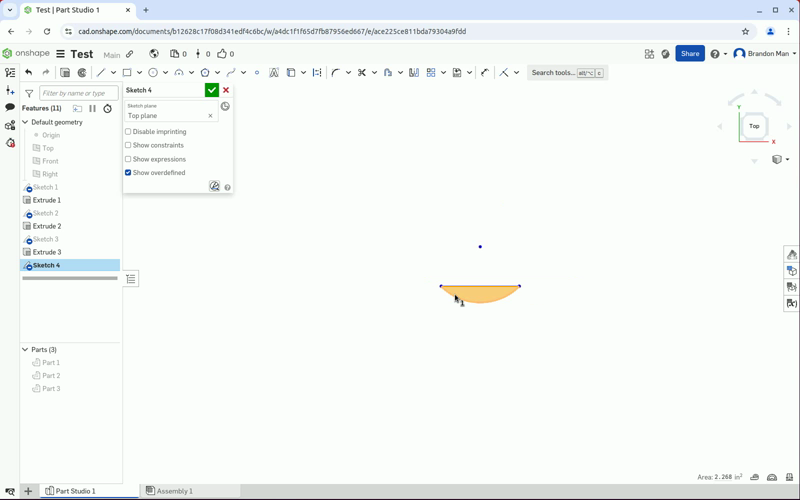
scroll(-6)
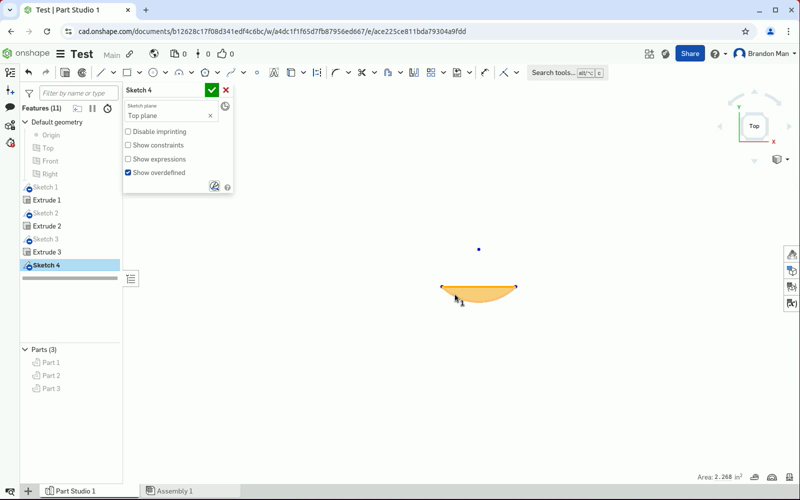
scroll(-6)
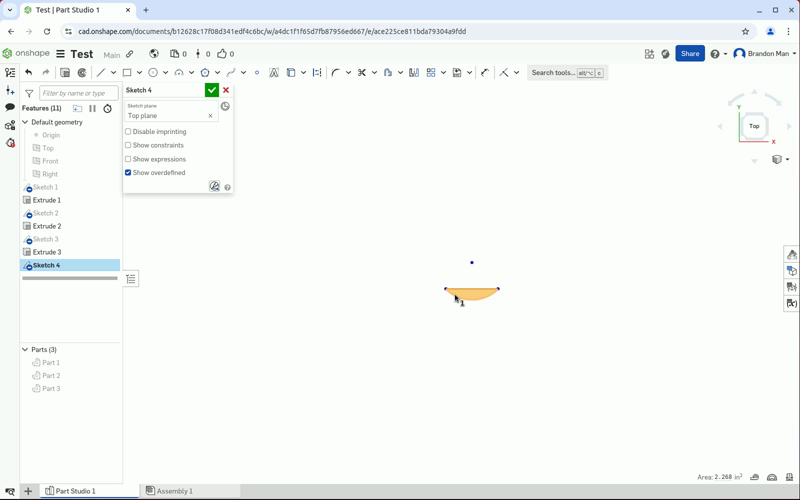
scroll(-6)
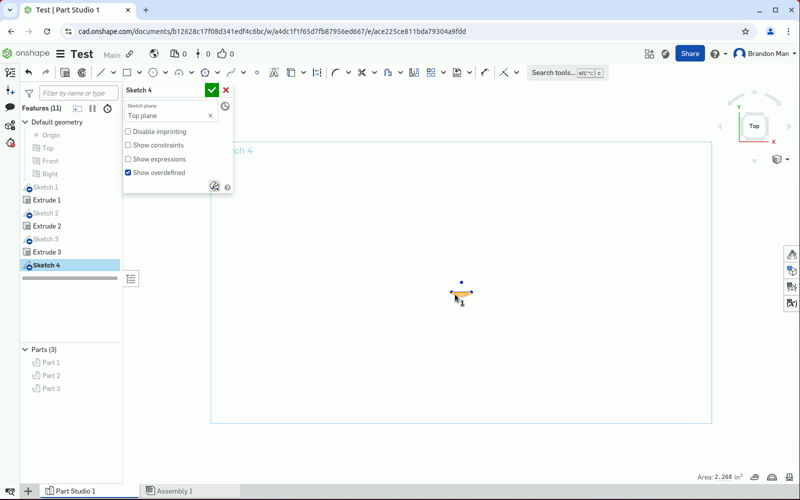
mouse_move(73, 352)
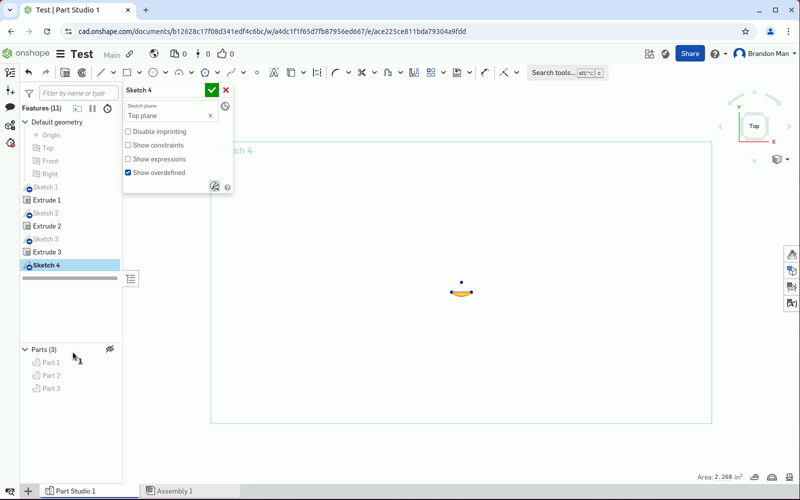
key(shift+y)
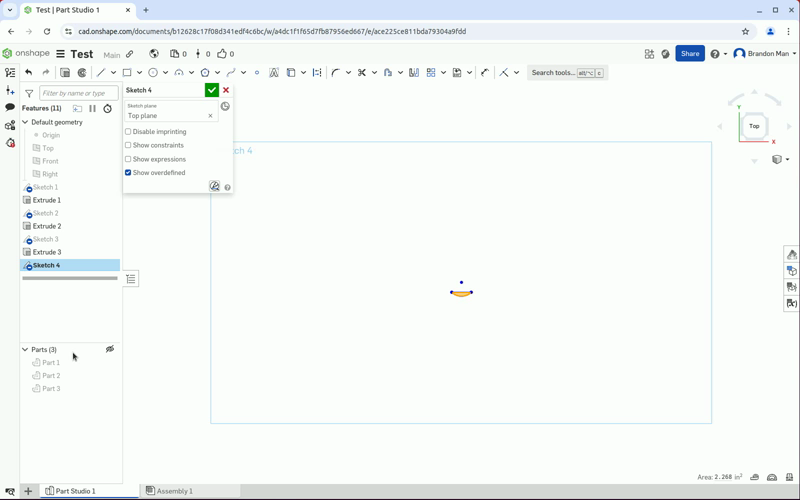
key(shift+e)
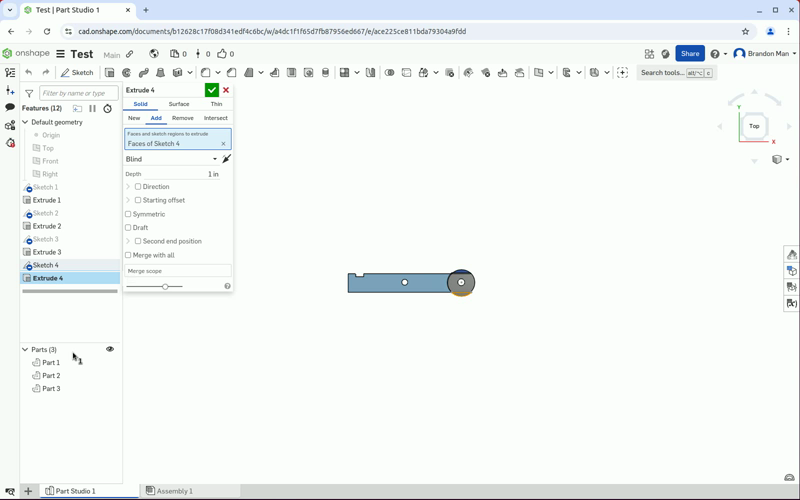
mouse_move(143, 106)
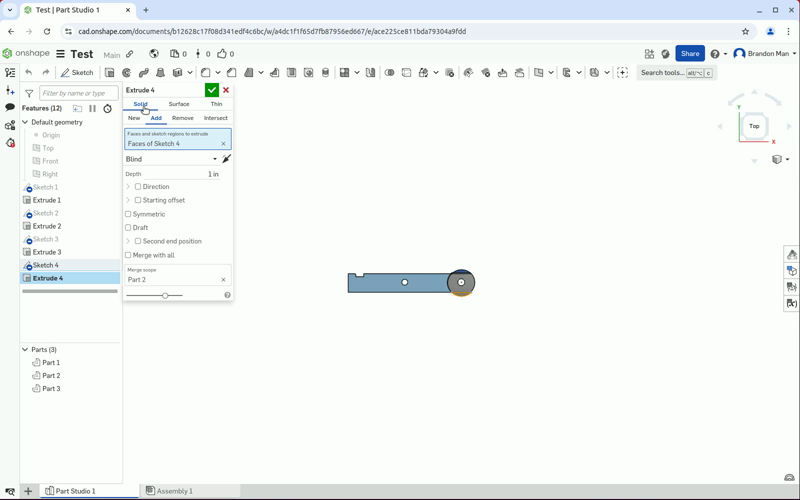
click(143, 106)
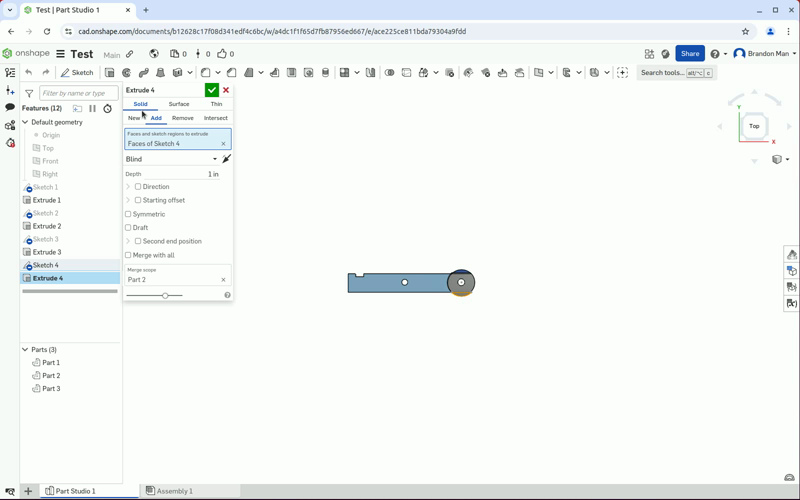
mouse_move(137, 120)
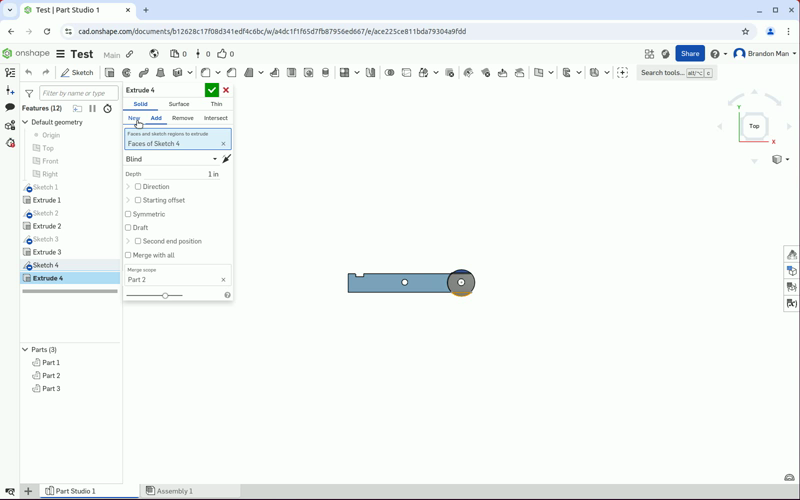
click(137, 120)
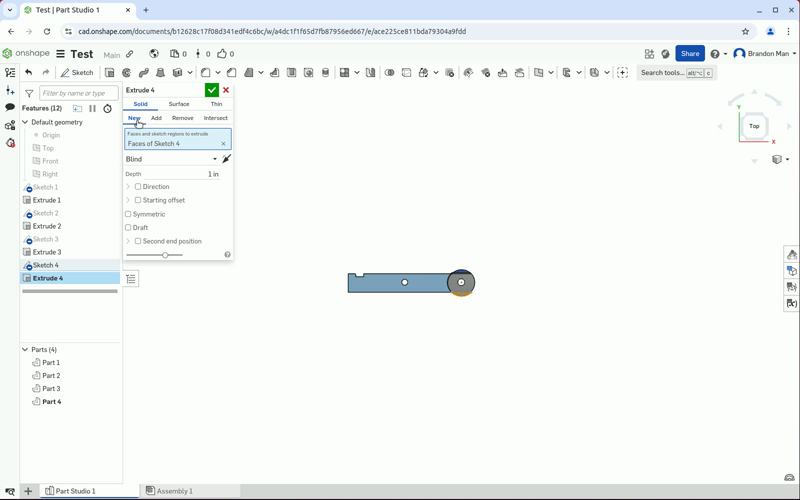
key(tab, 4)
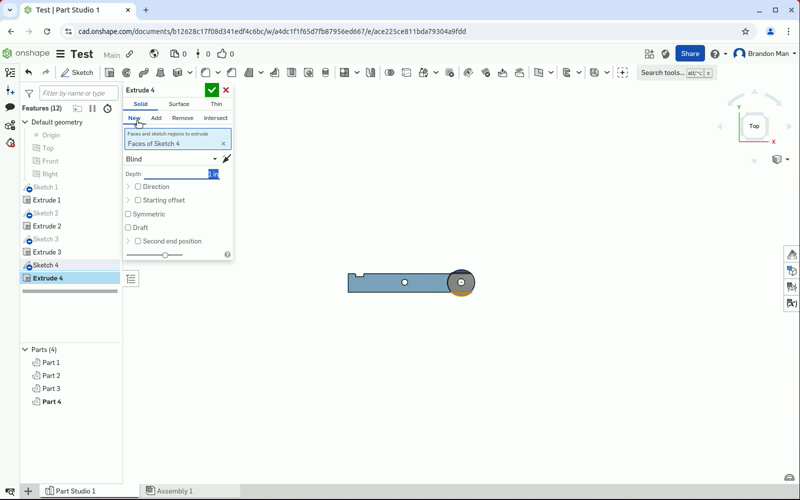
text(1.204)
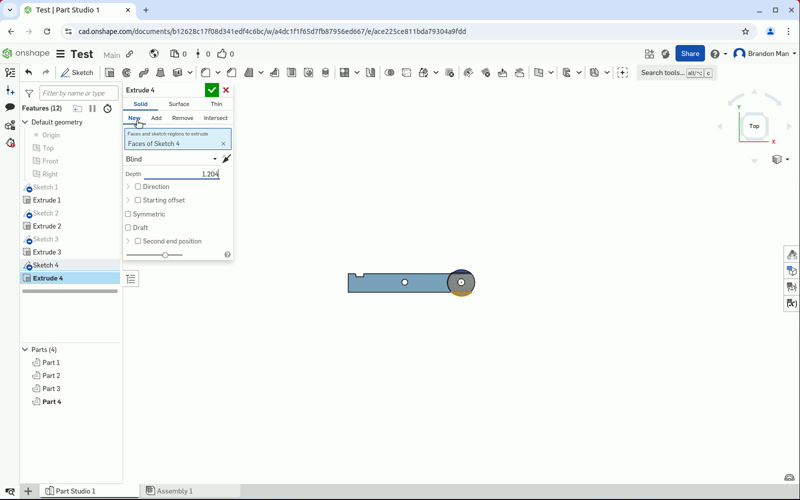
key(enter)
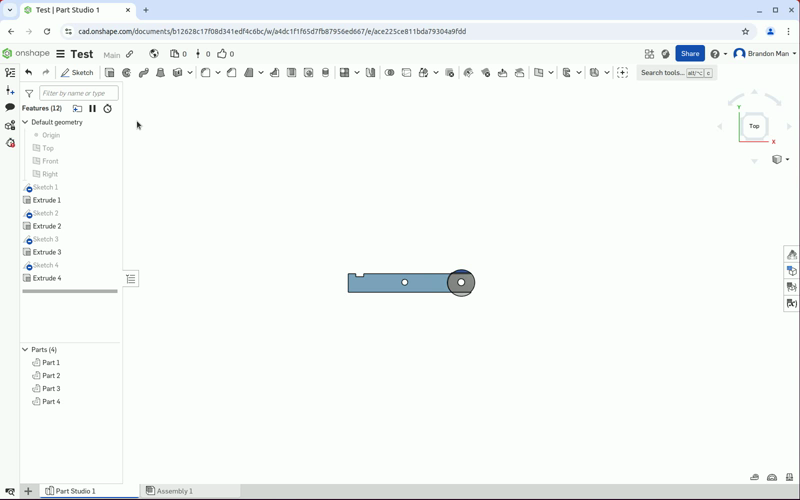
key(shift+h)
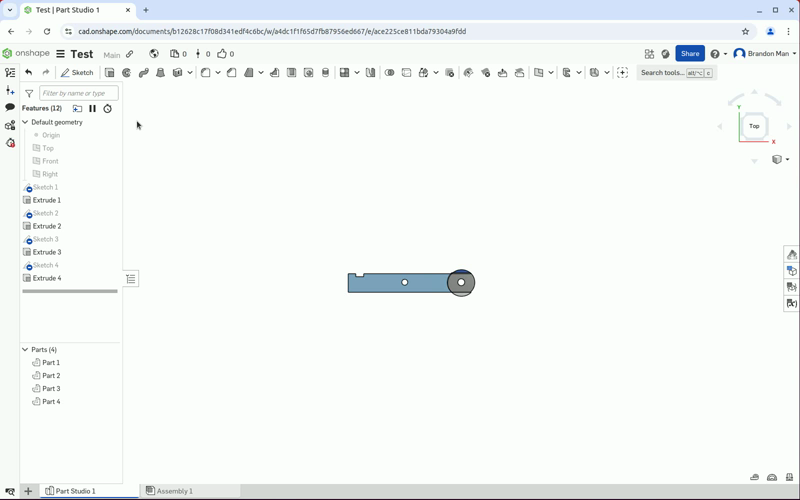
key(shift+h)
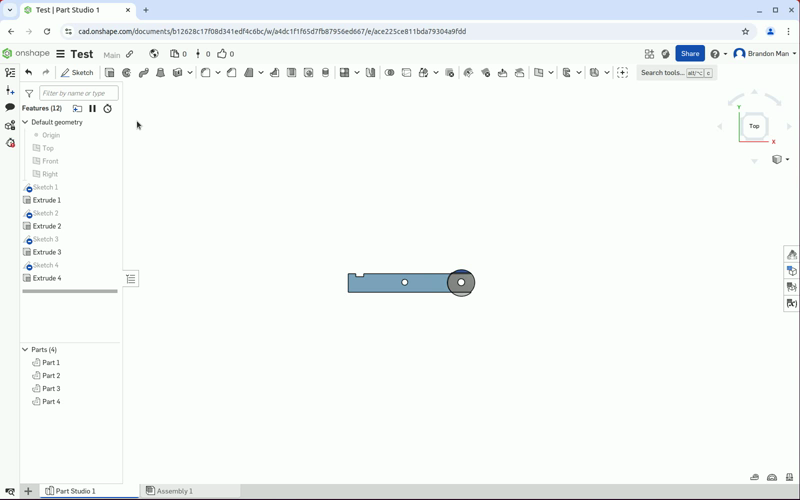
mouse_move(73, 189)
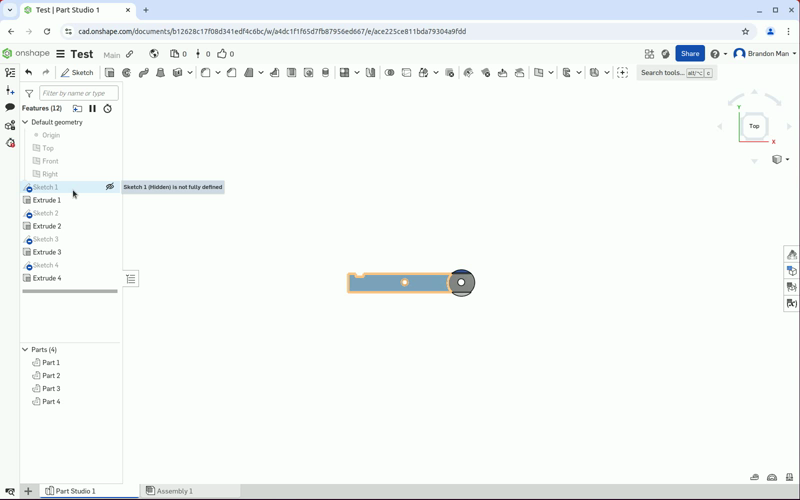
click(73, 189)
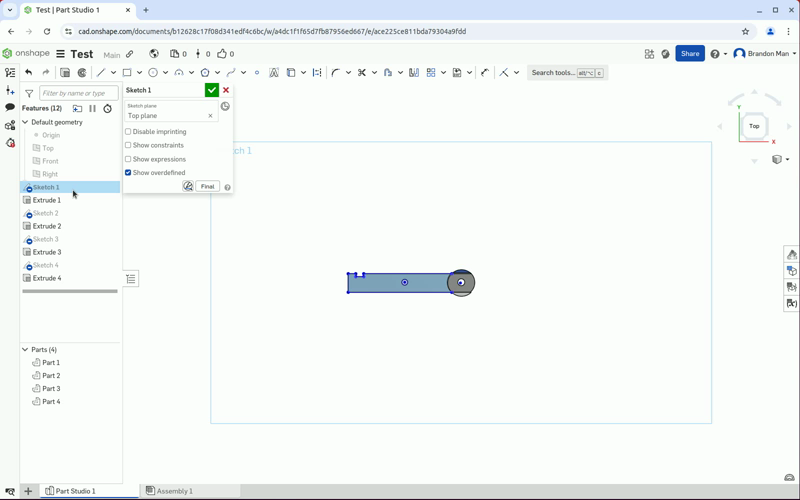
mouse_move(229, 92)
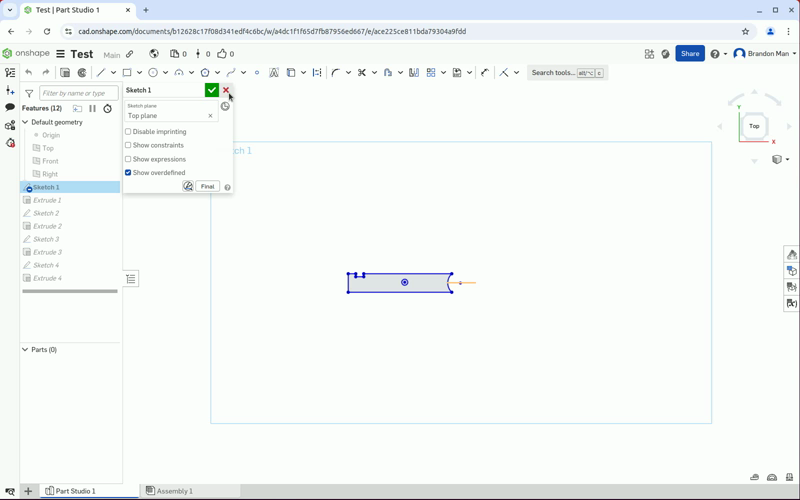
click(229, 92)
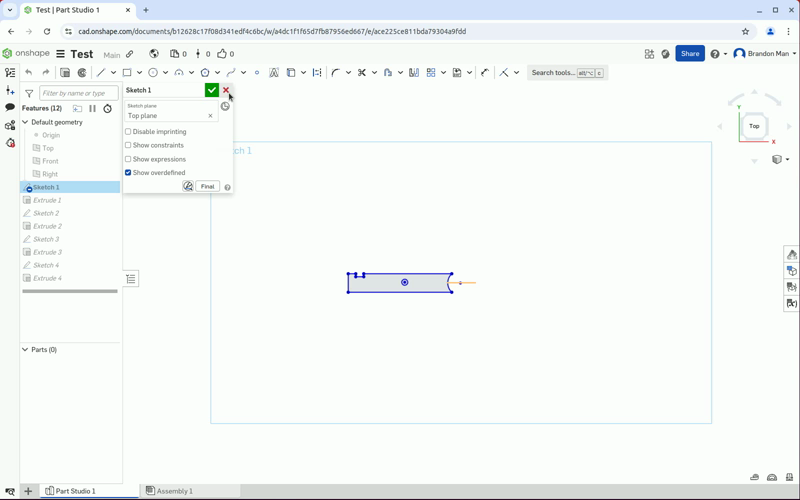
key(shift+s)
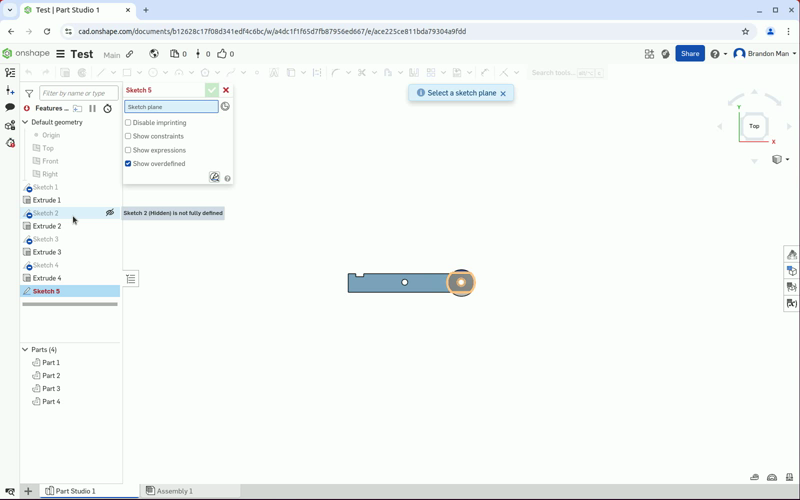
scroll(3)
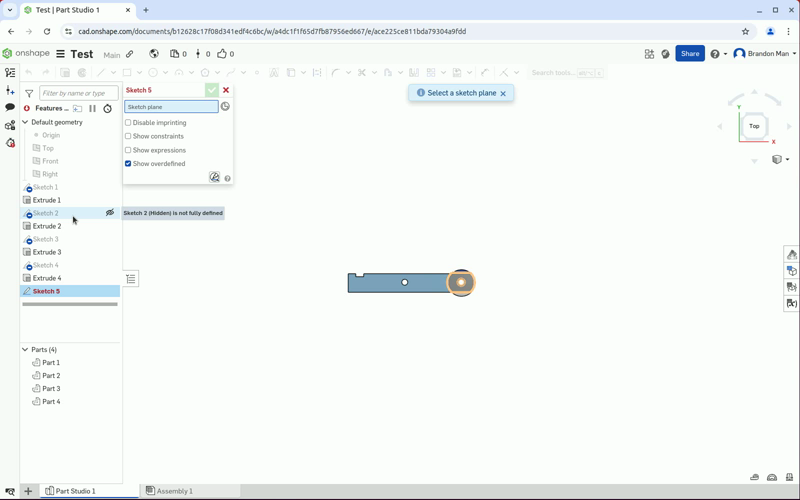
mouse_move(73, 150)
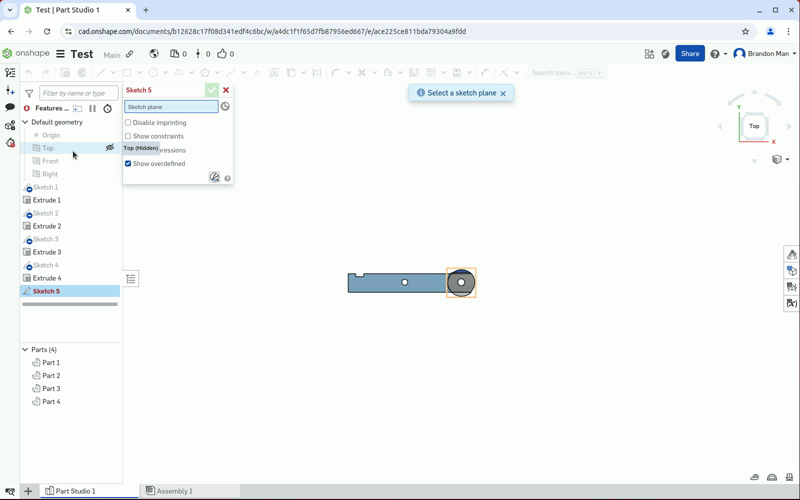
click(73, 150)
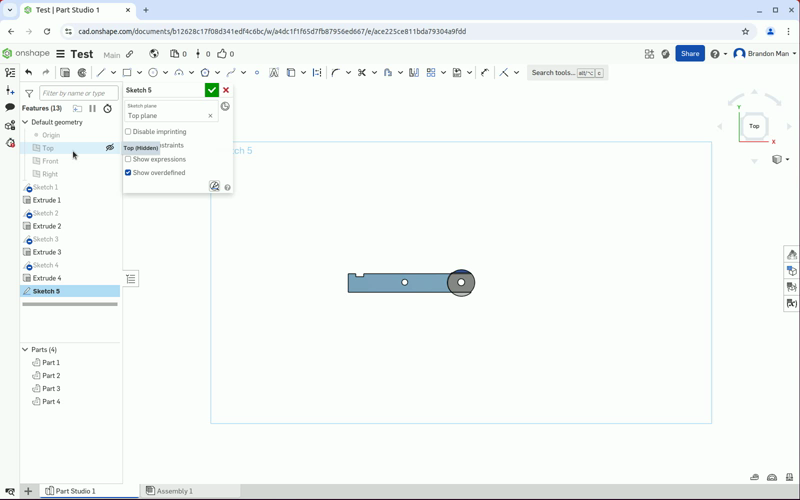
mouse_move(73, 352)
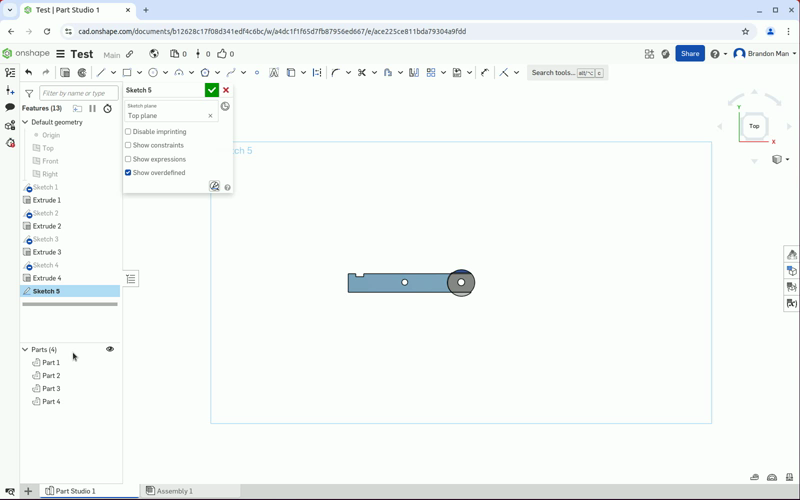
key(y)
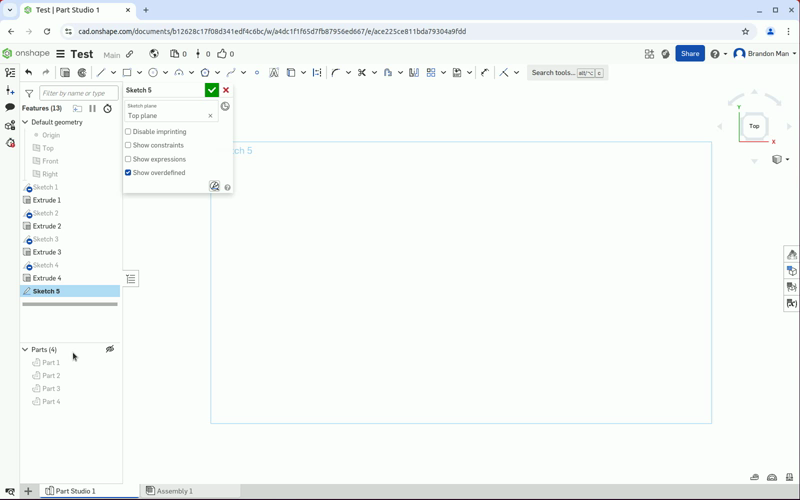
key(l)
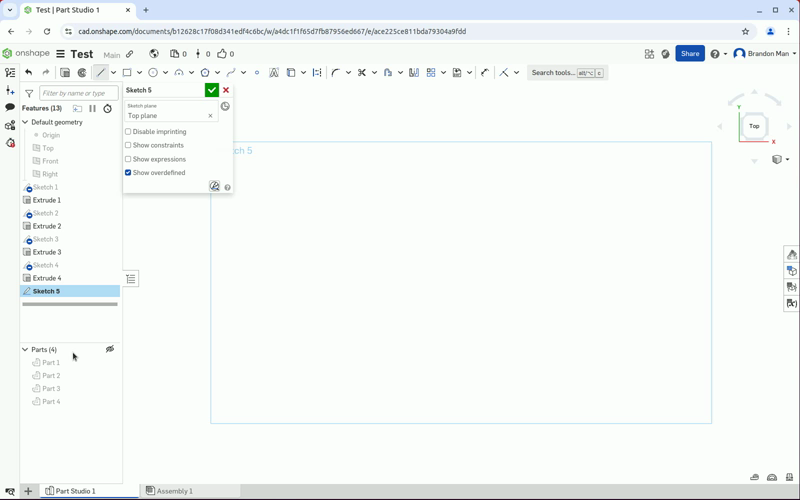
key_down(shift)
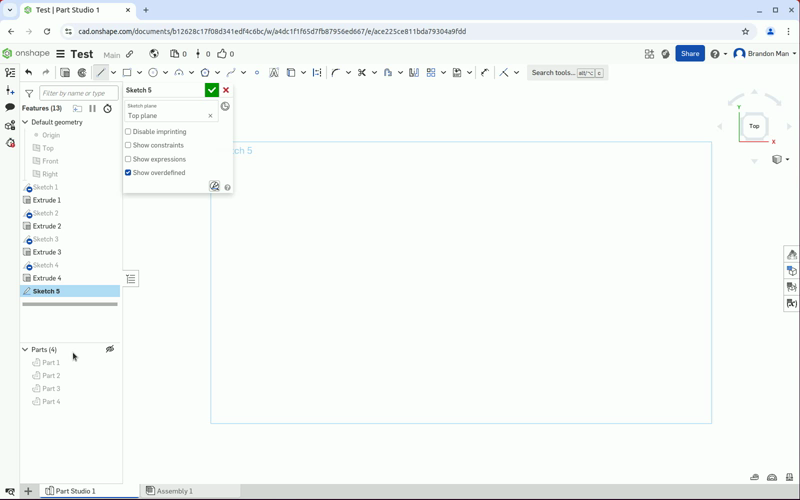
mouse_move(470, 292)
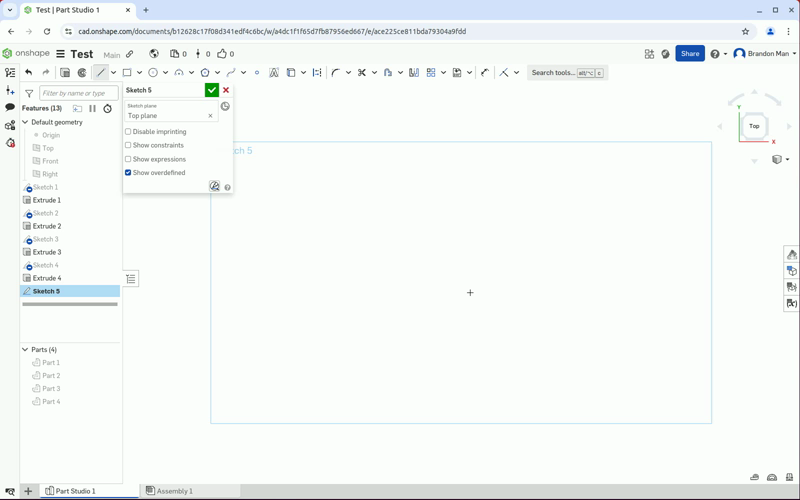
click(470, 292)
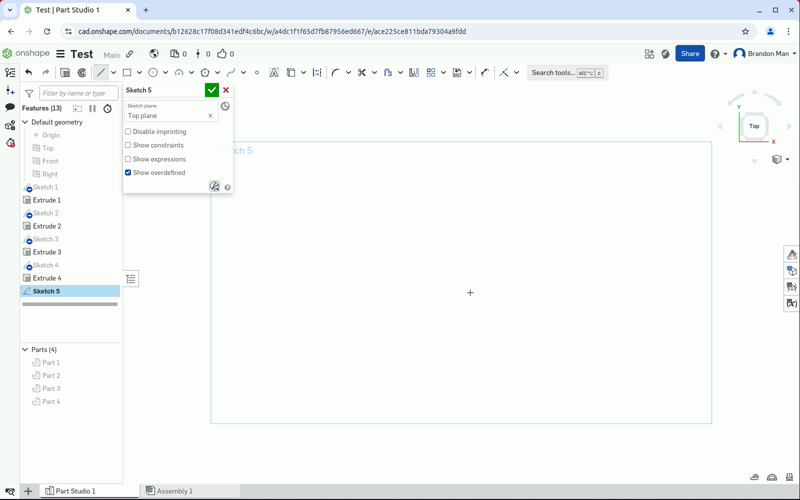
key_up(shift)
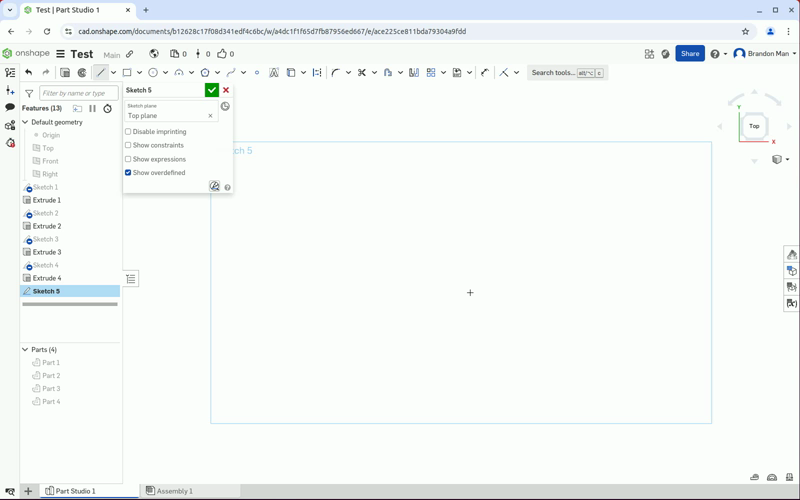
key_down(shift)
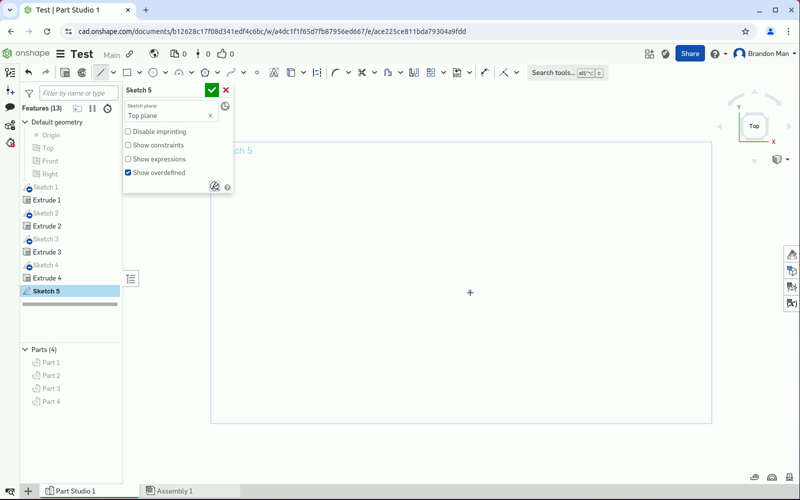
mouse_move(573, 292)
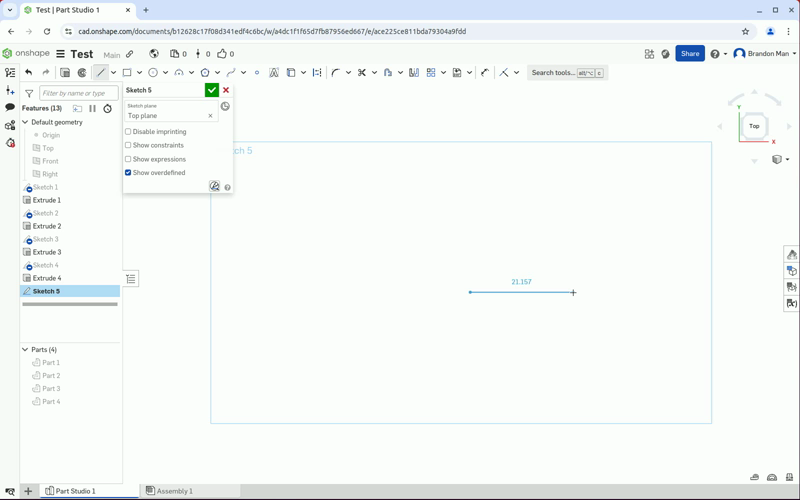
click(573, 292)
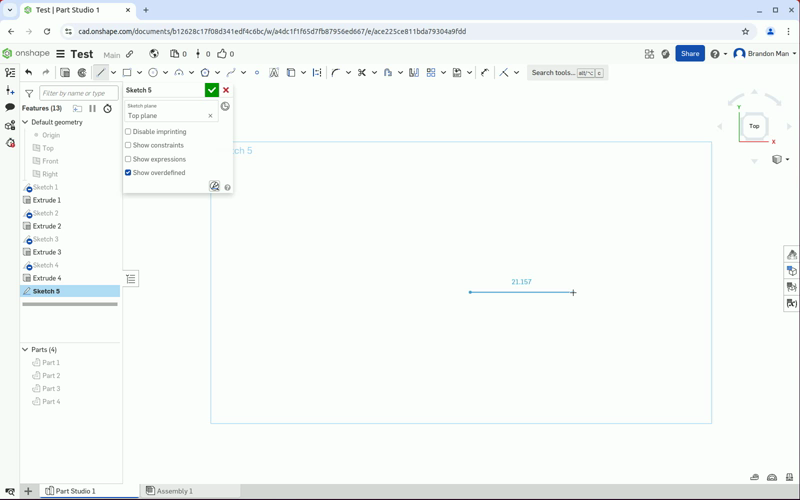
key_up(shift)
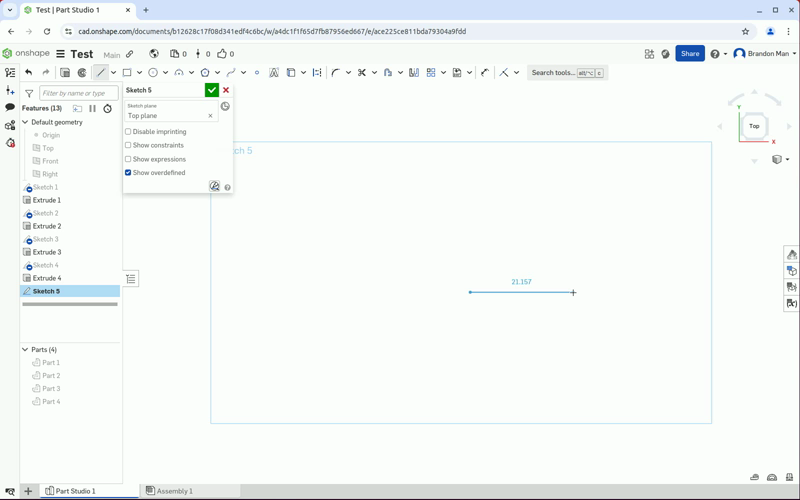
key_down(shift)
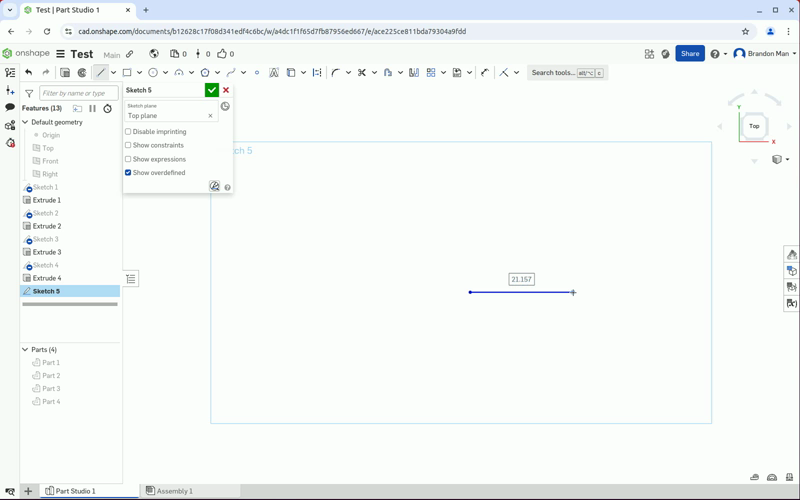
mouse_move(589, 292)
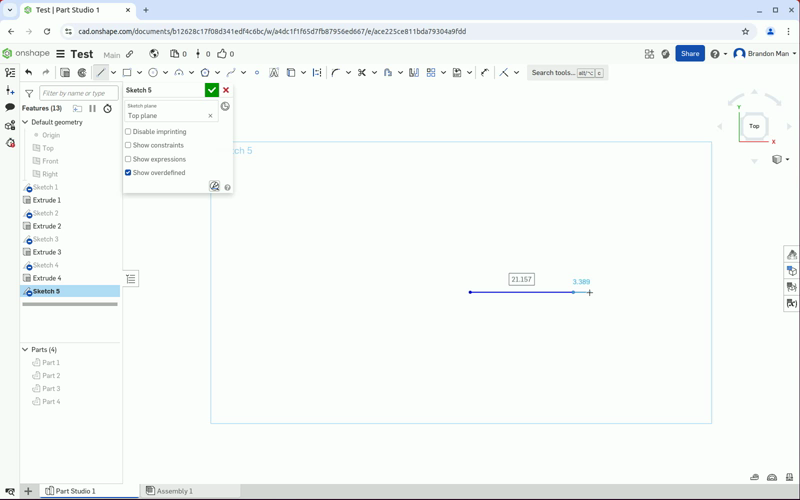
mouse_move(573, 273)
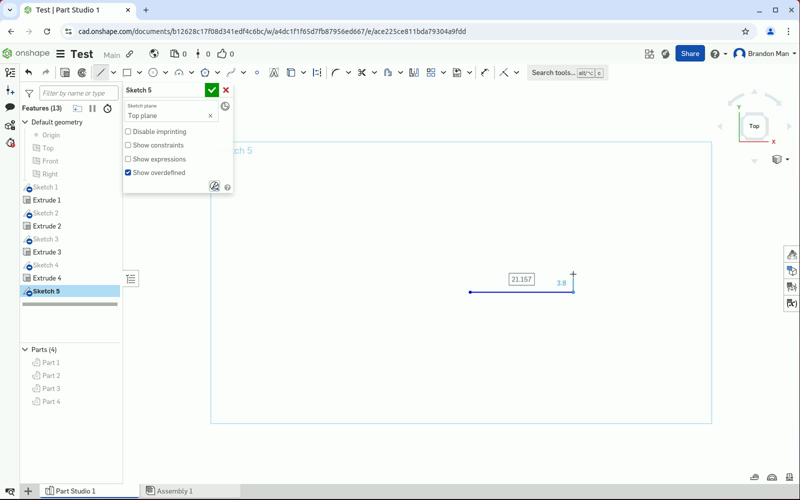
click(573, 273)
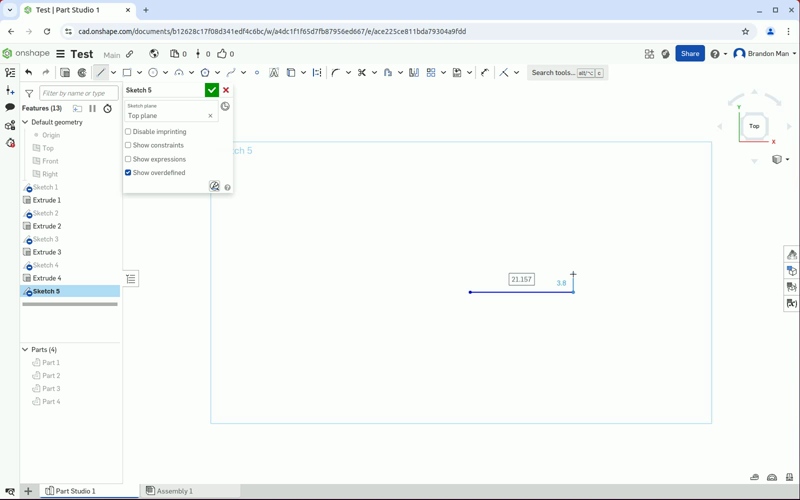
key_up(shift)
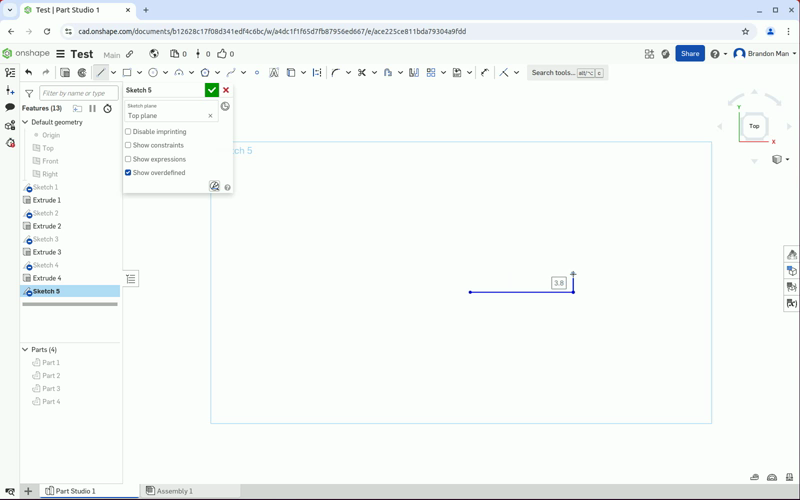
key_down(shift)
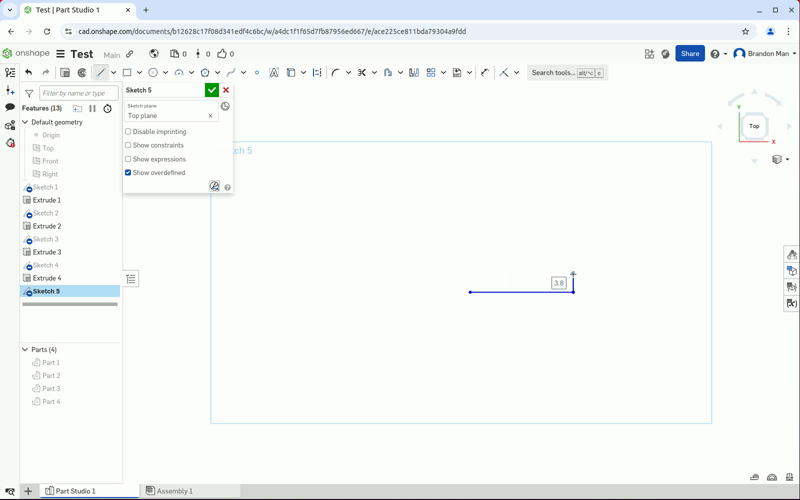
mouse_move(589, 273)
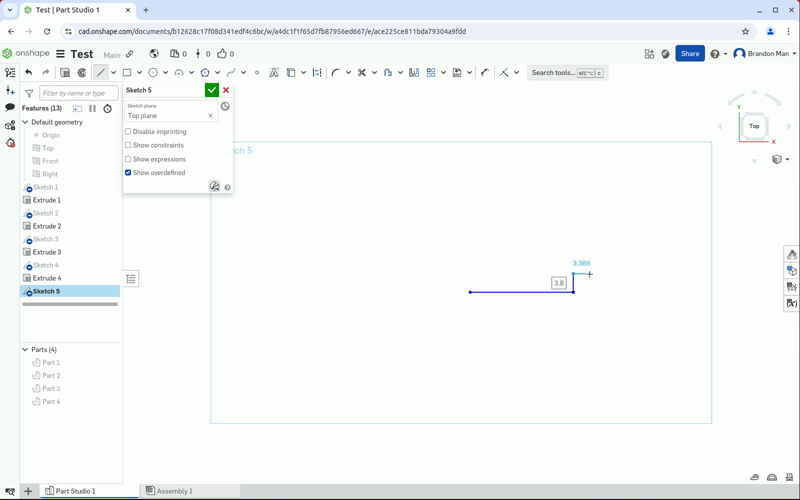
mouse_move(571, 273)
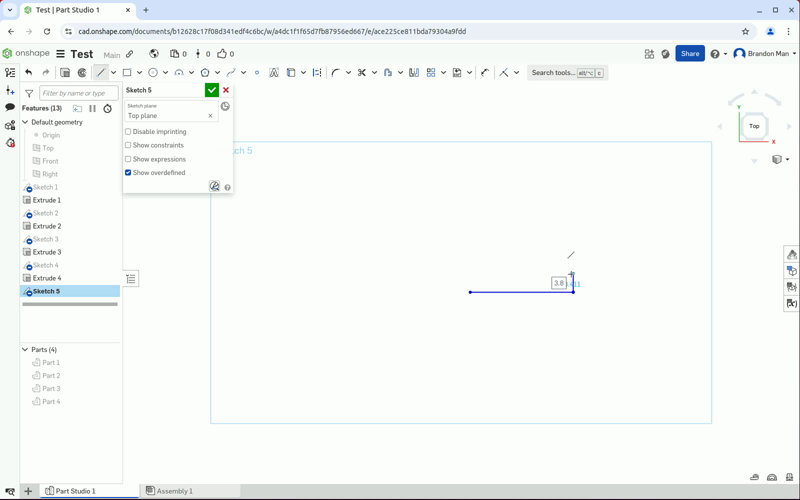
scroll(6)
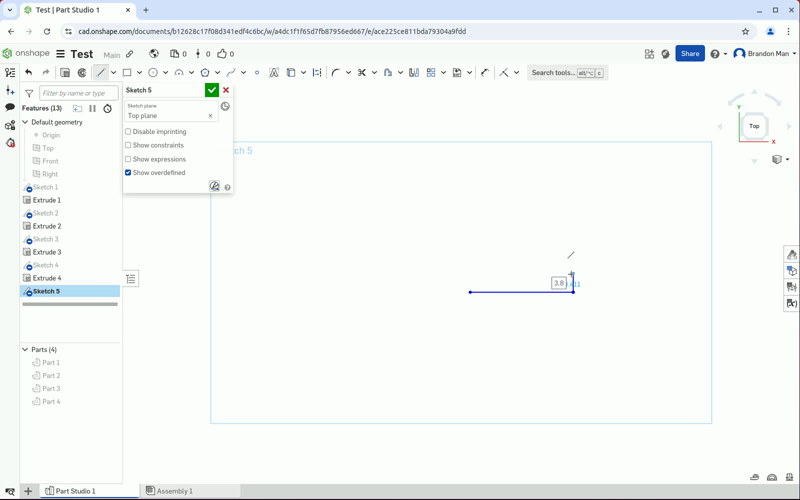
scroll(6)
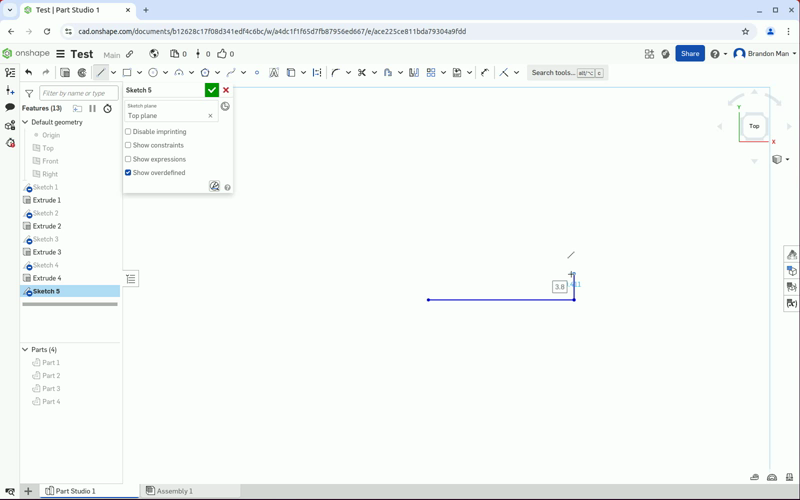
scroll(6)
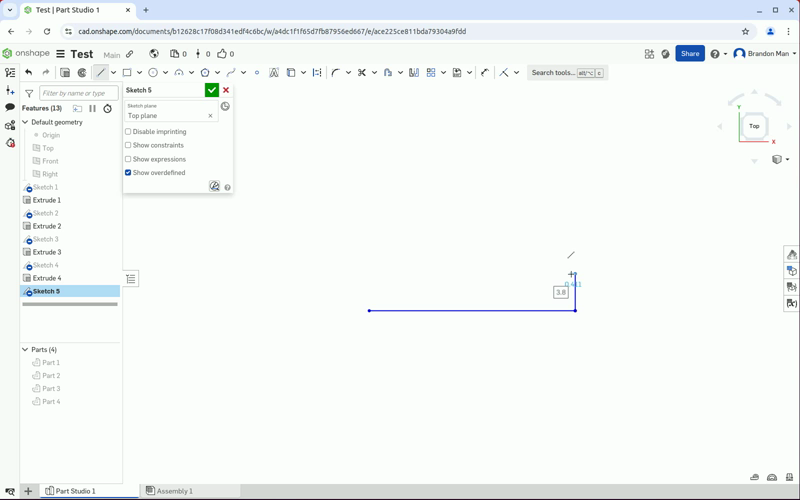
scroll(6)
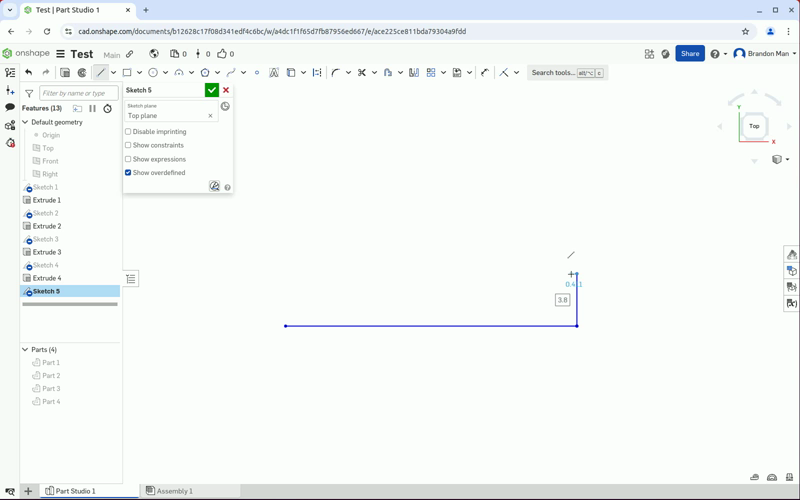
scroll(6)
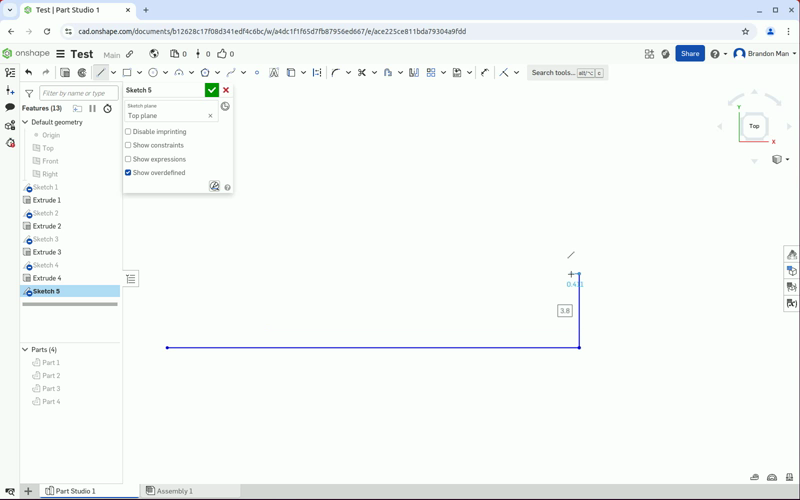
scroll(6)
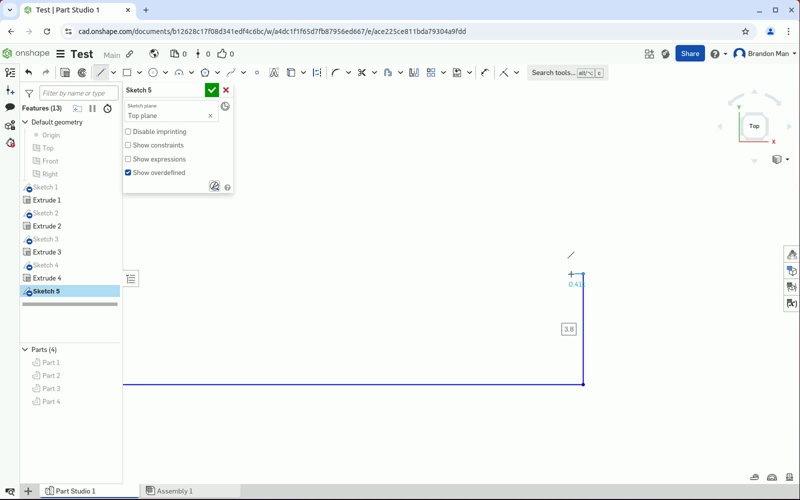
scroll(6)
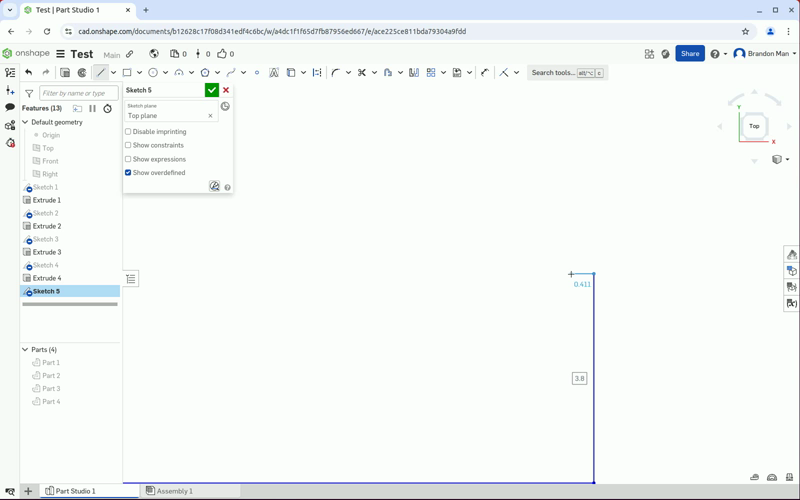
click(571, 273)
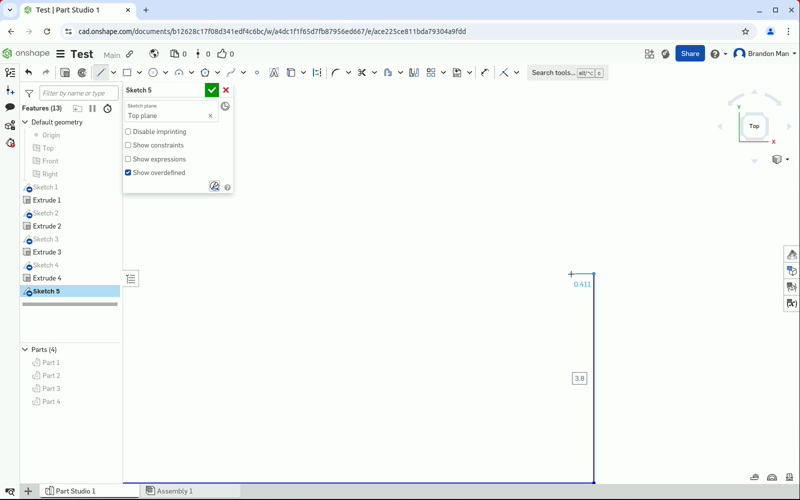
scroll(-6)
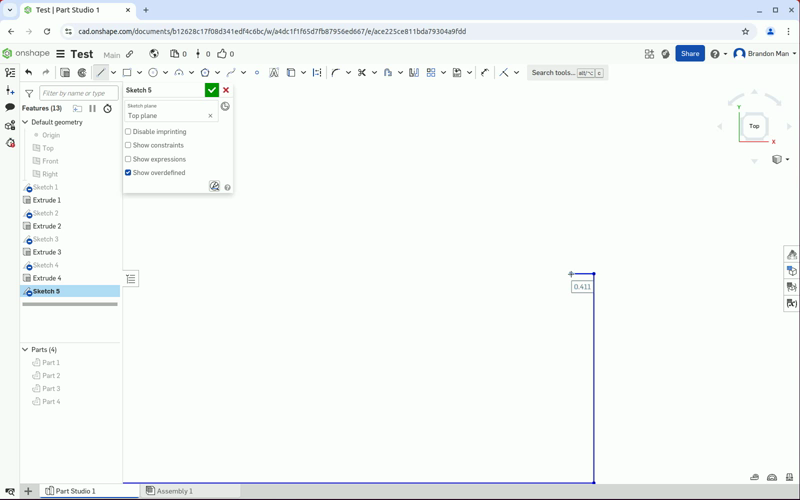
scroll(-6)
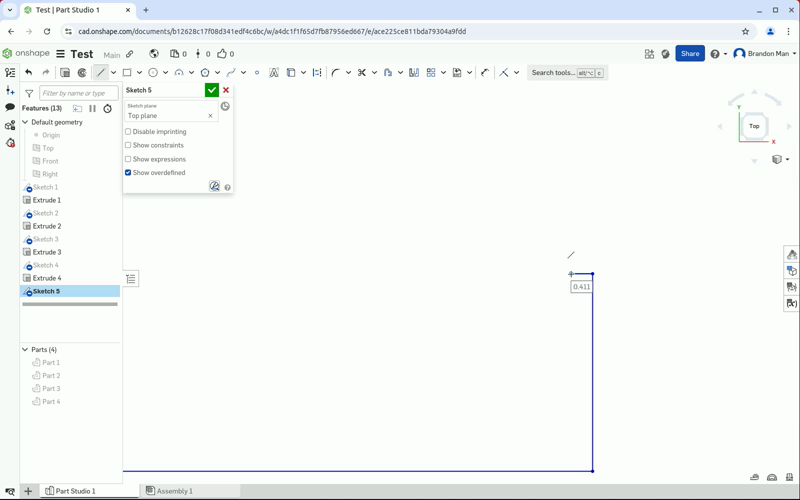
scroll(-6)
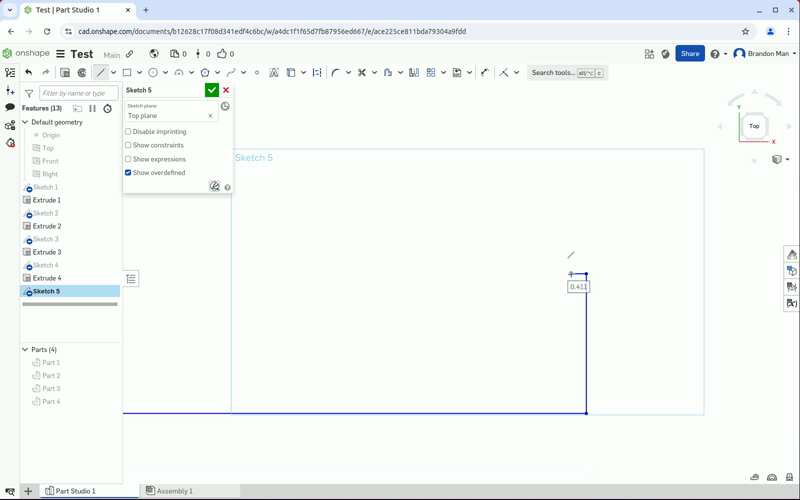
scroll(-6)
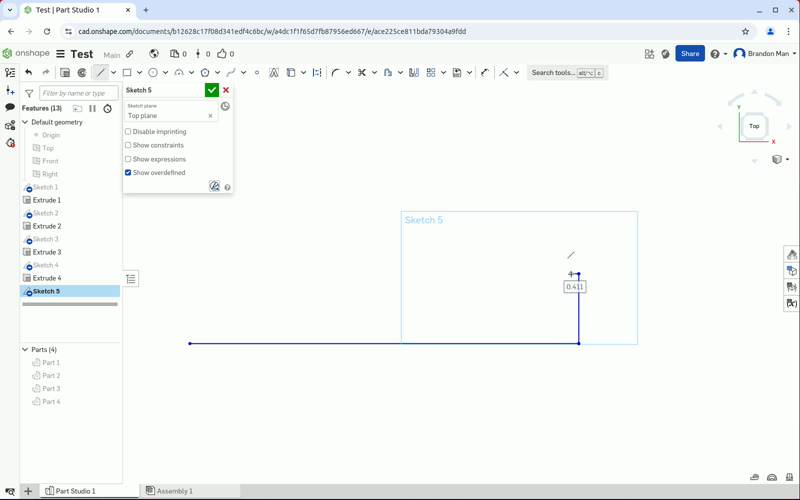
scroll(-6)
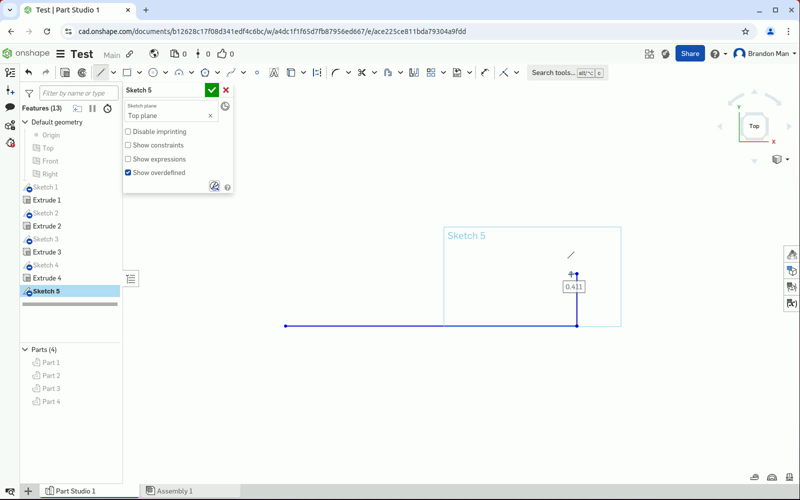
scroll(-6)
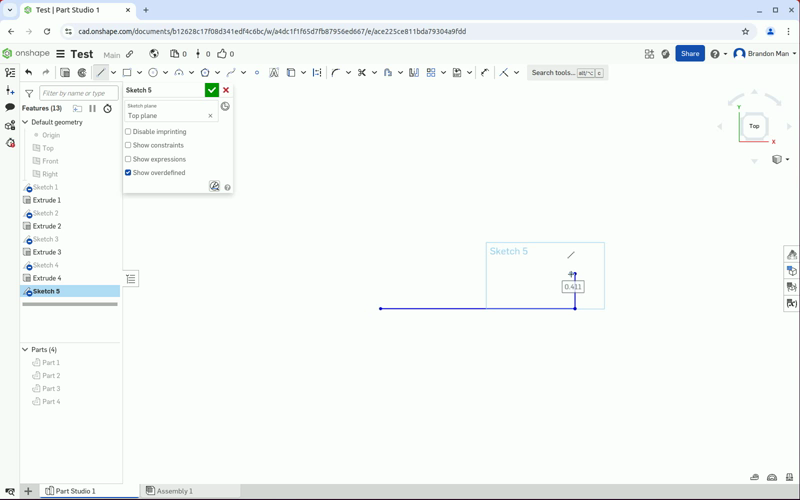
scroll(-6)
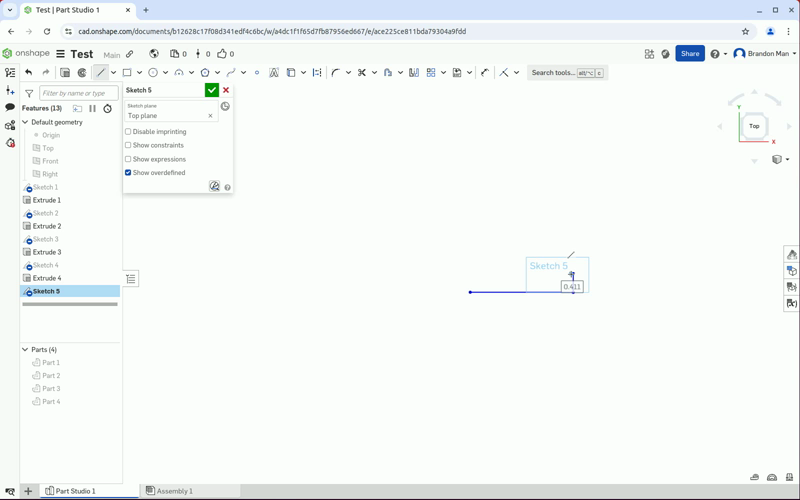
key_up(shift)
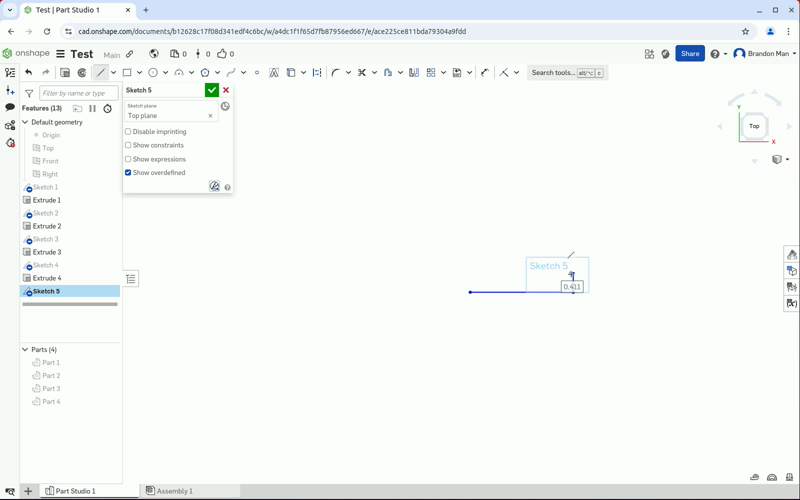
key(esc)
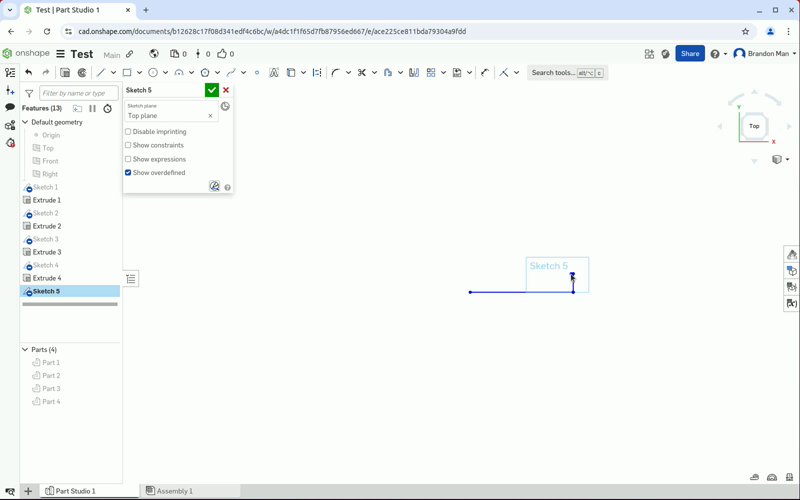
key(a)
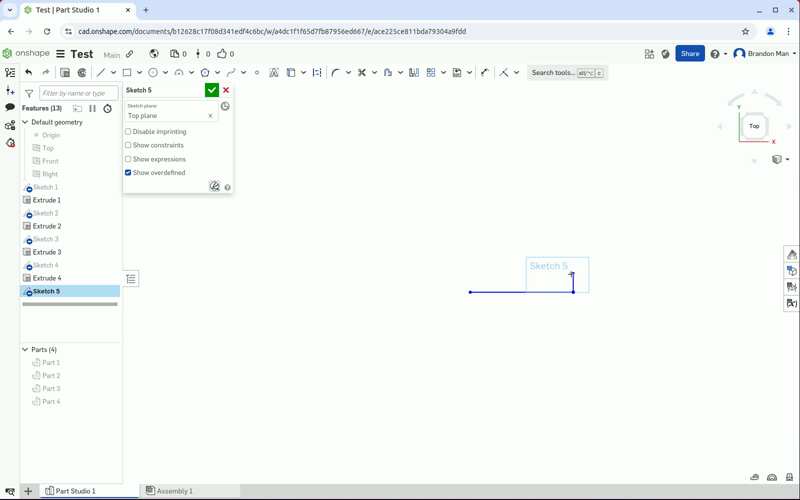
mouse_move(571, 273)
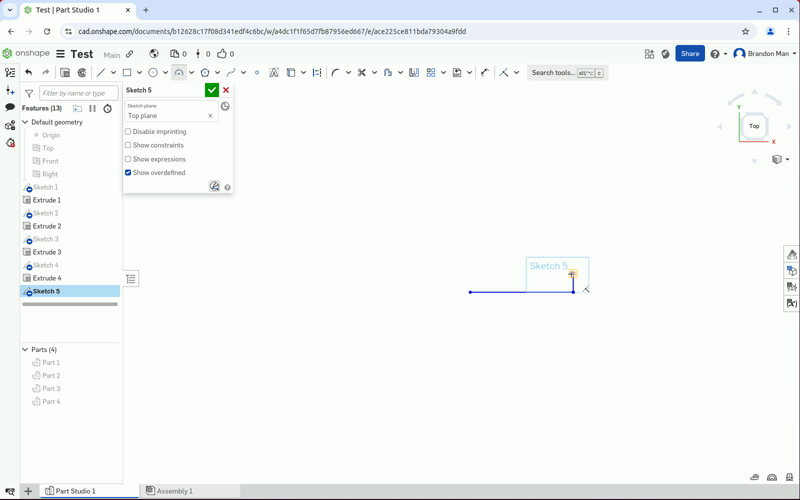
scroll(6)
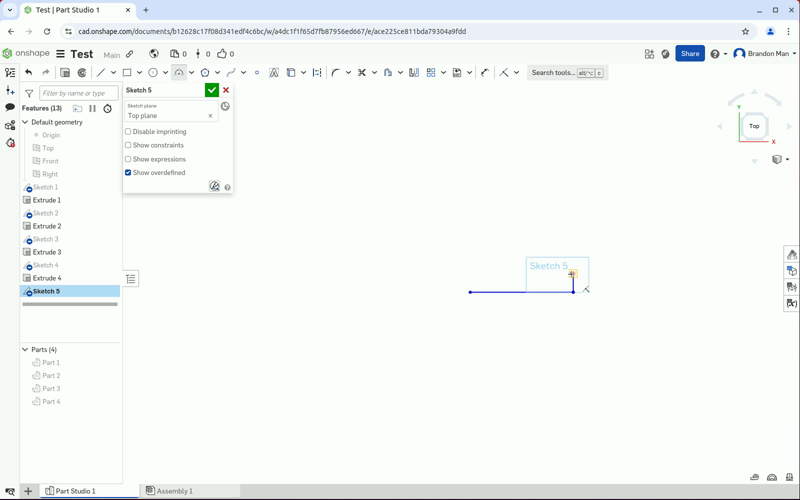
scroll(6)
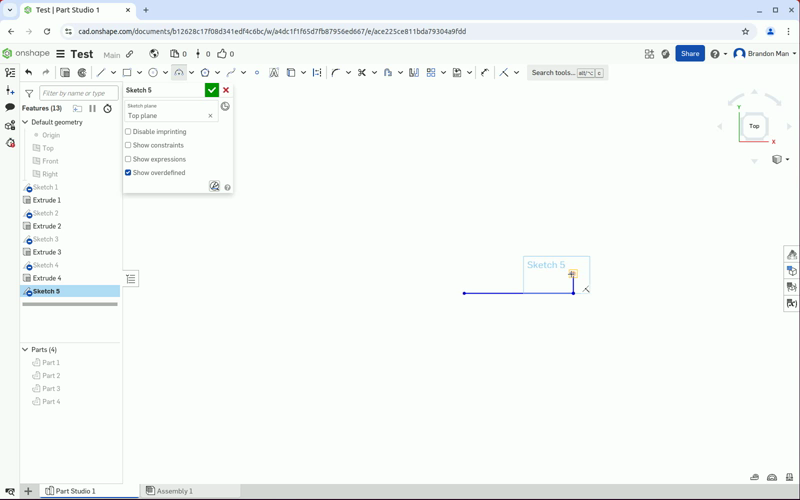
scroll(6)
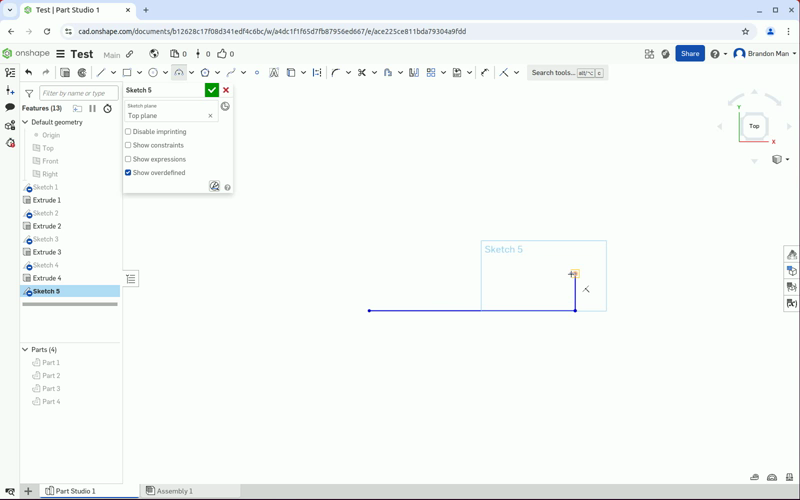
scroll(6)
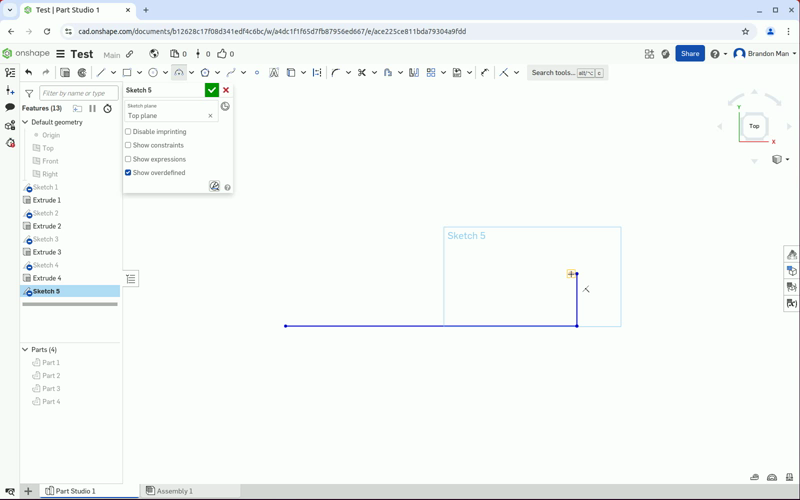
scroll(6)
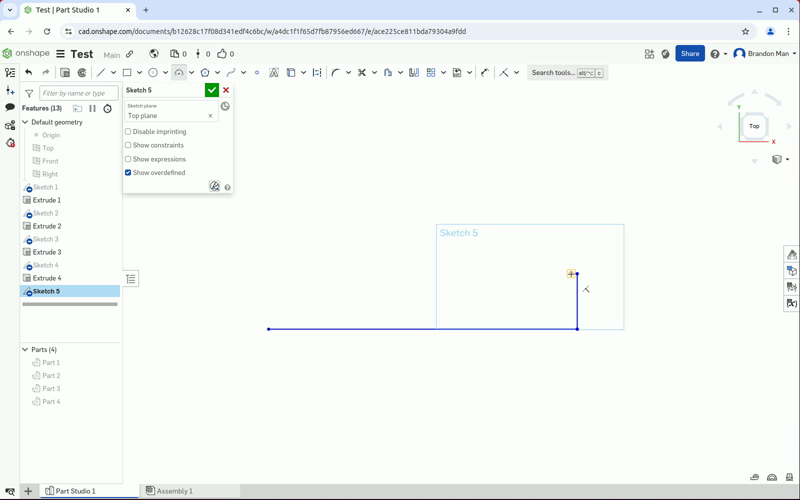
scroll(6)
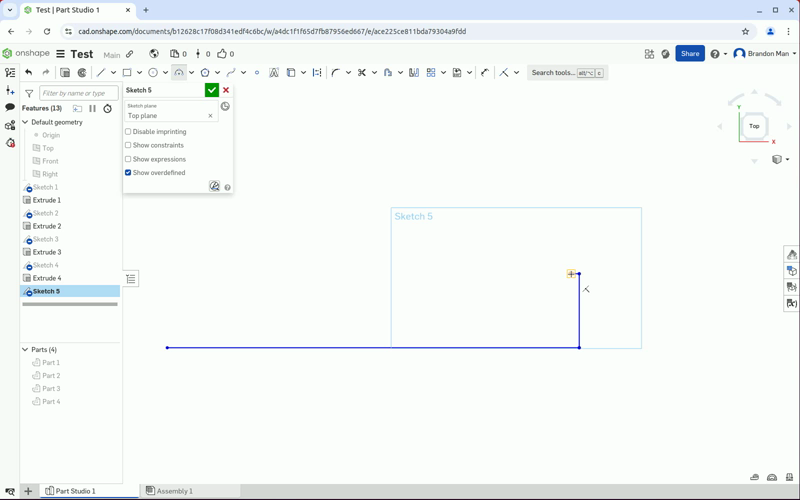
scroll(6)
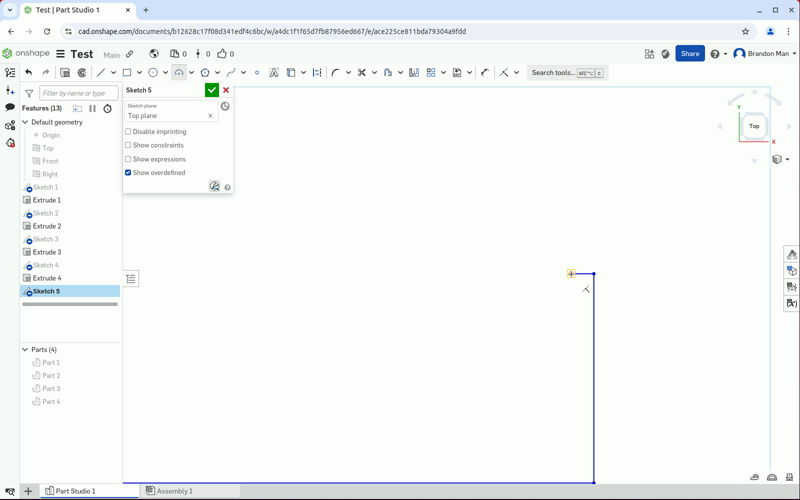
click(571, 273)
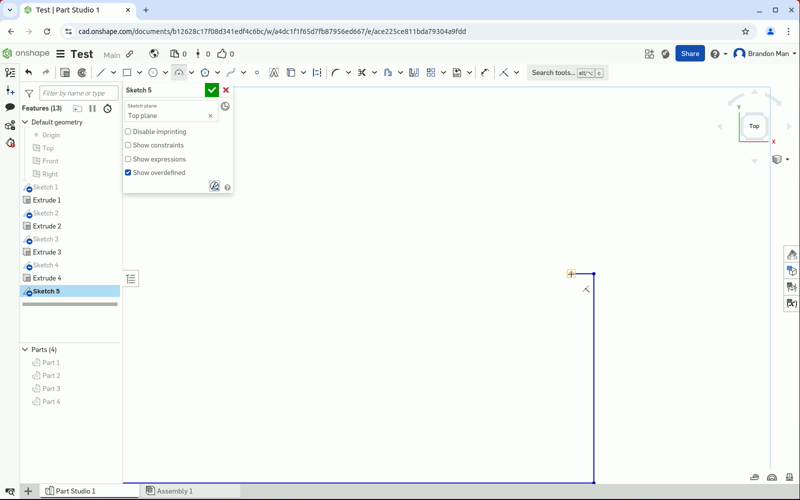
scroll(-6)
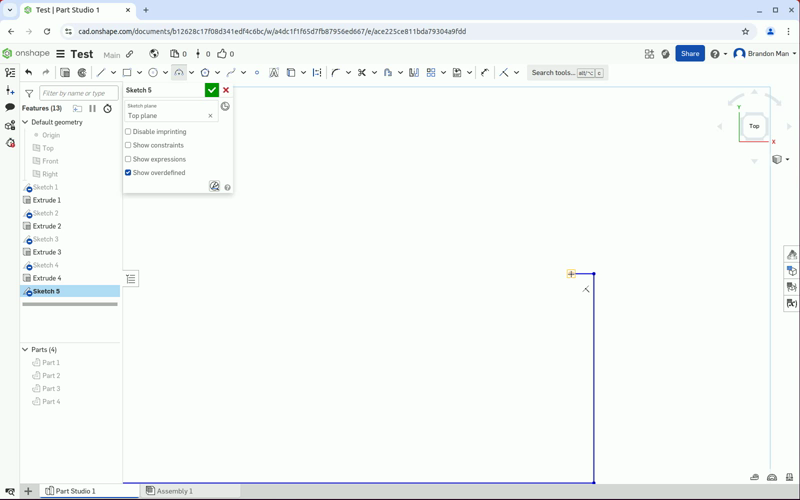
scroll(-6)
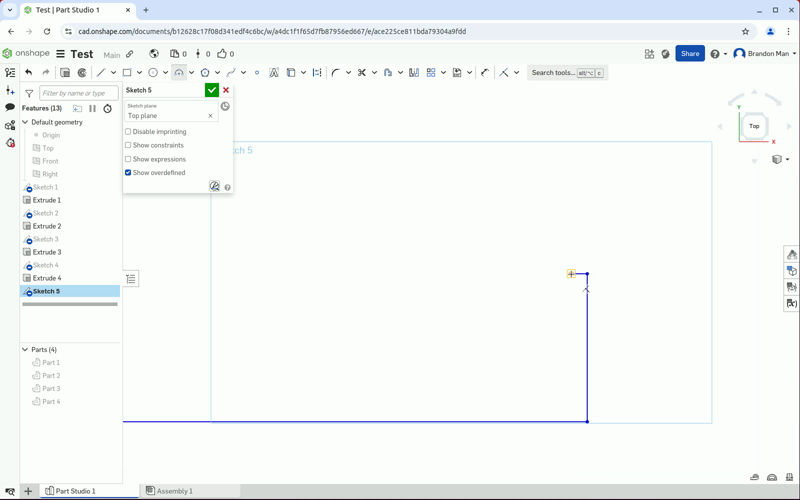
scroll(-6)
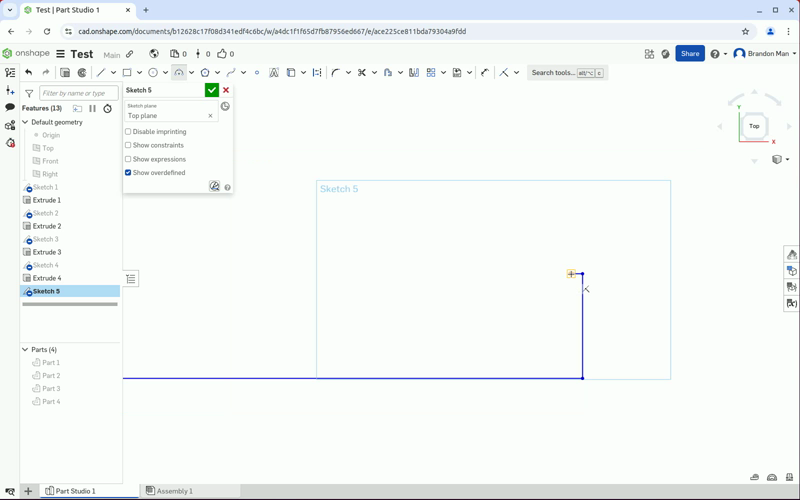
scroll(-6)
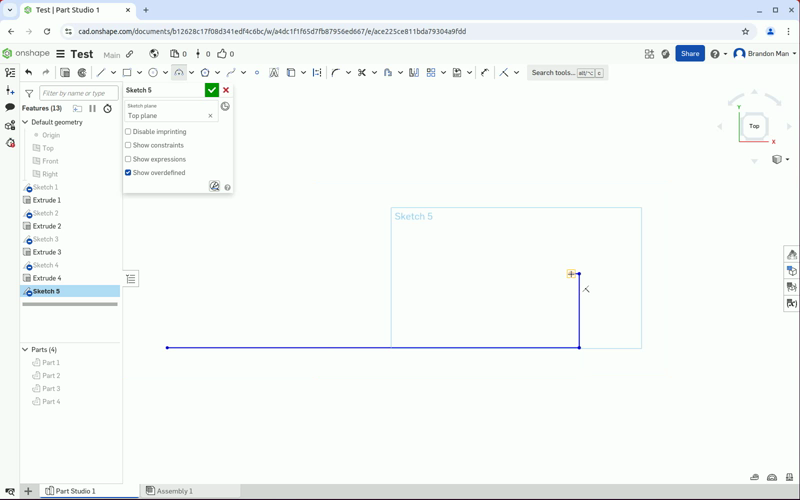
scroll(-6)
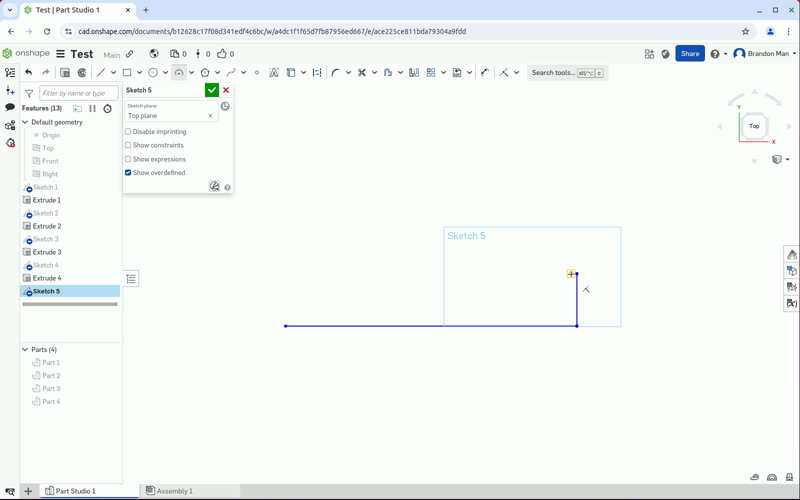
scroll(-6)
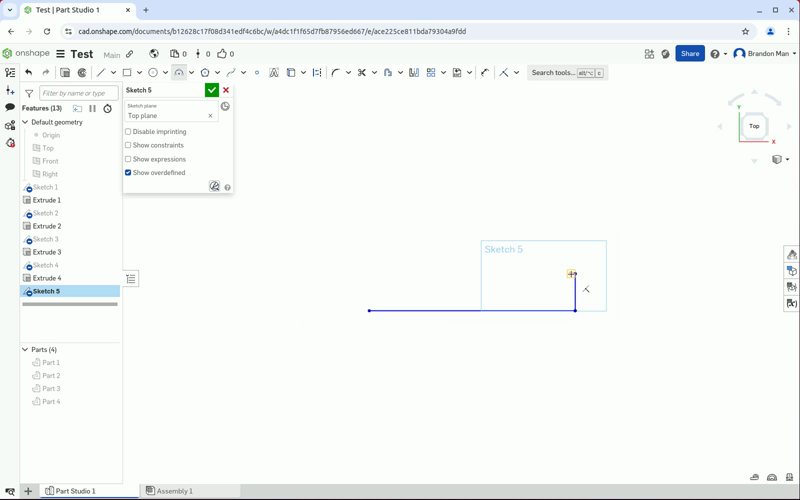
scroll(-6)
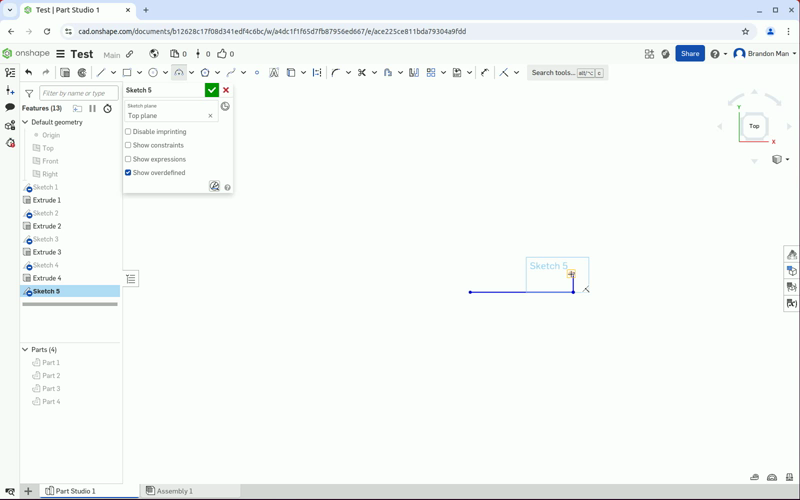
key_down(shift)
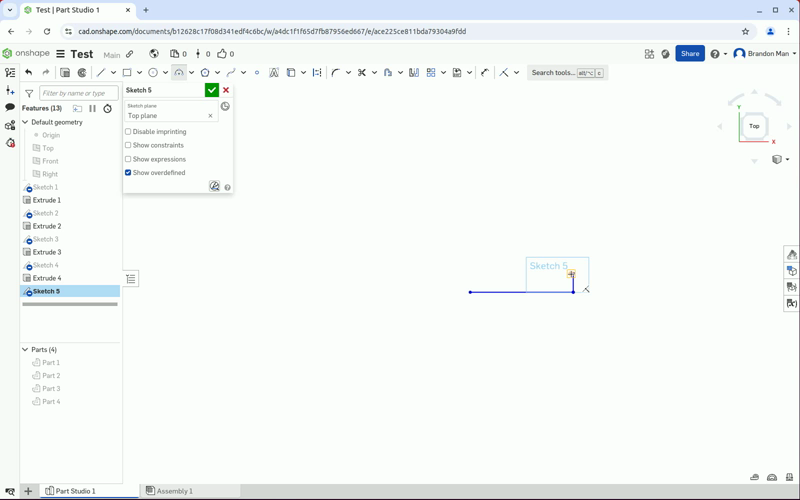
mouse_move(549, 273)
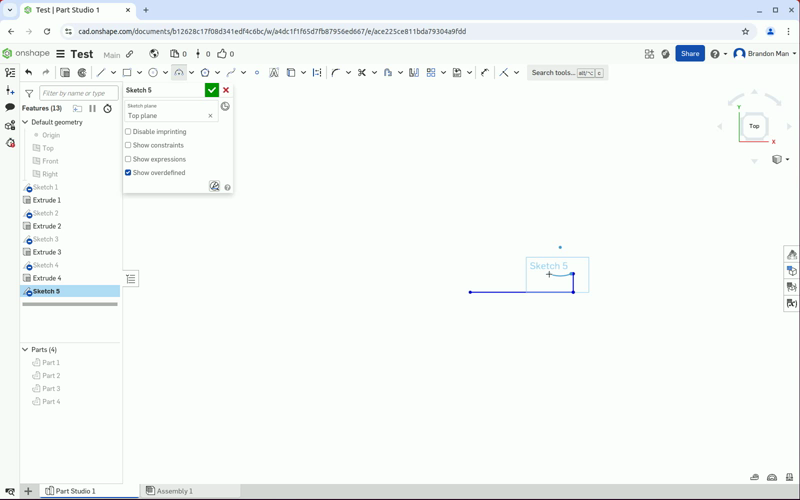
click(549, 273)
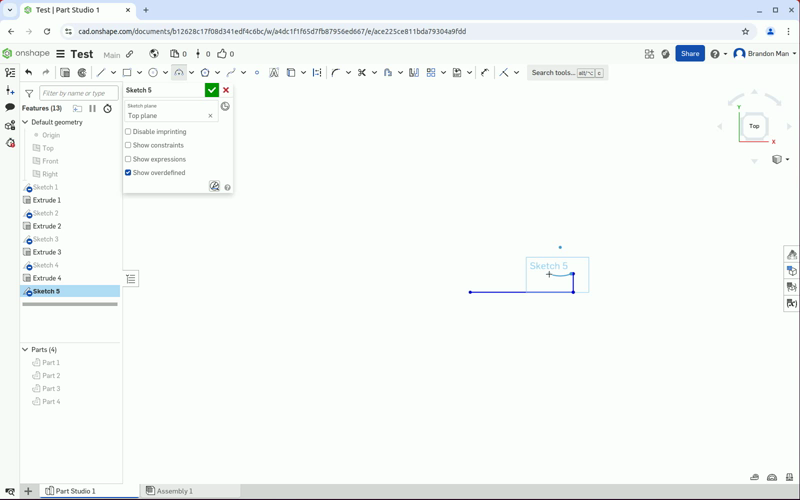
mouse_move(560, 284)
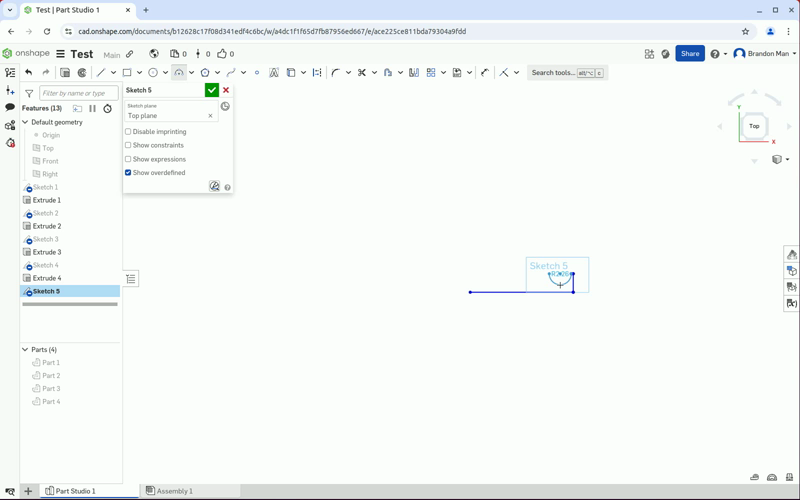
click(560, 284)
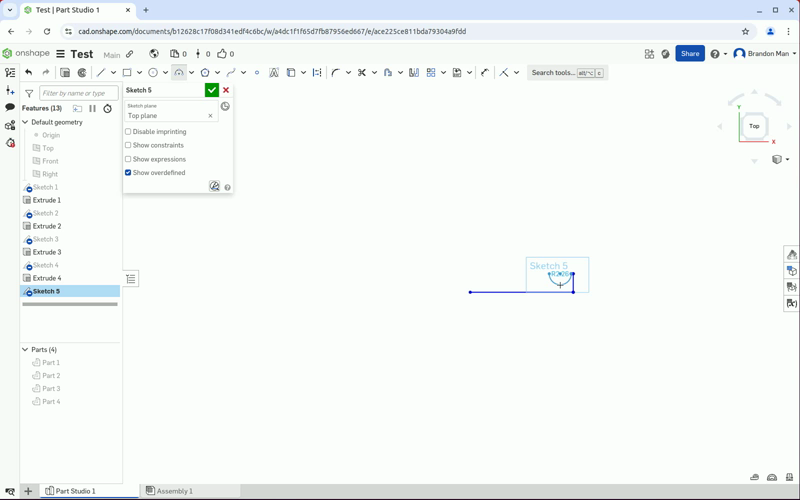
key_up(shift)
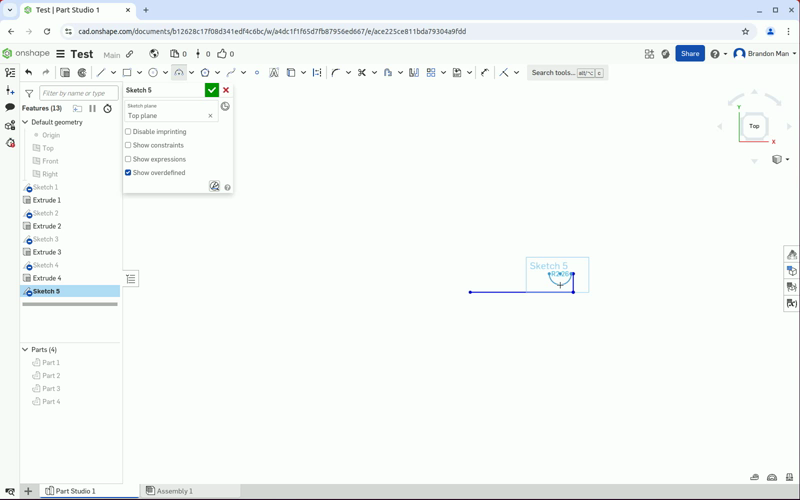
key(esc)
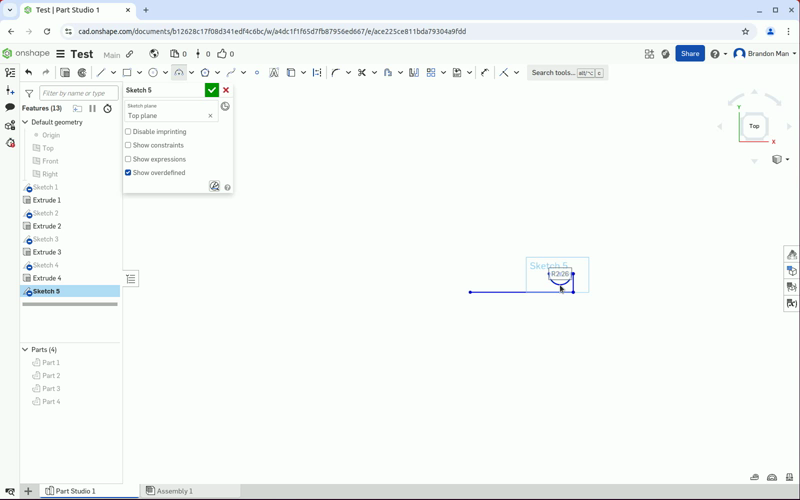
key(l)
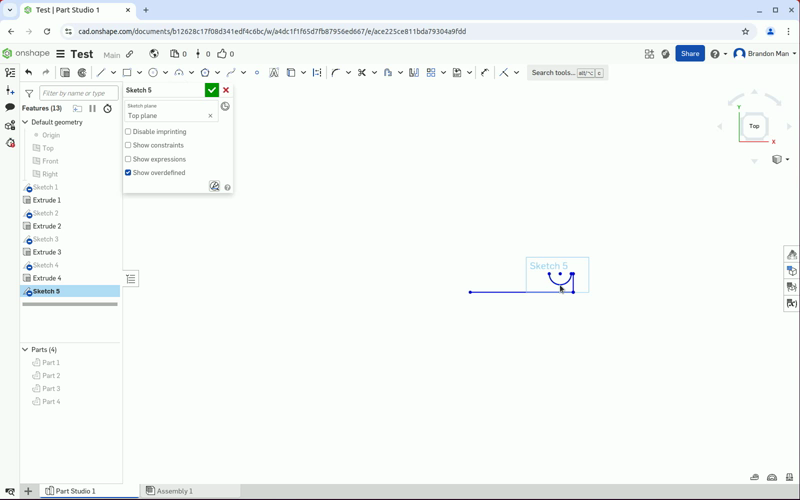
mouse_move(549, 273)
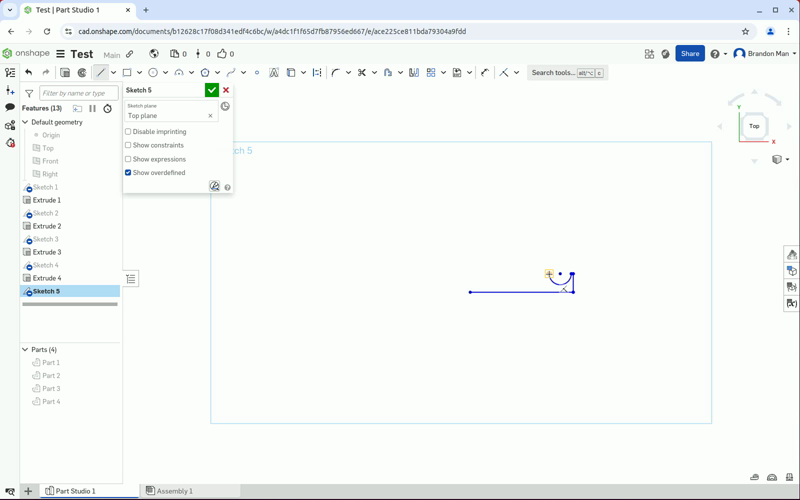
click(549, 273)
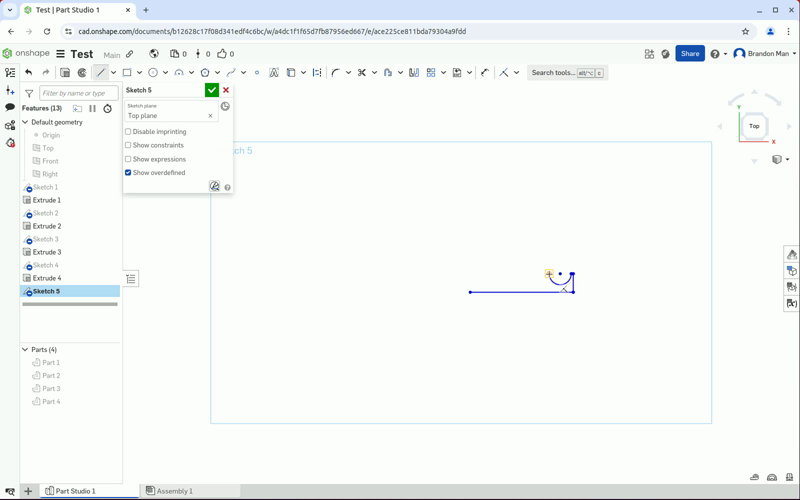
key_down(shift)
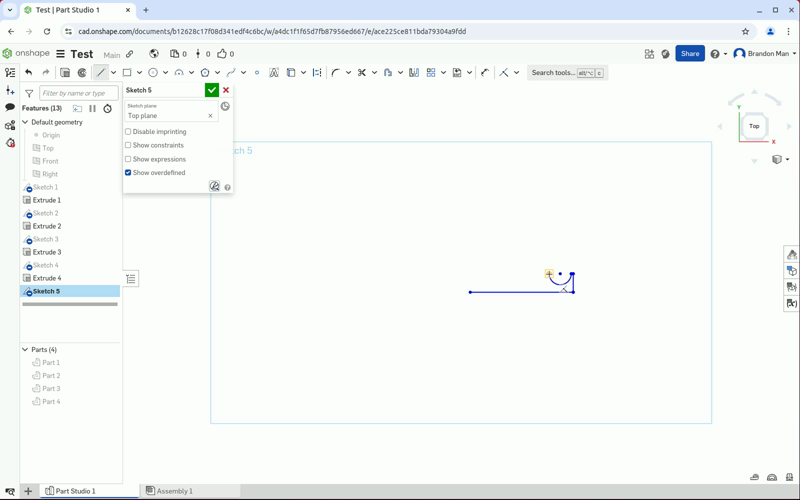
mouse_move(470, 273)
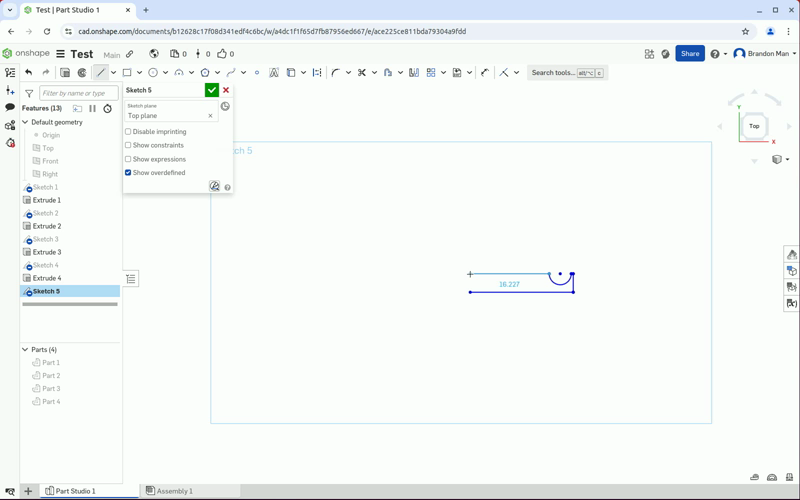
click(470, 273)
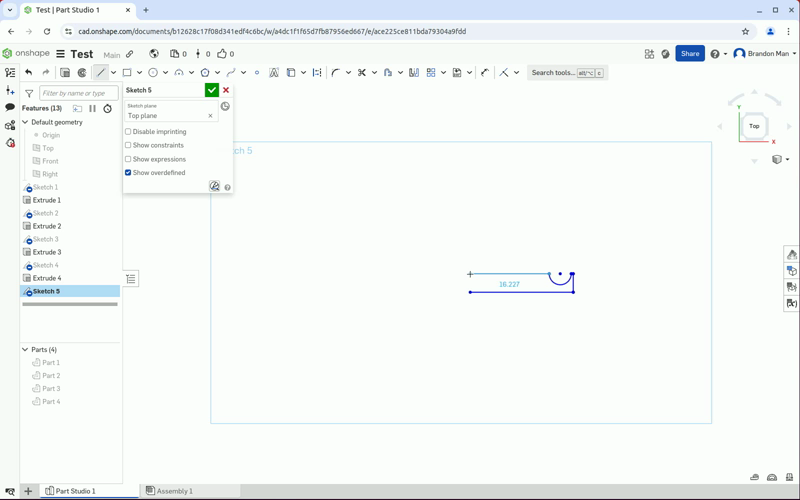
key_up(shift)
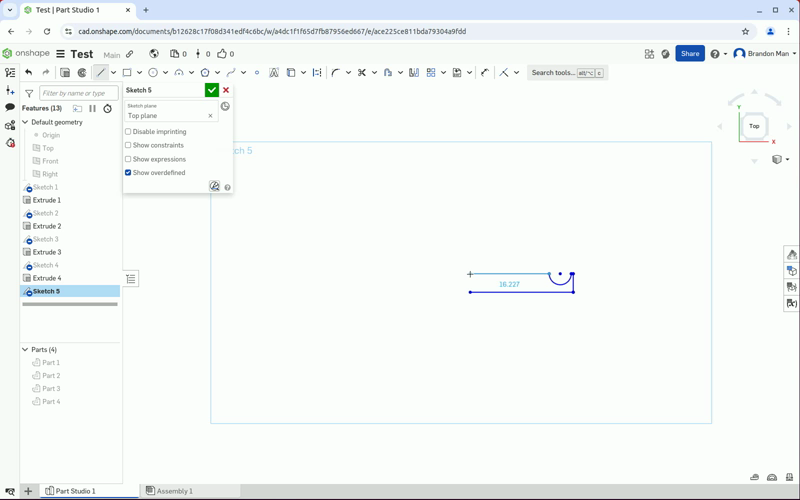
key(esc)
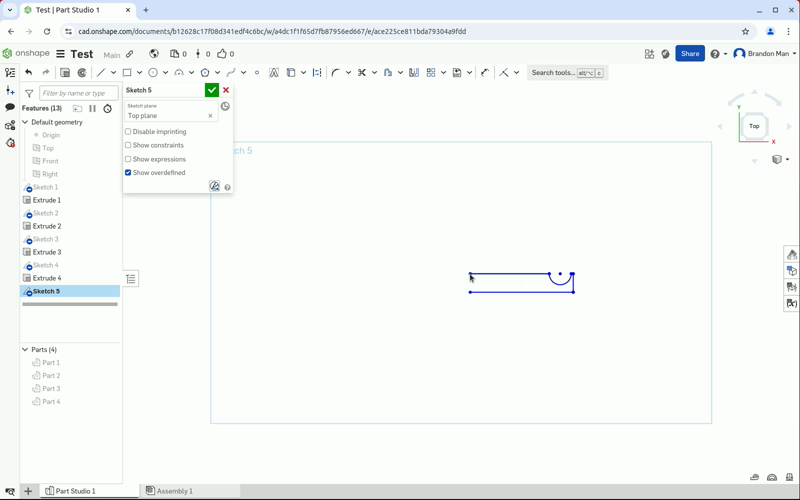
key(a)
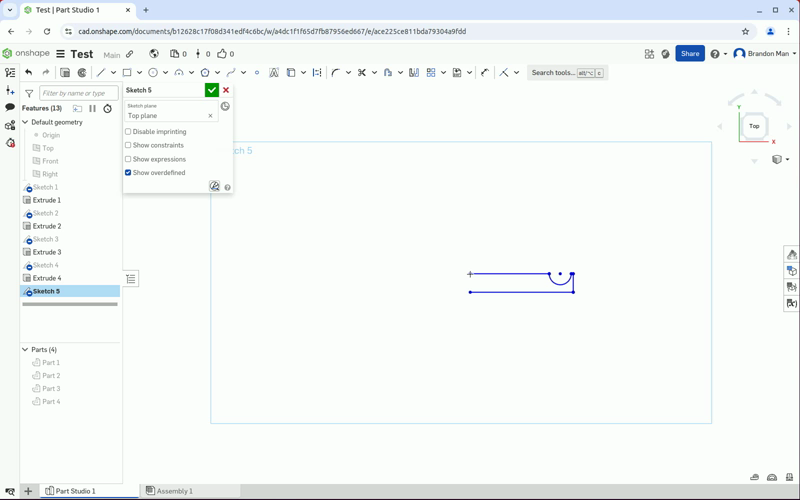
mouse_move(470, 273)
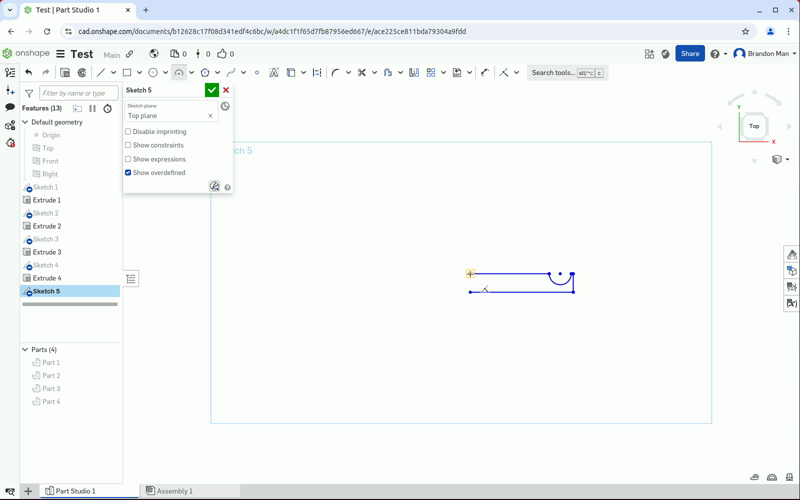
click(470, 273)
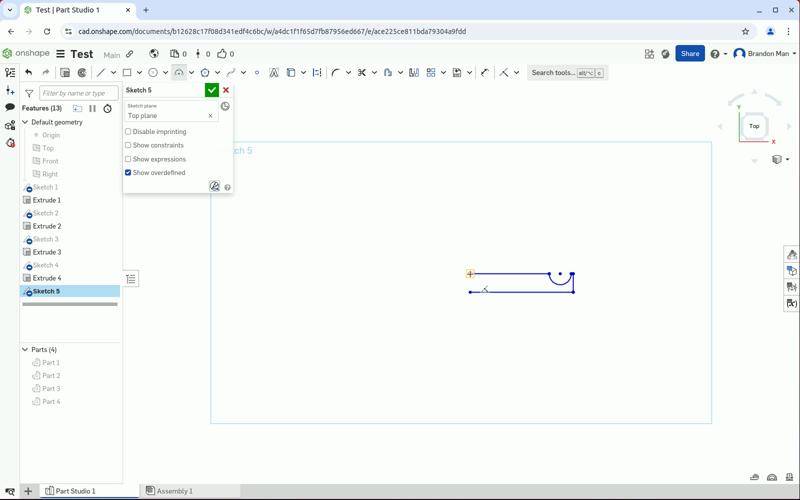
mouse_move(470, 292)
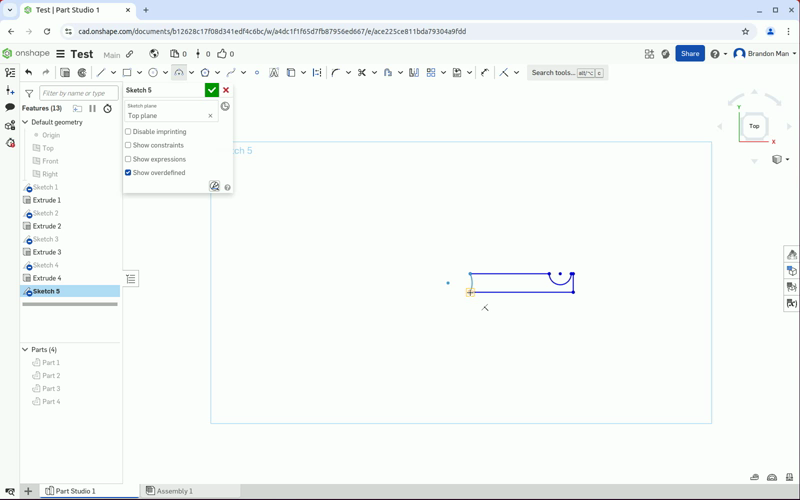
click(470, 292)
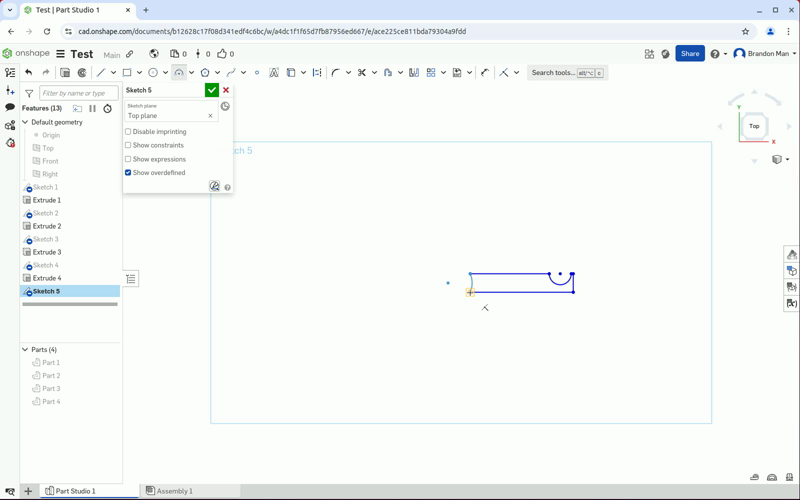
key_down(shift)
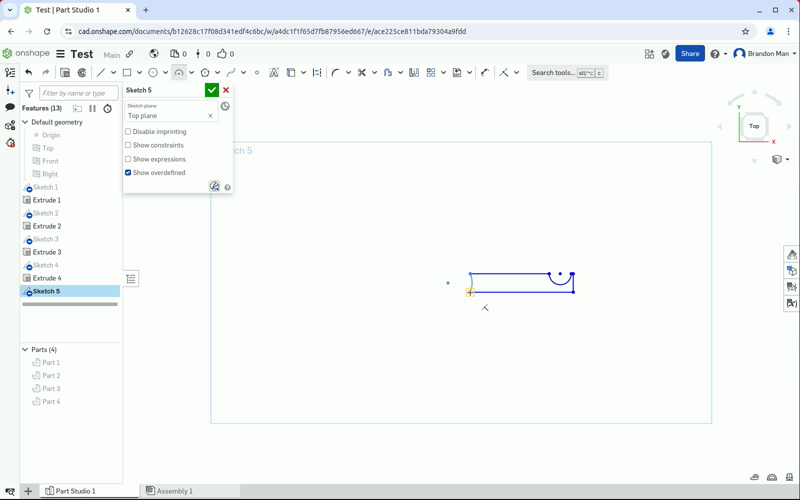
mouse_move(474, 282)
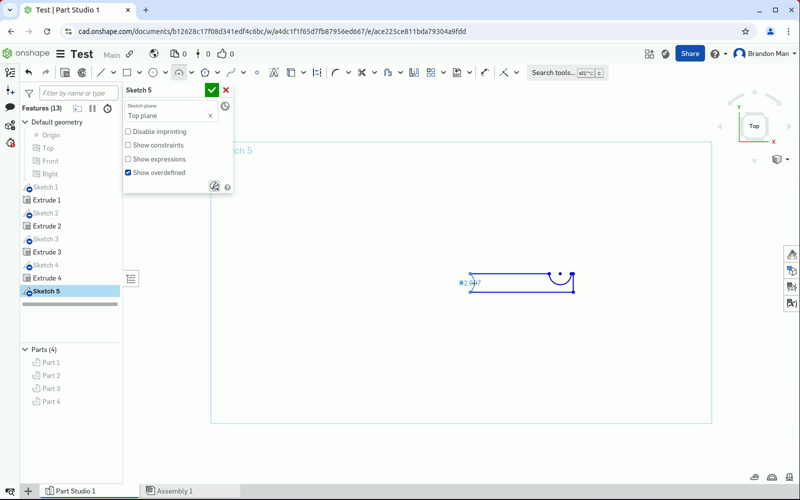
click(474, 282)
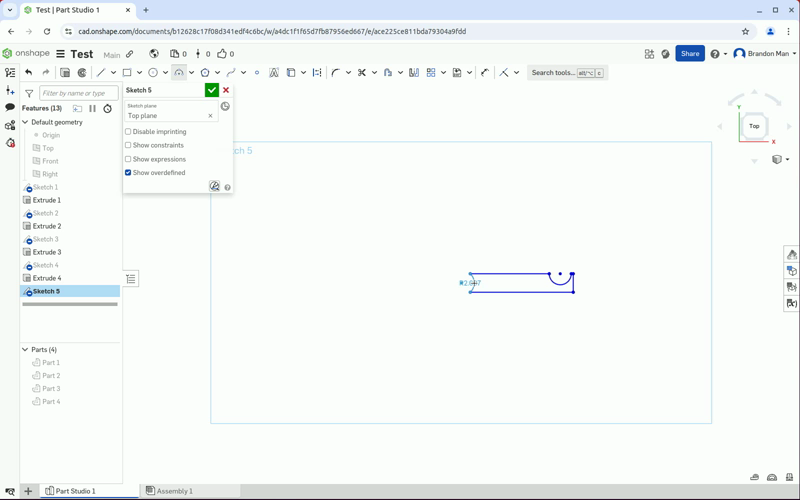
key_up(shift)
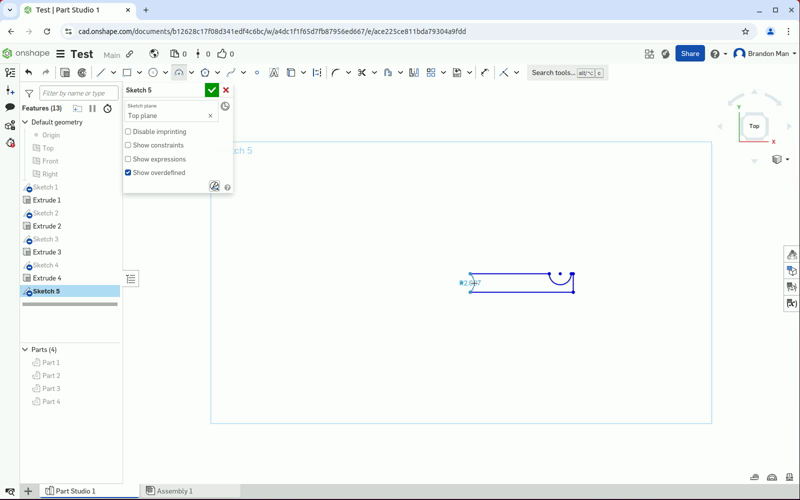
key(esc)
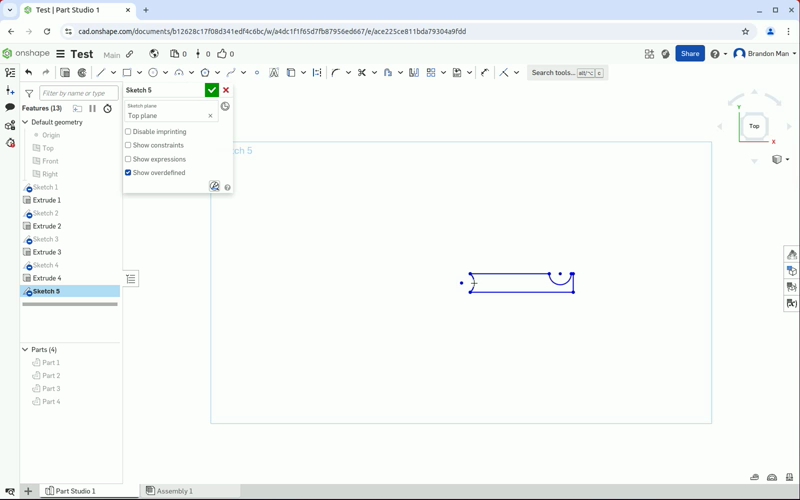
mouse_move(506, 280)
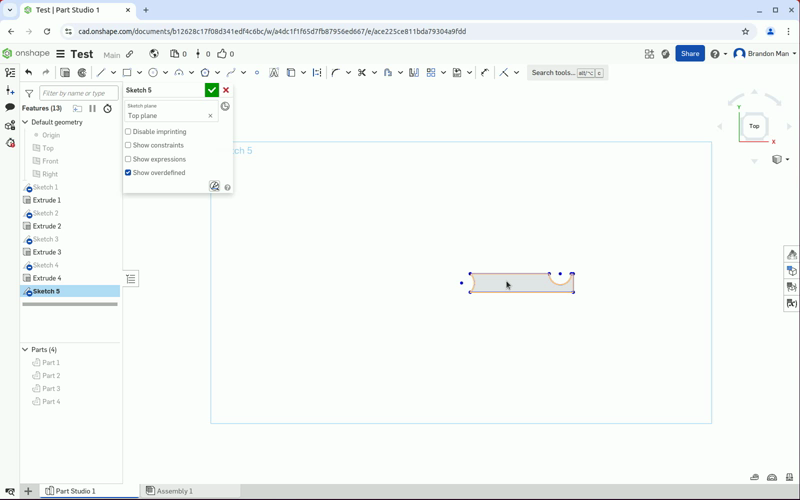
scroll(6)
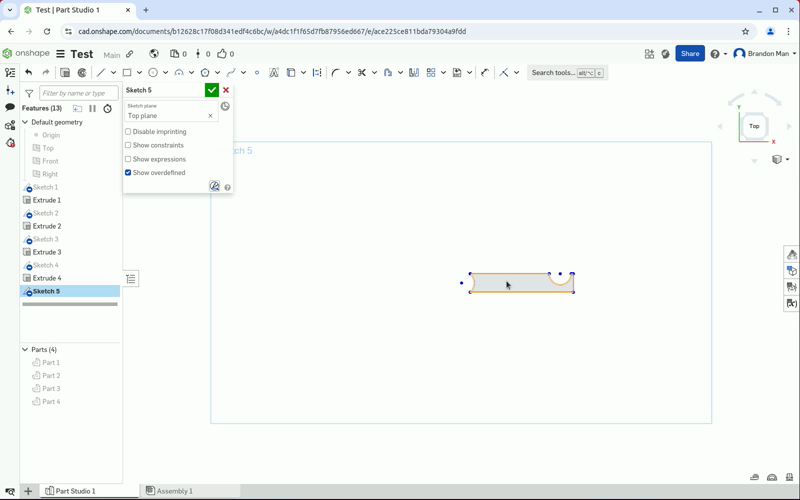
scroll(6)
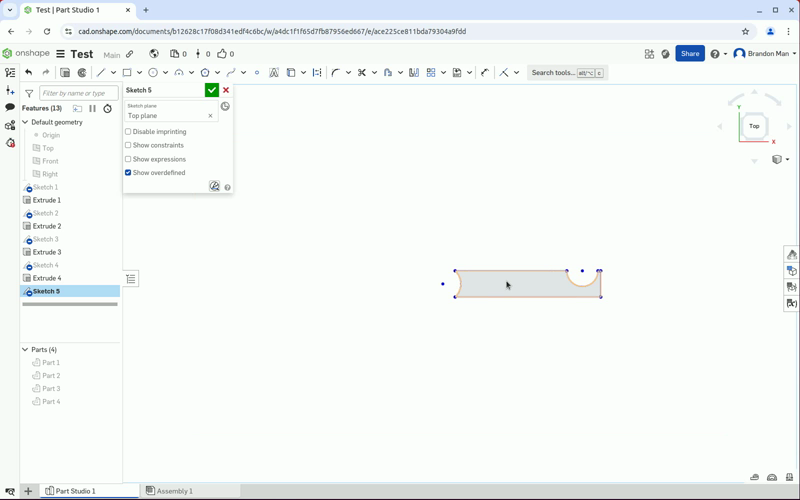
scroll(6)
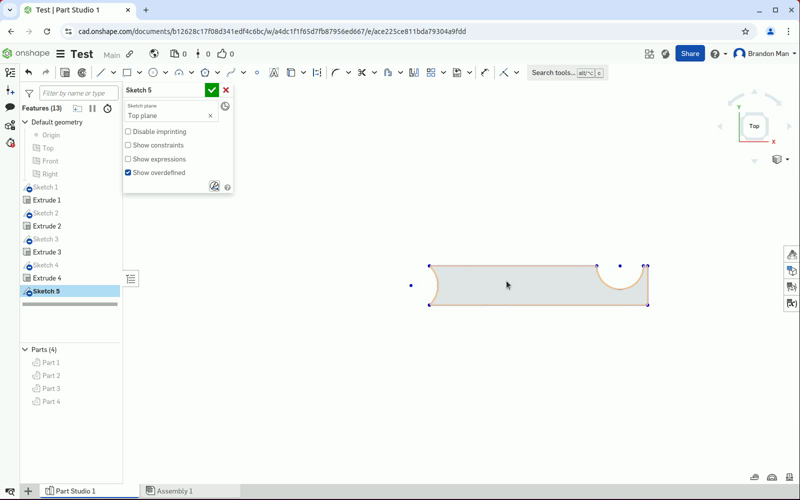
scroll(6)
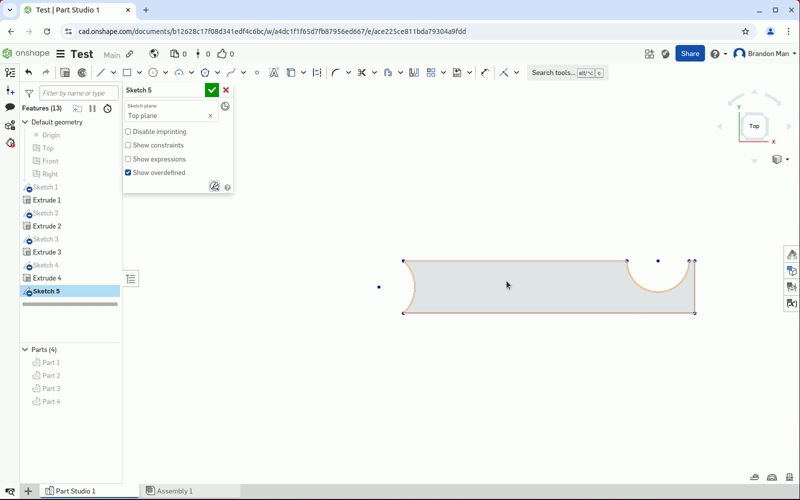
scroll(6)
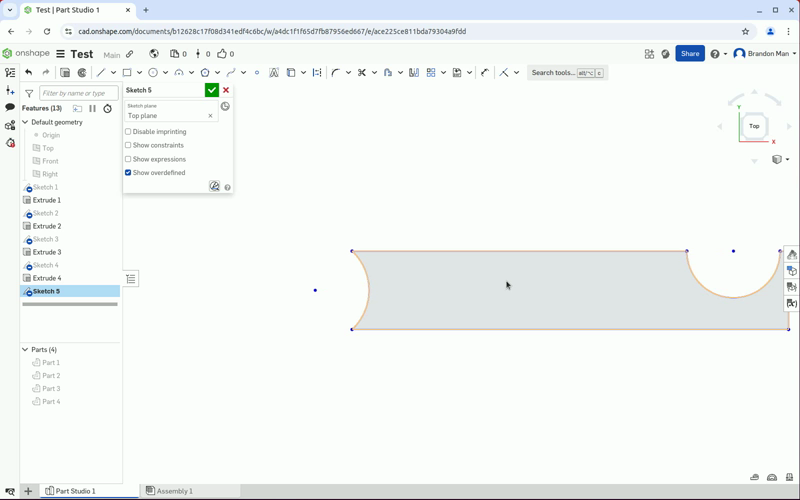
scroll(6)
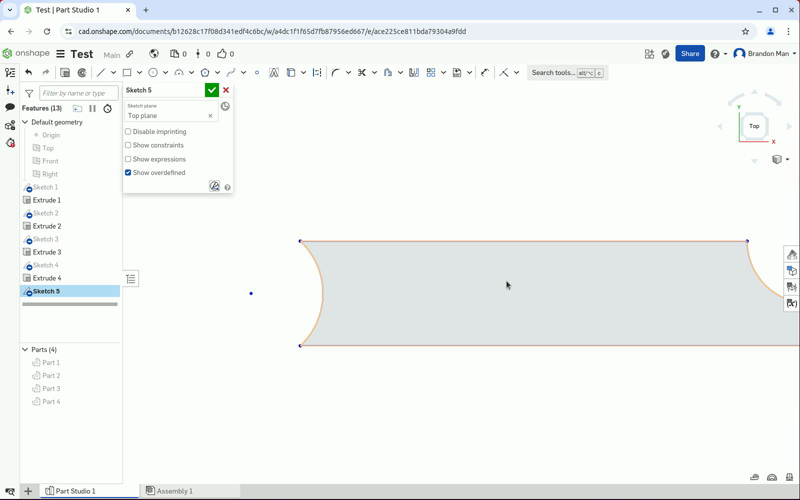
scroll(6)
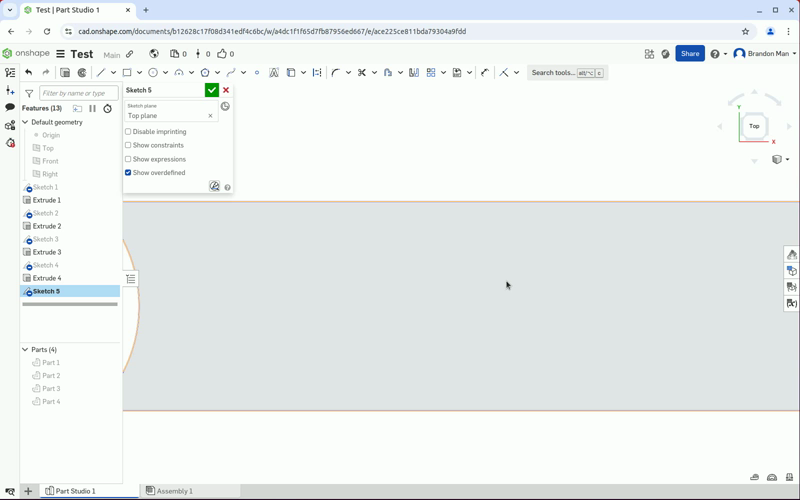
click(506, 280)
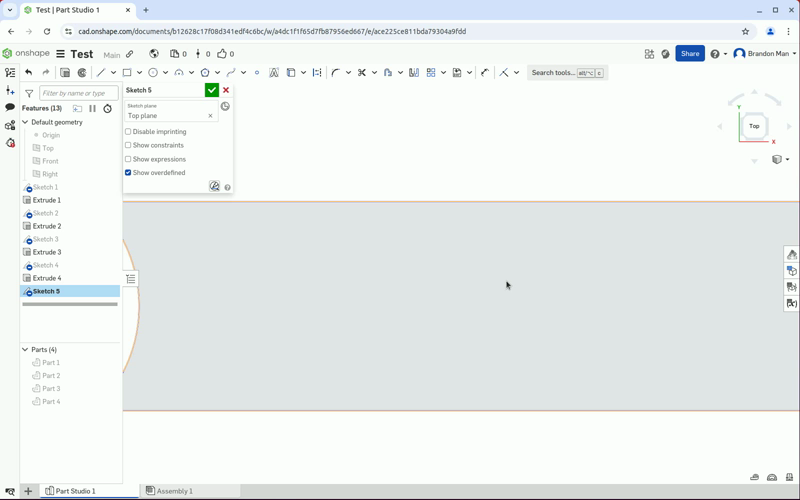
scroll(-6)
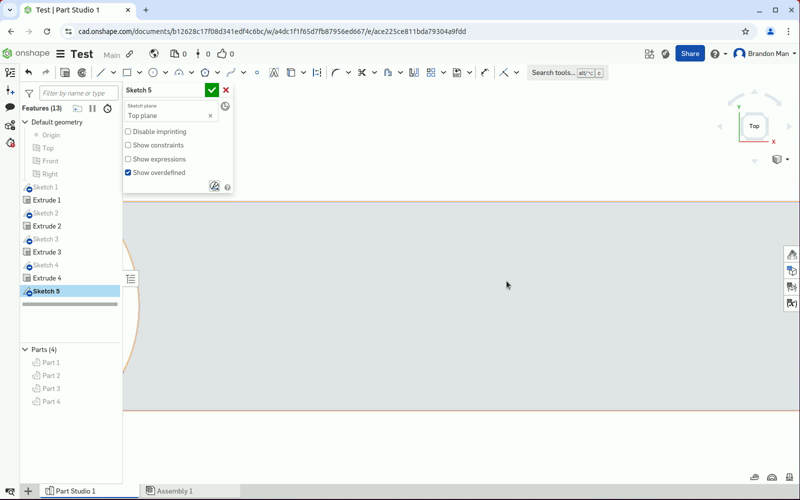
scroll(-6)
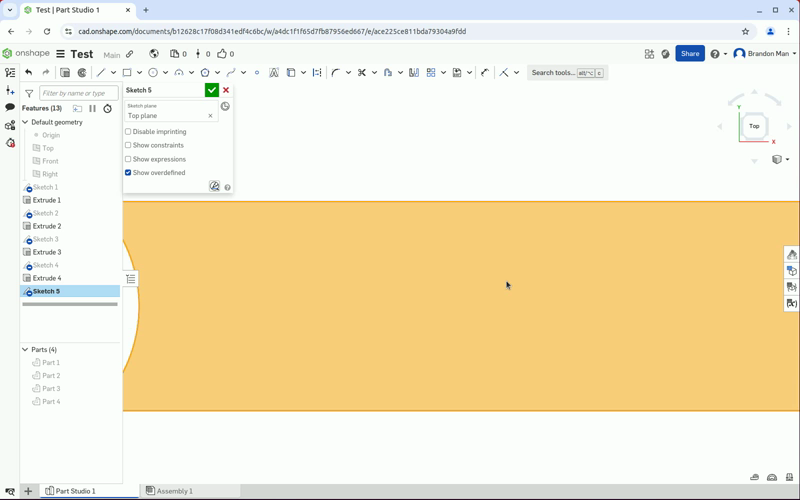
scroll(-6)
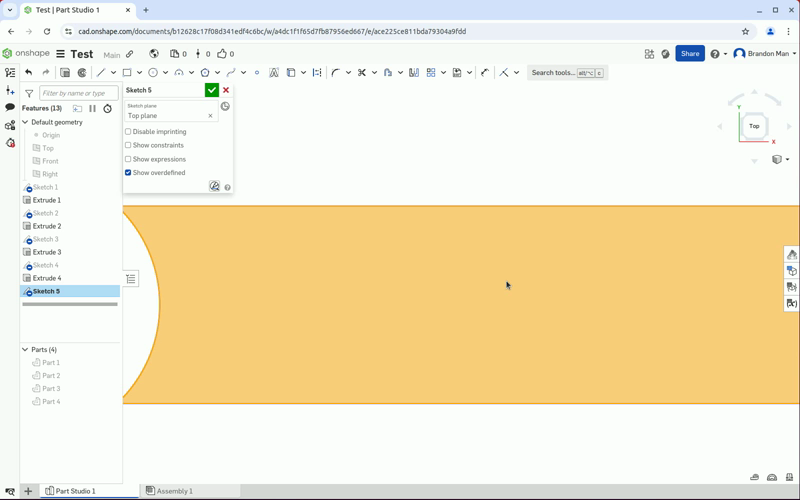
scroll(-6)
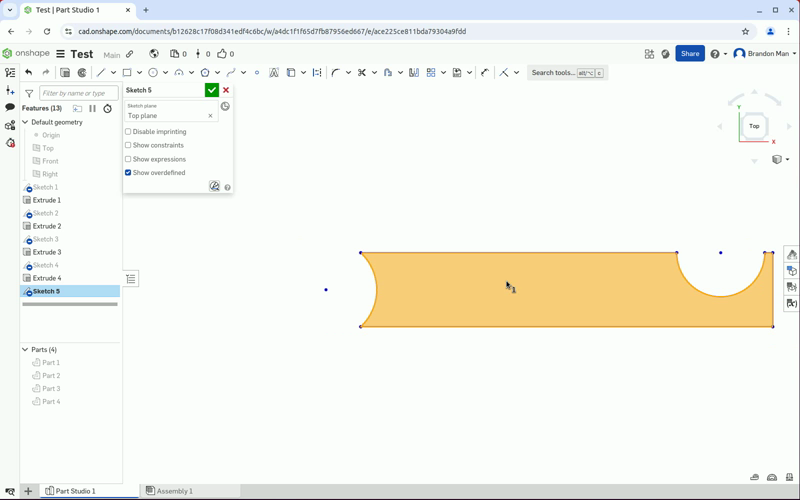
scroll(-6)
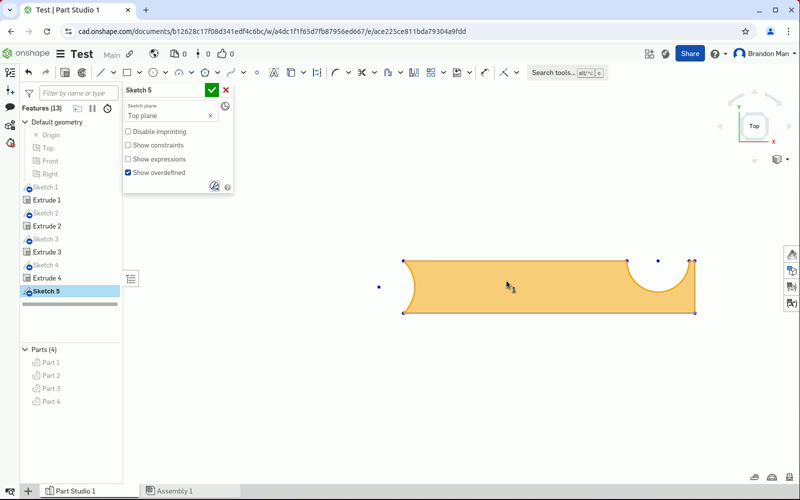
scroll(-6)
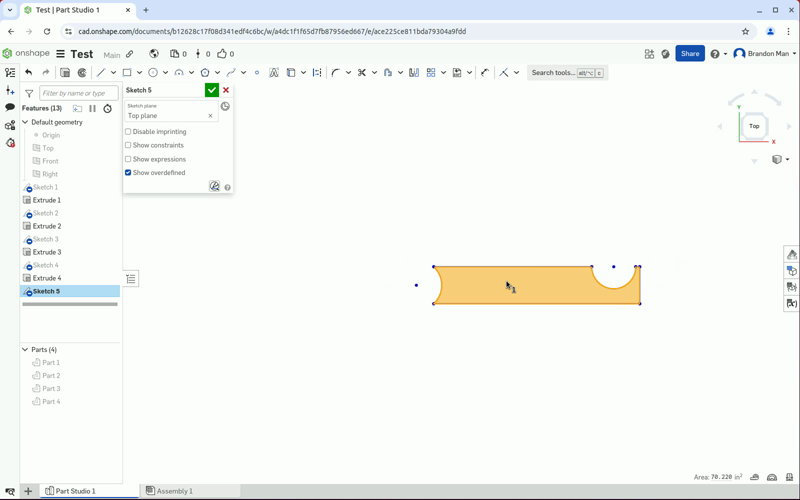
scroll(-6)
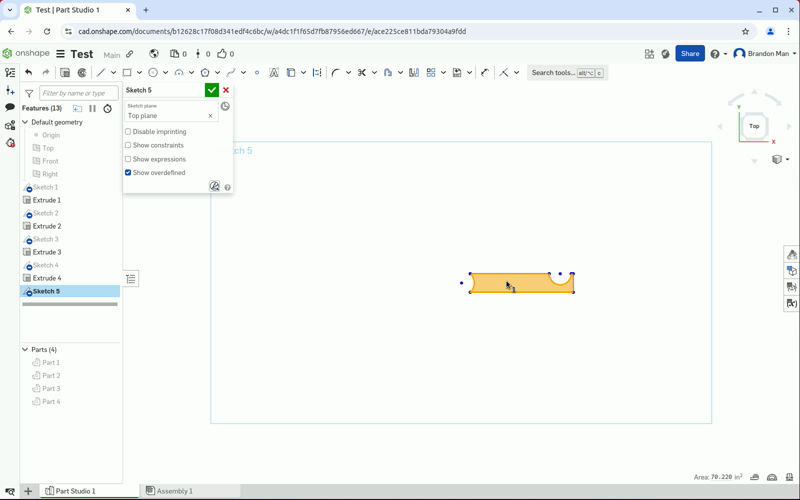
mouse_move(73, 352)
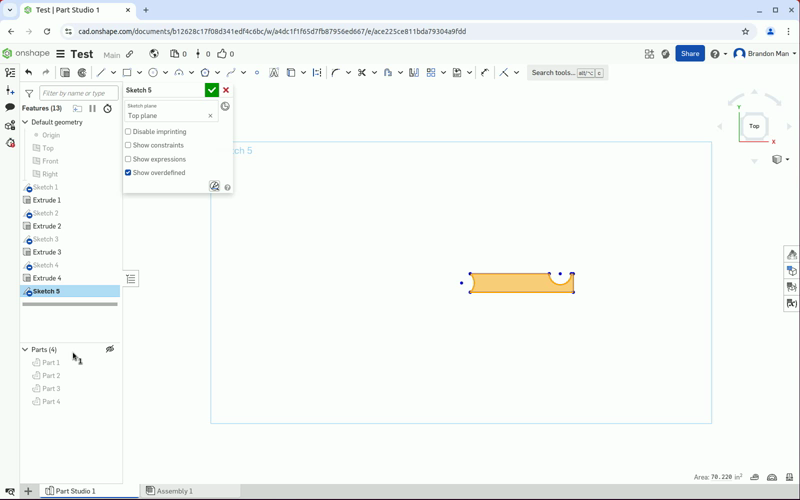
key(shift+y)
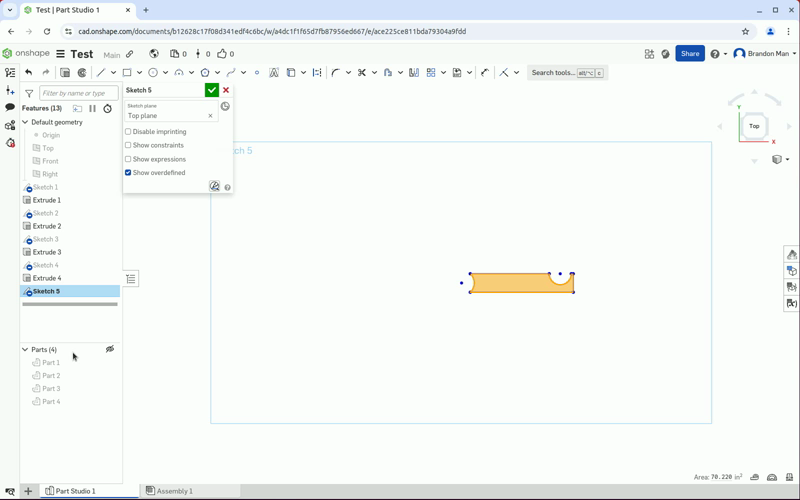
key(shift+e)
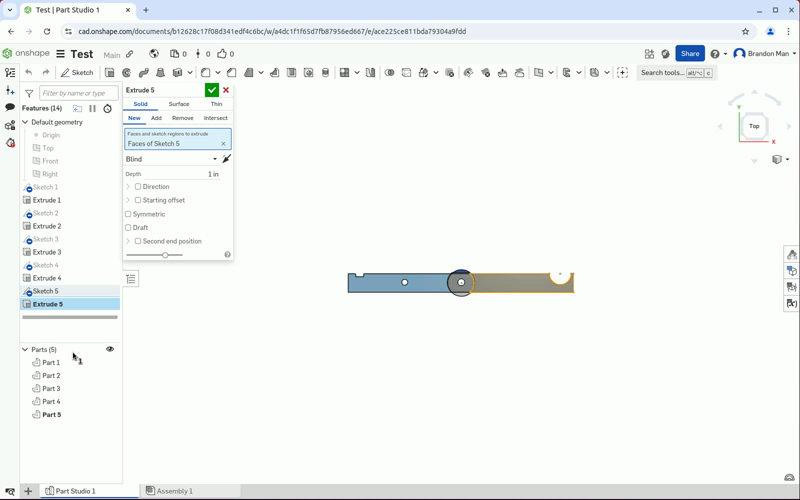
mouse_move(143, 106)
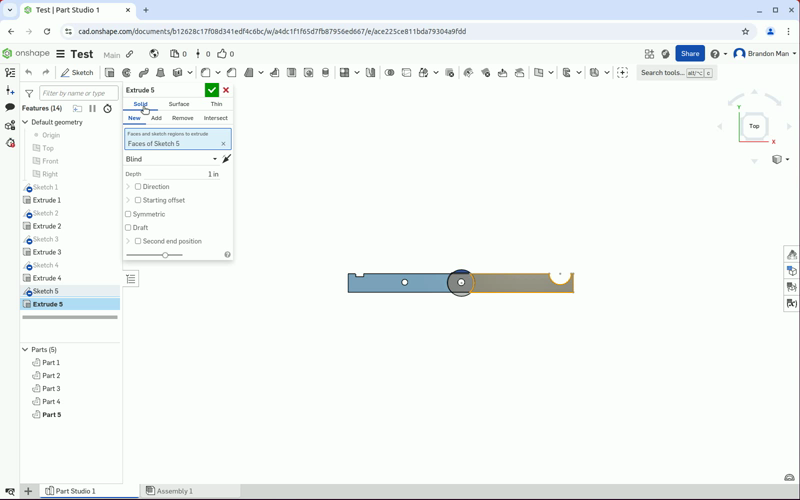
click(143, 106)
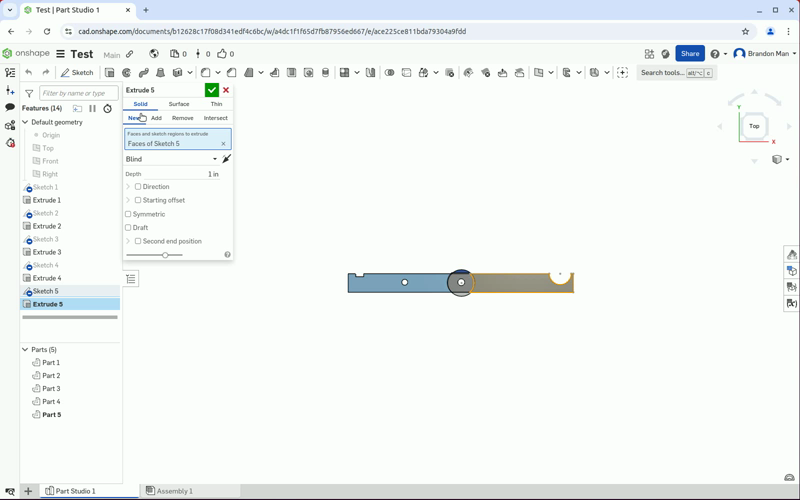
mouse_move(137, 120)
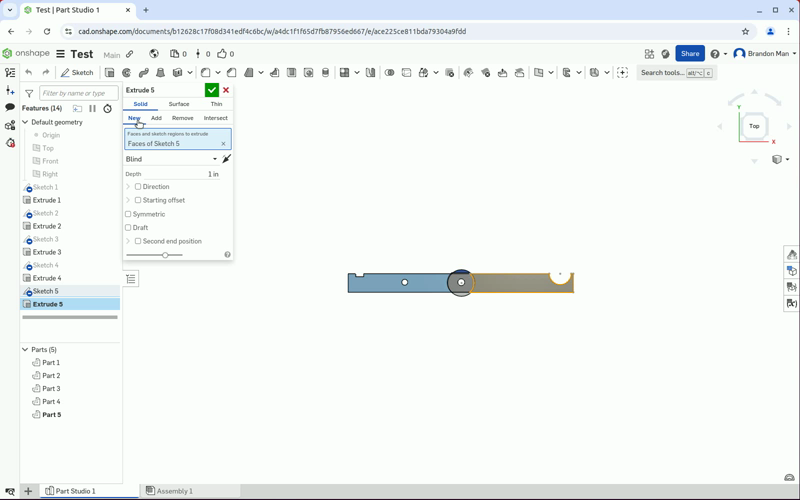
click(137, 120)
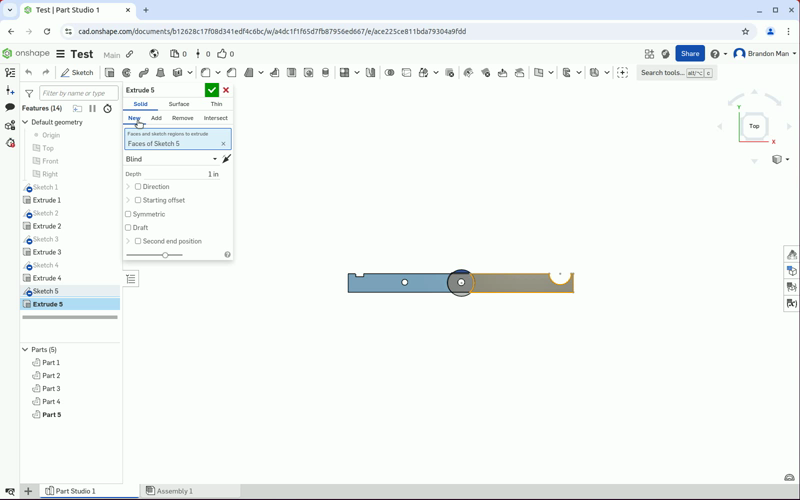
key(tab, 4)
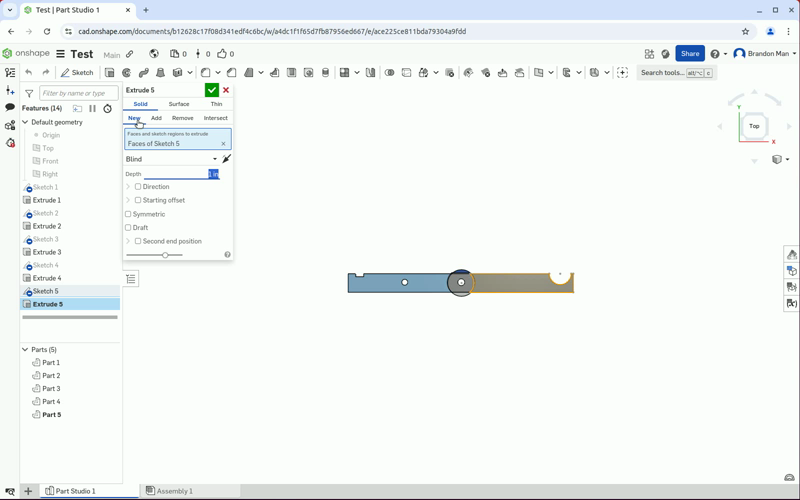
text(1.204)
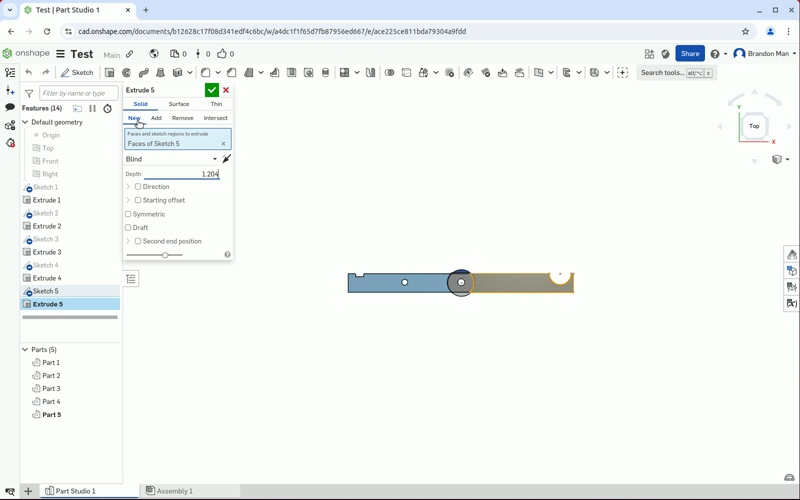
key(enter)
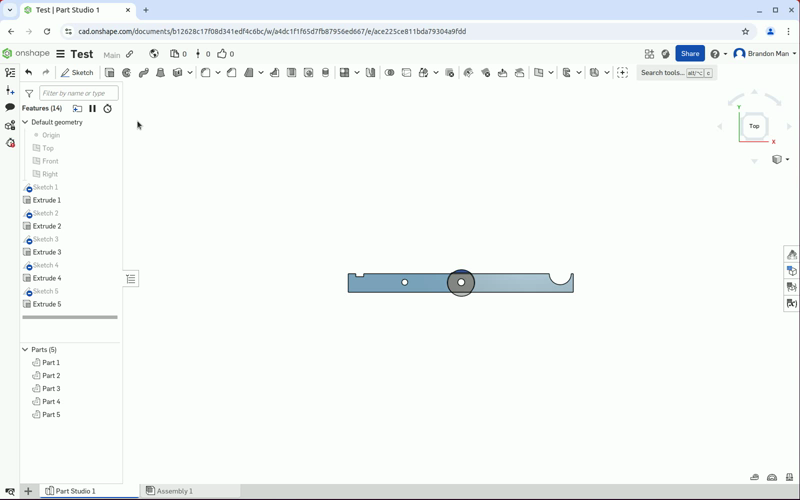
key(shift+h)
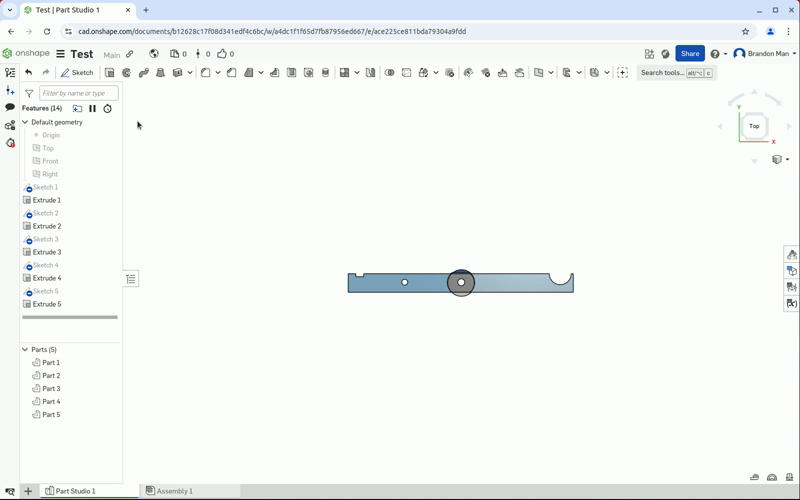
key(shift+h)
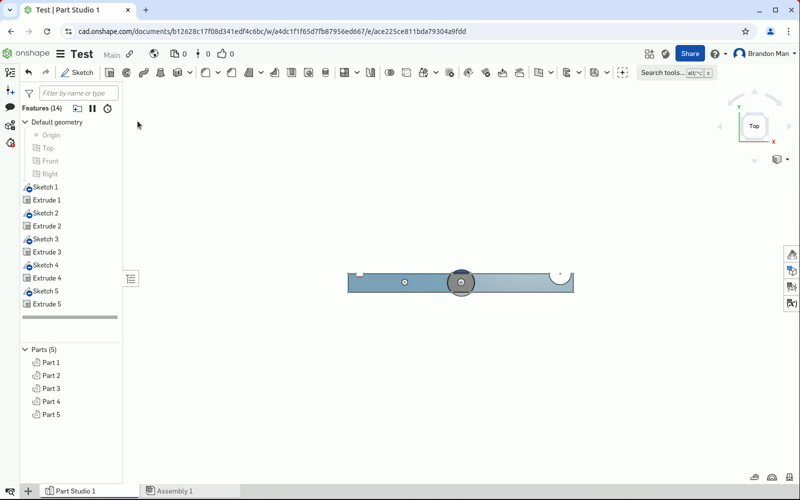
key(shift+7)
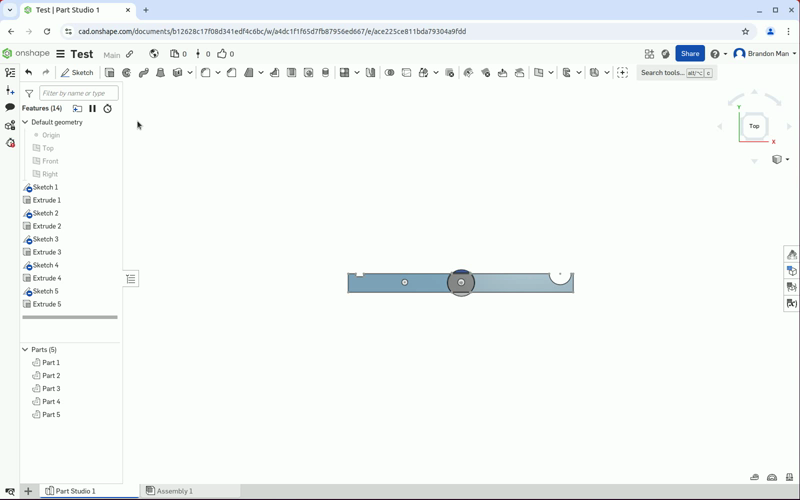
key(up, 3)
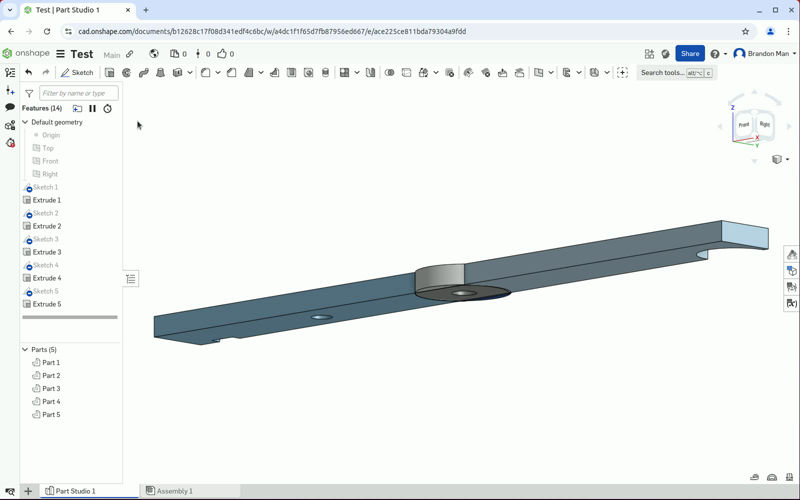
key(left, 3)
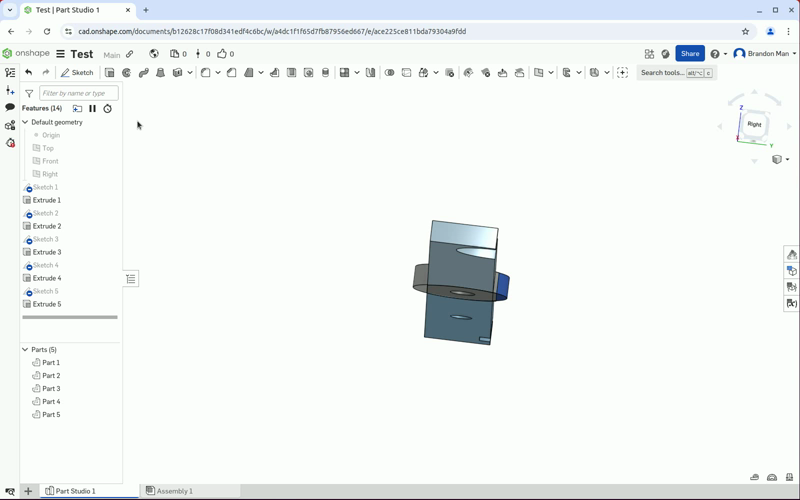
key(right, 3)
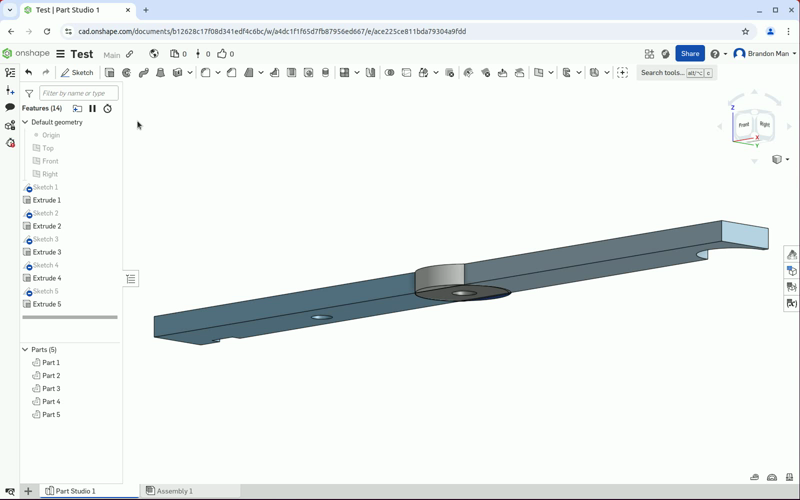
key(down, 3)
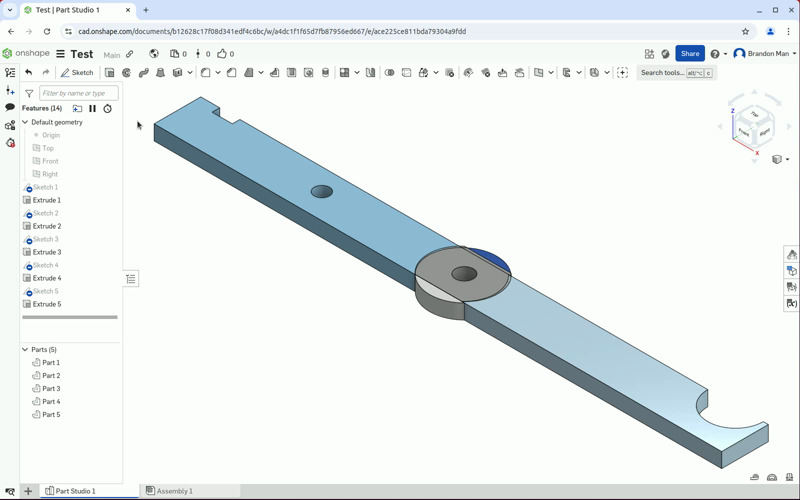
mouse_move(73, 189)
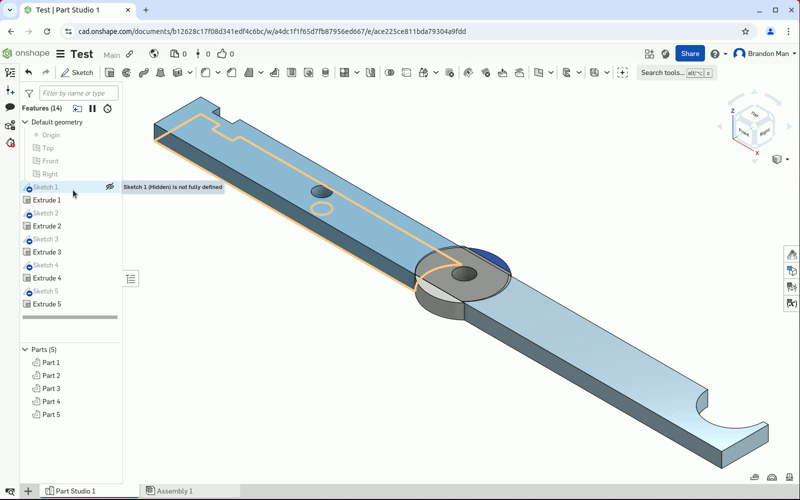
click(73, 189)